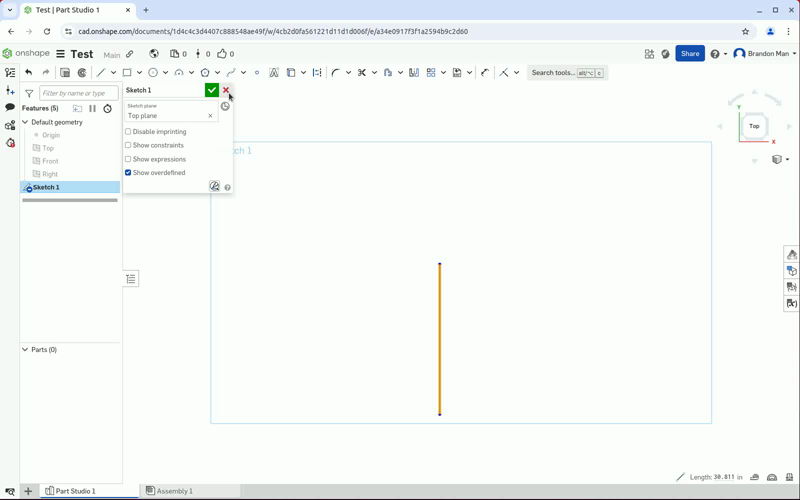
key(shift+h)
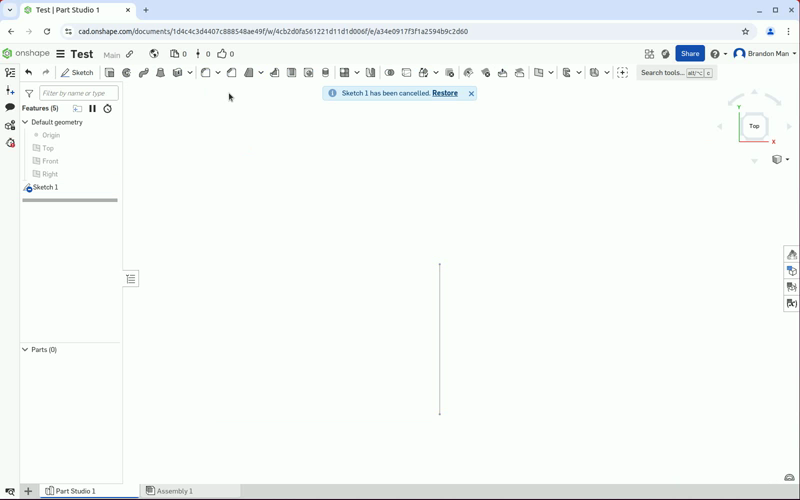
key(shift+s)
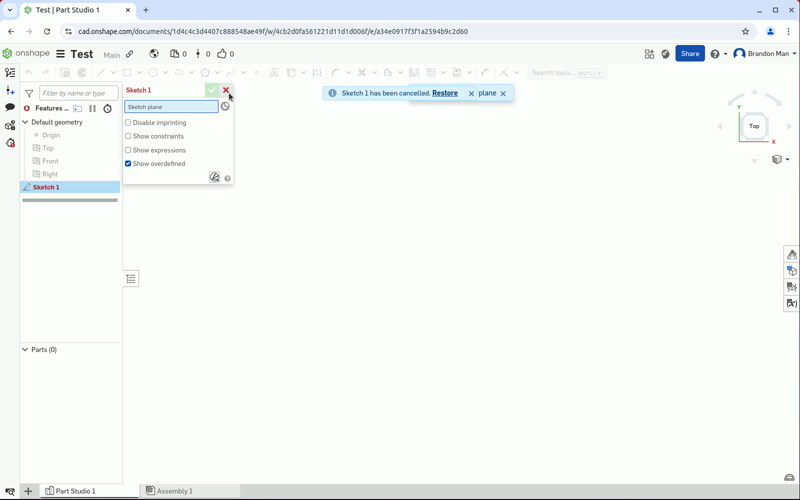
mouse_move(73, 150)
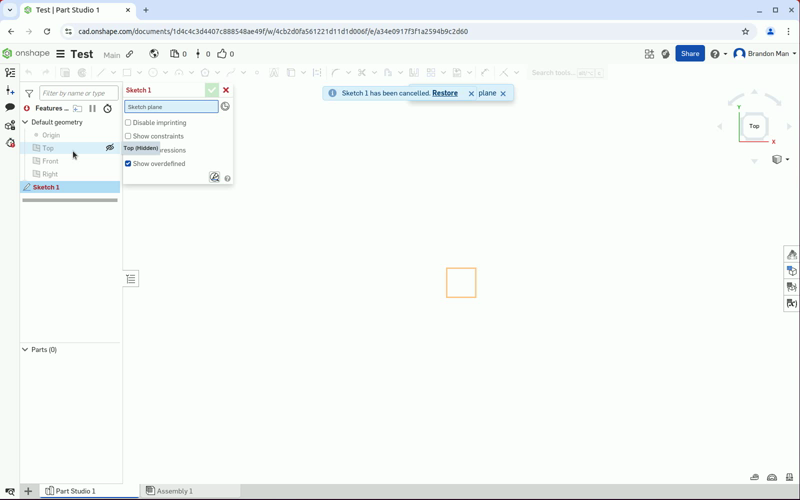
click(73, 150)
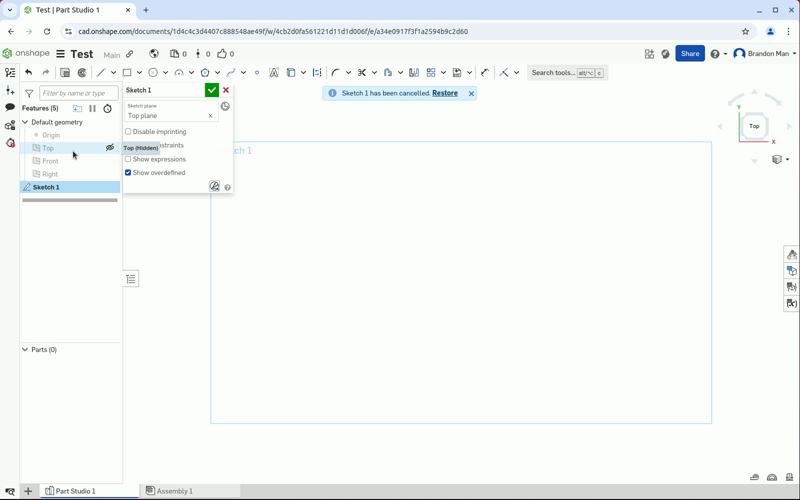
mouse_move(73, 352)
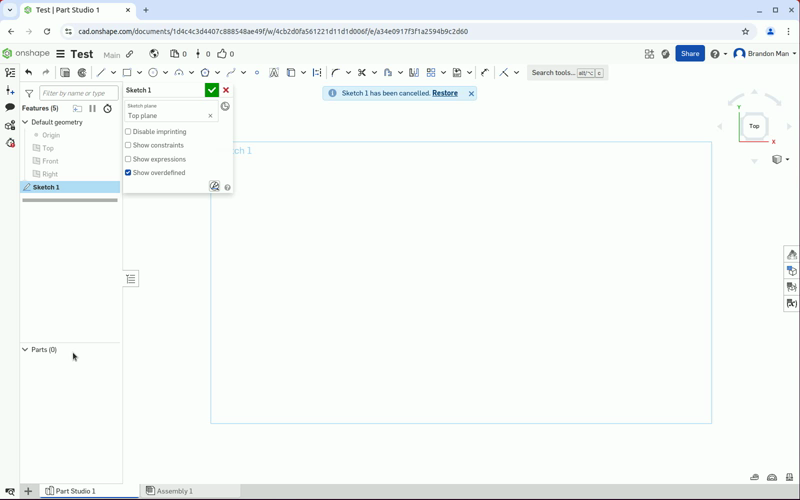
key(y)
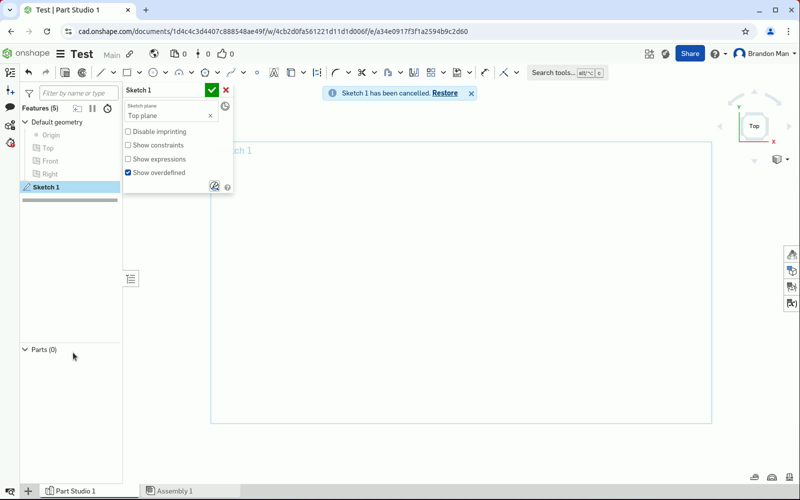
key(l)
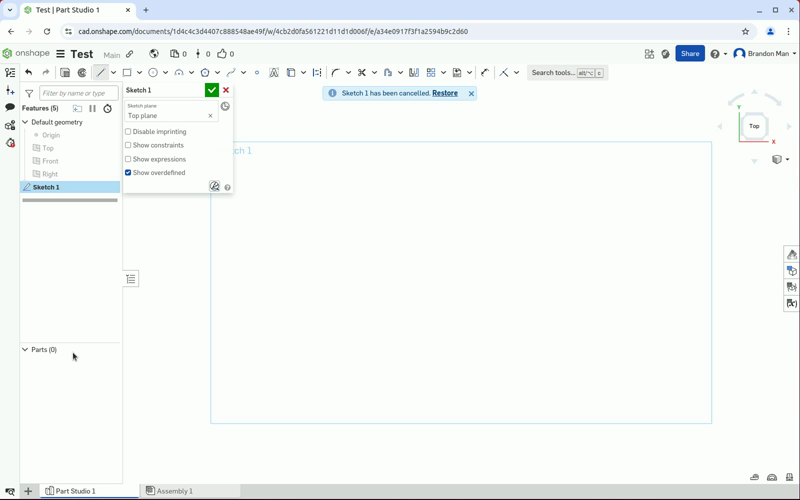
key_down(shift)
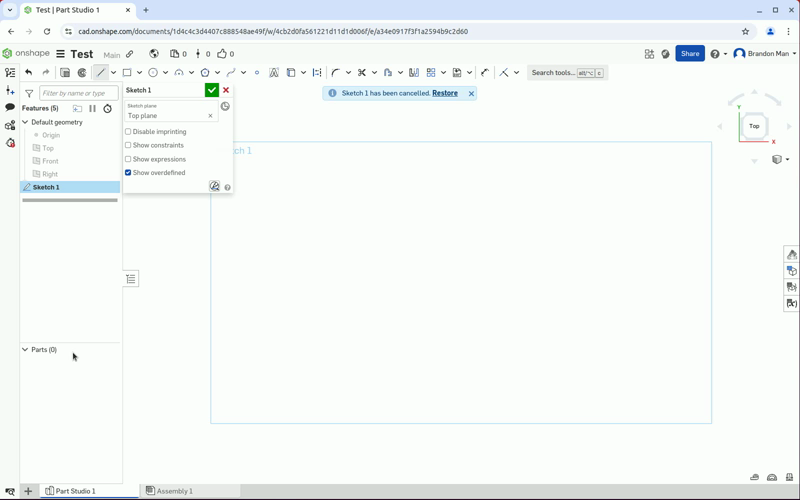
mouse_move(348, 348)
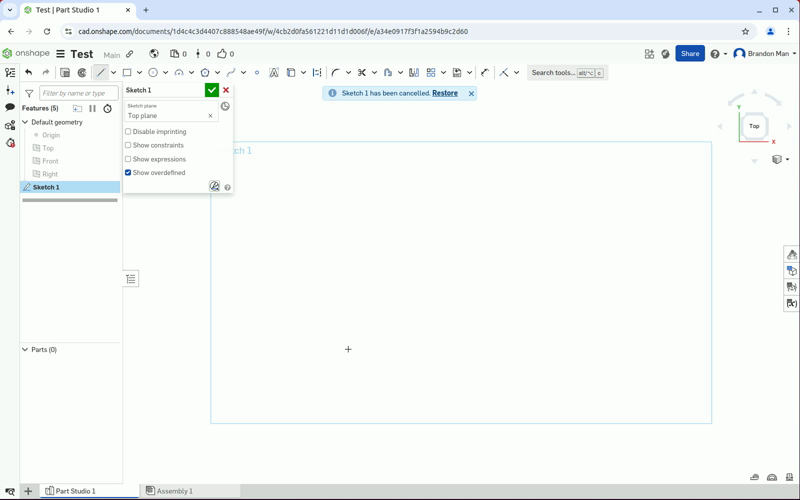
click(348, 348)
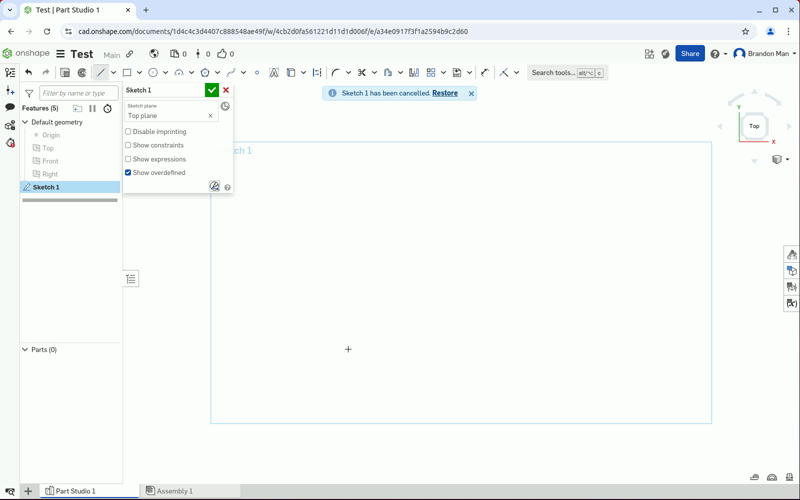
key_up(shift)
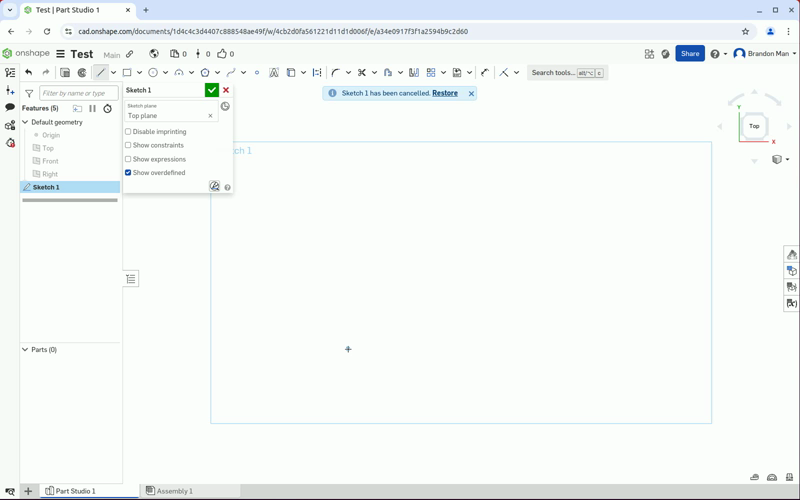
key_down(shift)
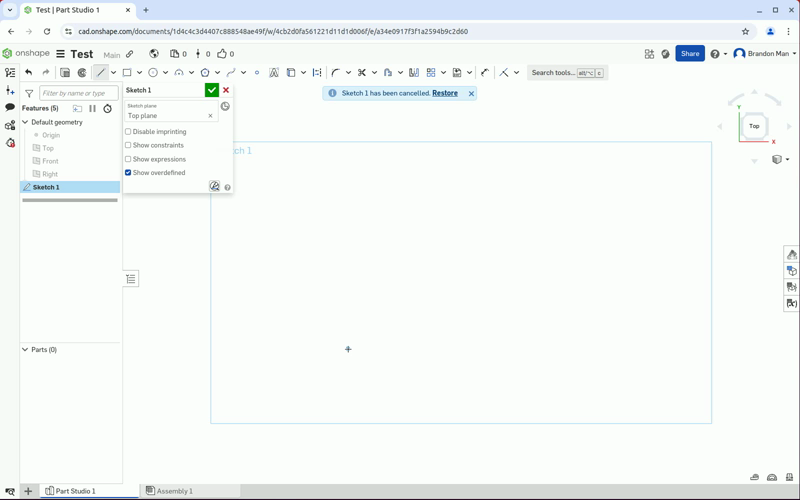
mouse_move(569, 348)
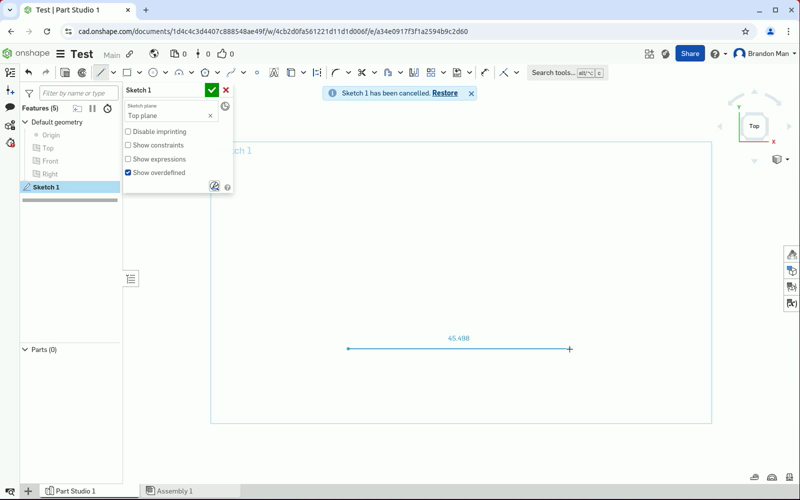
click(569, 348)
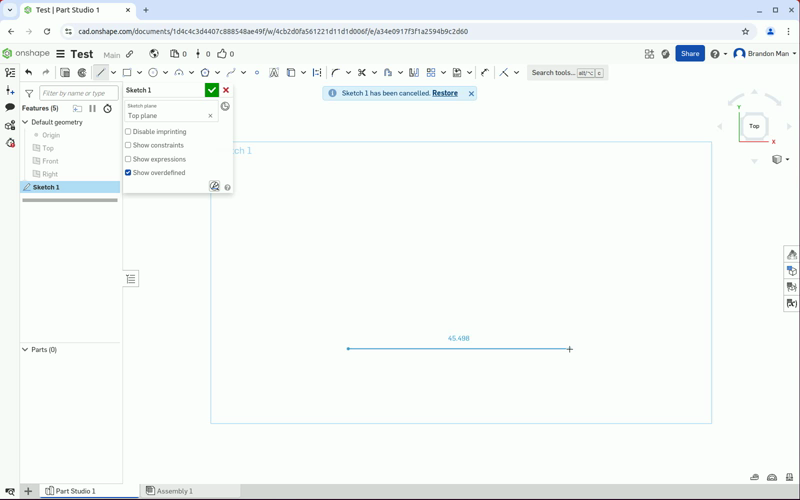
key_up(shift)
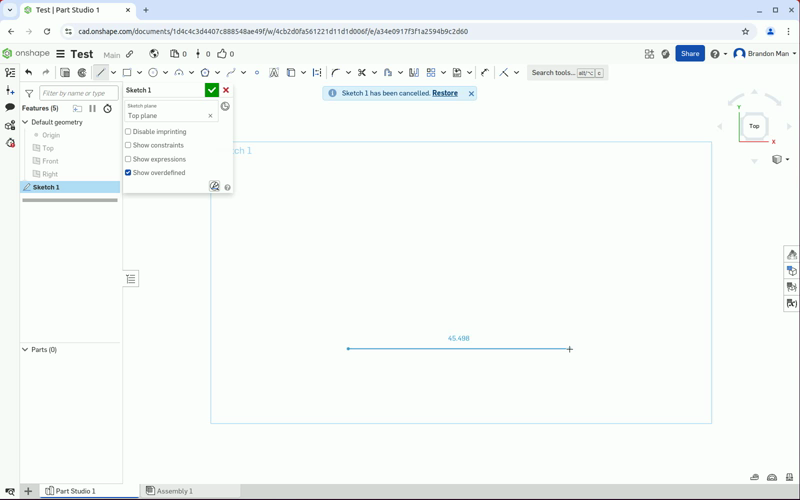
key_down(shift)
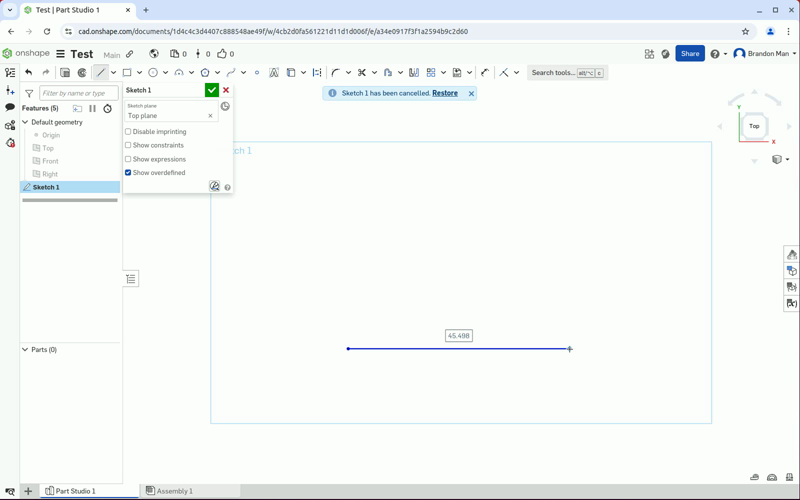
mouse_move(569, 213)
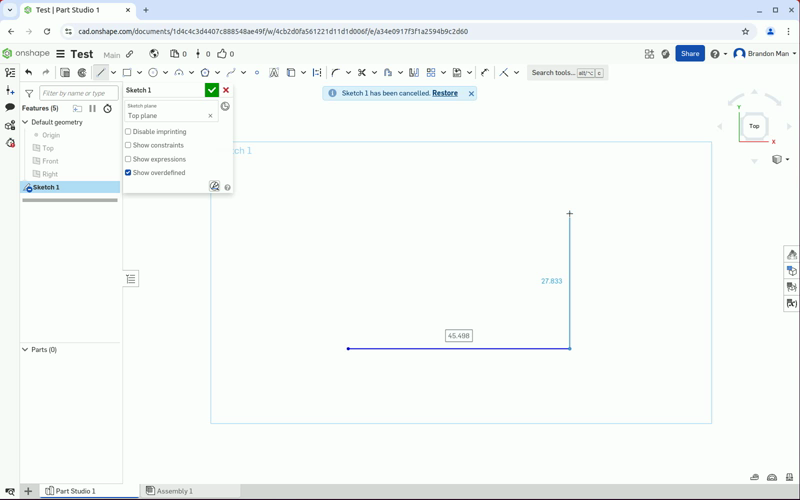
click(569, 213)
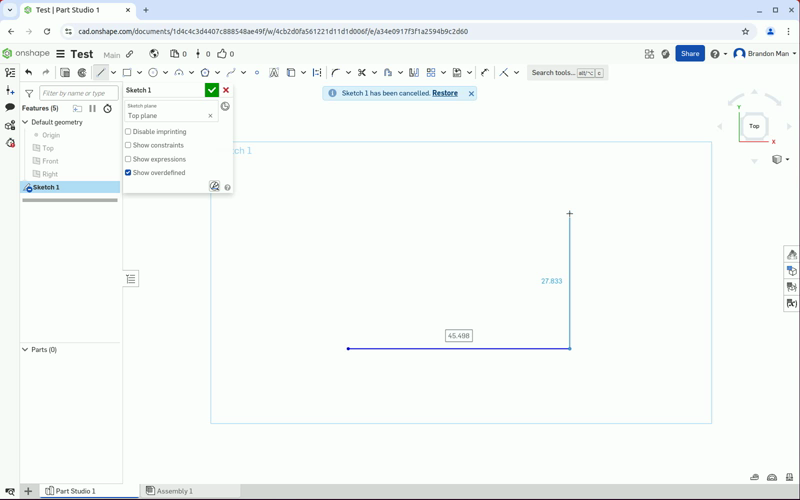
key_up(shift)
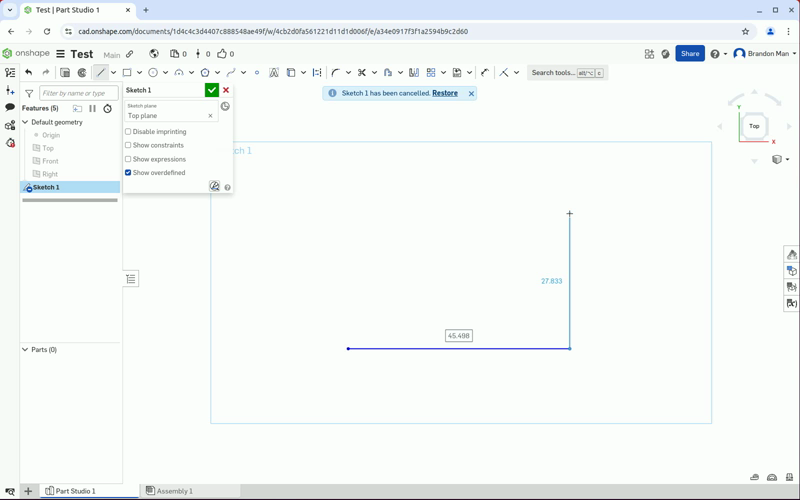
key_down(shift)
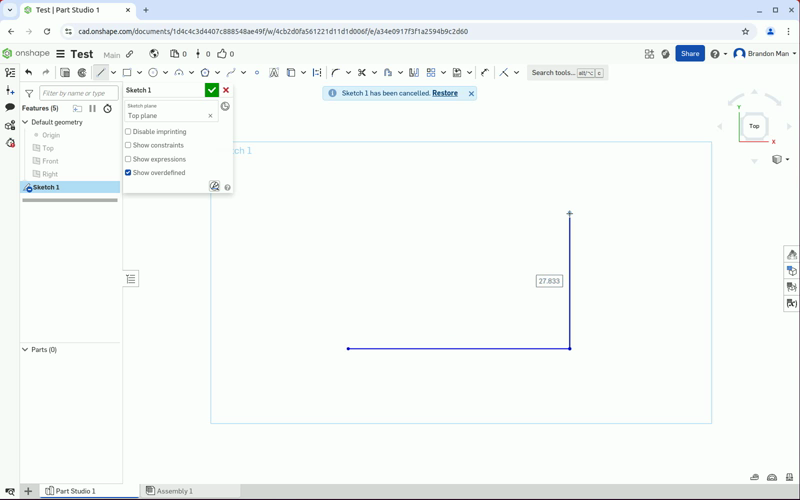
mouse_move(348, 213)
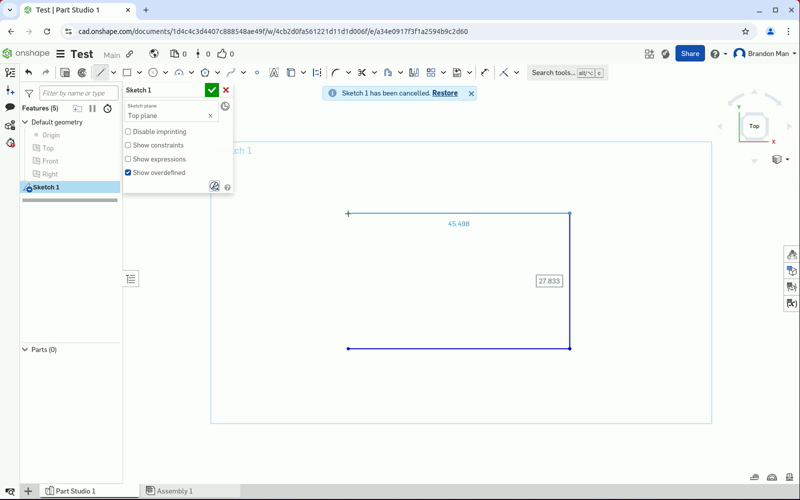
click(348, 213)
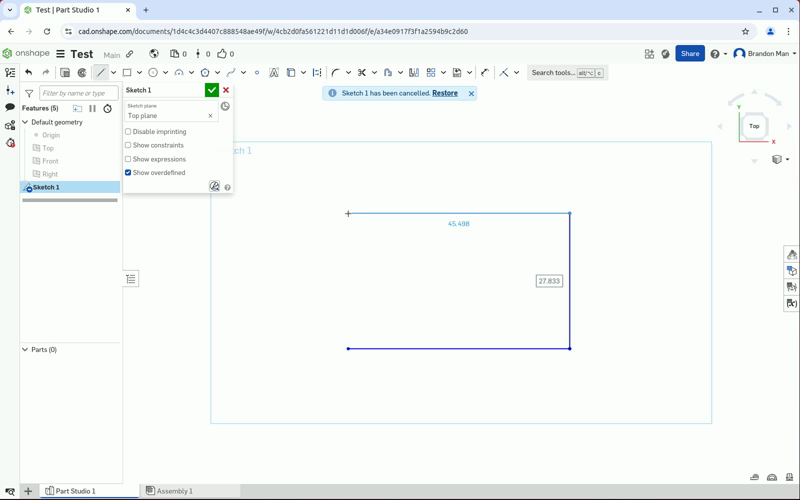
key_up(shift)
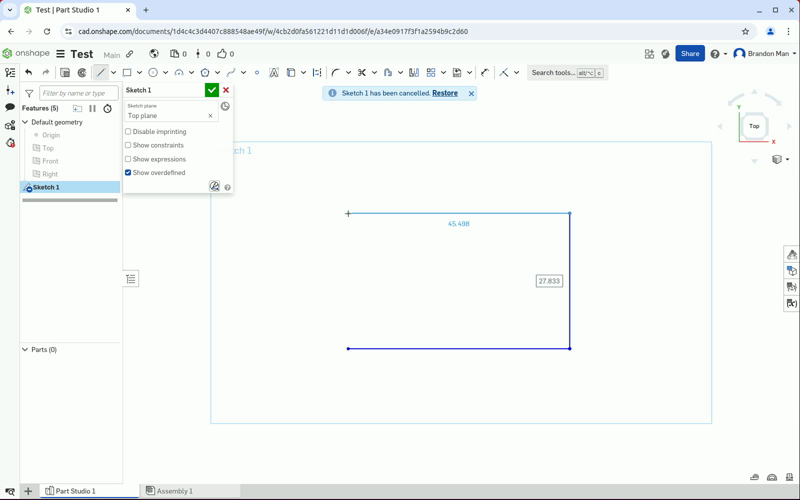
key_down(shift)
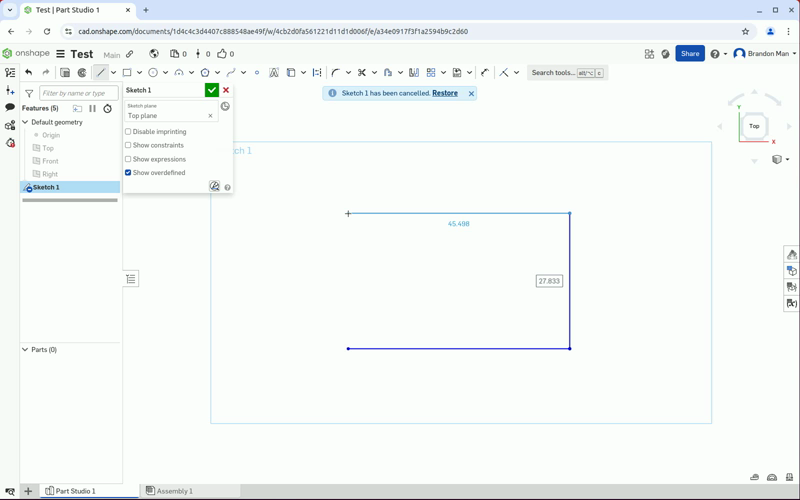
mouse_move(348, 348)
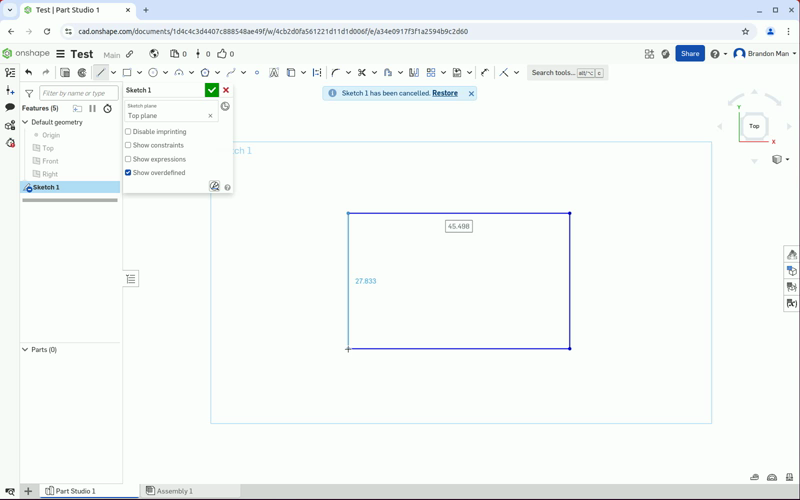
key_up(shift)
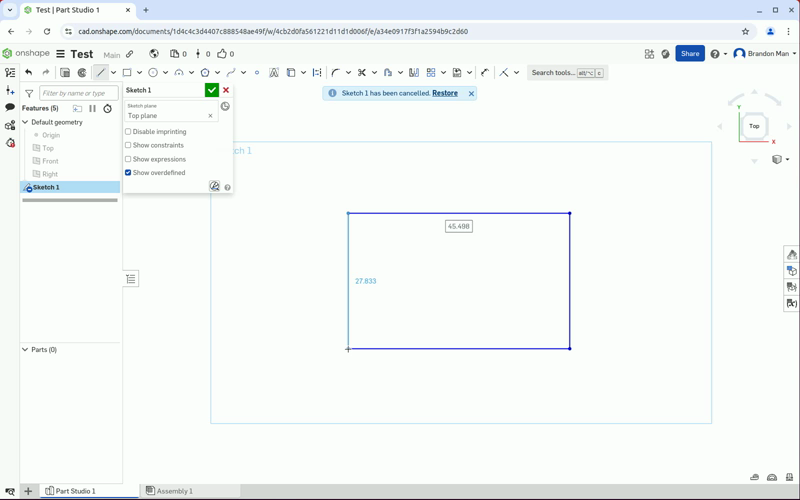
click(348, 348)
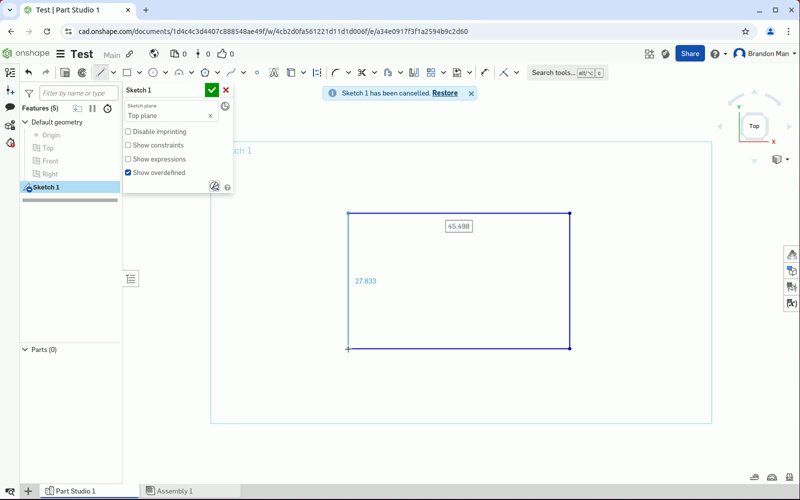
key(esc)
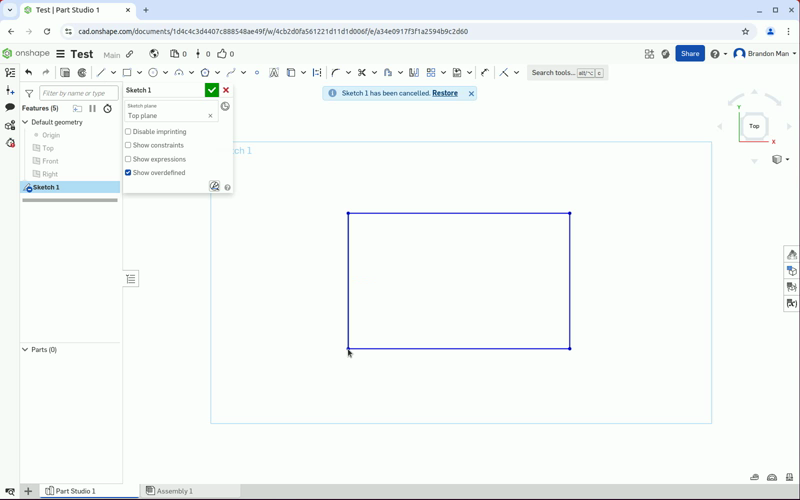
mouse_move(456, 272)
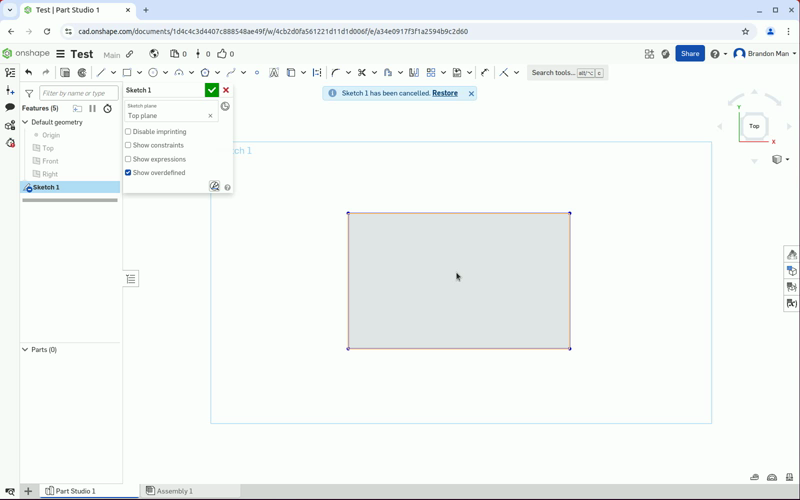
click(456, 272)
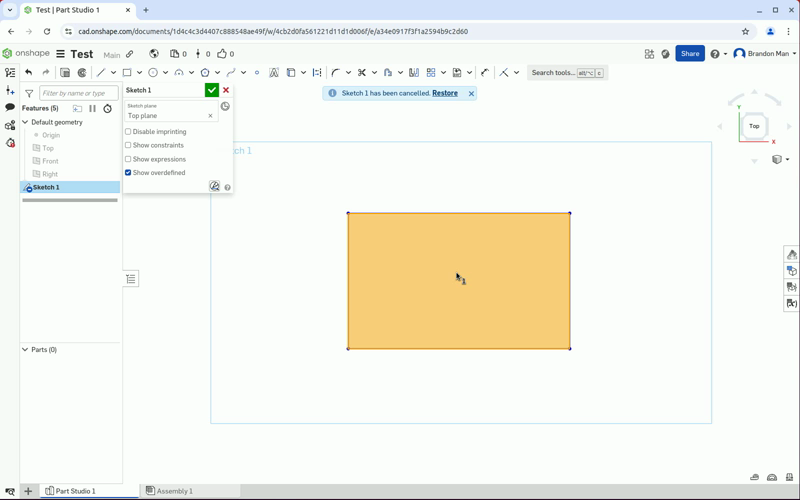
mouse_move(73, 352)
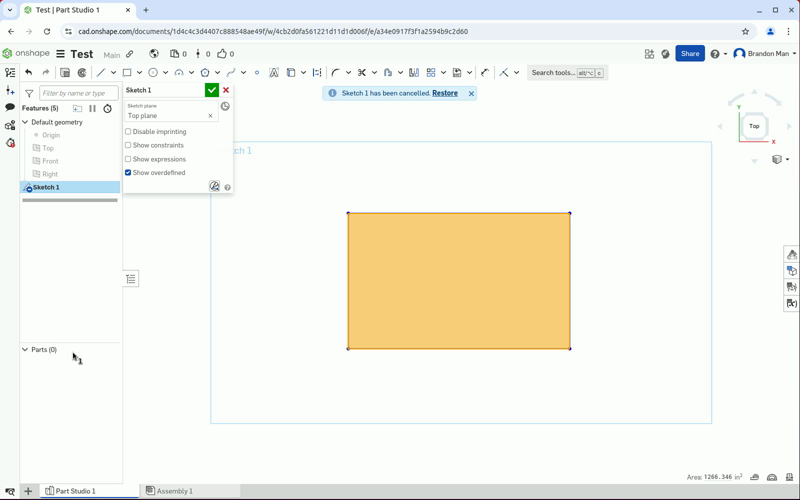
key(shift+y)
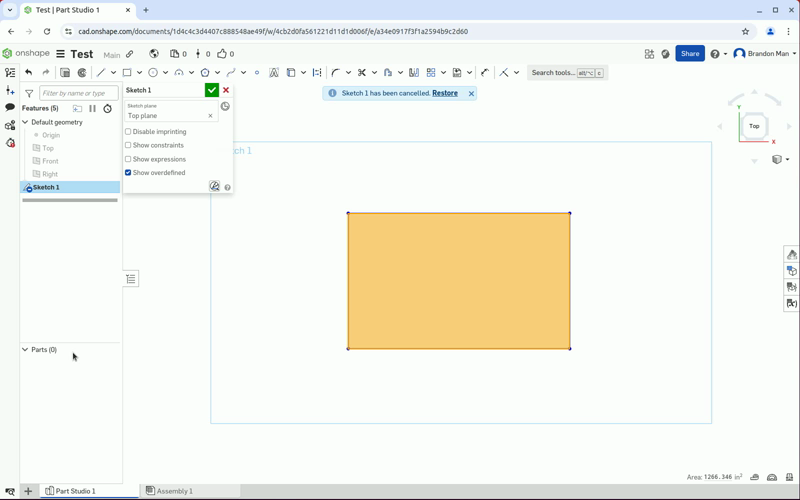
key(shift+e)
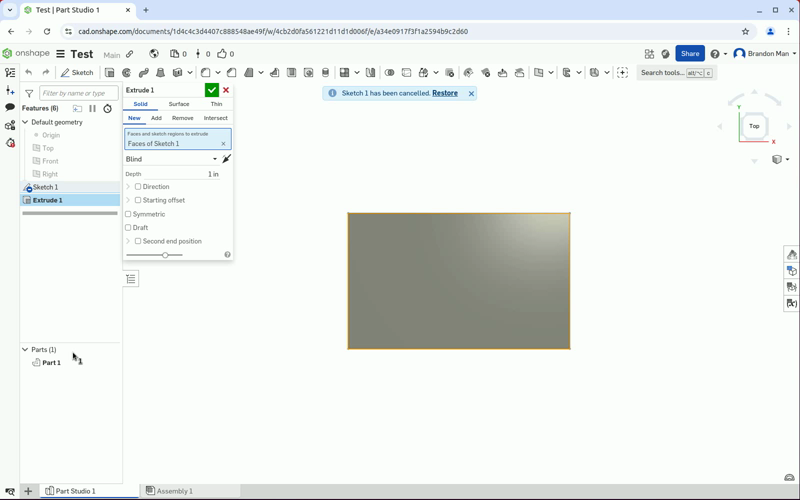
mouse_move(143, 106)
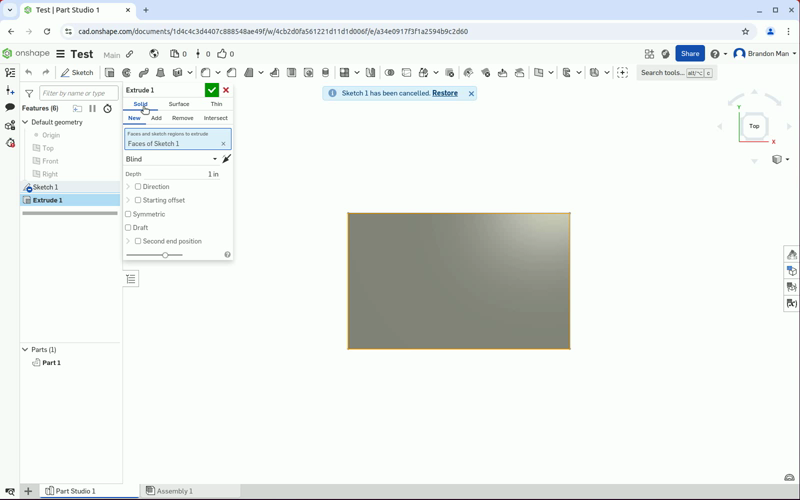
click(143, 106)
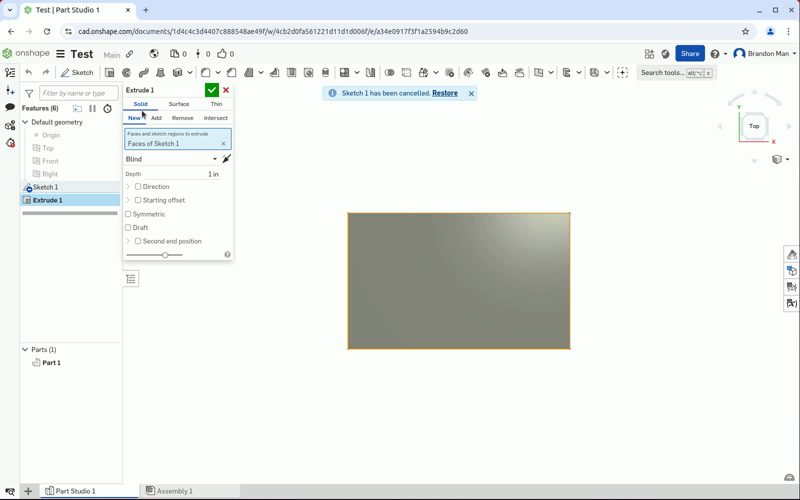
mouse_move(137, 120)
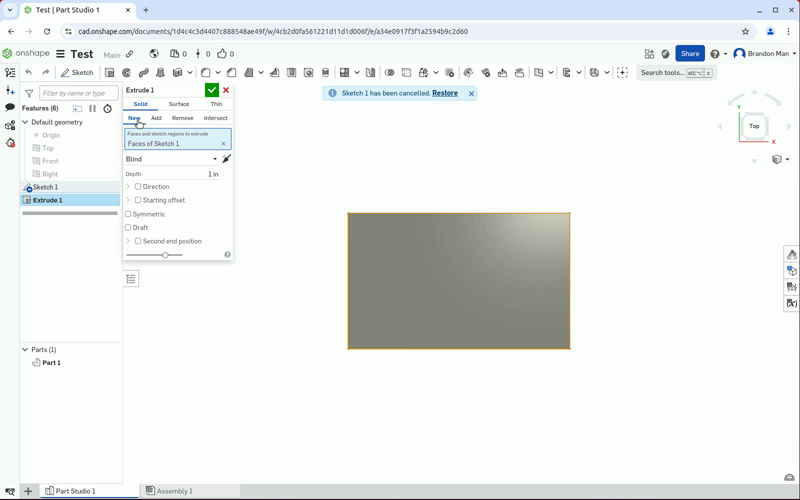
click(137, 120)
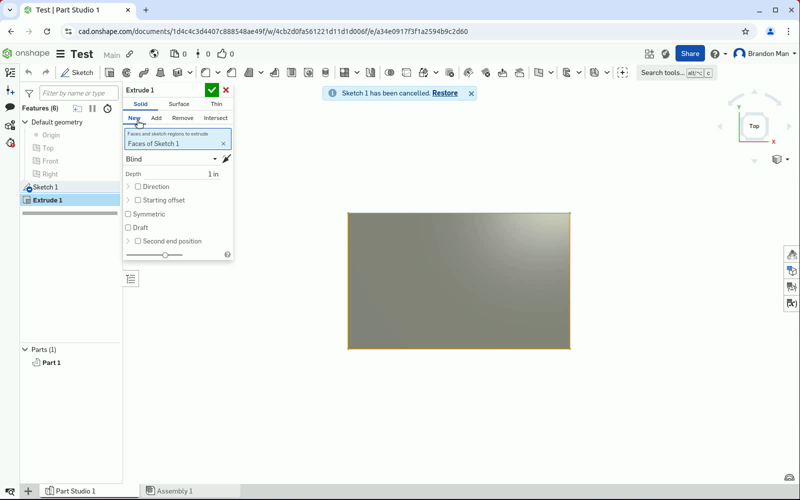
key(tab, 4)
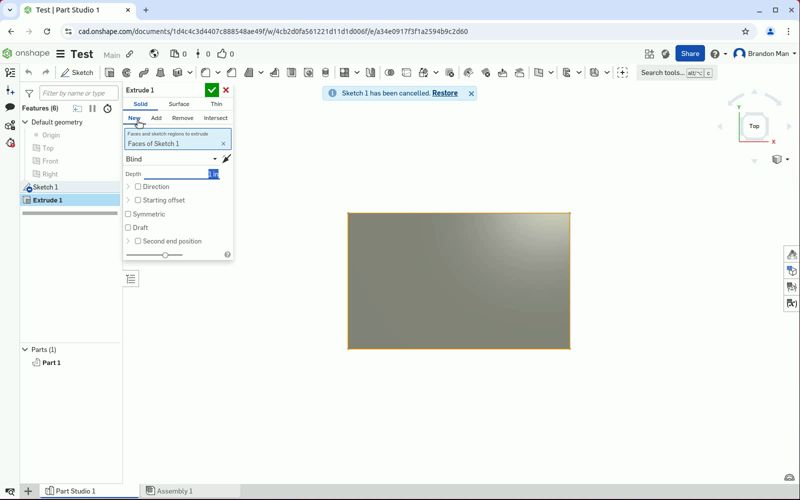
text(0.241)
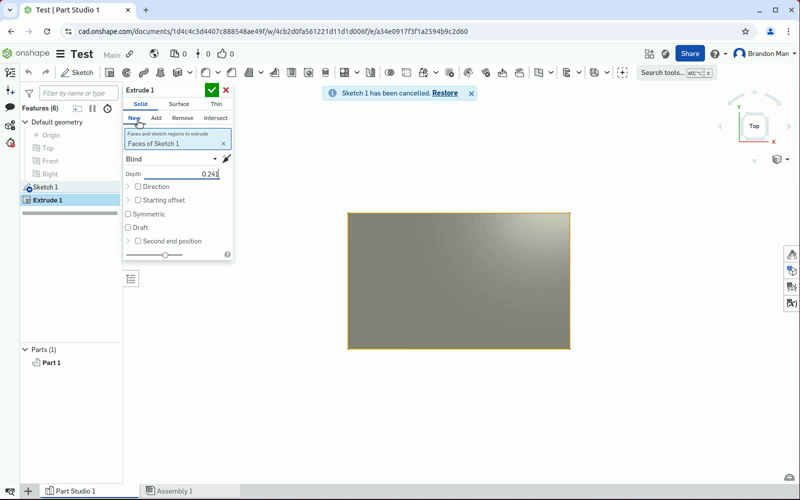
key(enter)
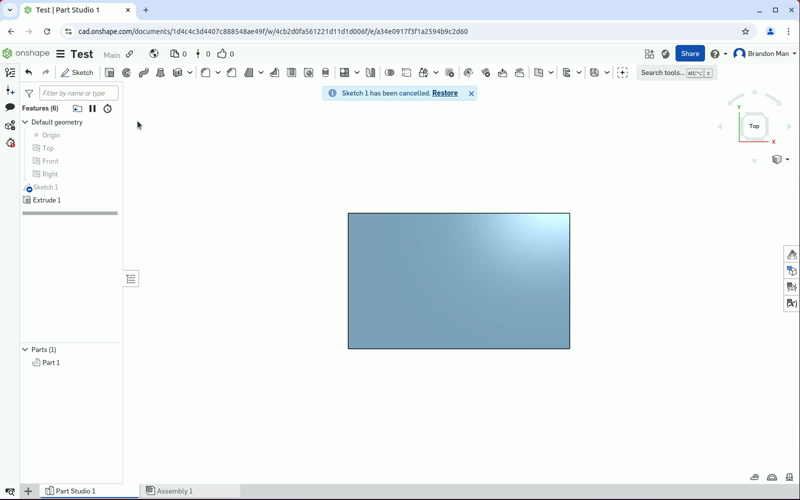
key(shift+h)
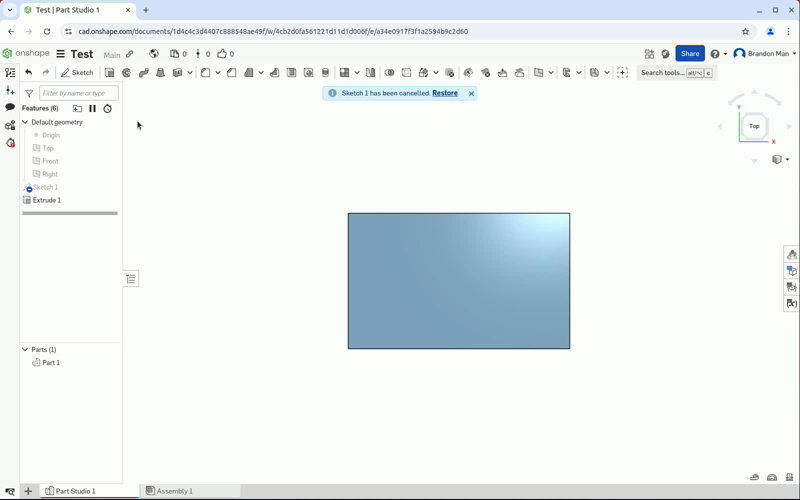
key(shift+h)
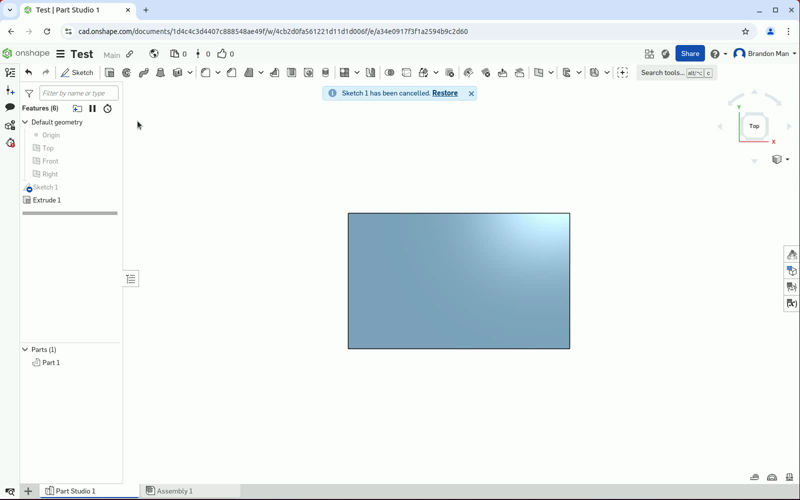
mouse_move(73, 189)
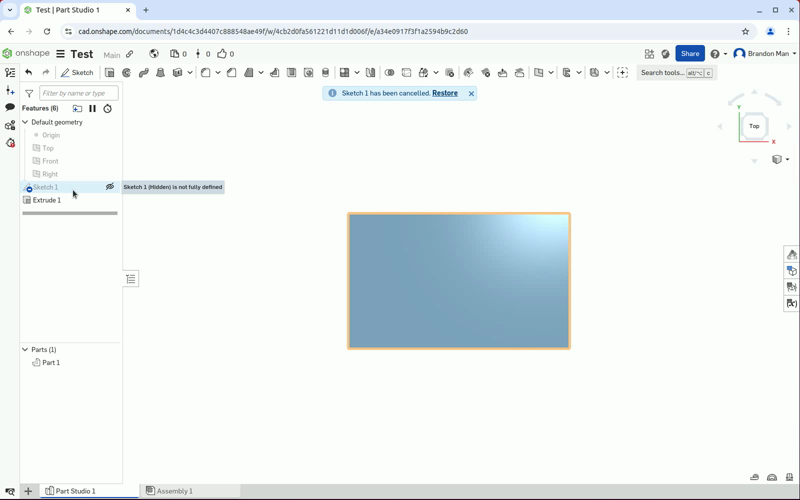
click(73, 189)
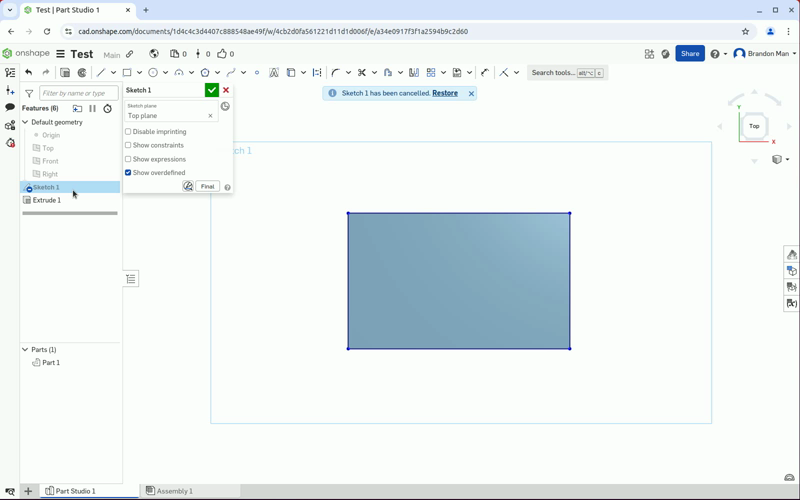
mouse_move(229, 92)
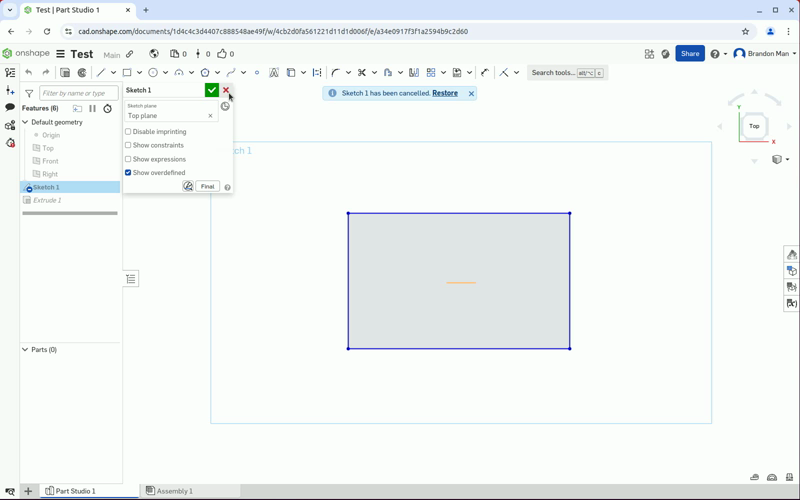
click(229, 92)
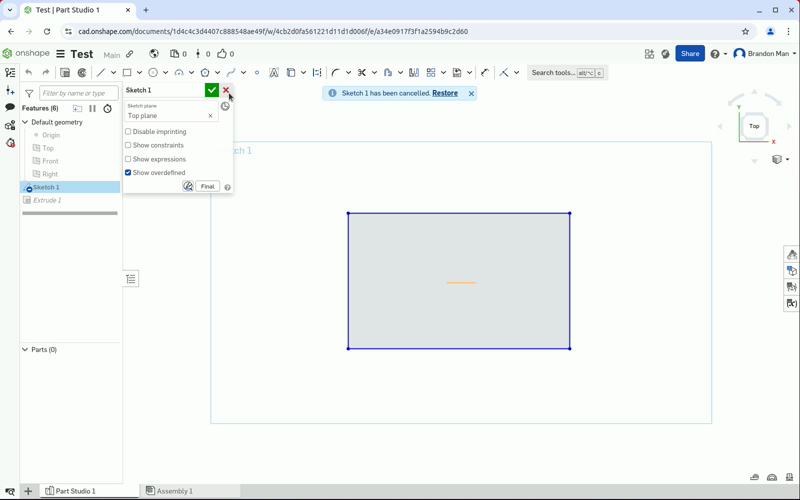
key(shift+s)
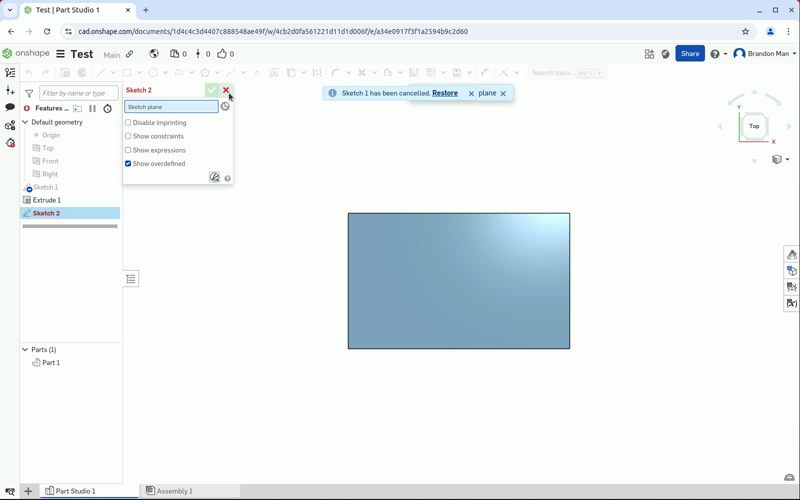
mouse_move(73, 150)
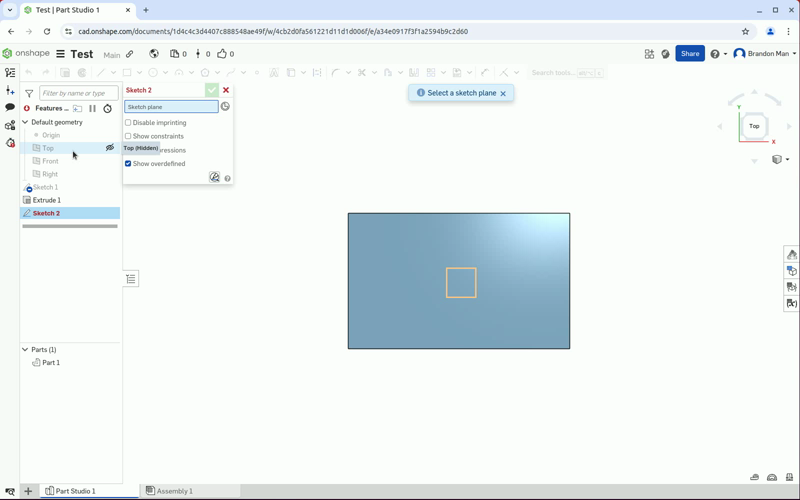
click(73, 150)
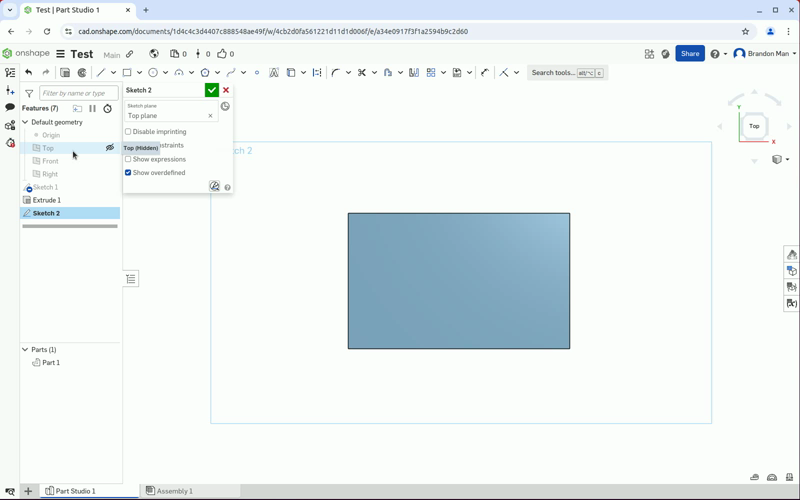
mouse_move(73, 352)
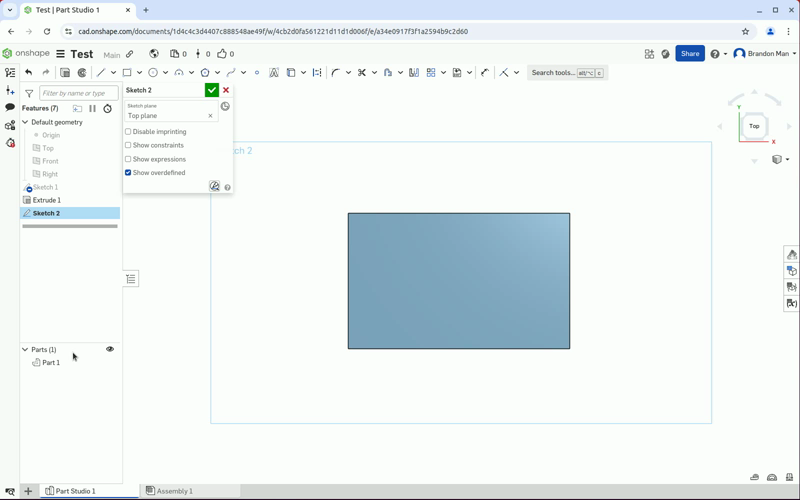
key(y)
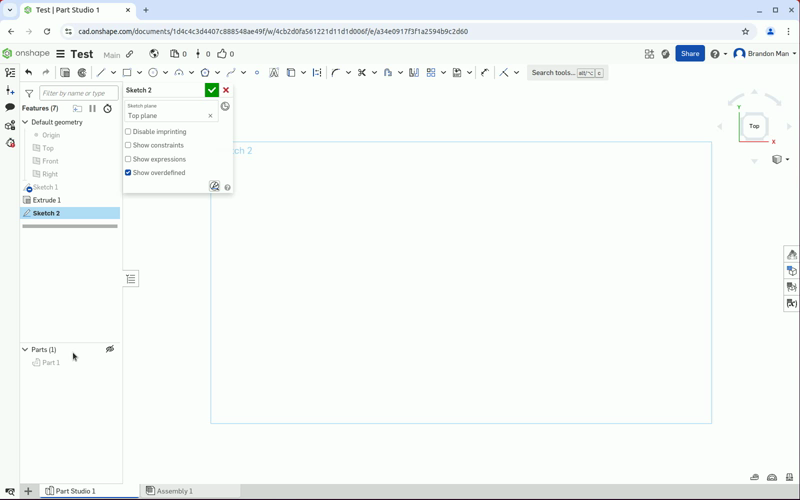
key(l)
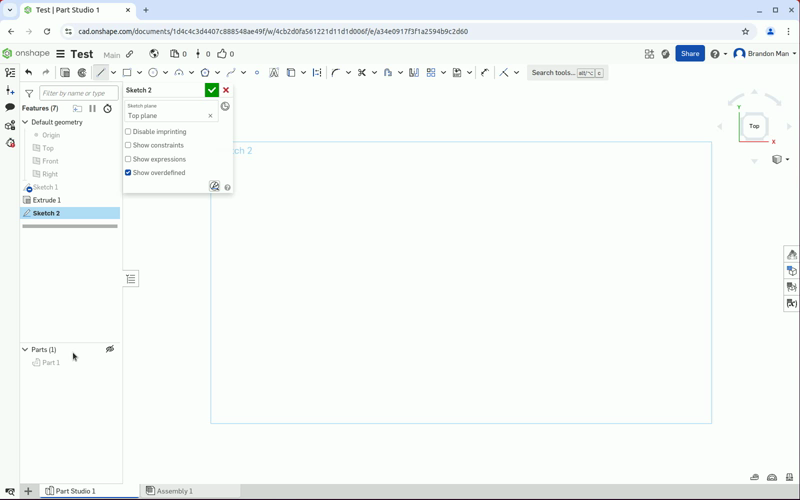
key_down(shift)
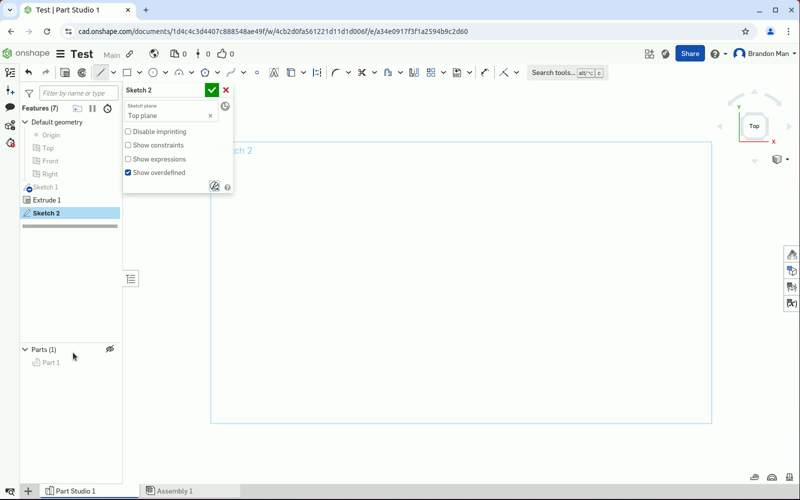
mouse_move(348, 348)
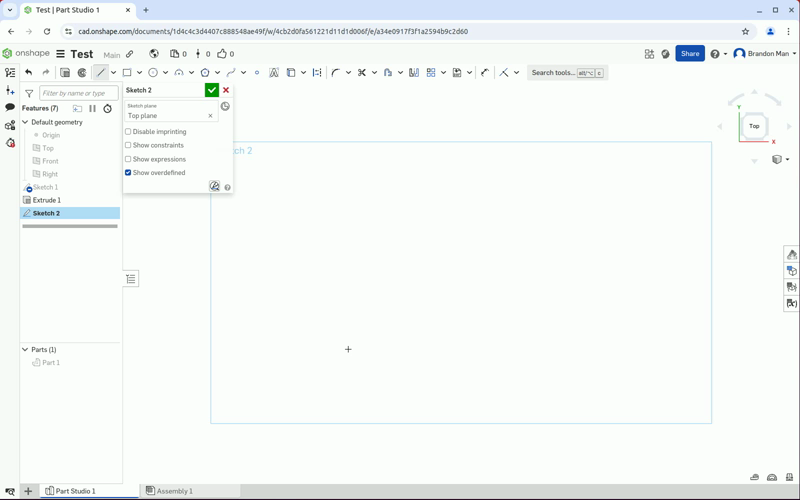
click(348, 348)
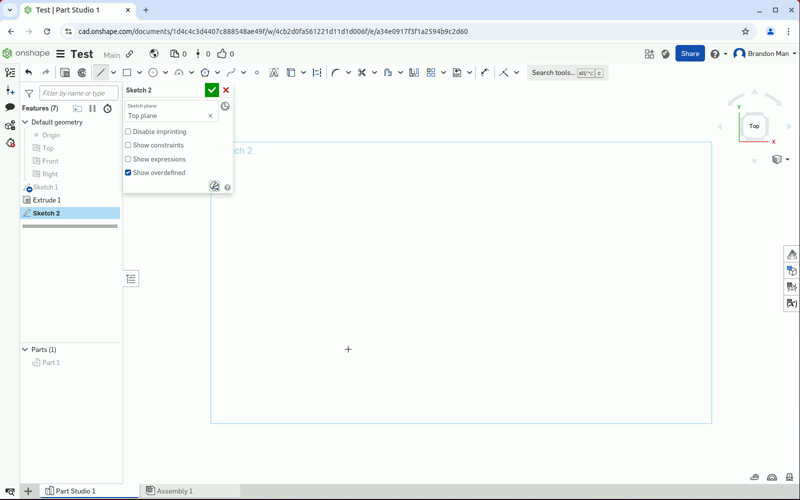
key_up(shift)
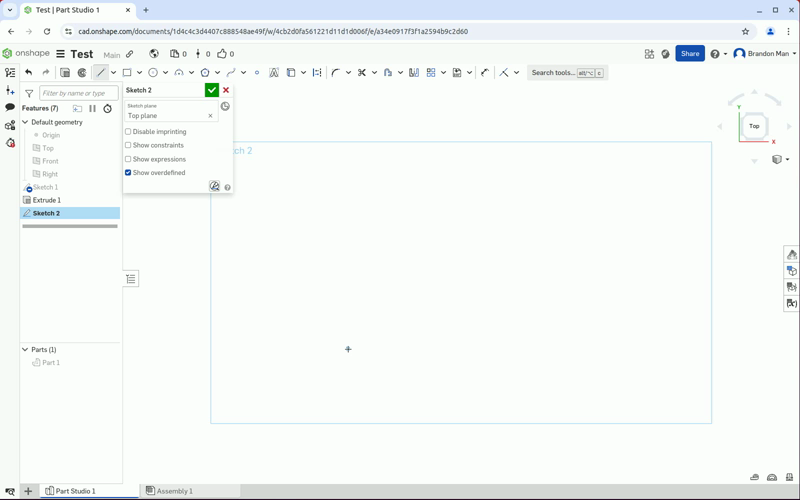
key_down(shift)
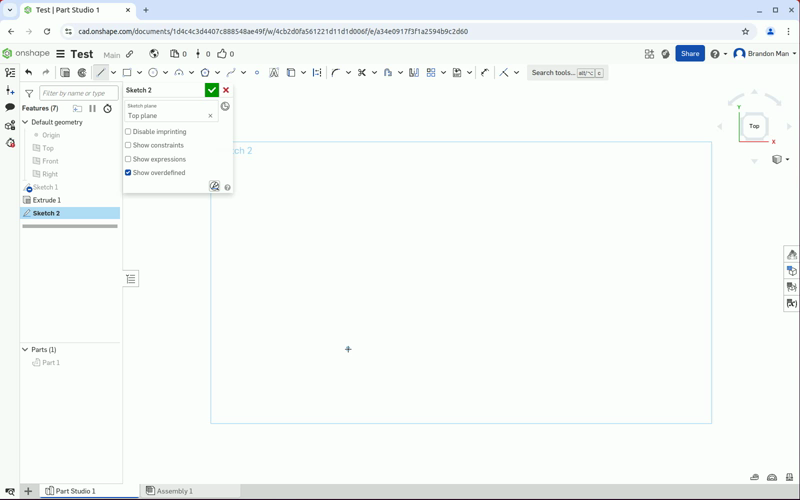
mouse_move(569, 348)
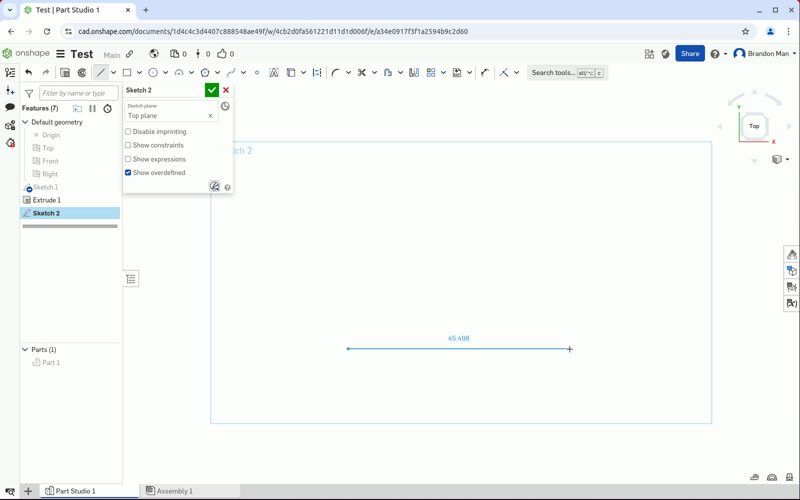
click(569, 348)
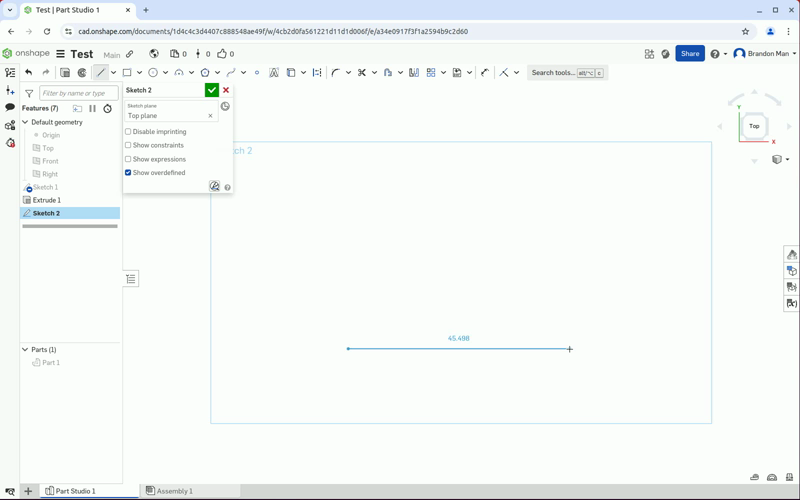
key_up(shift)
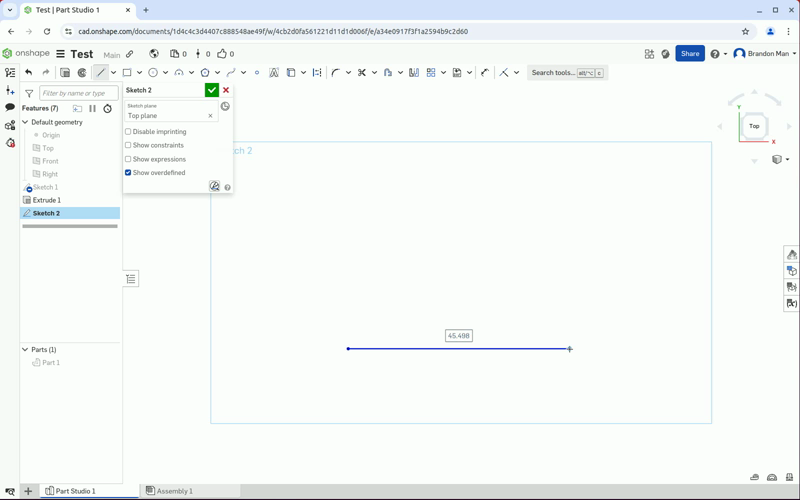
key_down(shift)
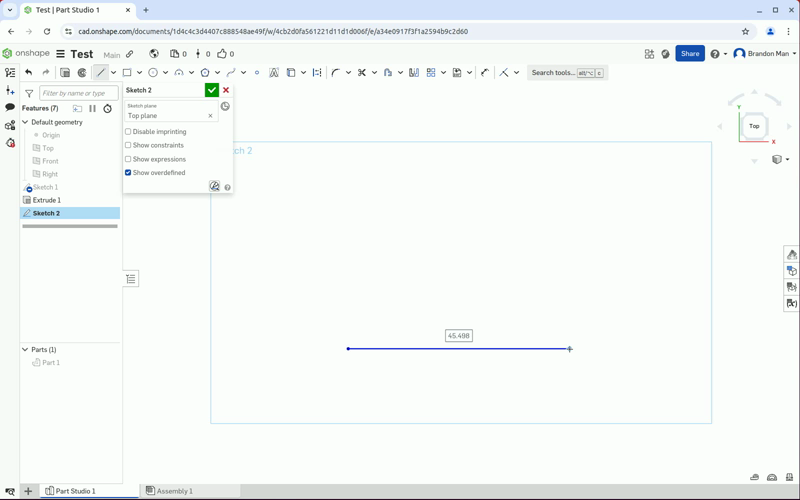
mouse_move(569, 213)
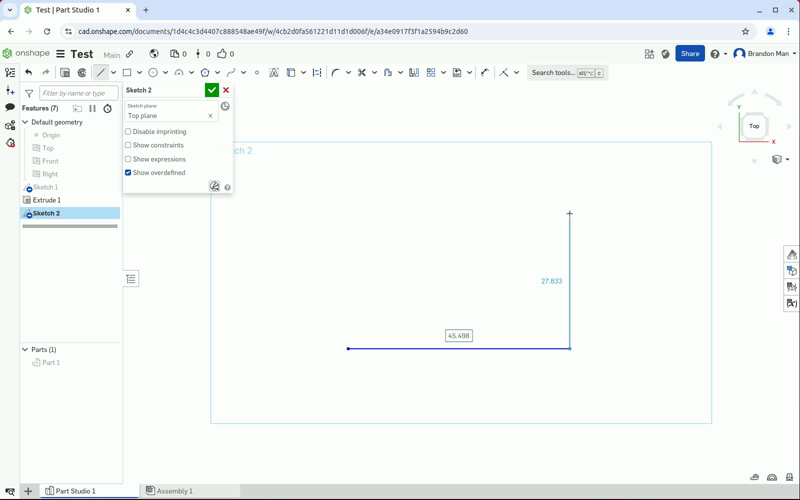
click(569, 213)
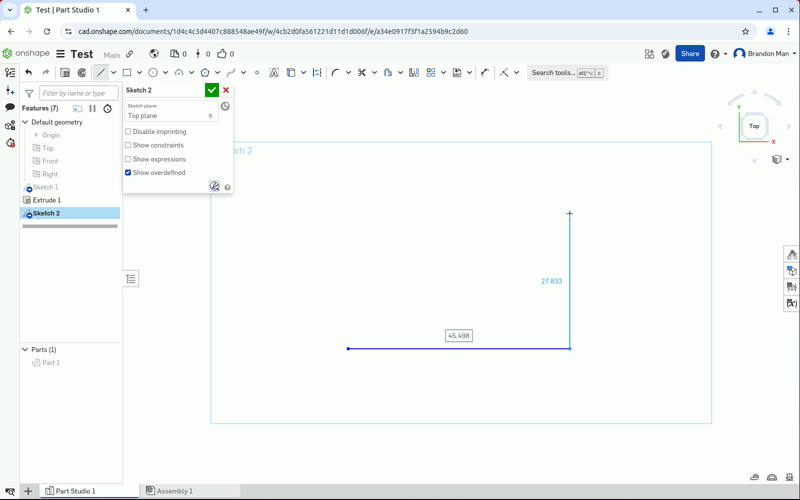
key_up(shift)
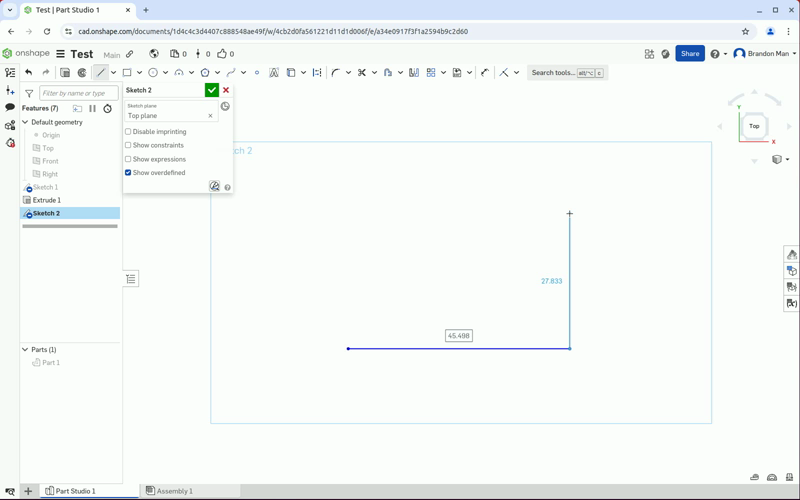
key_down(shift)
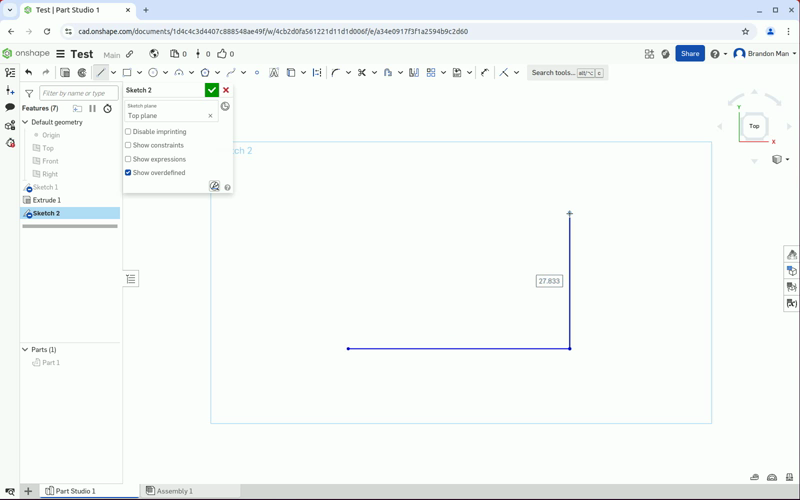
mouse_move(348, 213)
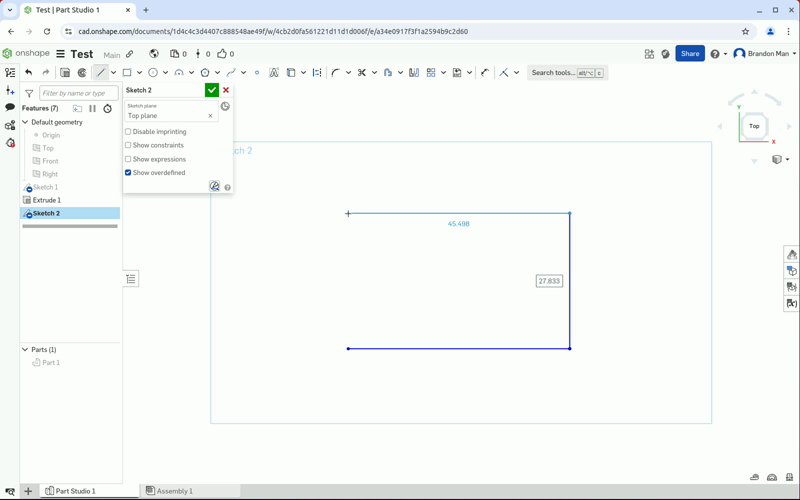
click(348, 213)
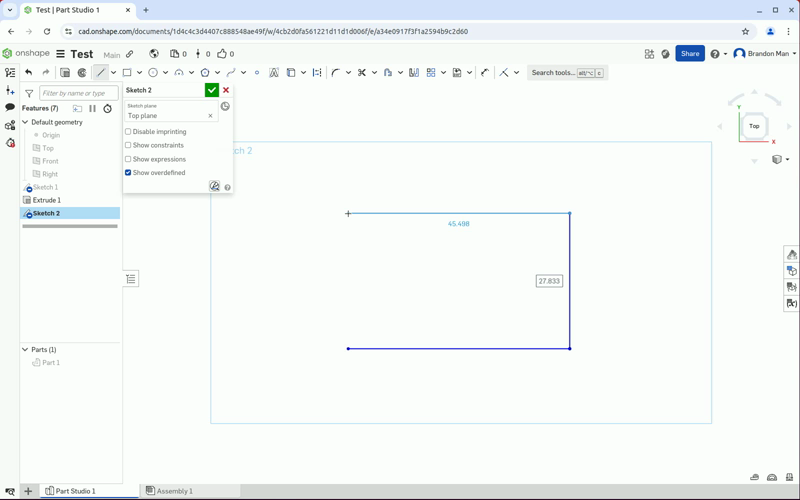
key_up(shift)
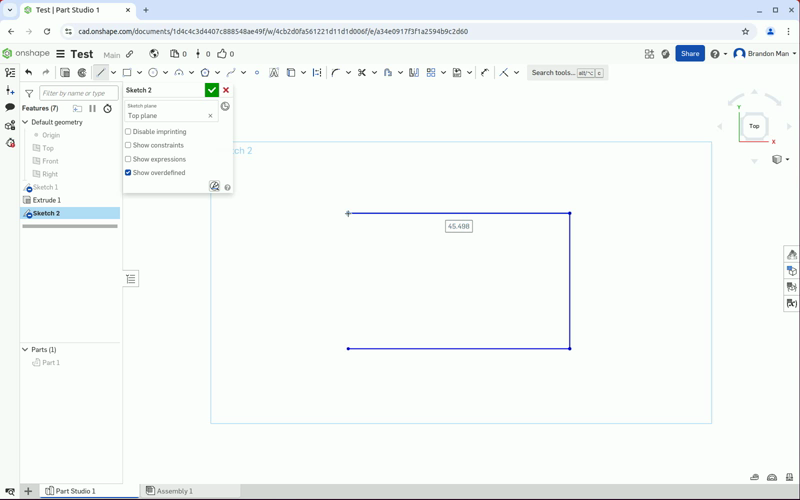
key_down(shift)
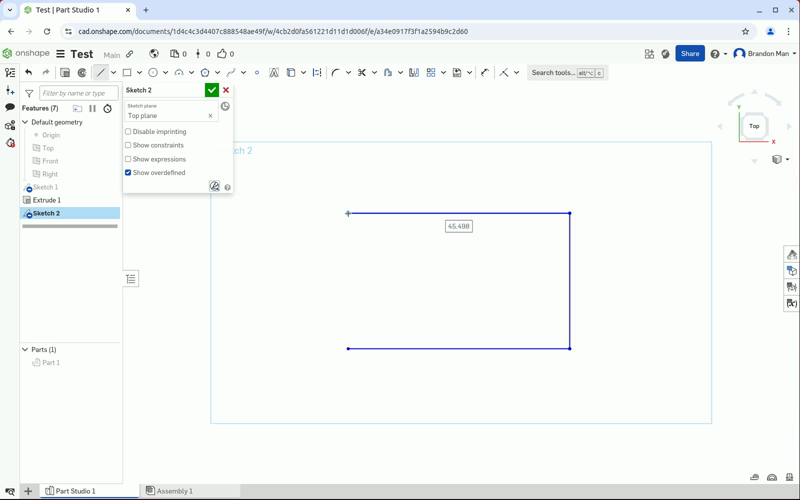
mouse_move(348, 348)
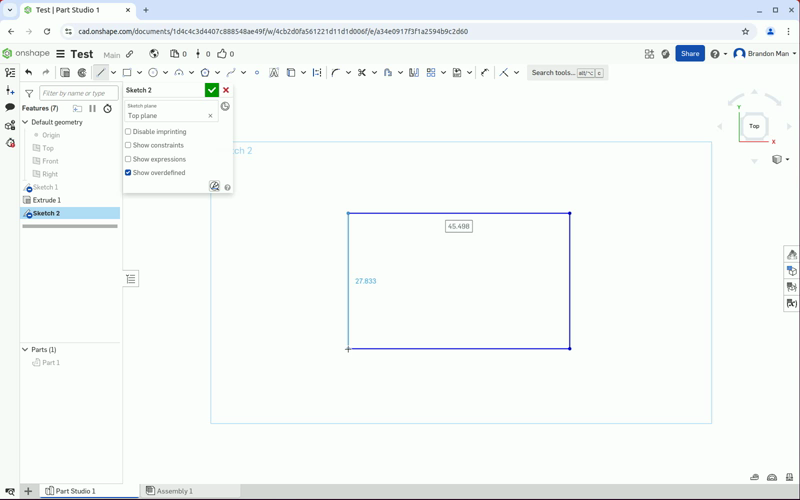
key_up(shift)
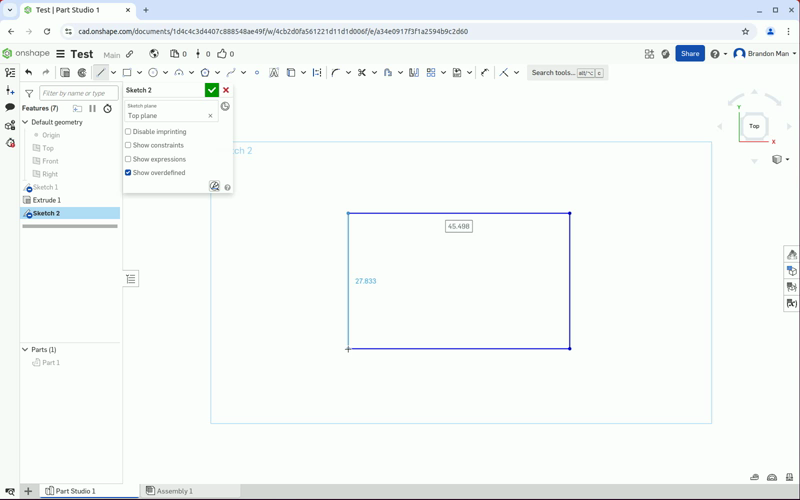
click(348, 348)
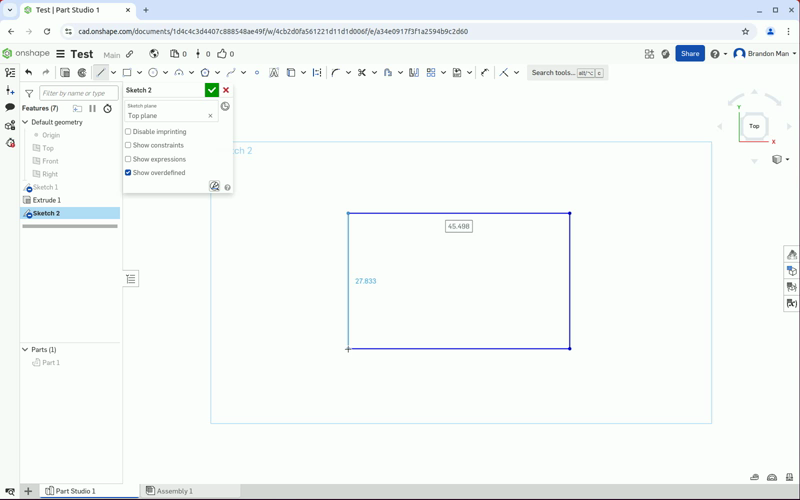
key(esc)
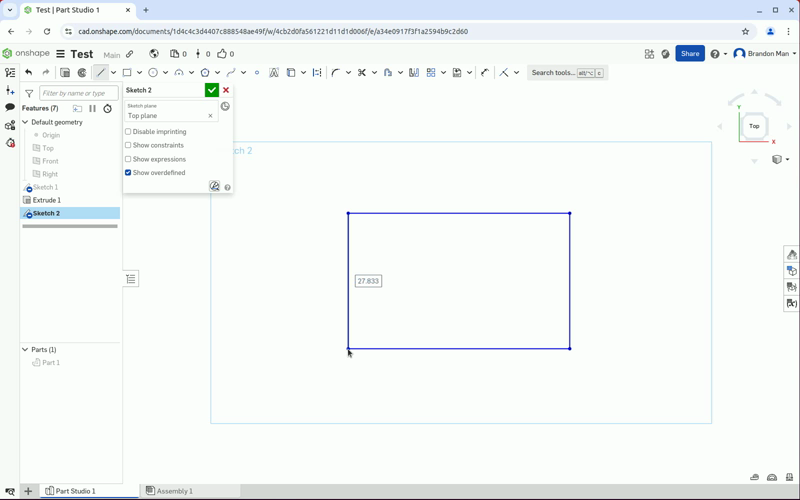
mouse_move(524, 243)
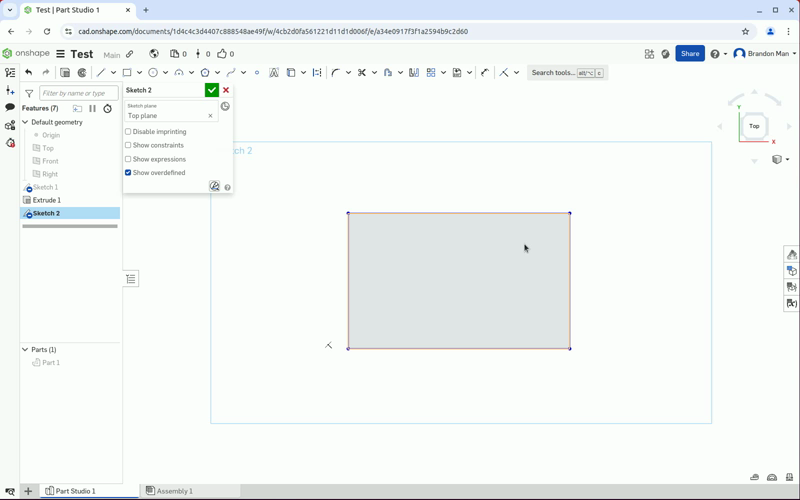
click(524, 243)
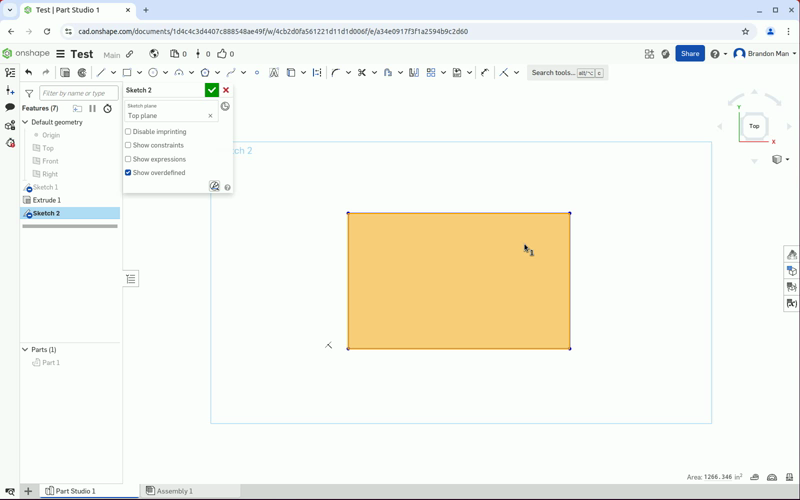
mouse_move(73, 352)
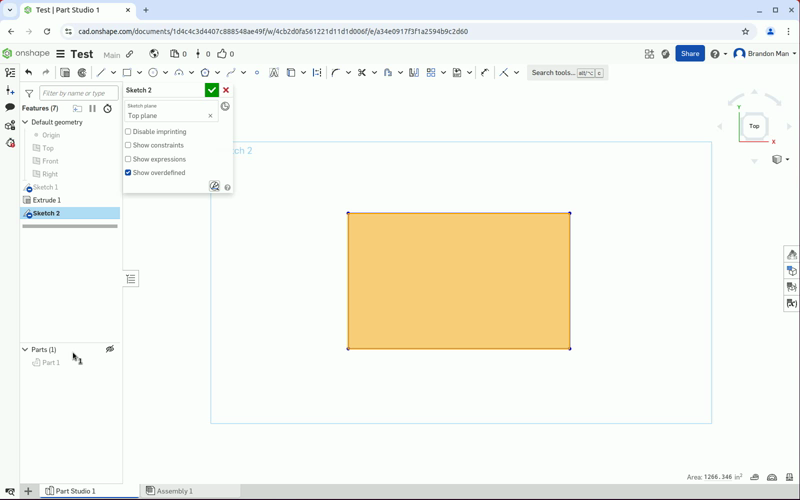
key(shift+y)
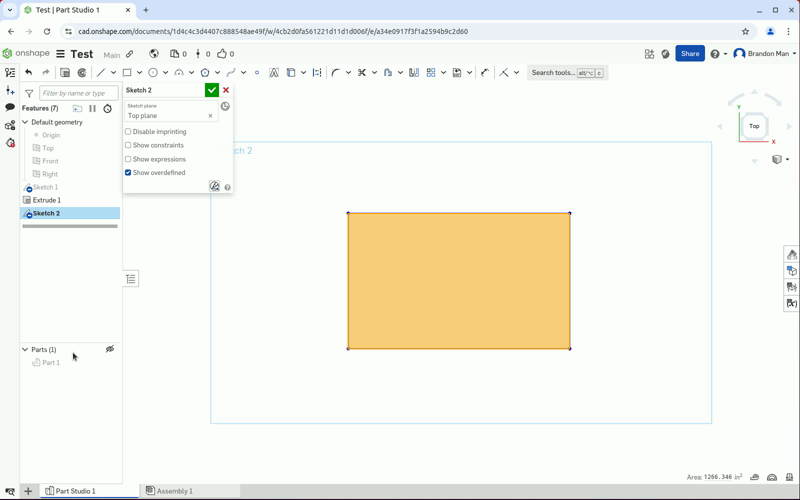
key(shift+e)
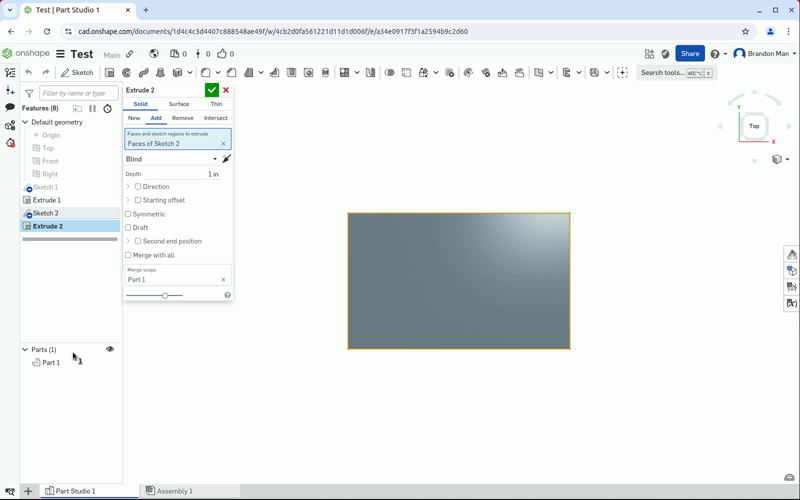
mouse_move(143, 106)
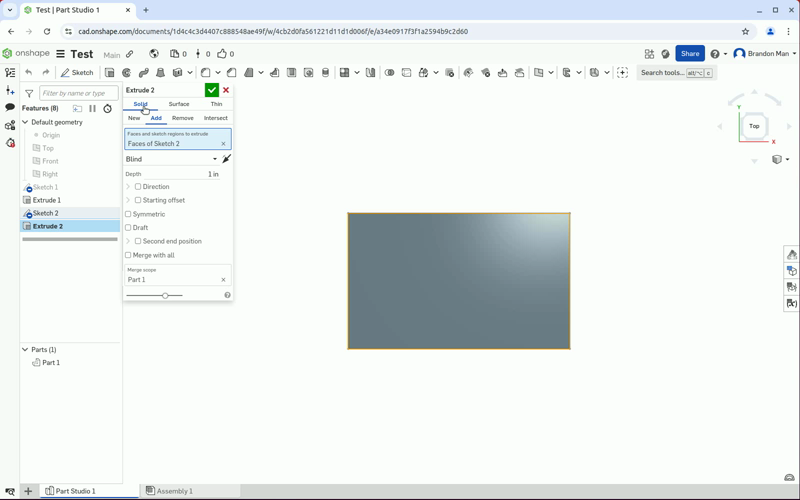
click(143, 106)
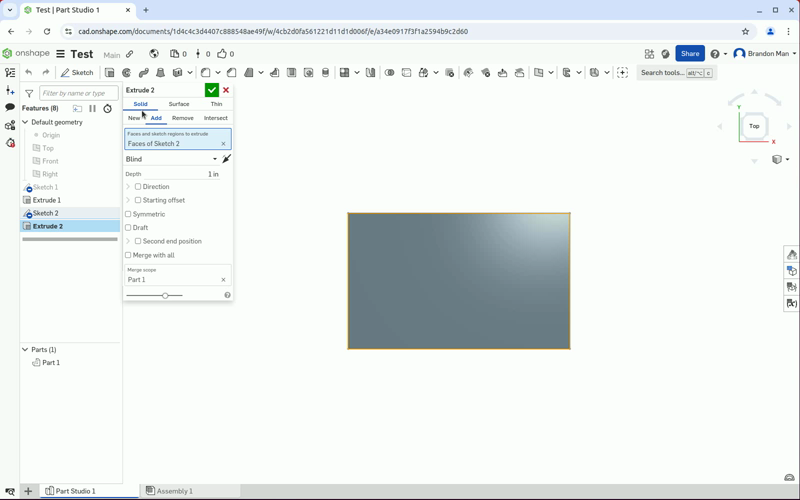
mouse_move(137, 120)
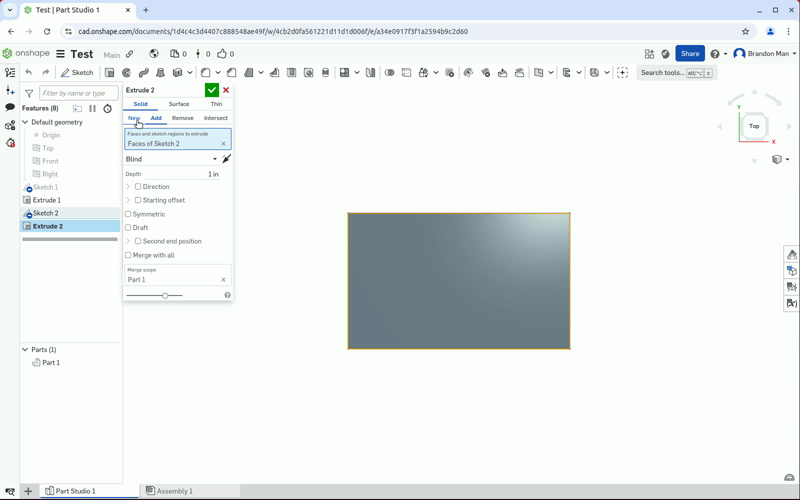
click(137, 120)
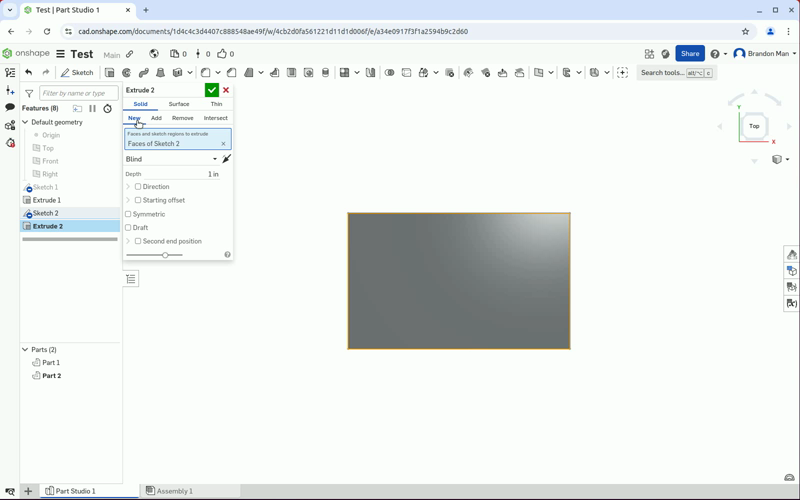
key(tab, 4)
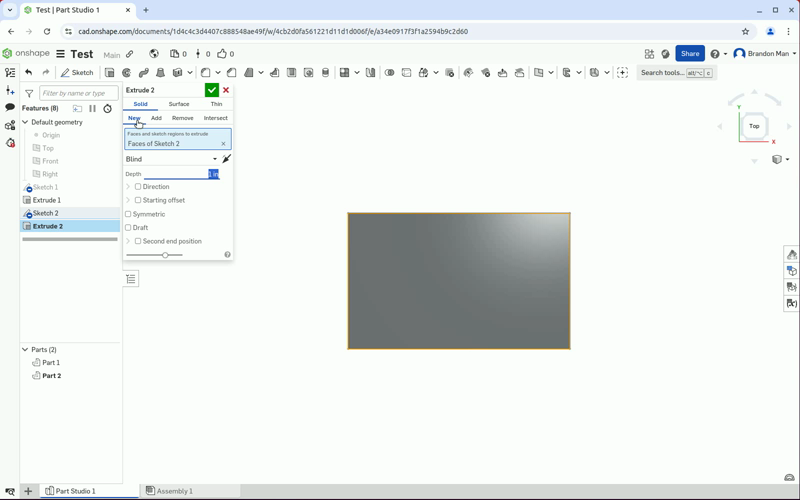
text(0.963)
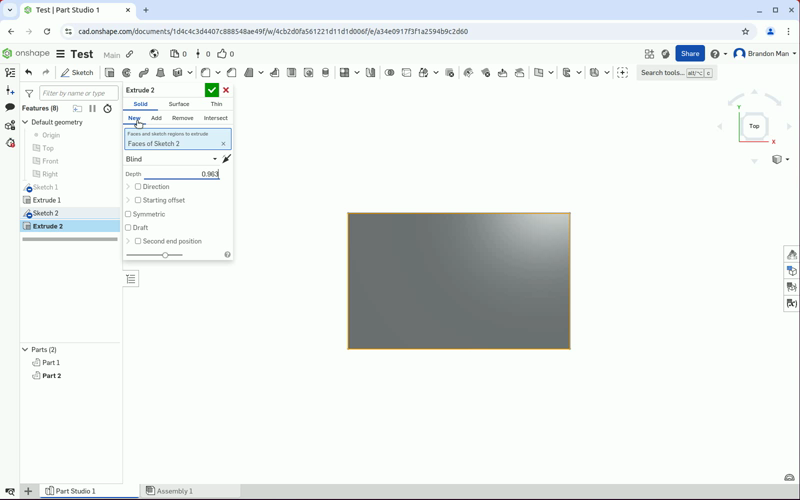
key(enter)
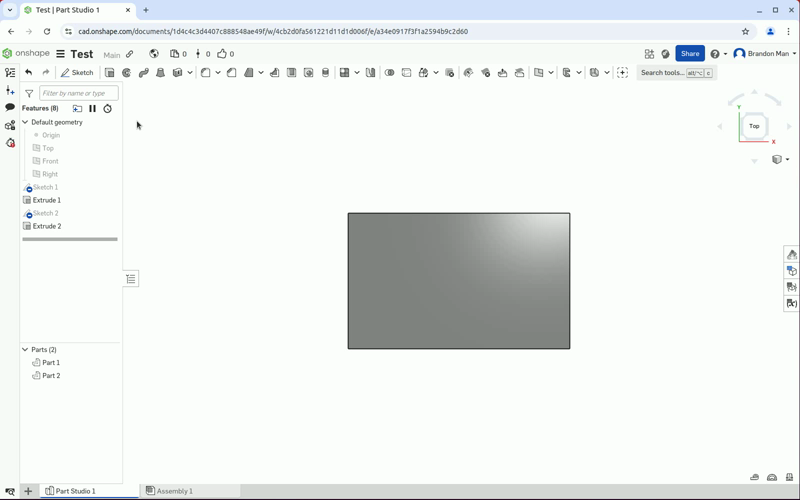
key(shift+h)
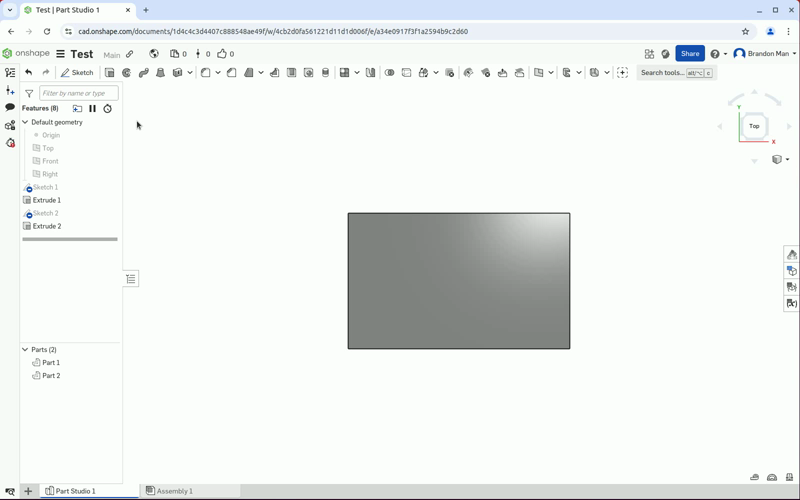
key(shift+h)
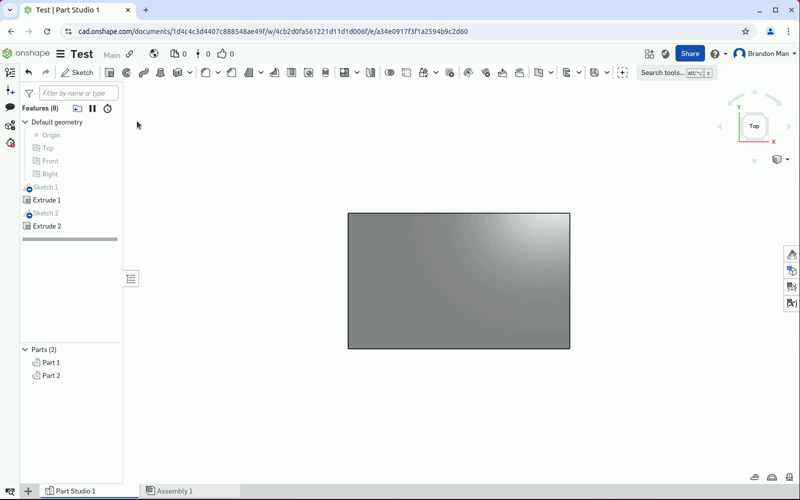
mouse_move(73, 189)
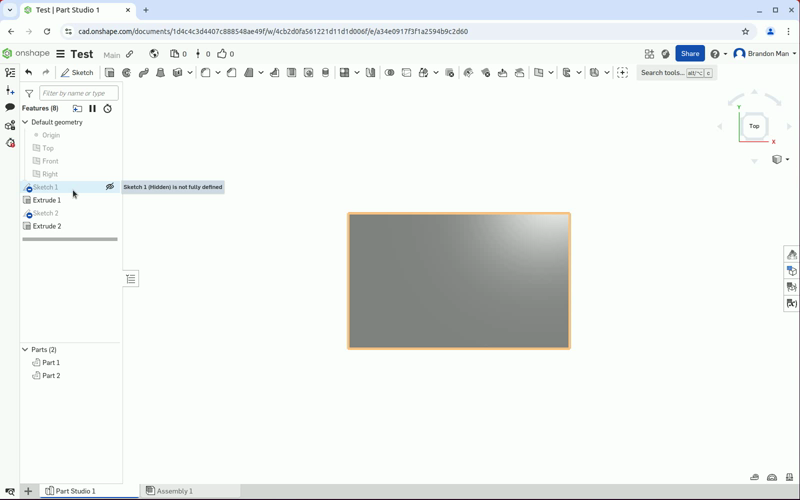
click(73, 189)
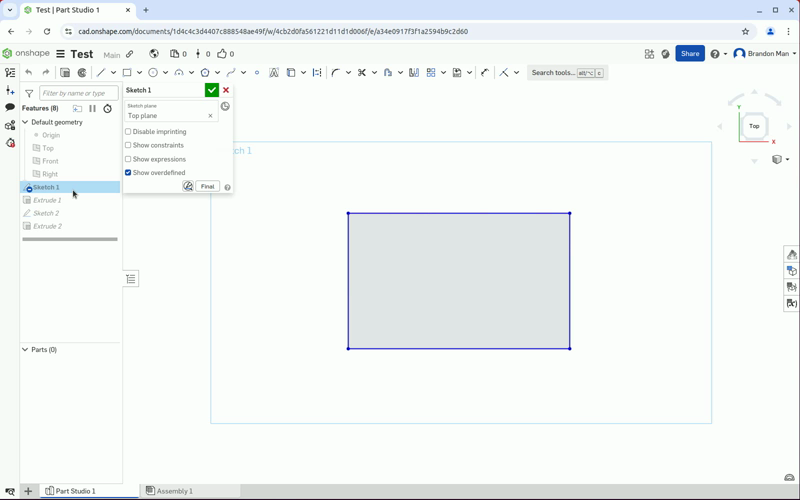
mouse_move(229, 92)
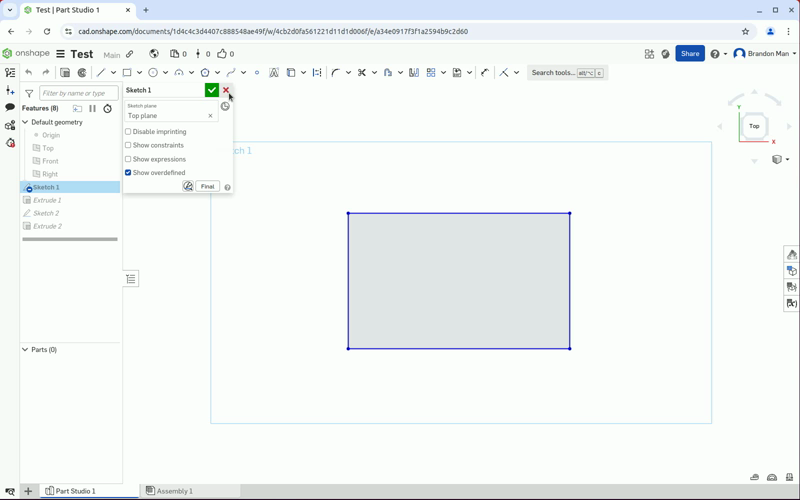
click(229, 92)
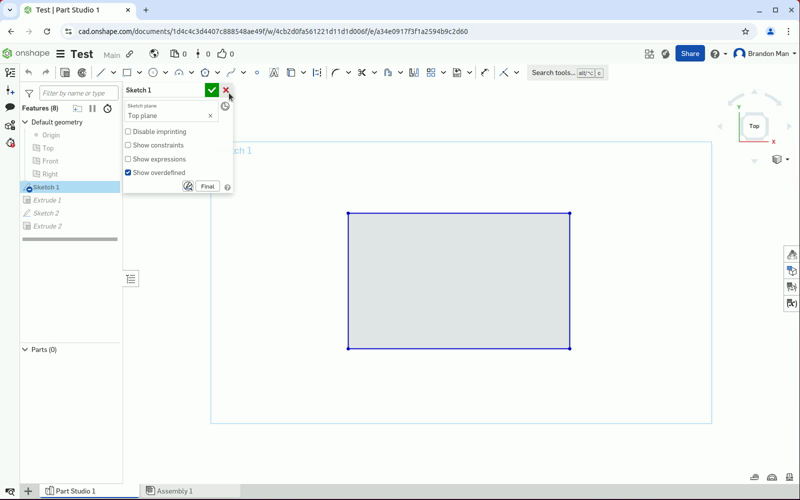
key(shift+s)
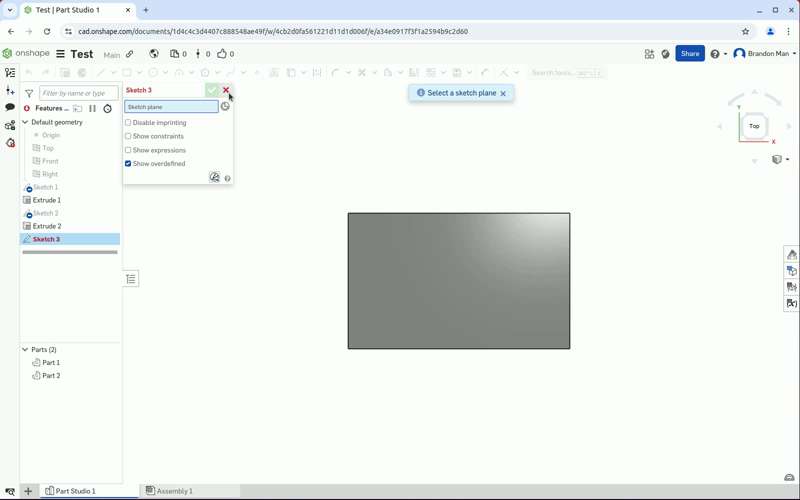
mouse_move(73, 150)
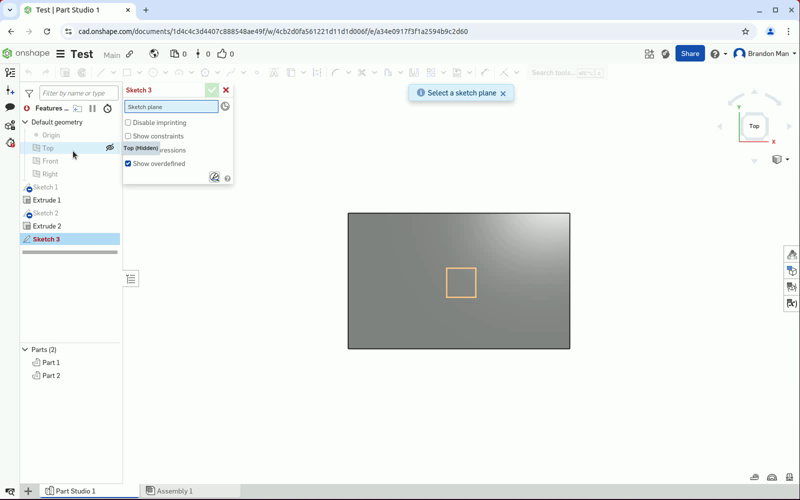
click(73, 150)
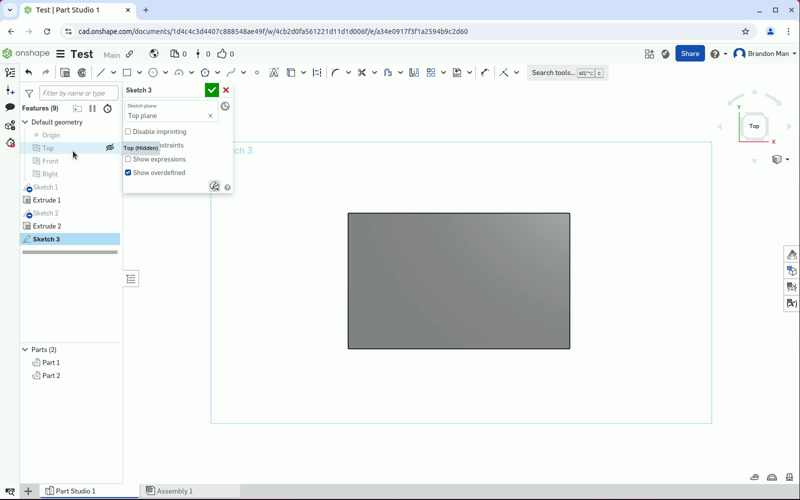
mouse_move(73, 352)
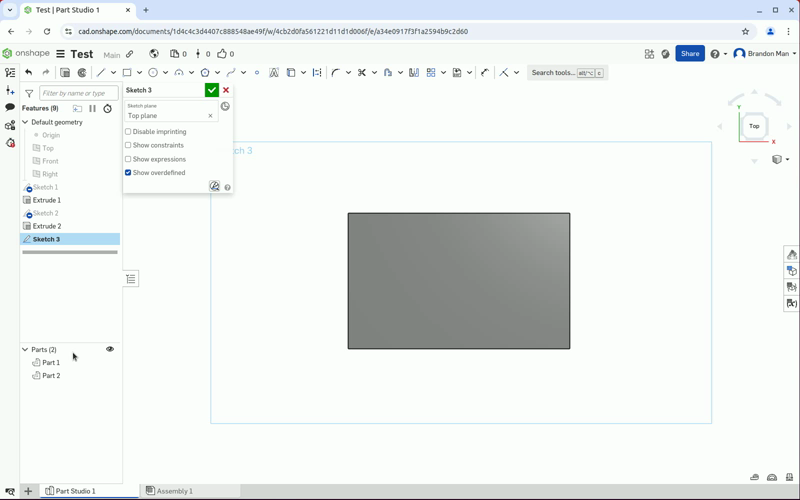
key(y)
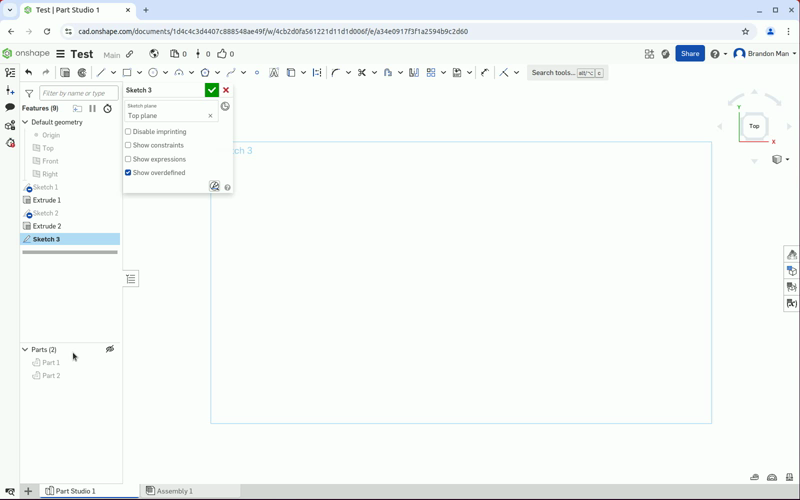
key(l)
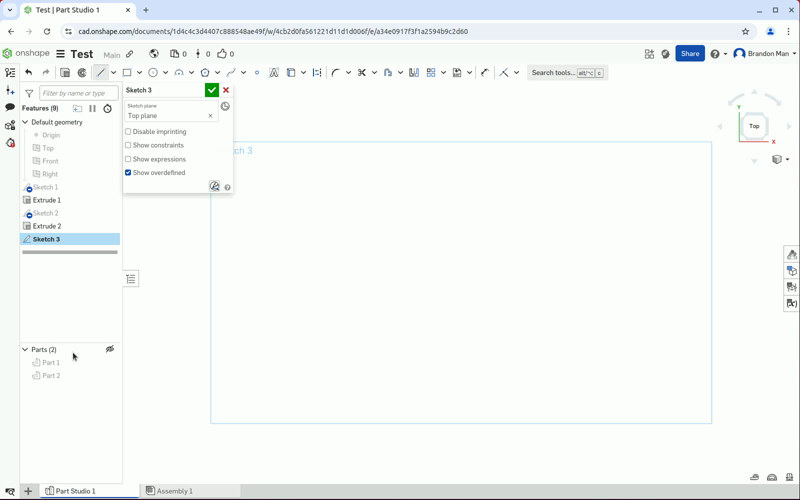
key_down(shift)
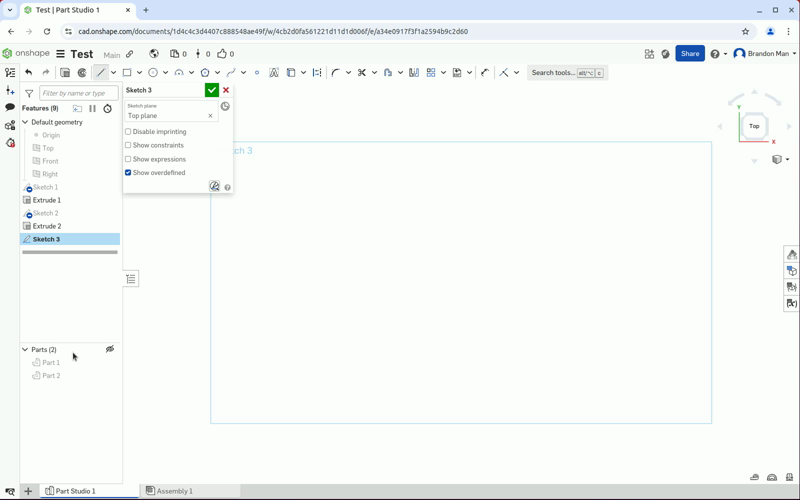
mouse_move(349, 351)
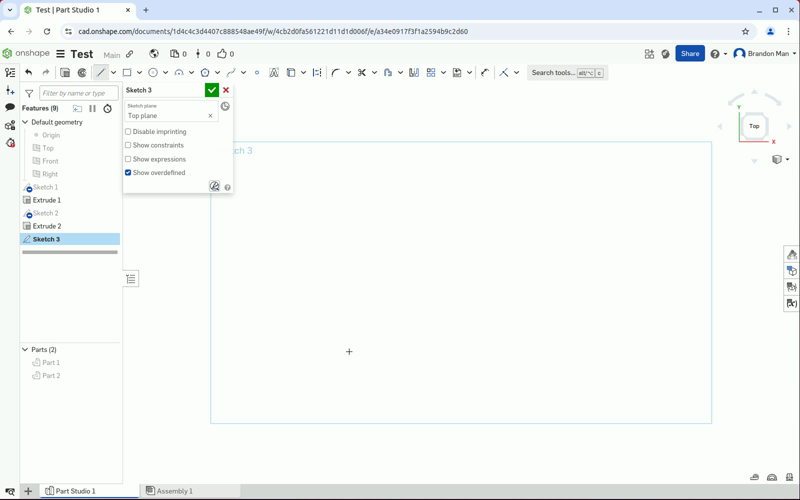
click(349, 351)
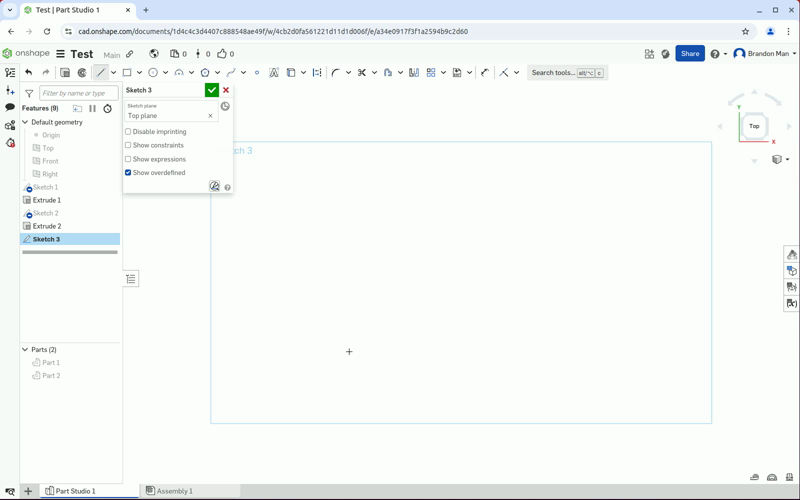
key_up(shift)
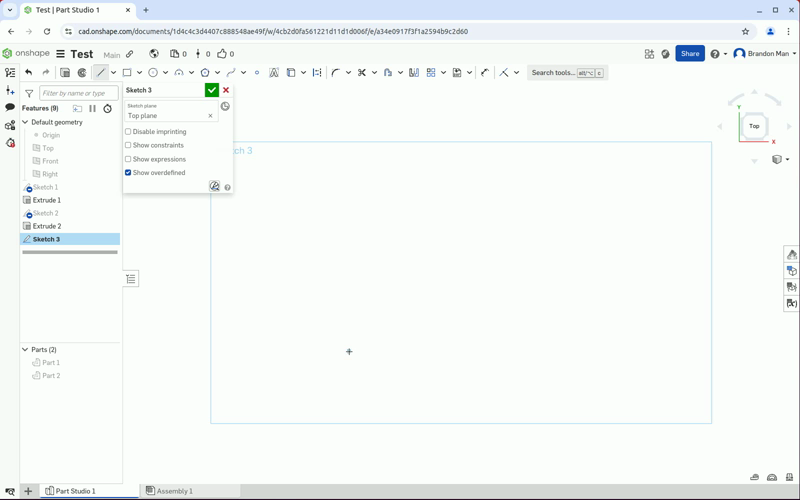
key_down(shift)
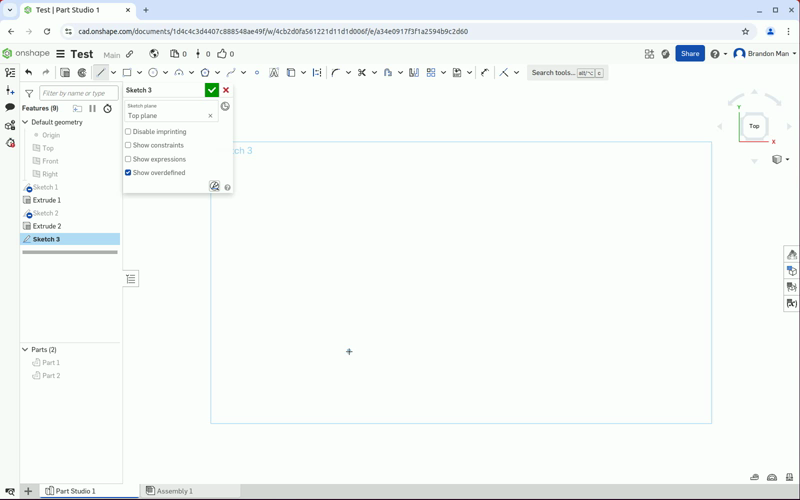
mouse_move(570, 351)
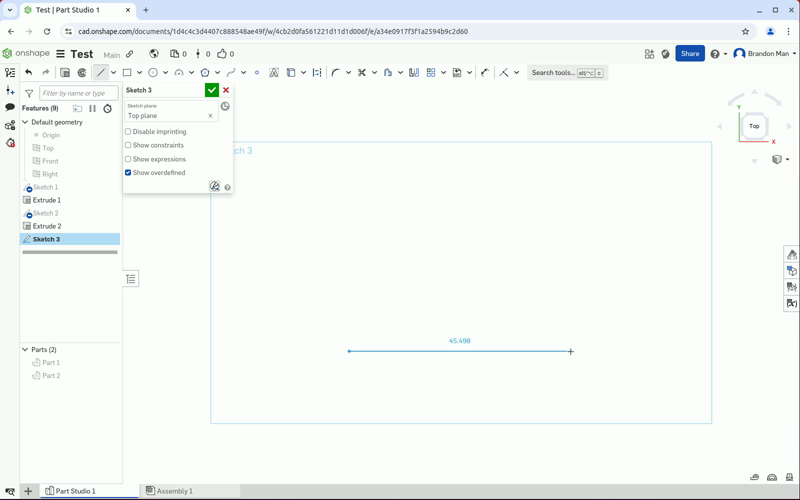
click(570, 351)
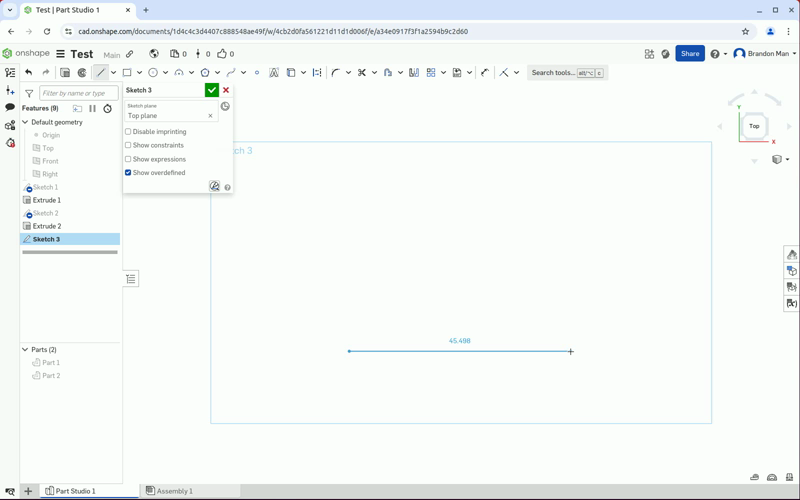
key_up(shift)
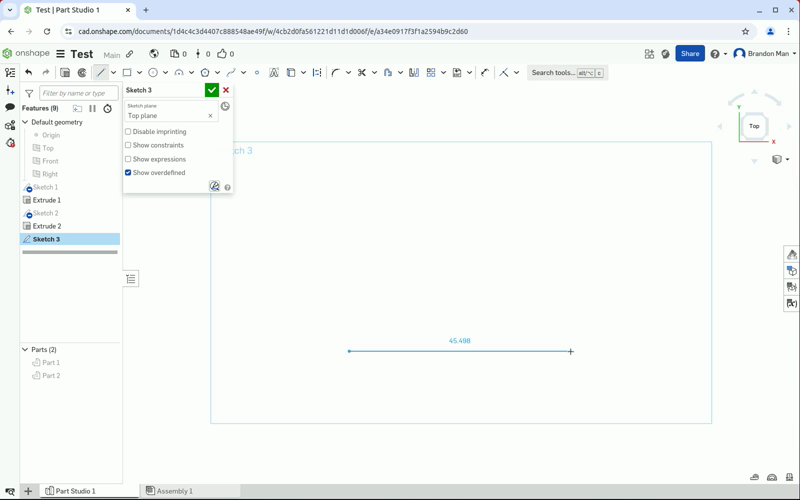
key_down(shift)
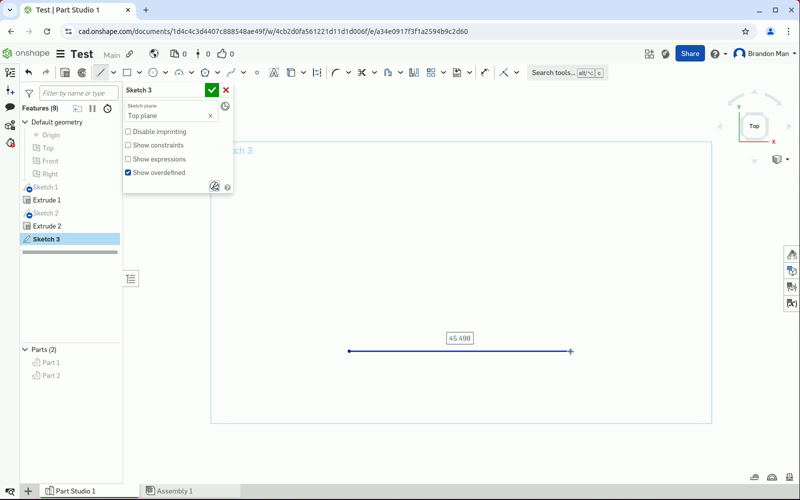
mouse_move(570, 215)
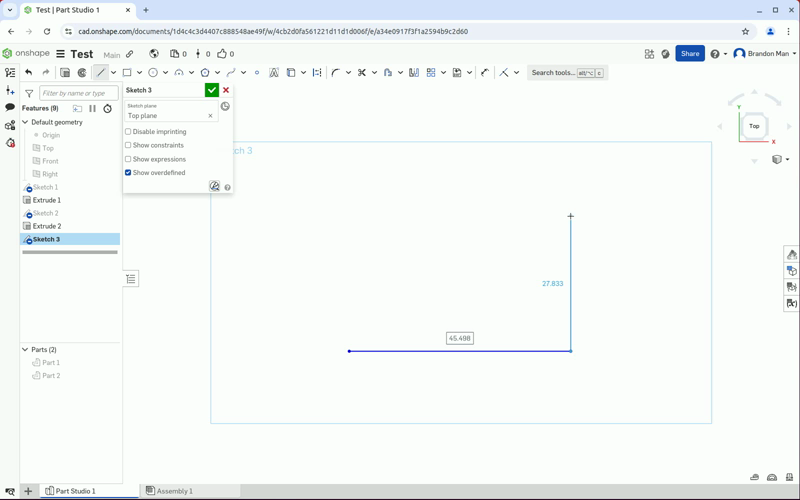
click(570, 215)
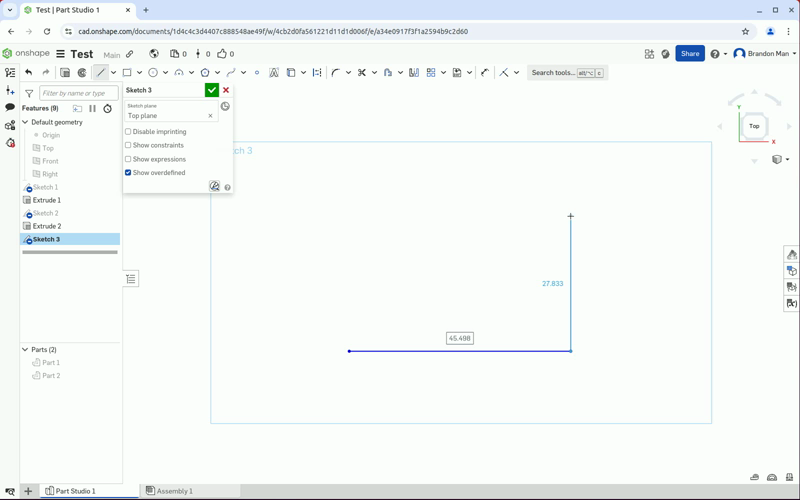
key_up(shift)
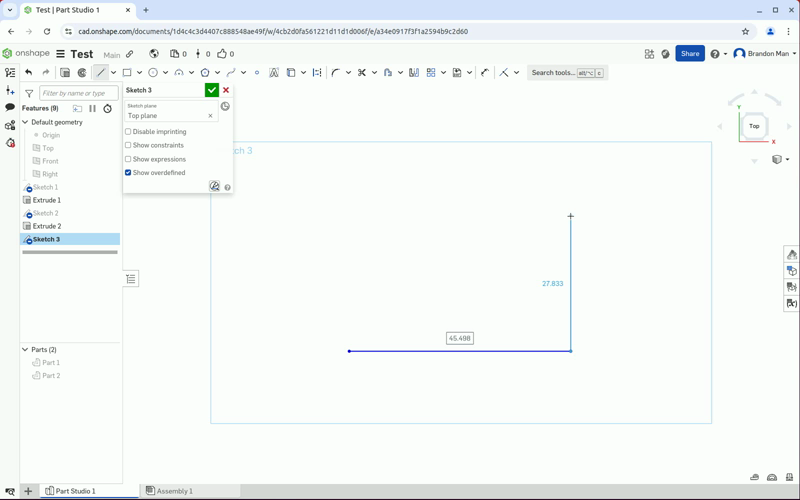
key_down(shift)
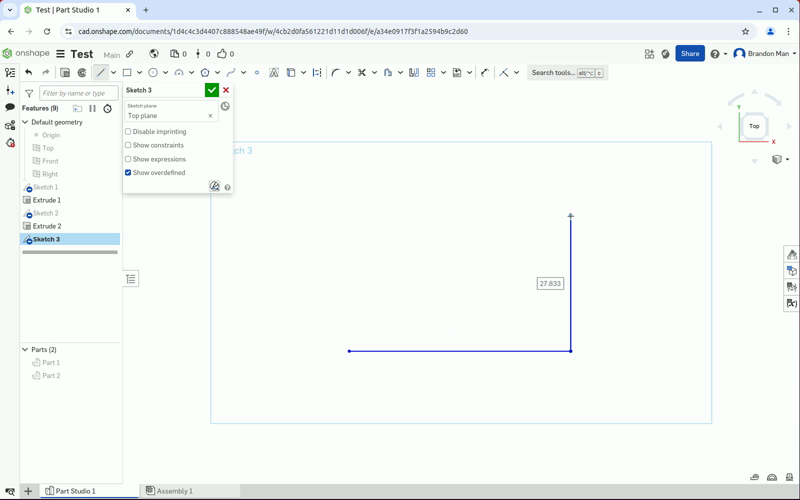
mouse_move(349, 215)
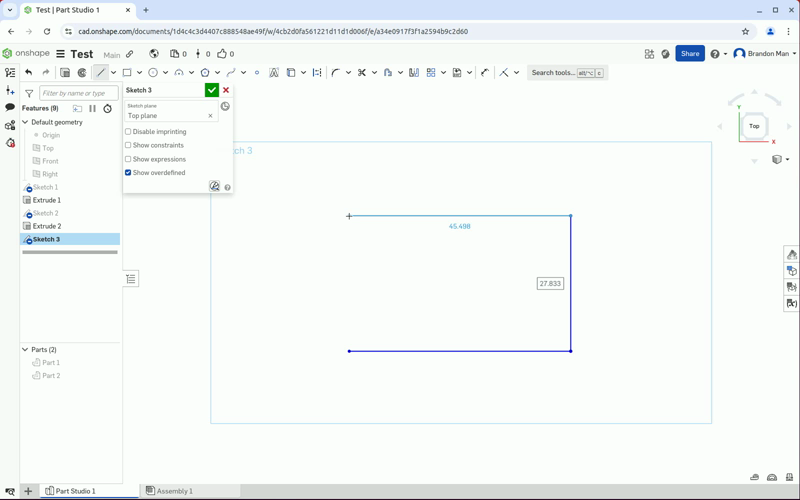
click(349, 215)
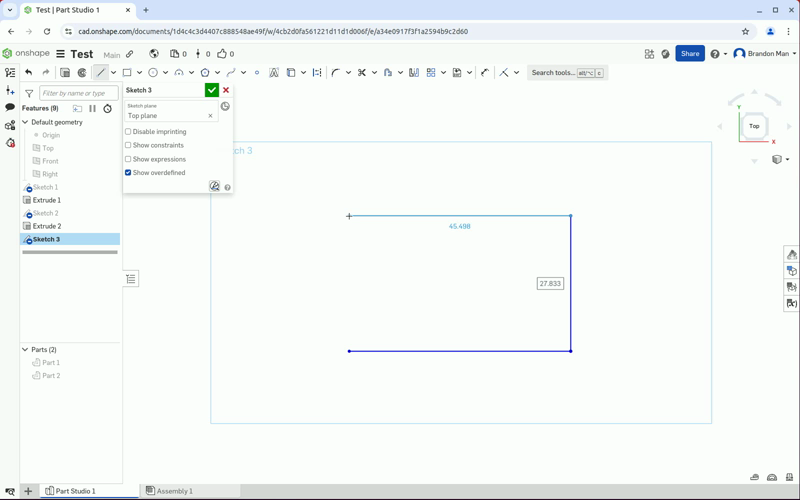
key_up(shift)
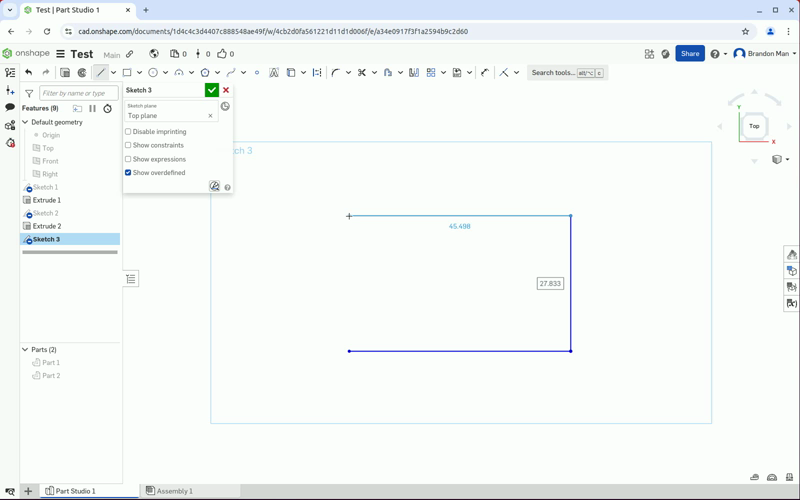
key_down(shift)
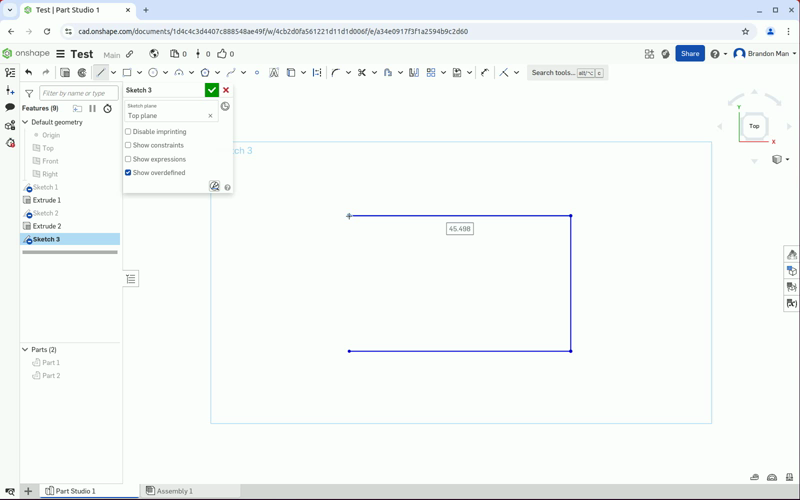
mouse_move(349, 351)
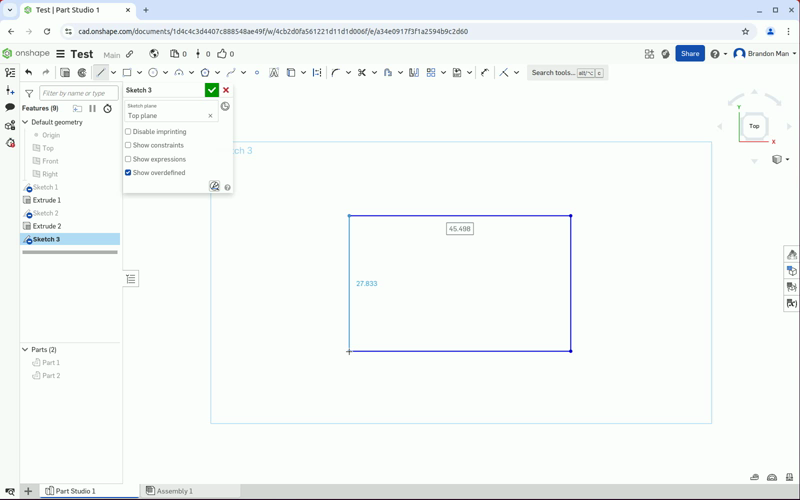
key_up(shift)
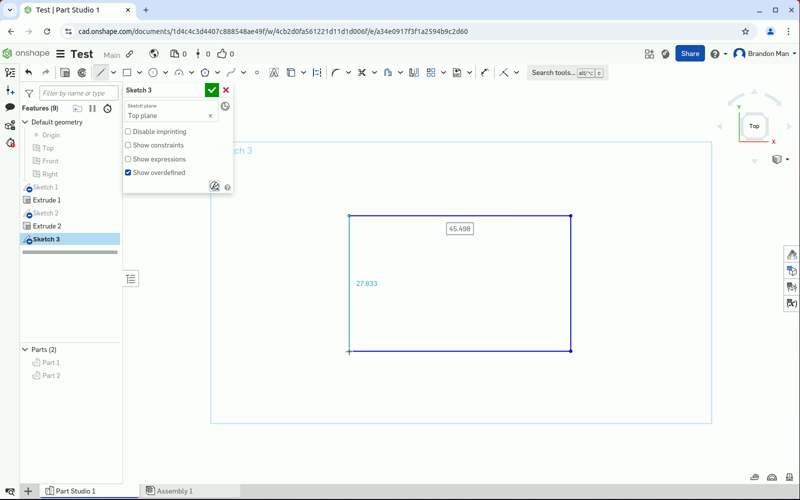
click(349, 351)
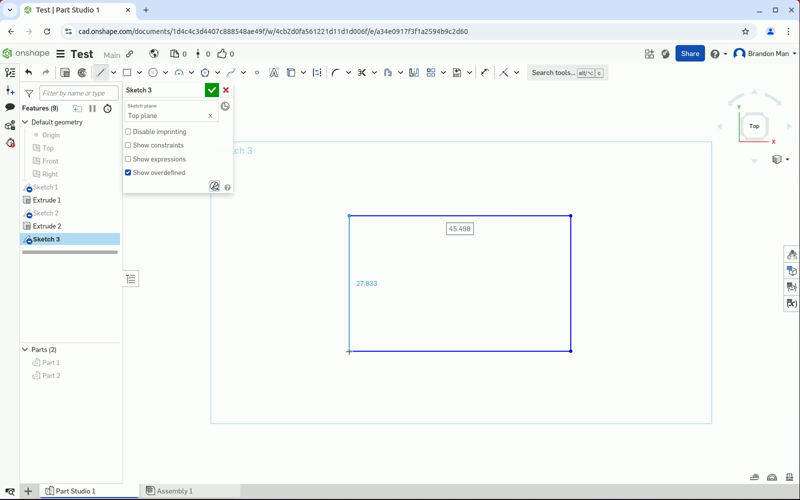
key(esc)
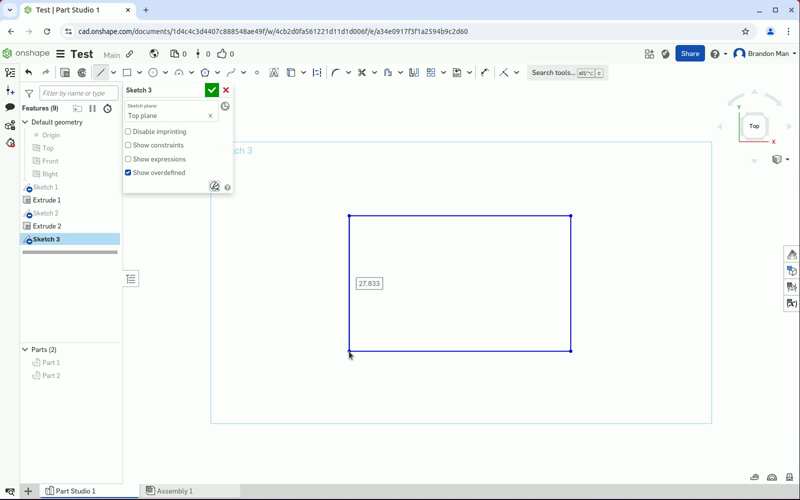
mouse_move(505, 308)
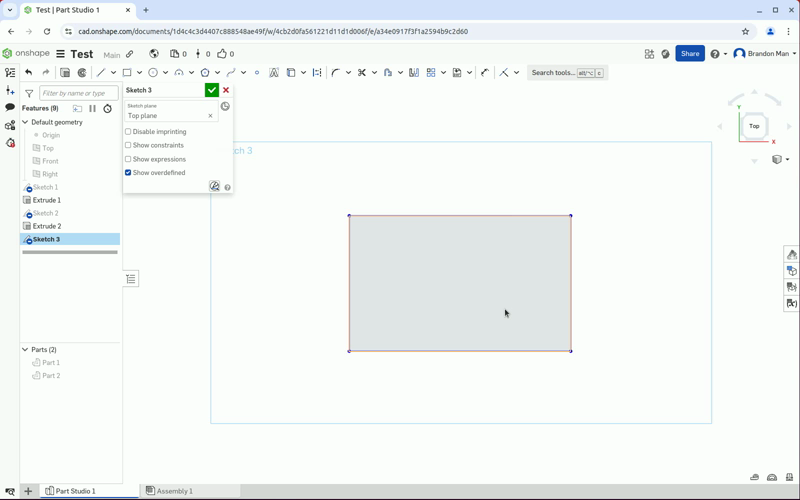
click(505, 308)
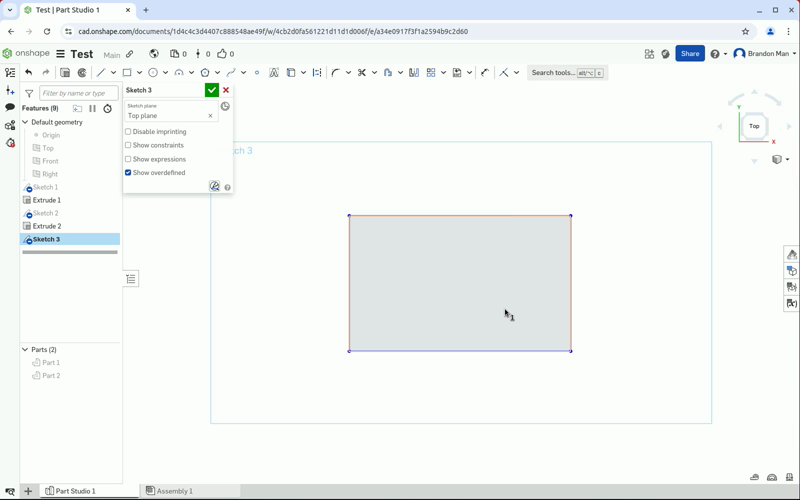
mouse_move(73, 352)
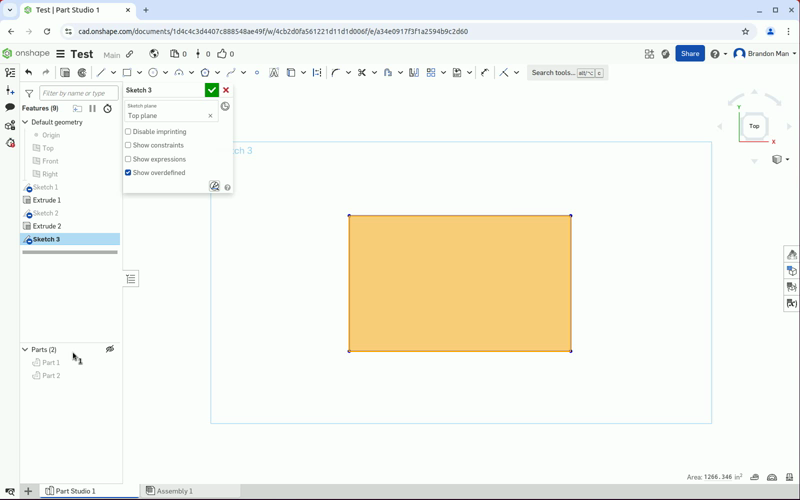
key(shift+y)
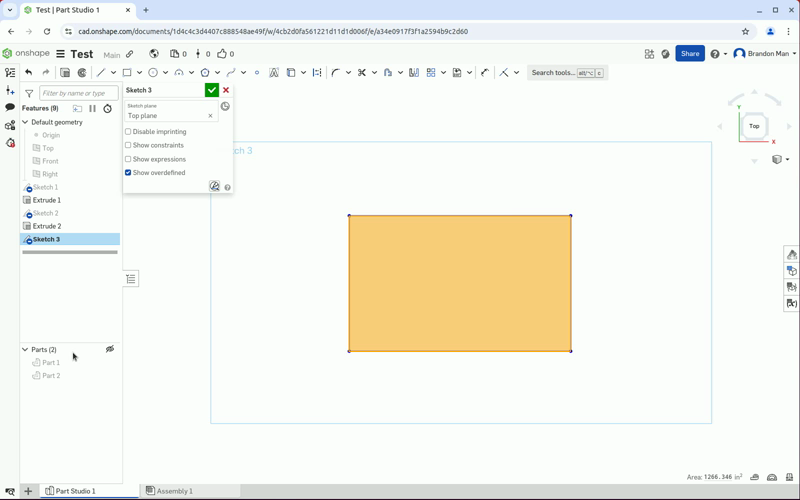
key(shift+e)
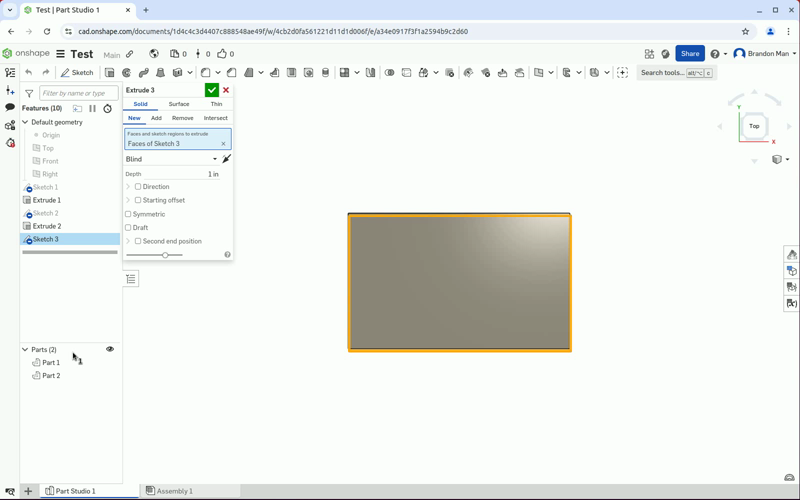
mouse_move(143, 106)
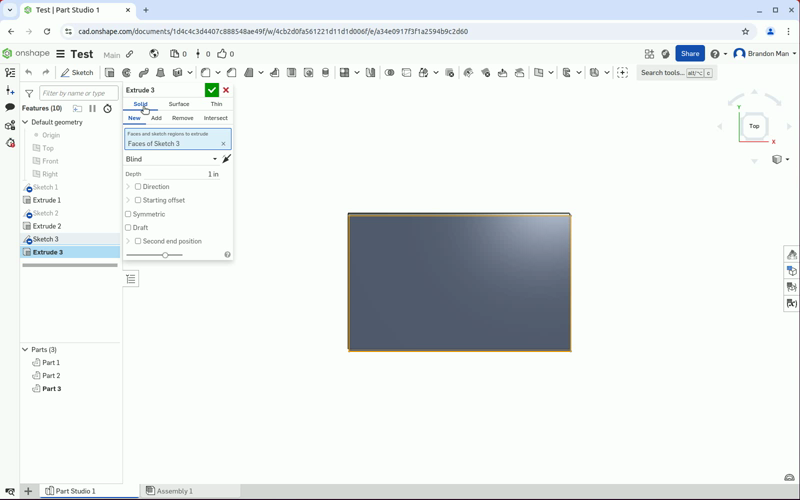
click(143, 106)
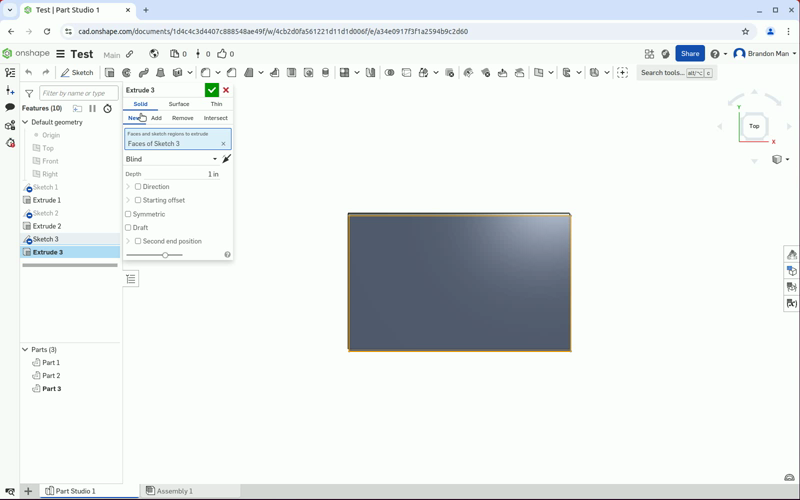
mouse_move(137, 120)
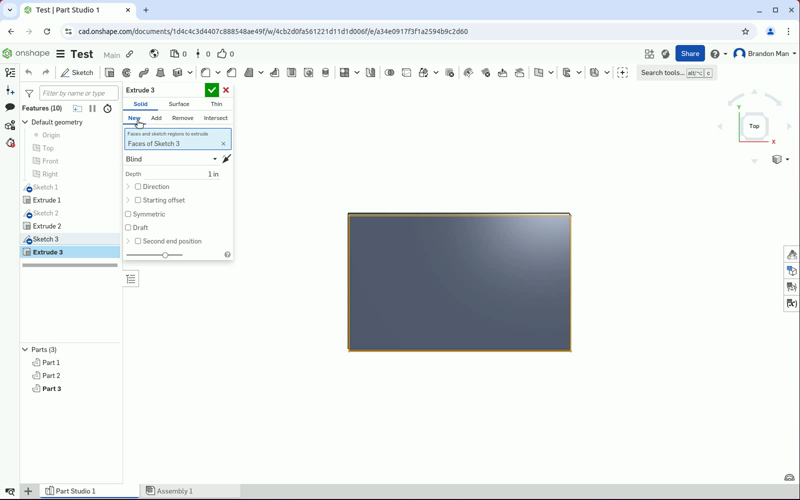
click(137, 120)
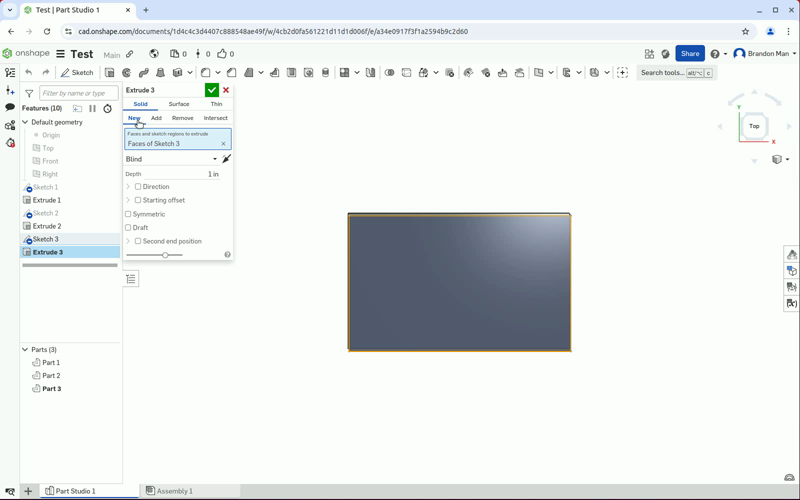
key(tab, 4)
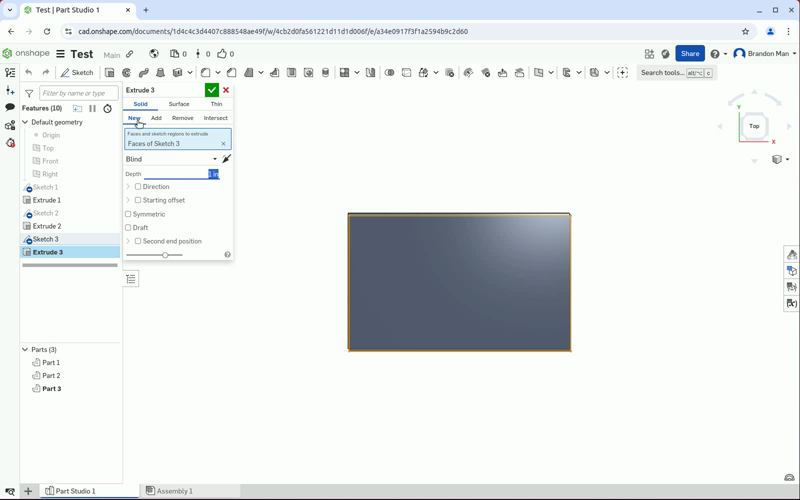
text(0.241)
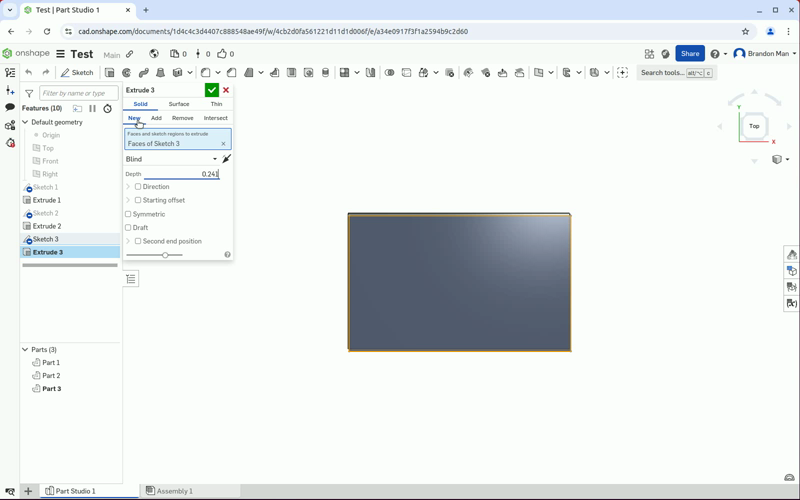
key(enter)
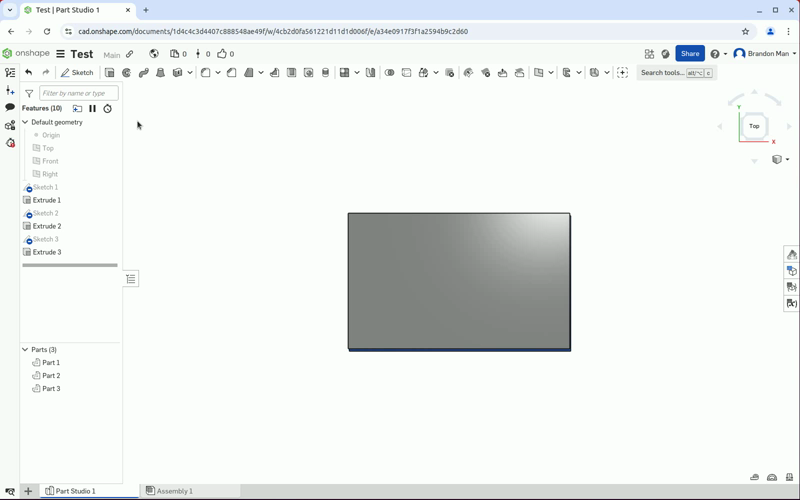
key(shift+h)
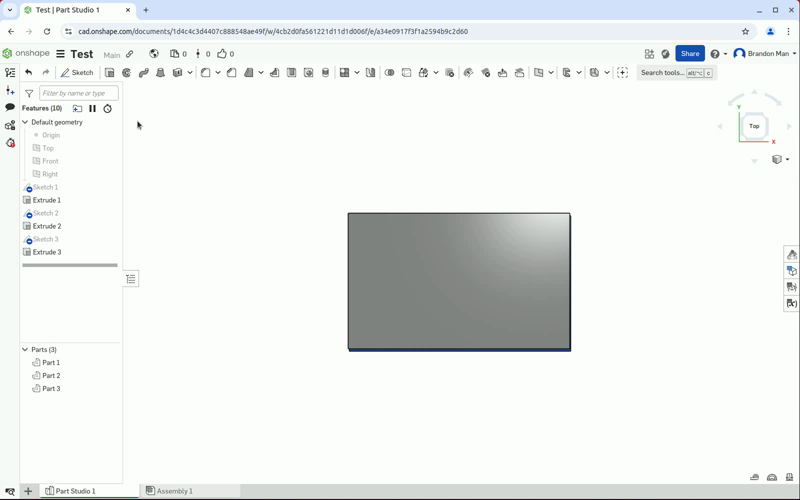
key(shift+h)
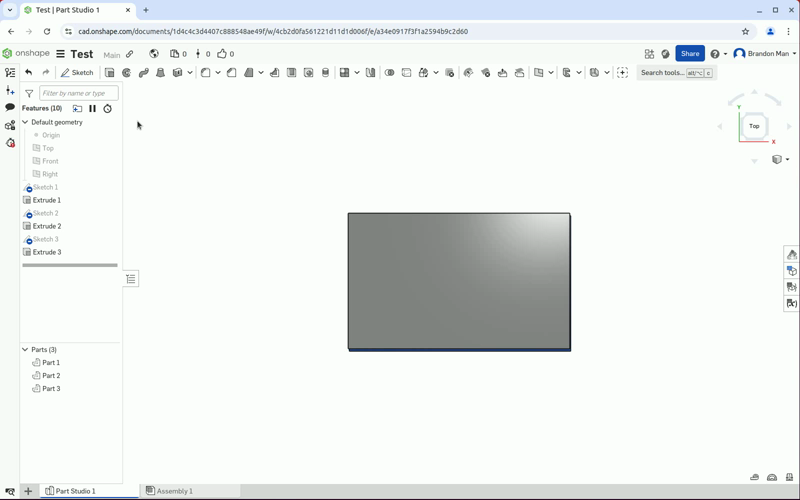
mouse_move(73, 189)
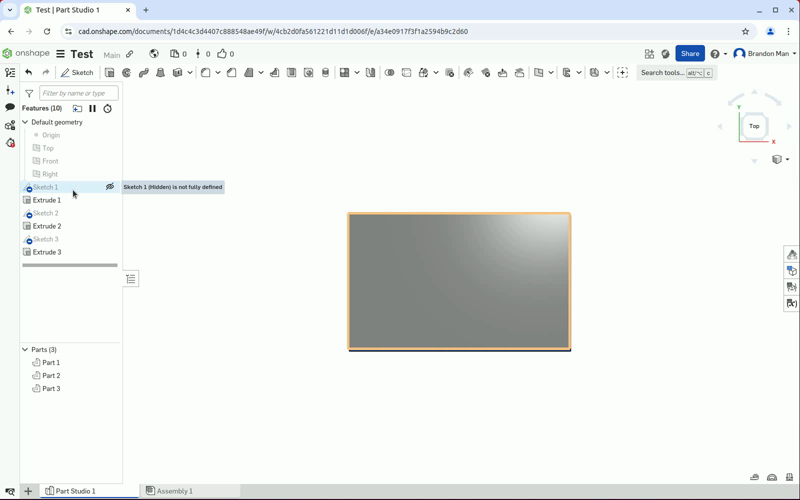
click(73, 189)
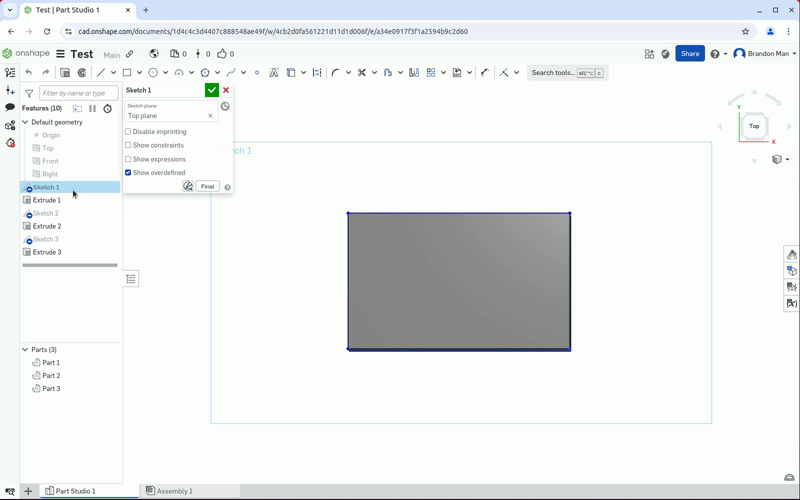
mouse_move(229, 92)
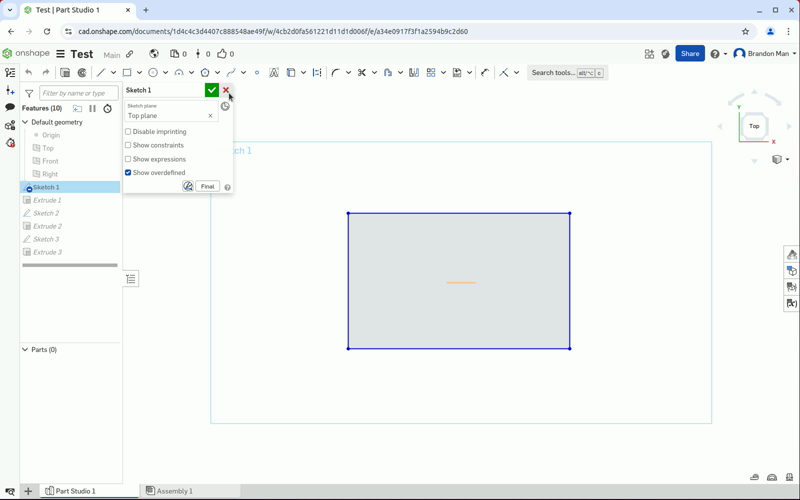
click(229, 92)
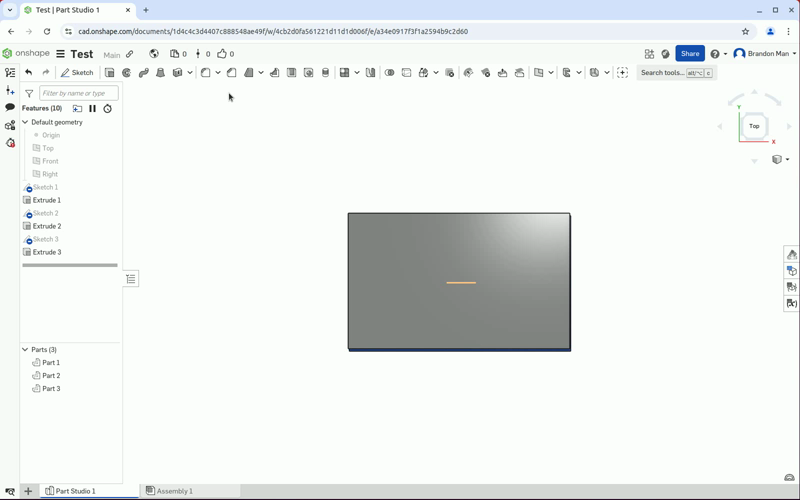
mouse_move(541, 75)
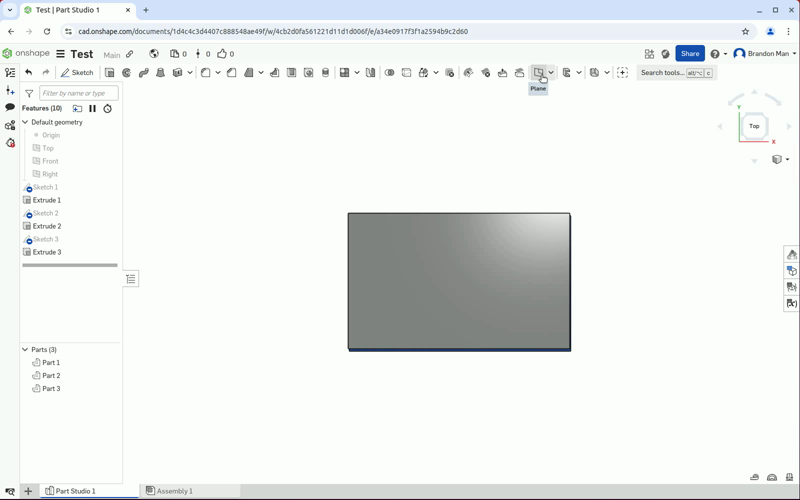
click(541, 75)
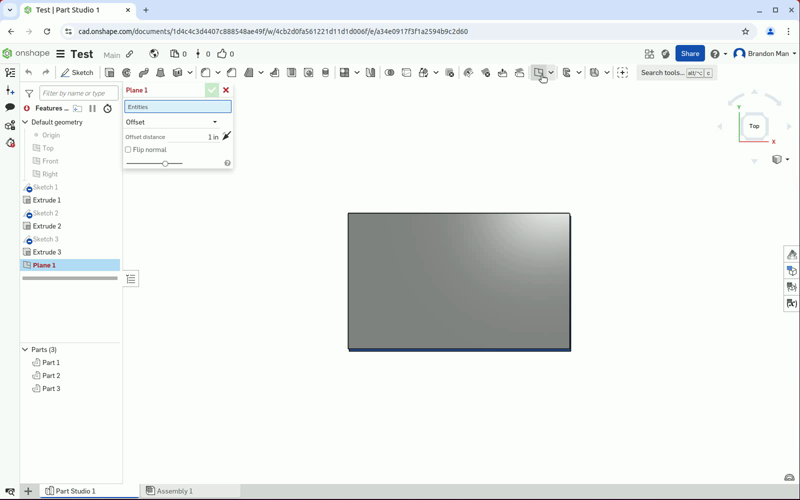
mouse_move(73, 150)
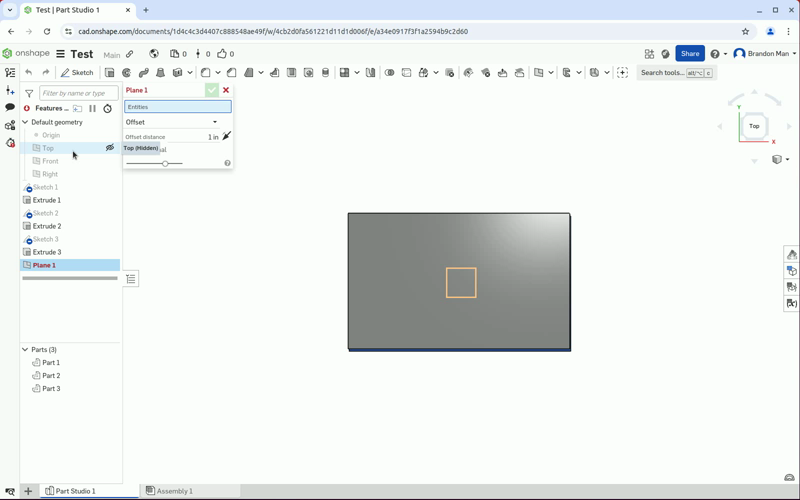
click(73, 150)
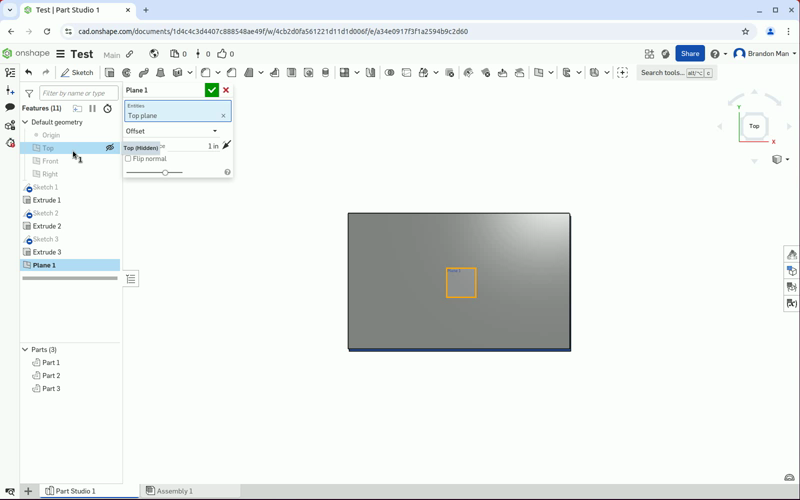
key(tab, 2)
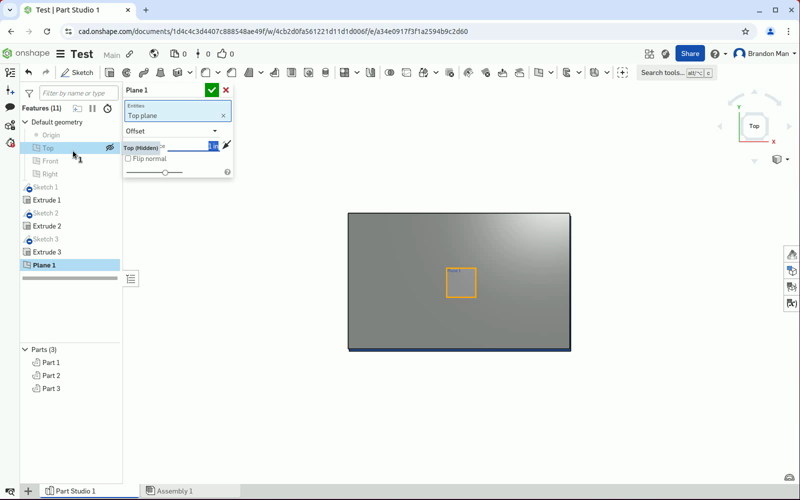
text(0.955)
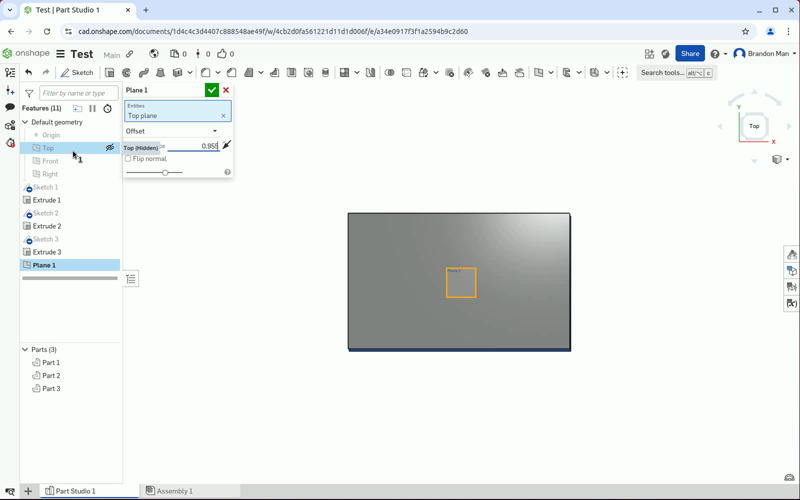
key(enter, 2)
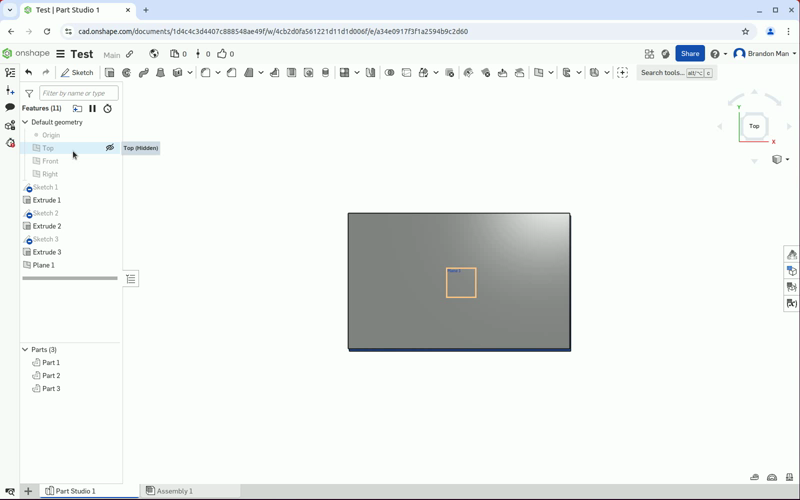
key(shift+s)
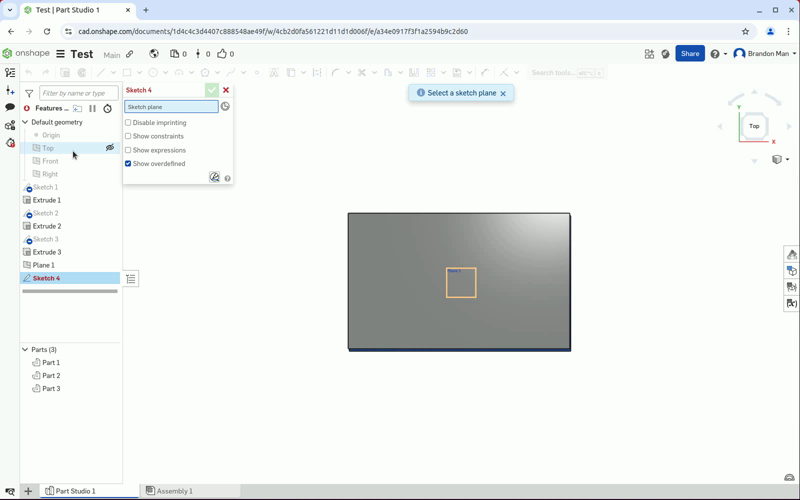
mouse_move(73, 267)
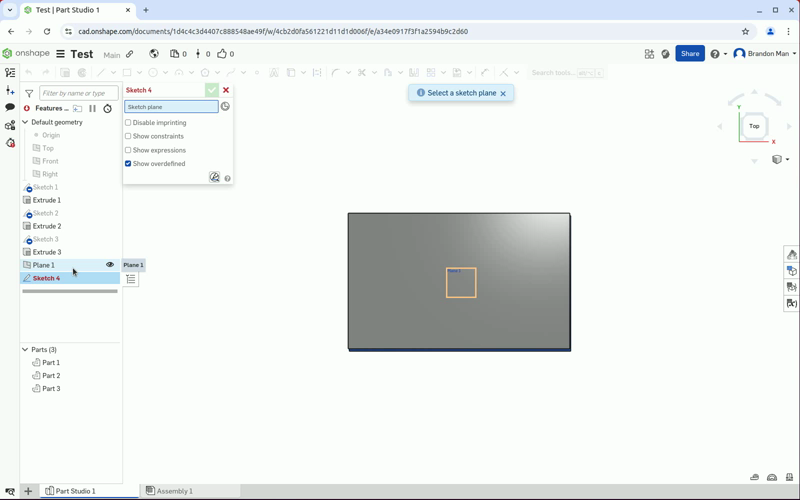
click(73, 267)
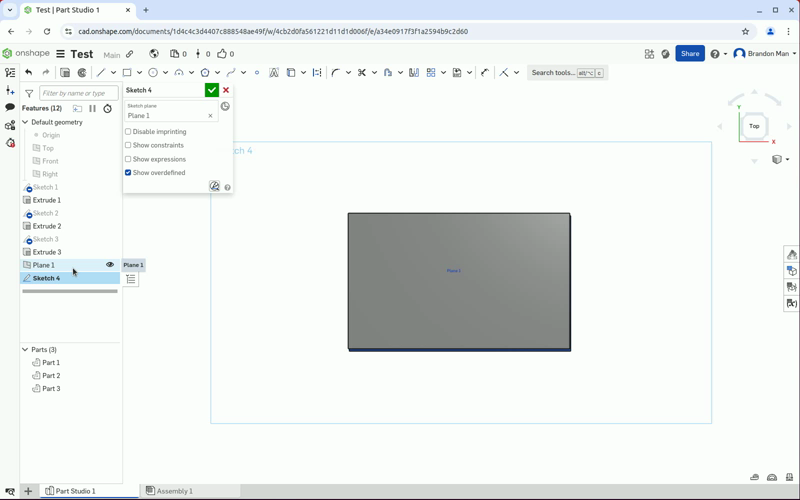
mouse_move(73, 352)
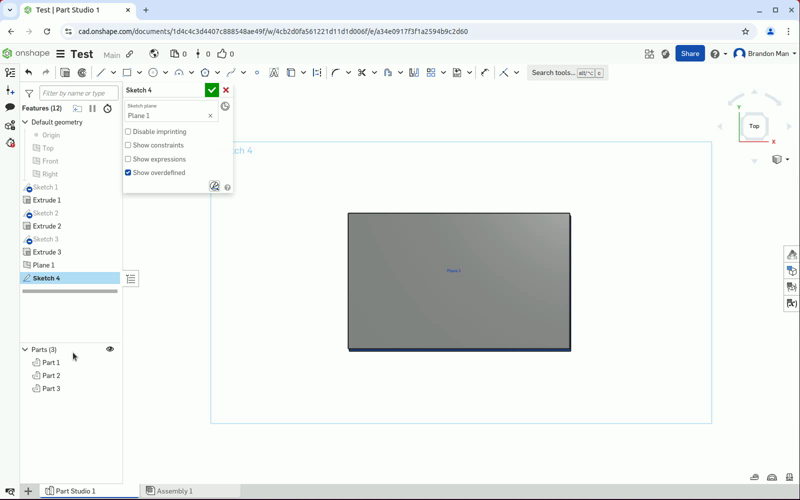
key(y)
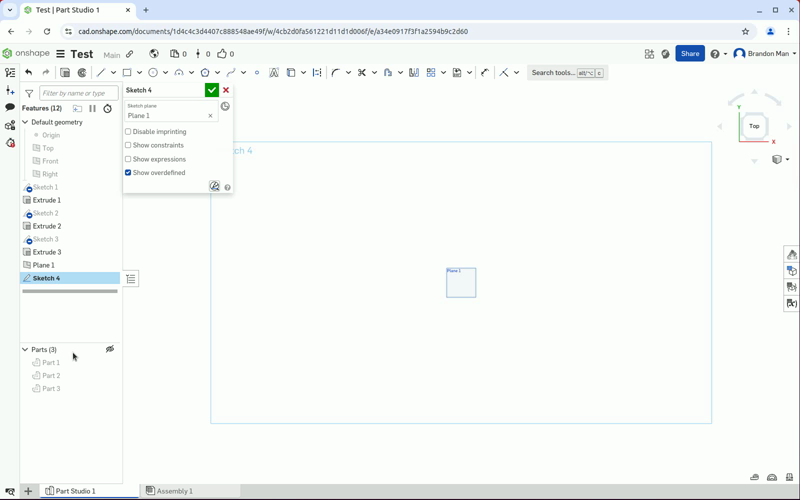
key(l)
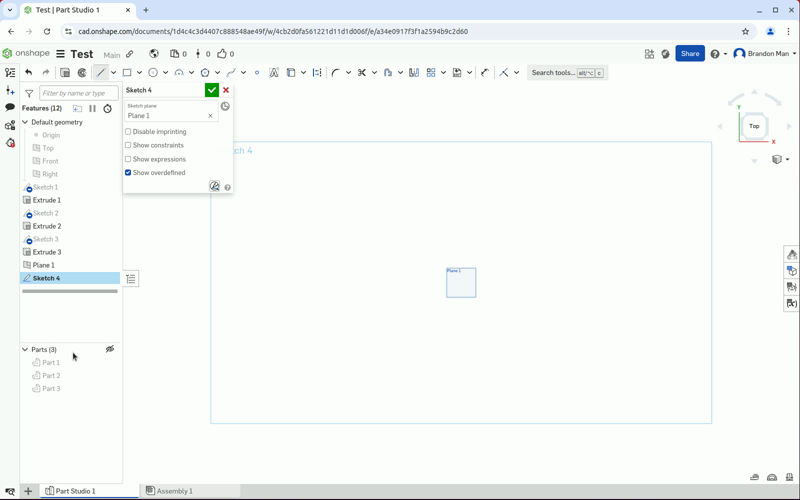
key_down(shift)
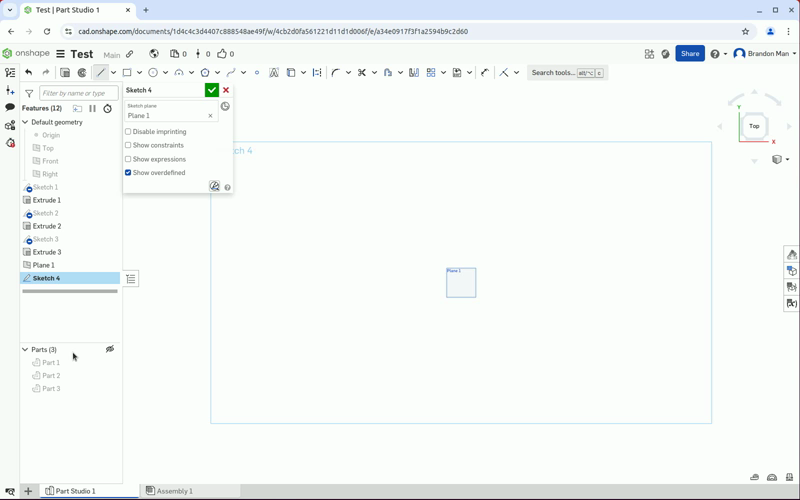
mouse_move(397, 319)
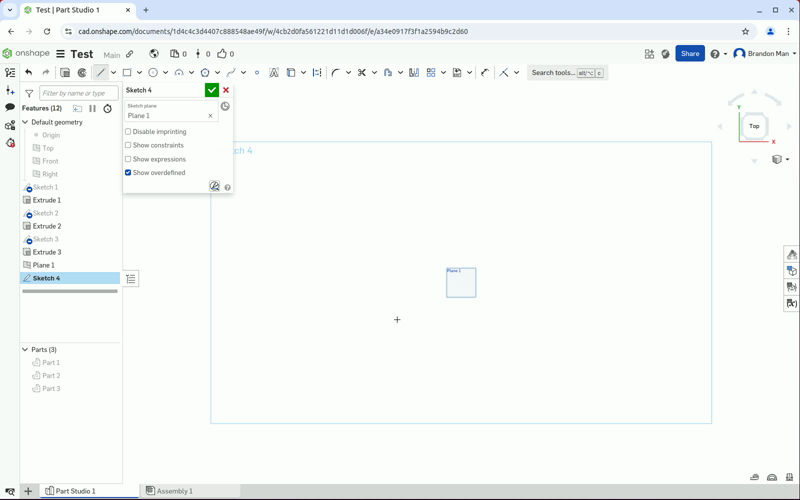
click(397, 319)
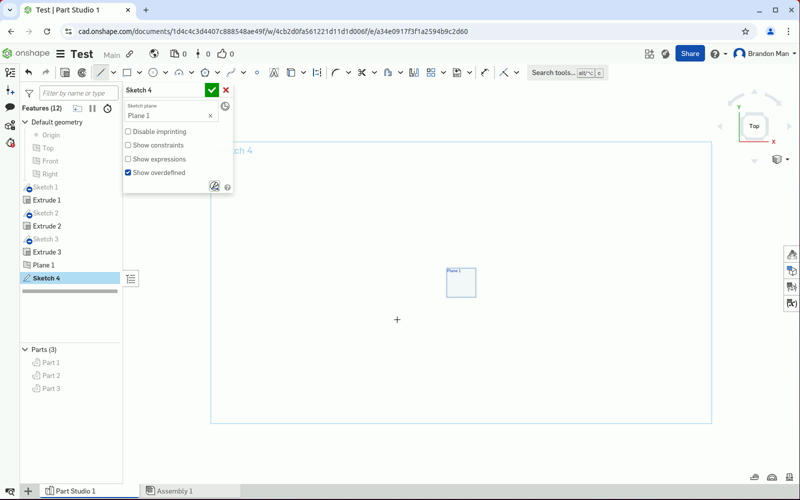
key_up(shift)
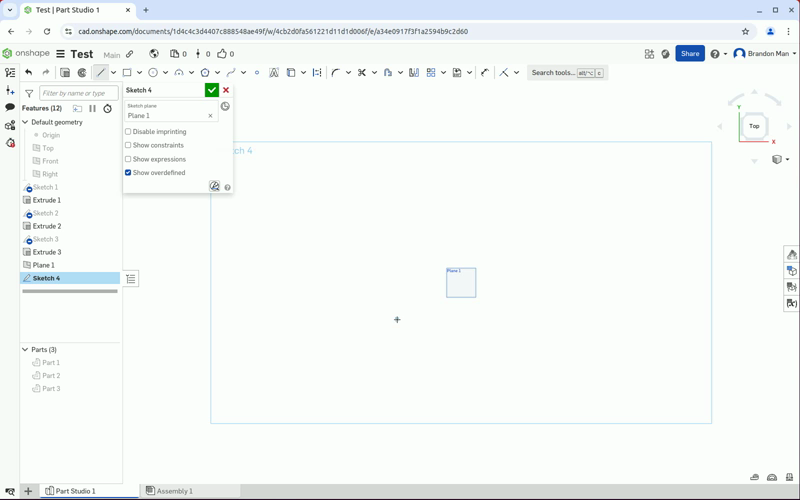
key_down(shift)
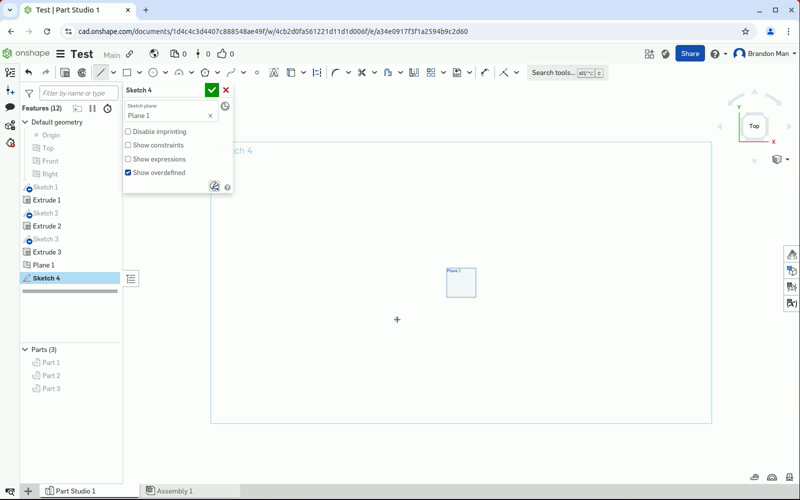
mouse_move(523, 319)
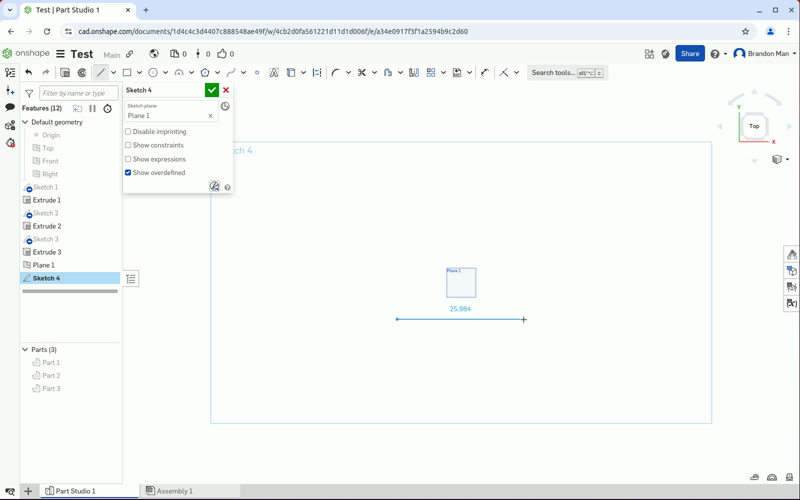
click(523, 319)
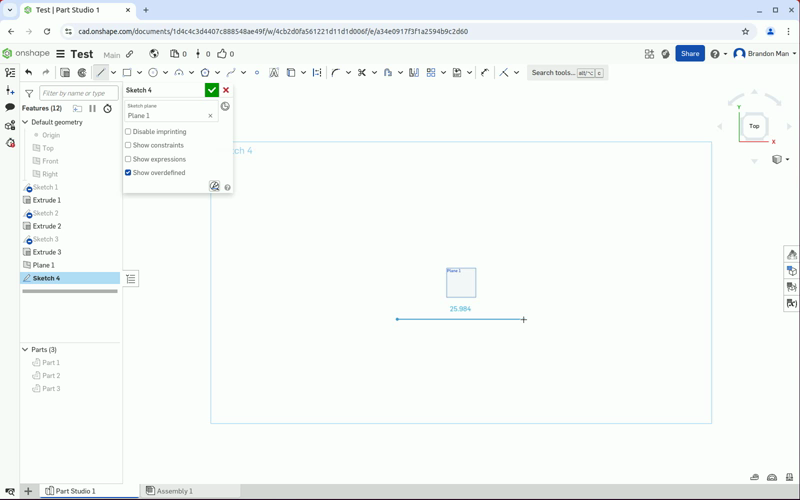
key_up(shift)
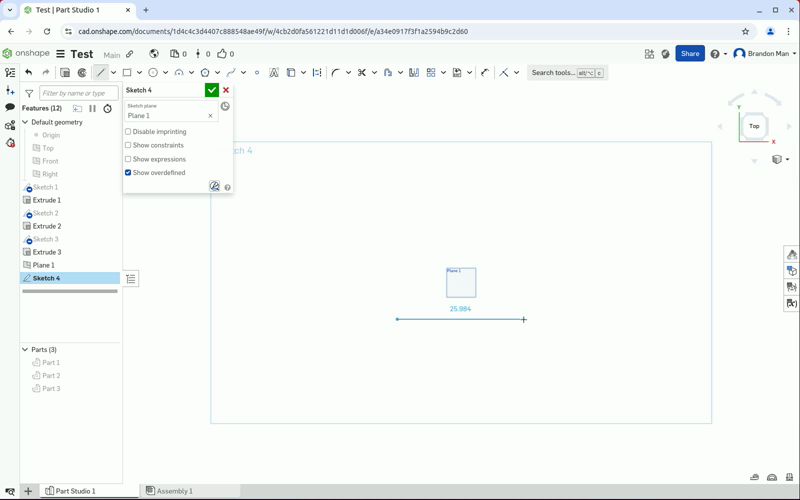
key_down(shift)
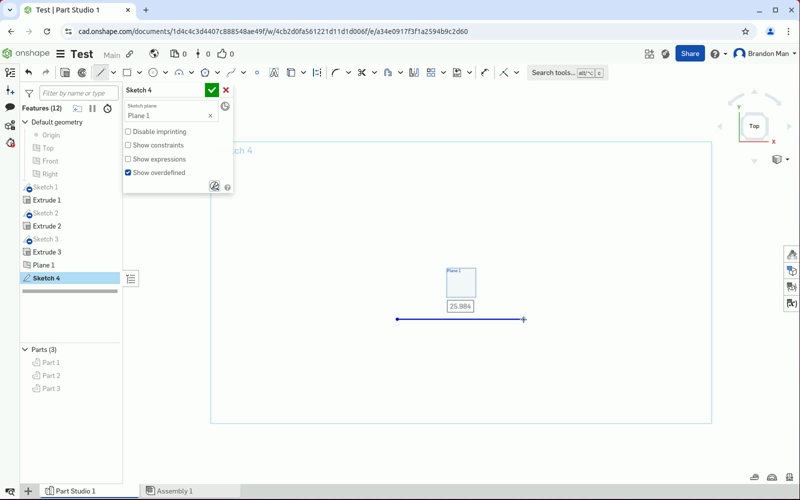
mouse_move(523, 247)
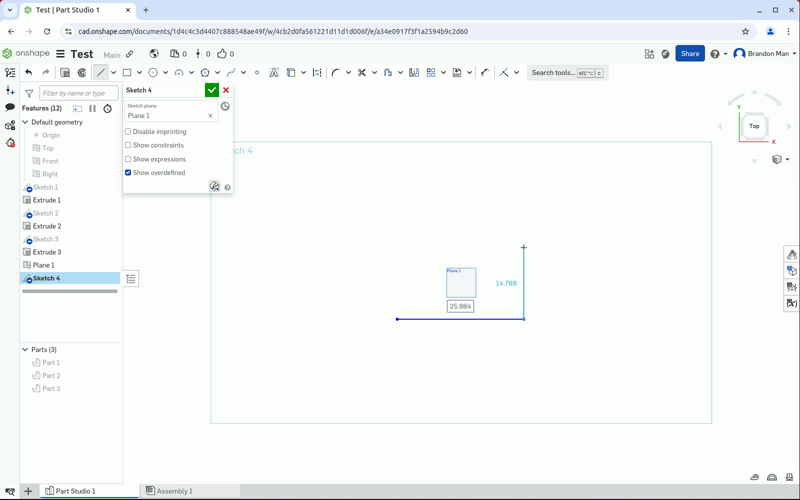
click(523, 247)
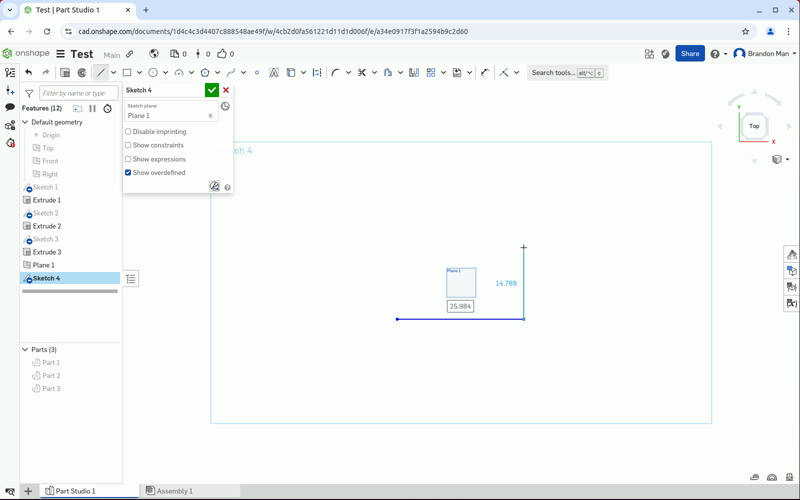
key_up(shift)
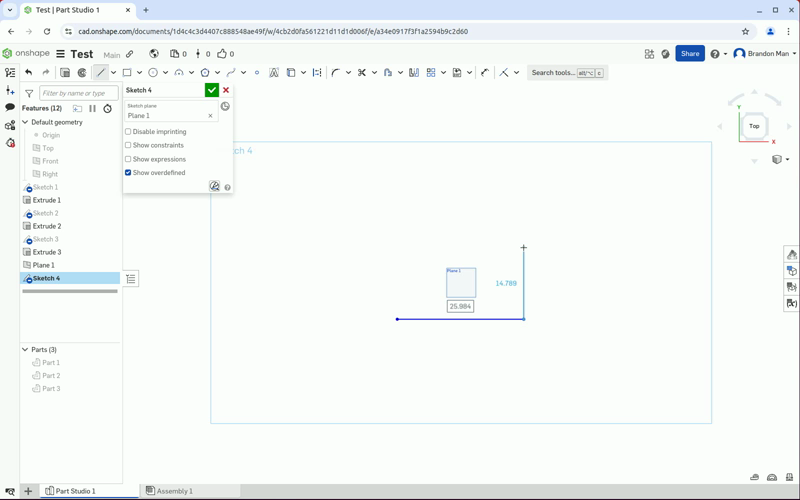
key_down(shift)
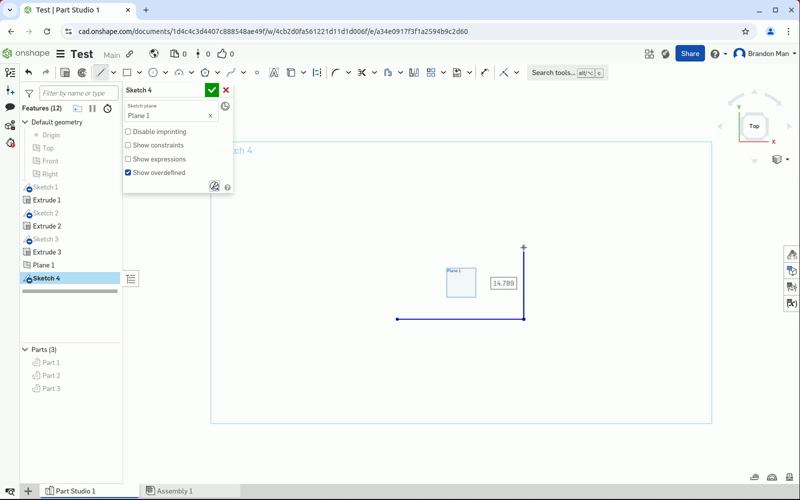
mouse_move(397, 247)
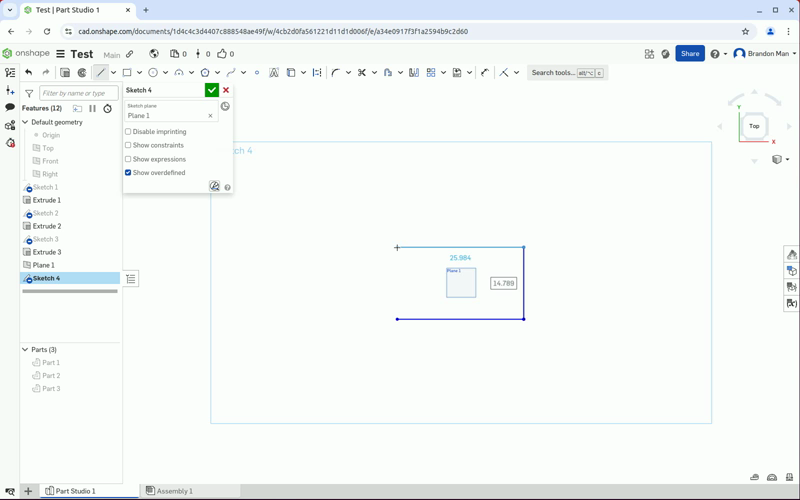
click(397, 247)
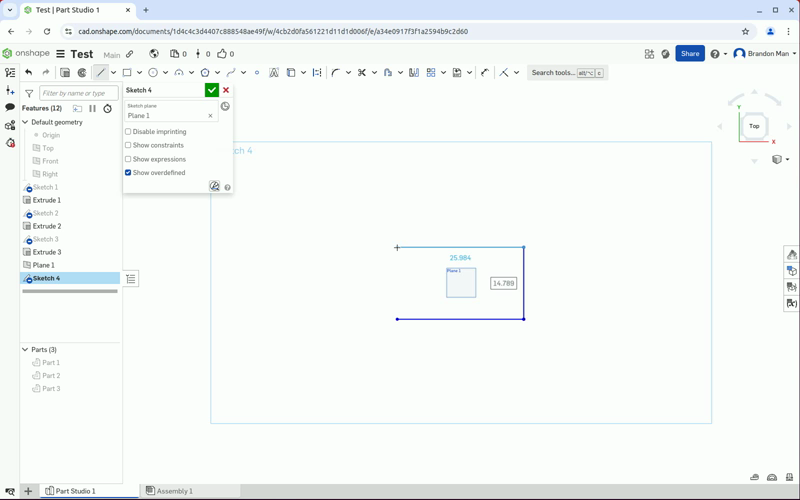
key_up(shift)
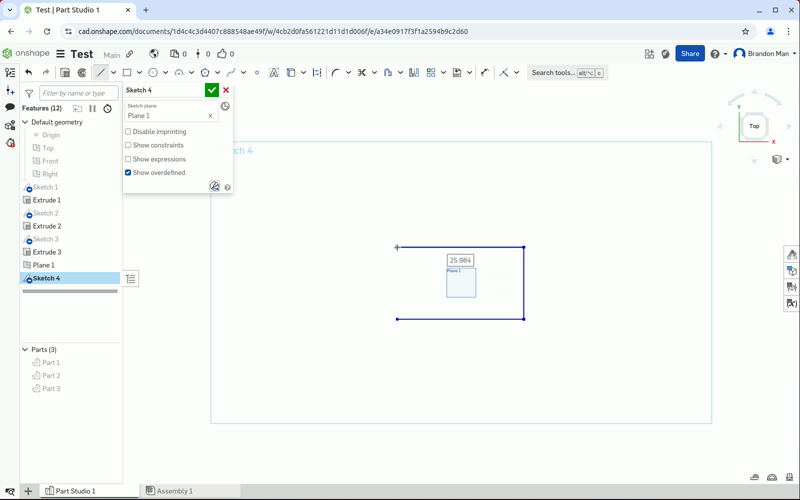
key_down(shift)
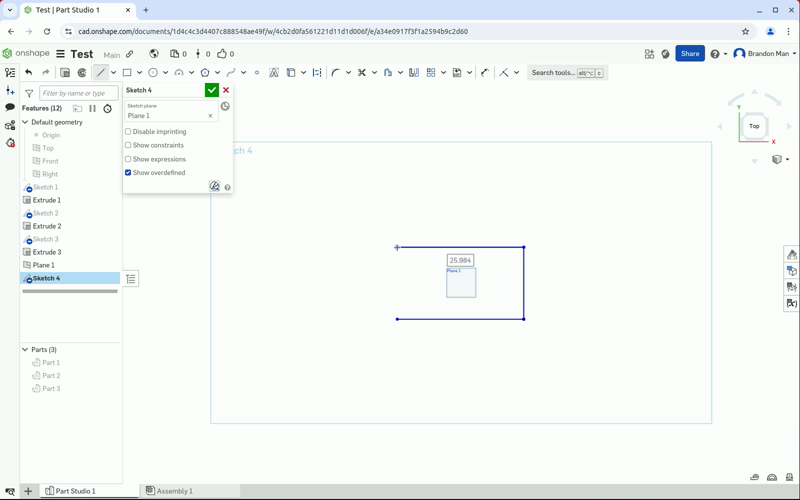
mouse_move(397, 319)
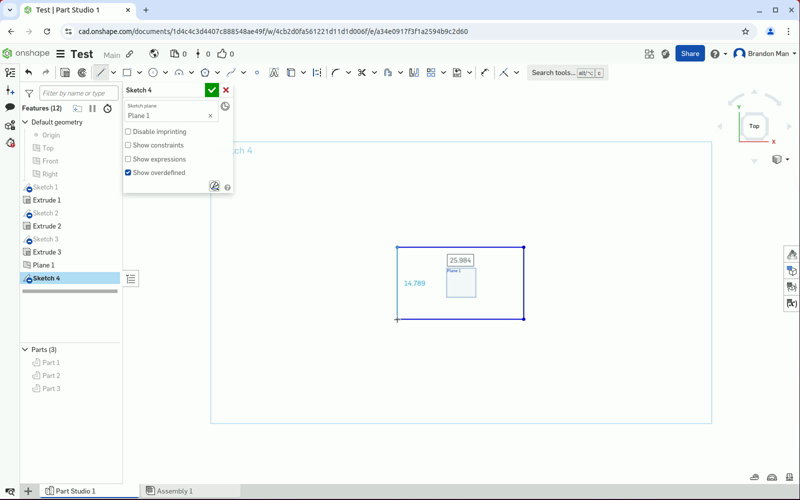
key_up(shift)
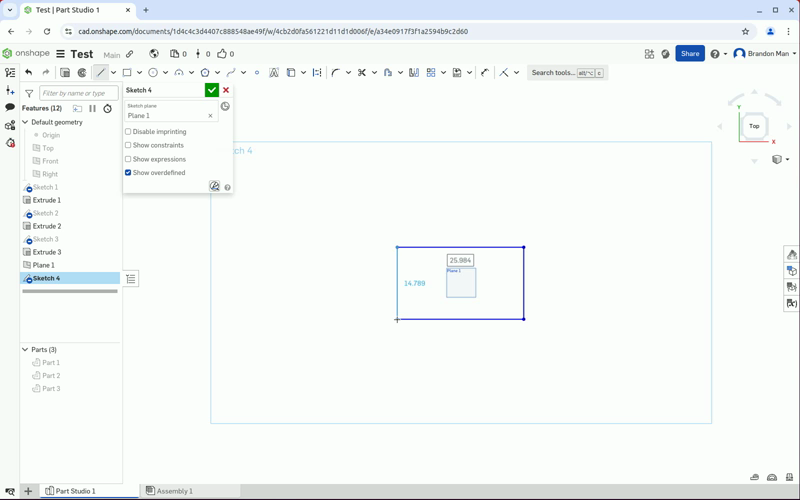
click(397, 319)
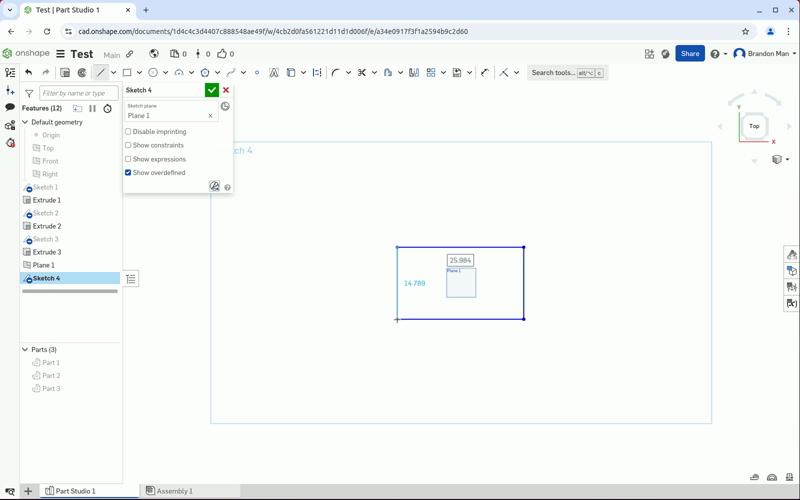
key(esc)
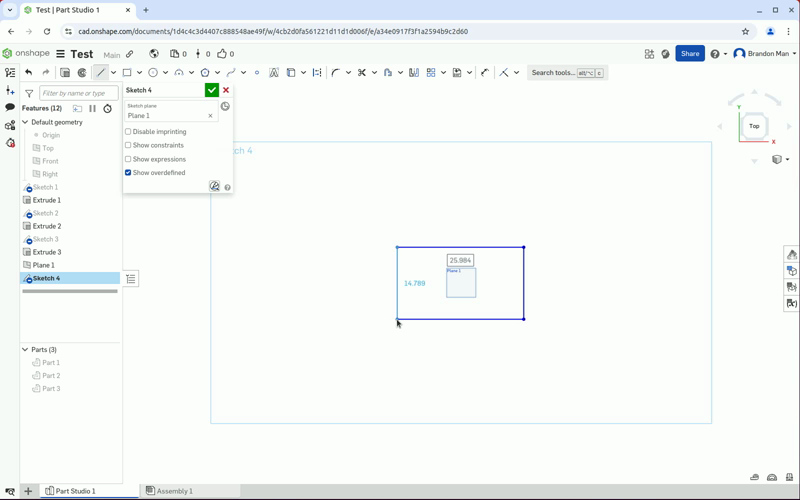
mouse_move(479, 266)
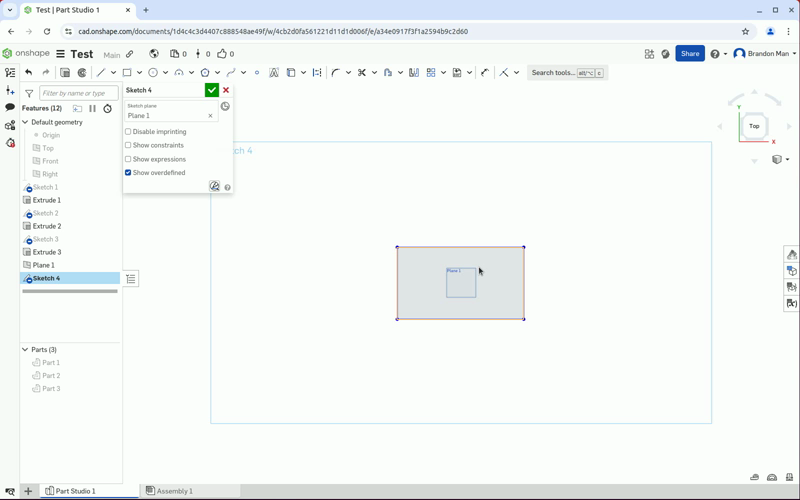
click(479, 266)
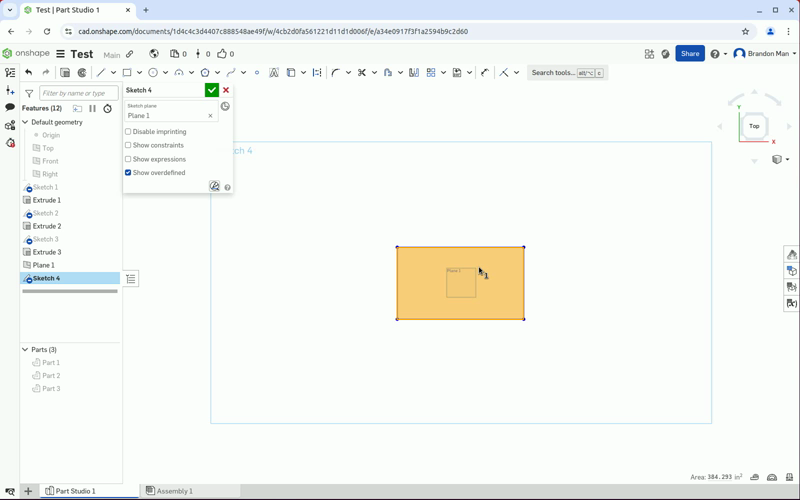
mouse_move(73, 352)
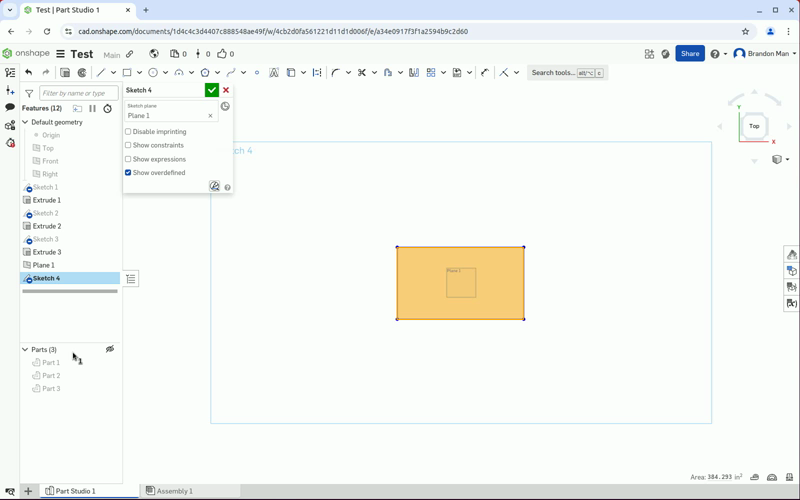
key(shift+y)
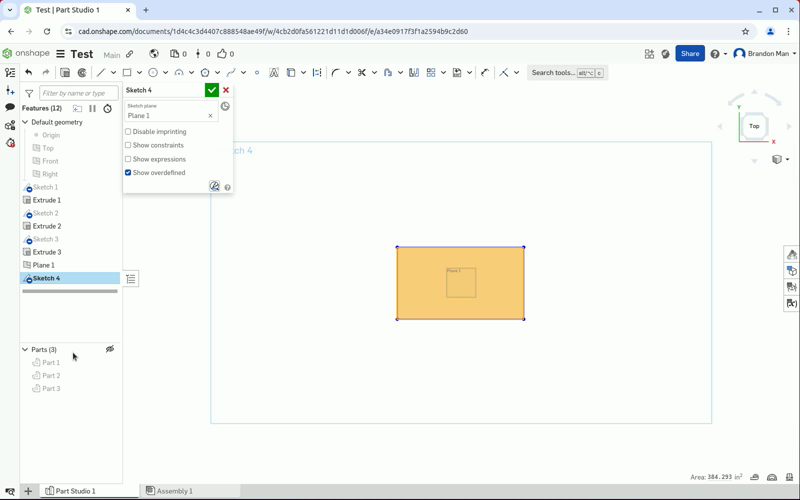
key(shift+e)
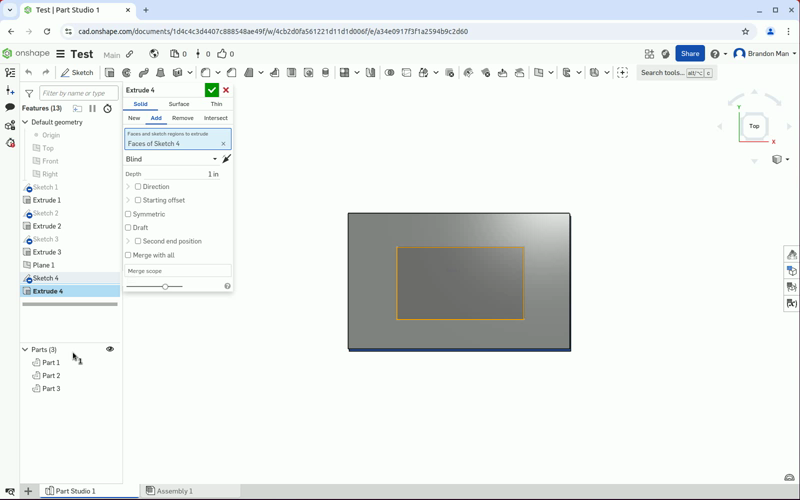
mouse_move(143, 106)
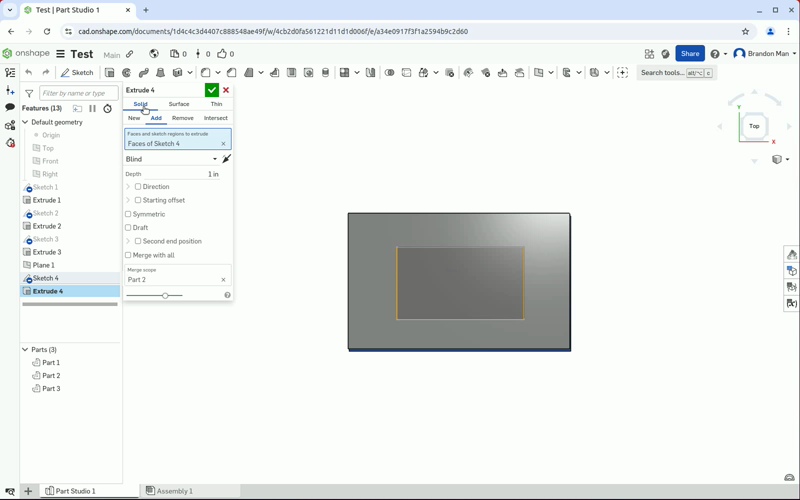
click(143, 106)
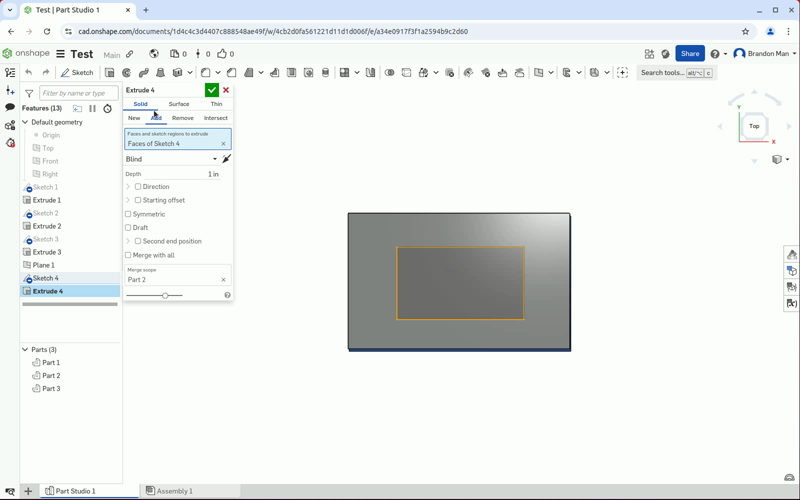
mouse_move(186, 120)
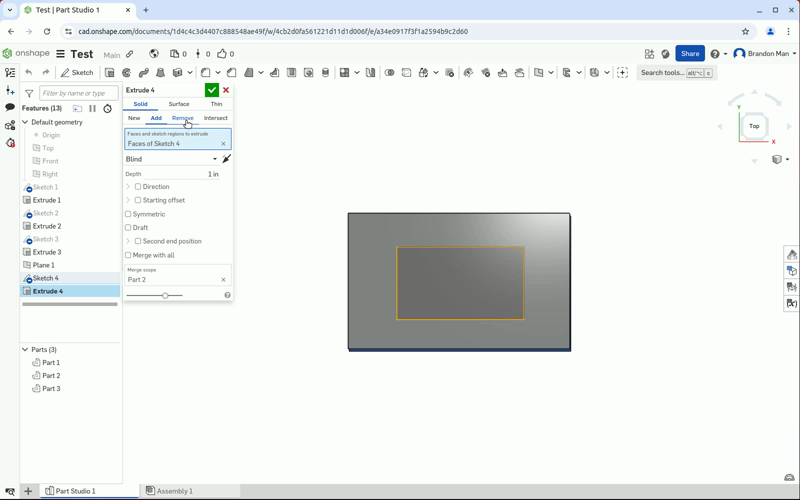
click(186, 120)
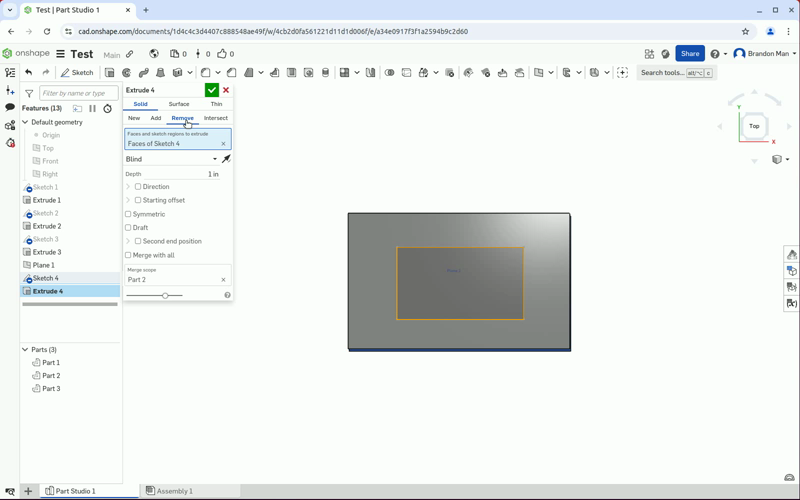
key(tab, 4)
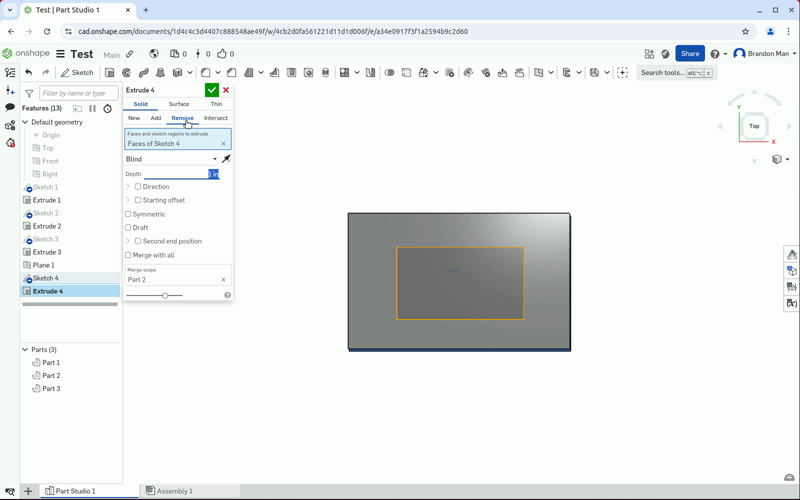
text(1.444)
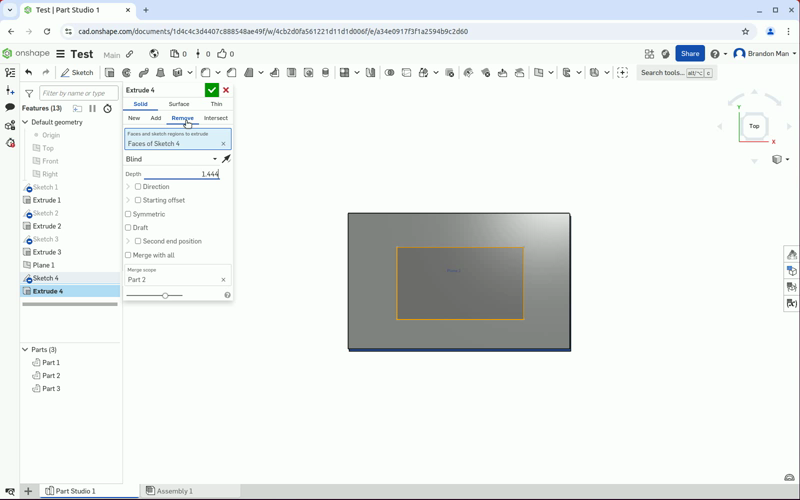
key(tab, 6)
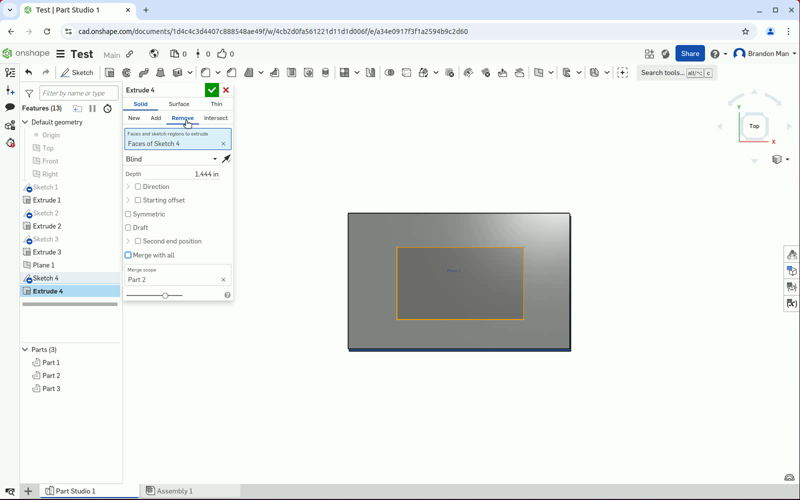
key(space)
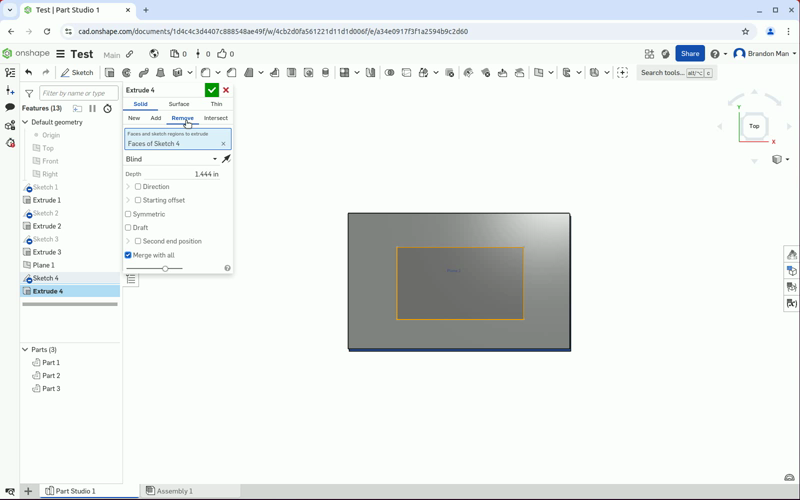
key(enter)
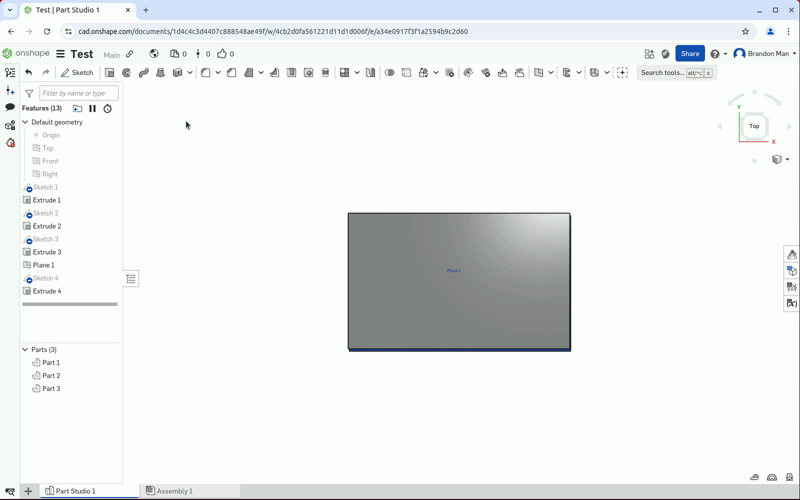
key(shift+h)
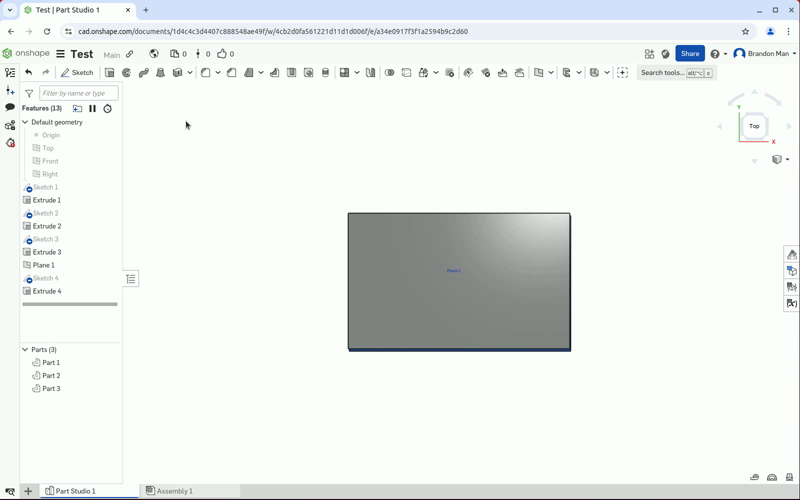
key(shift+h)
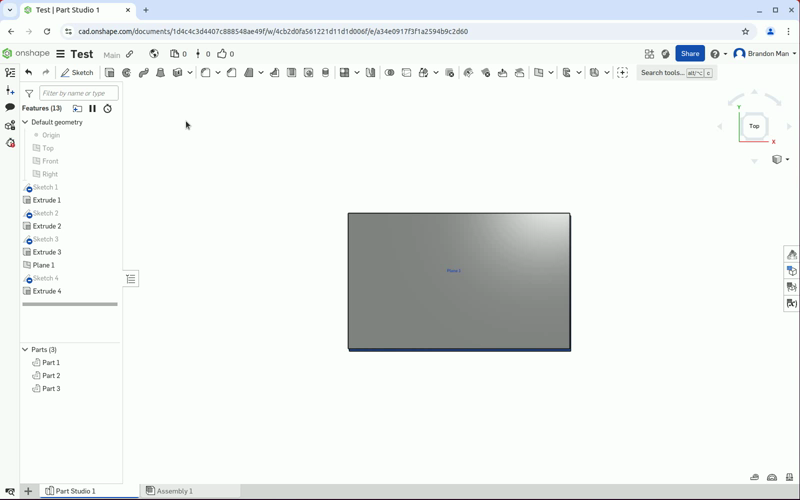
mouse_move(73, 189)
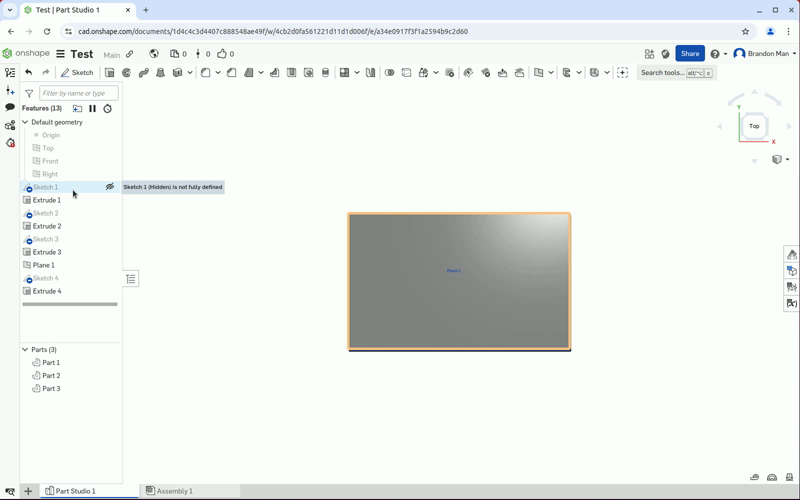
click(73, 189)
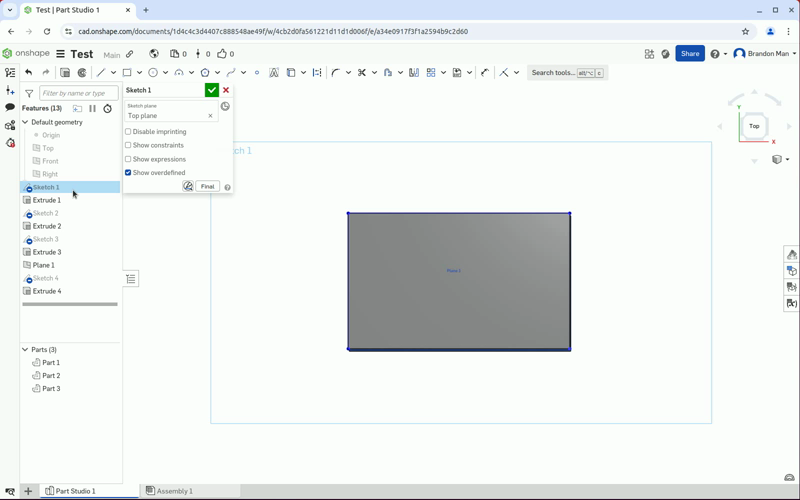
mouse_move(229, 92)
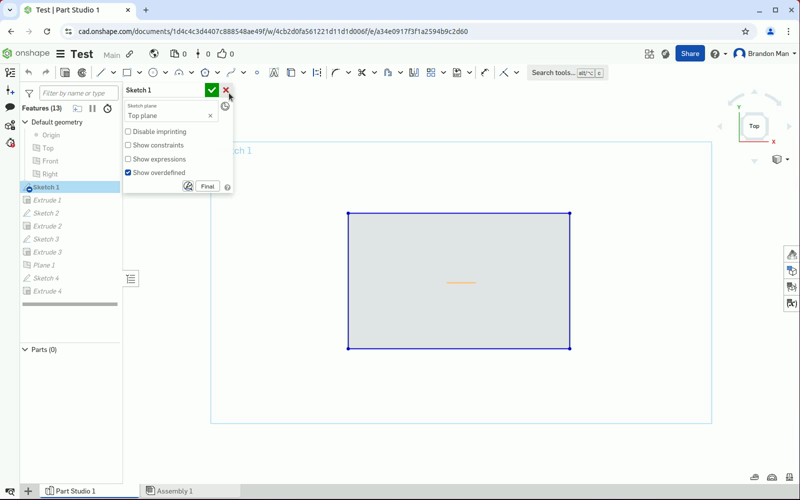
click(229, 92)
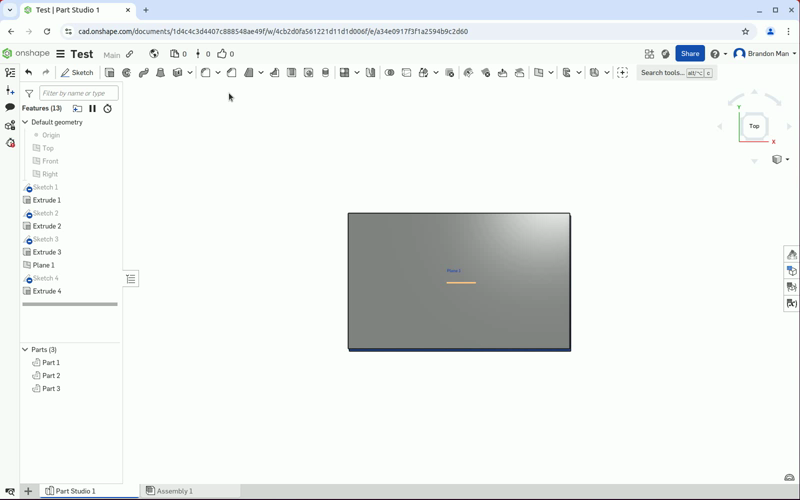
mouse_move(73, 352)
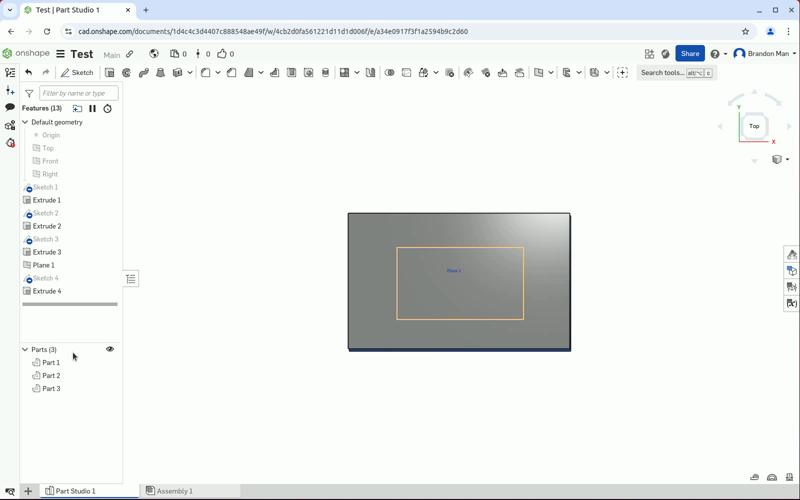
key(y)
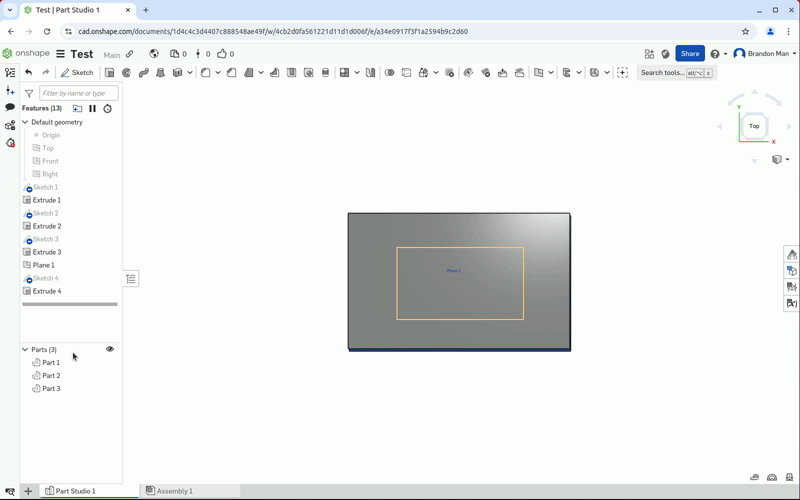
key(shift+p)
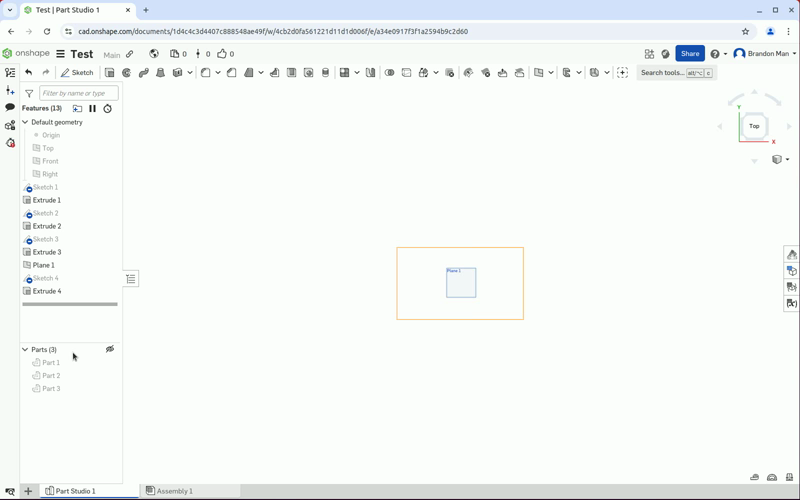
key(space)
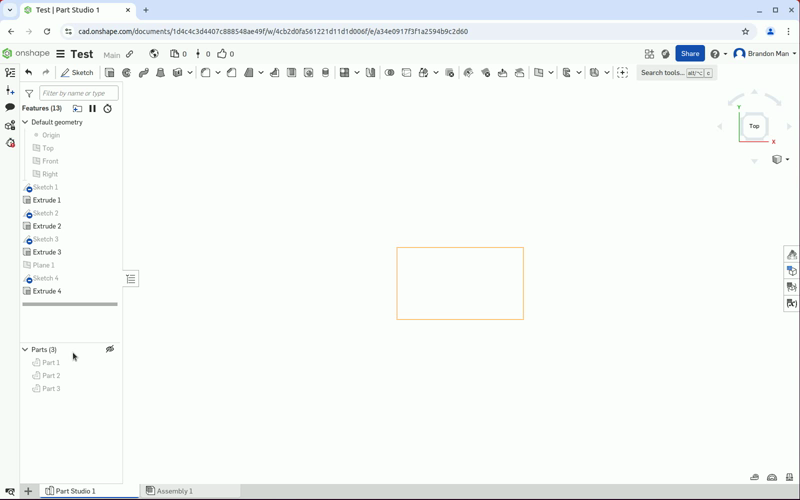
key_down(shift)
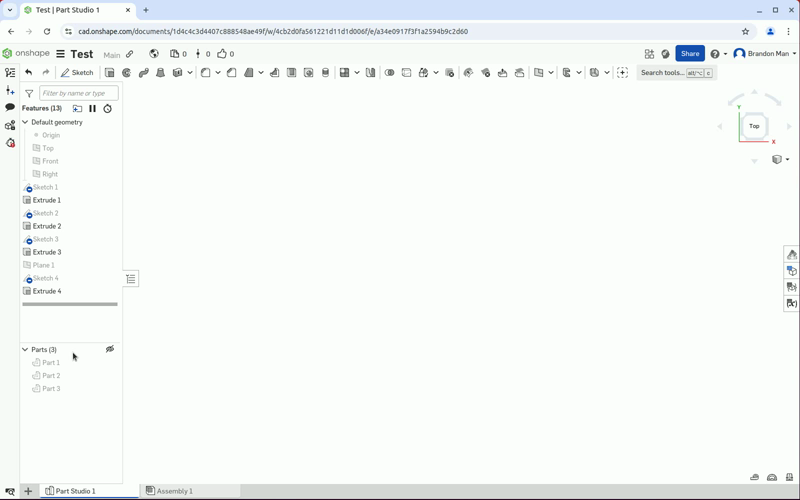
key(up)
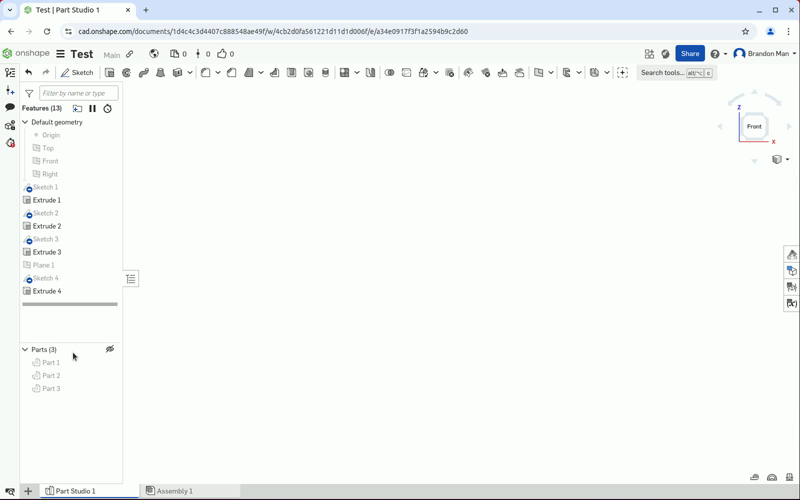
key_up(shift)
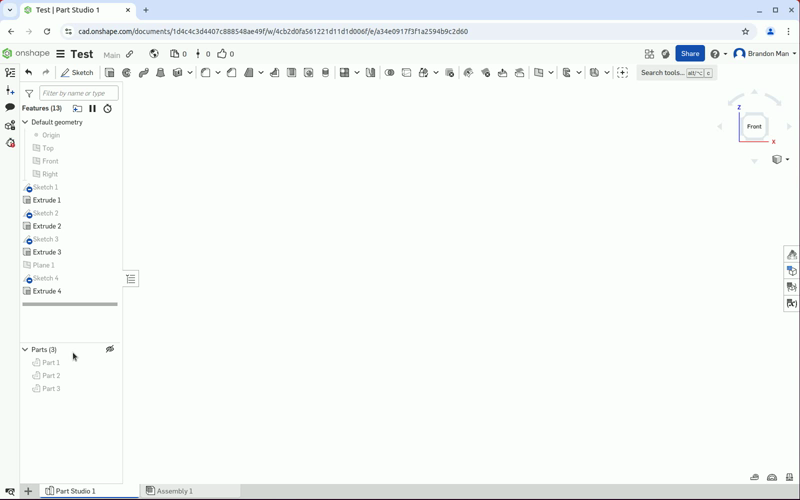
key(space)
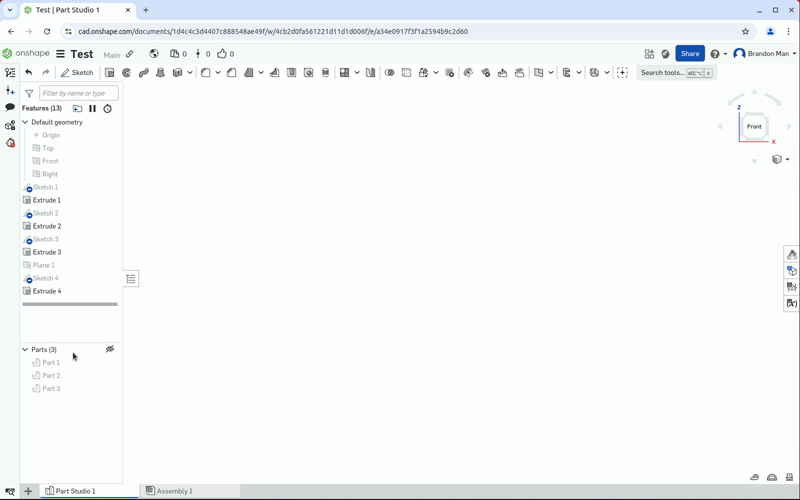
key_down(shift)
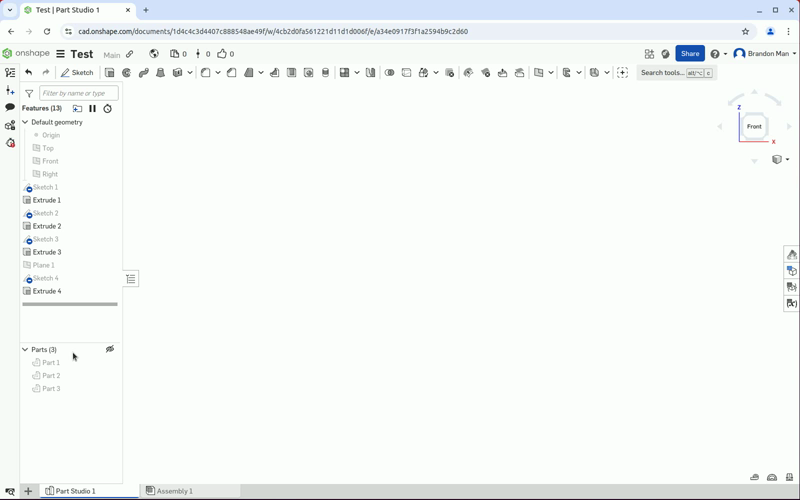
key(left)
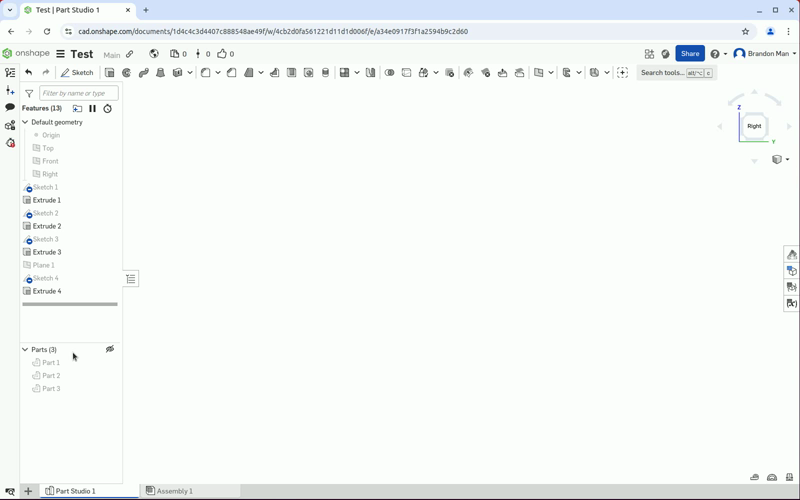
key_up(shift)
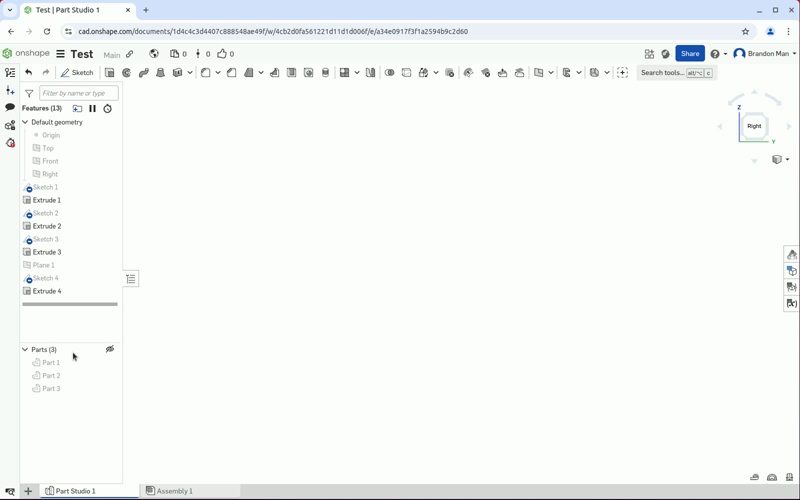
mouse_move(73, 352)
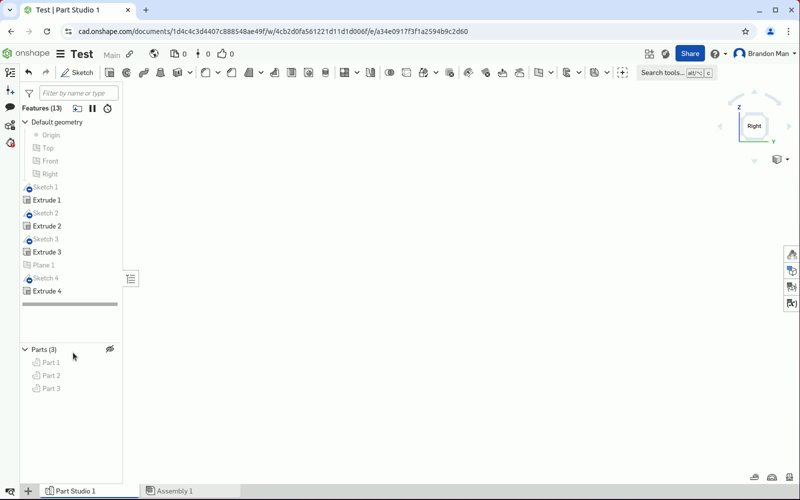
key(shift+y)
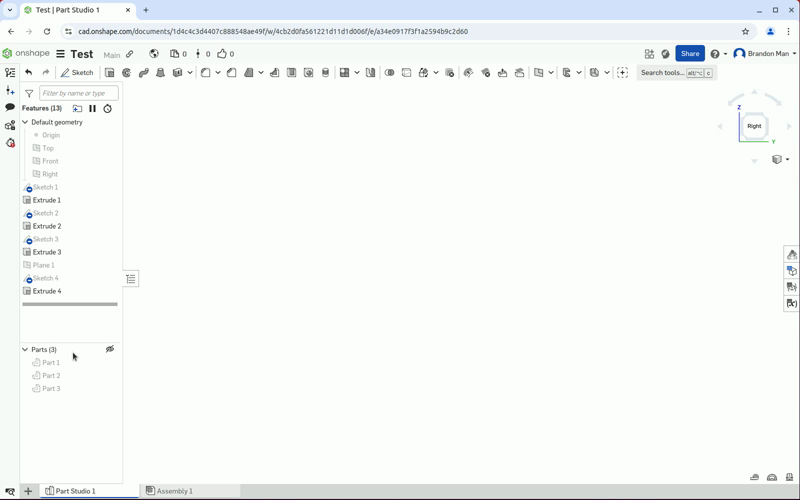
key(shift+s)
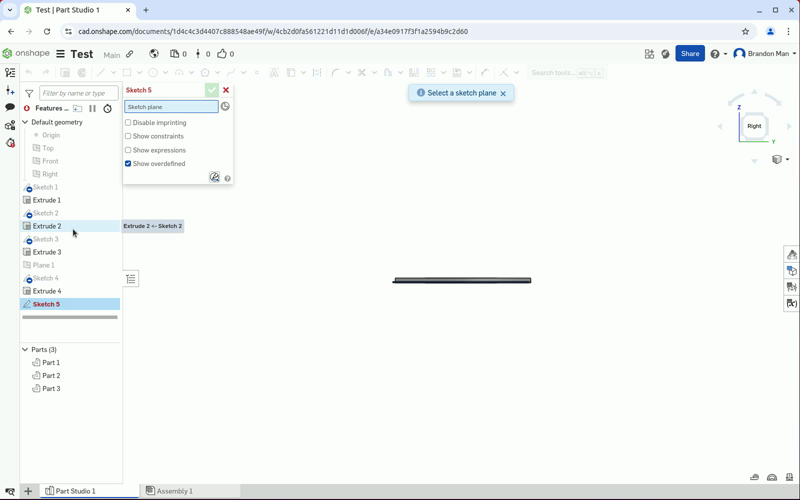
scroll(3)
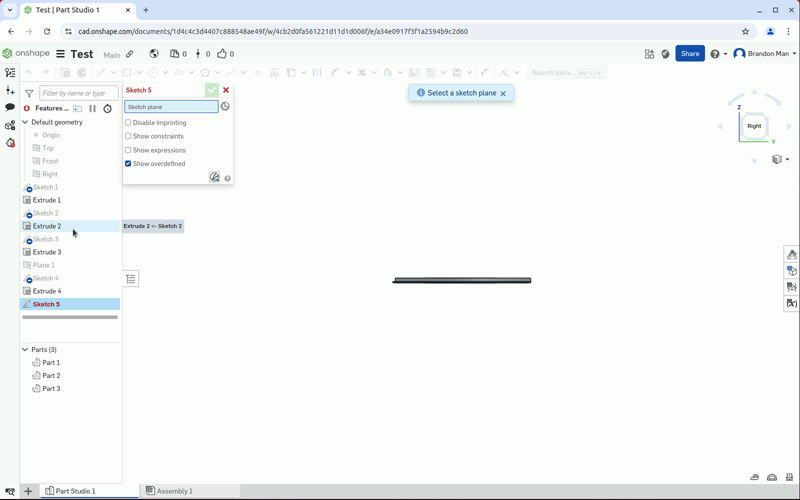
mouse_move(73, 176)
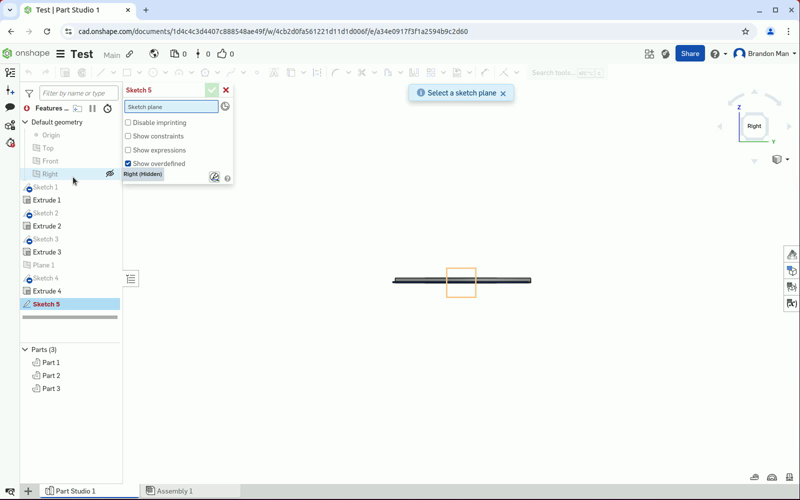
click(73, 176)
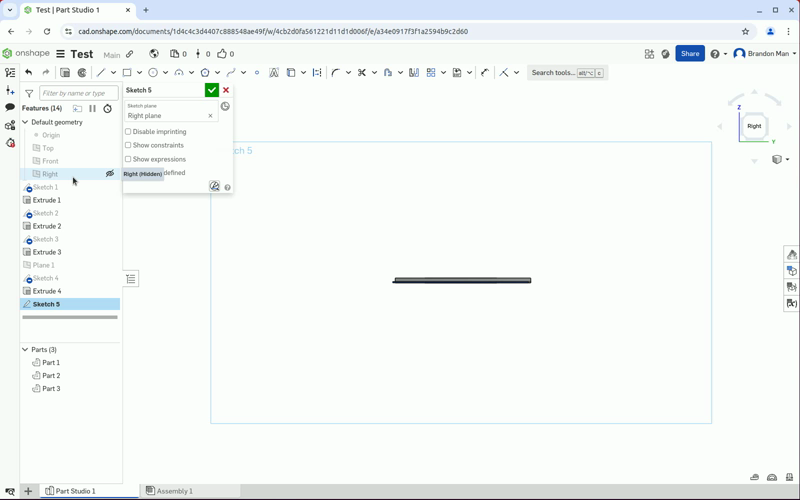
mouse_move(73, 352)
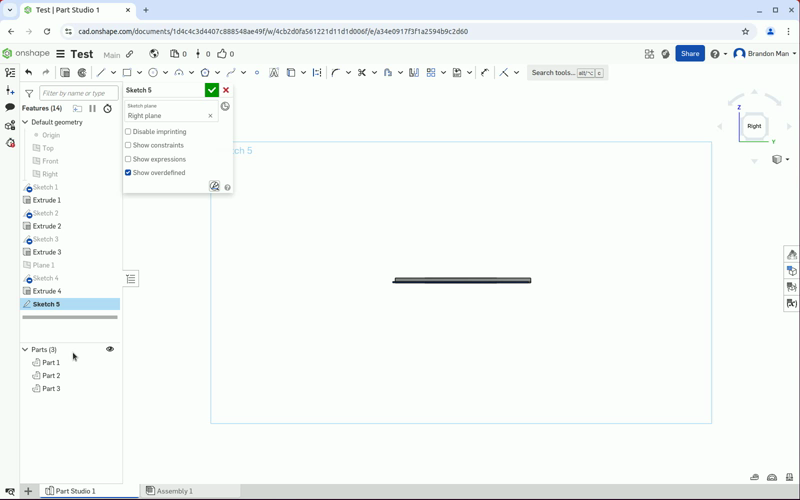
key(y)
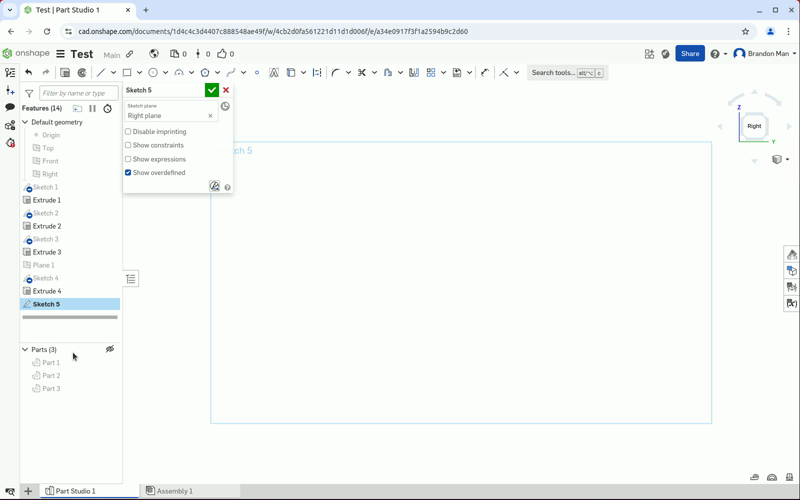
key(l)
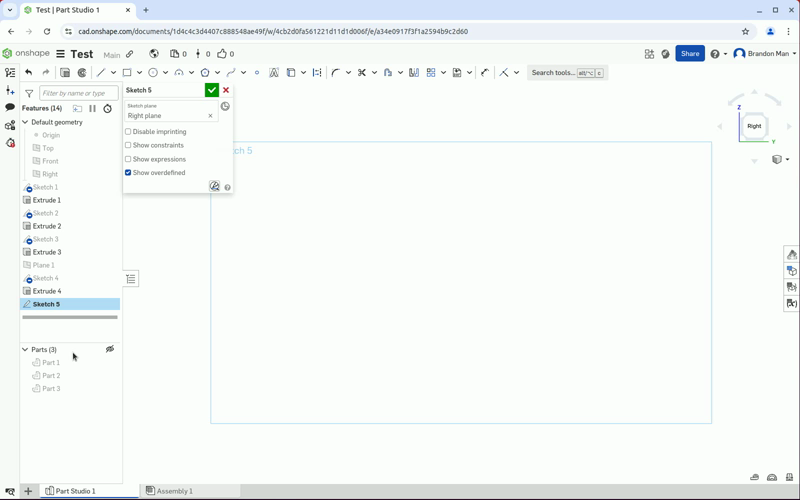
key_down(shift)
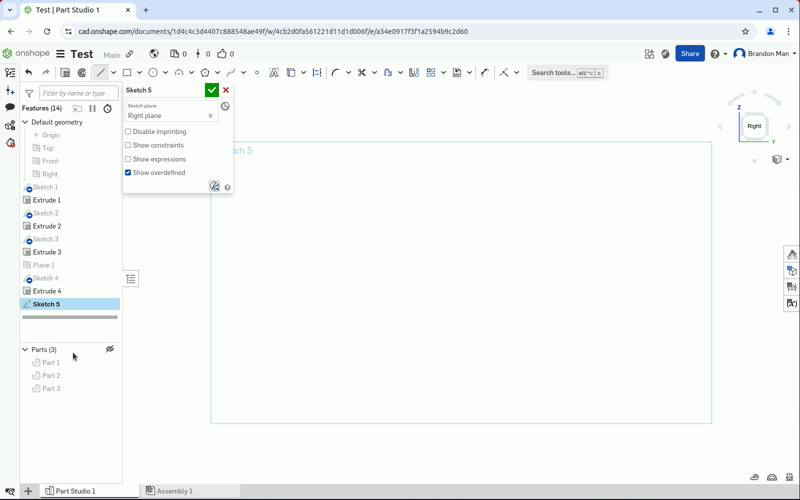
mouse_move(357, 383)
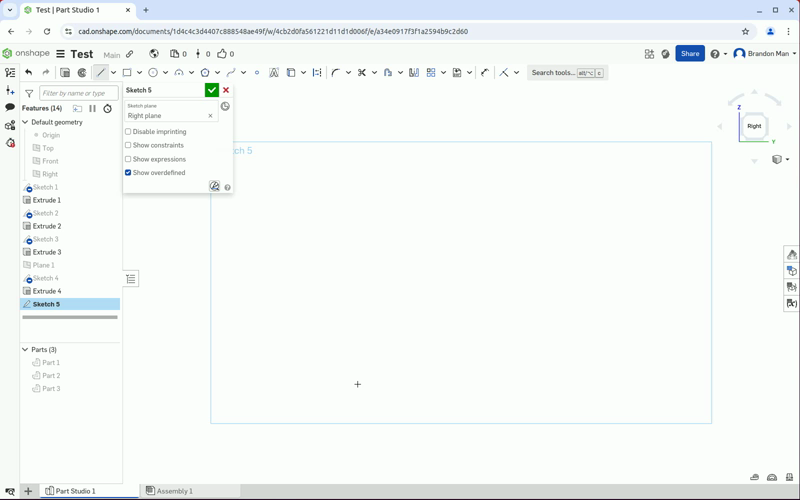
click(357, 383)
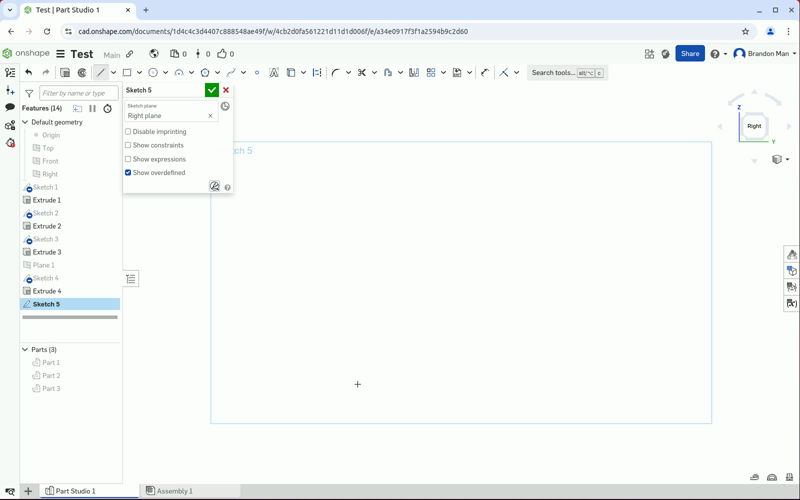
key_up(shift)
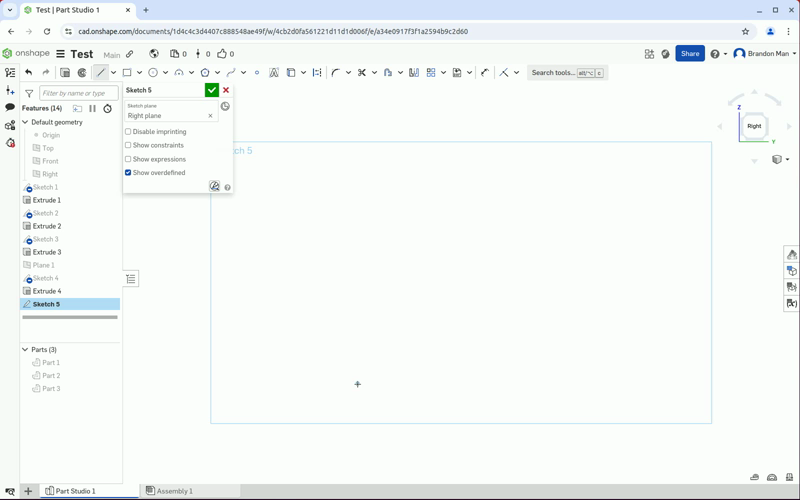
key_down(shift)
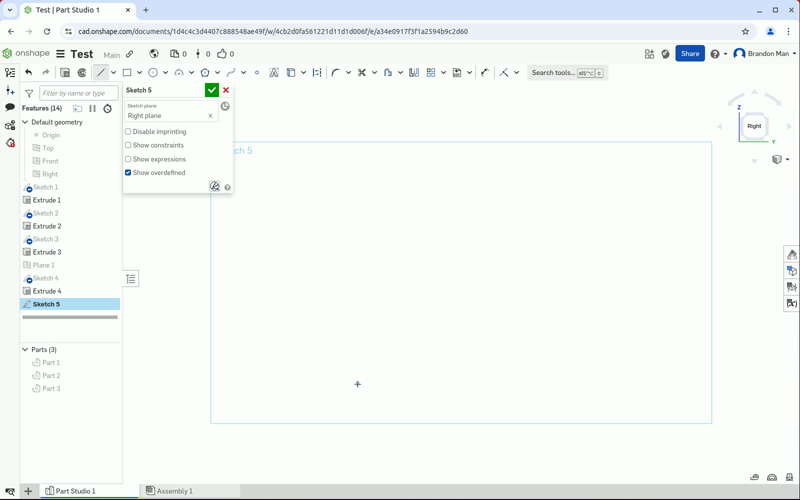
mouse_move(562, 383)
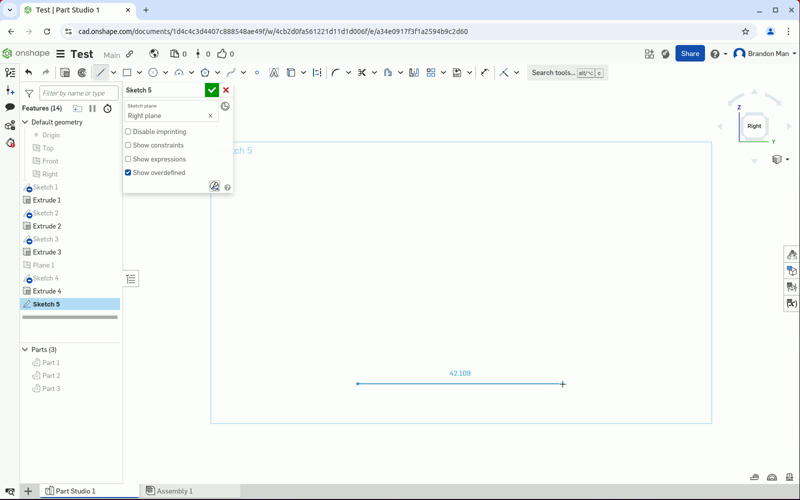
click(562, 383)
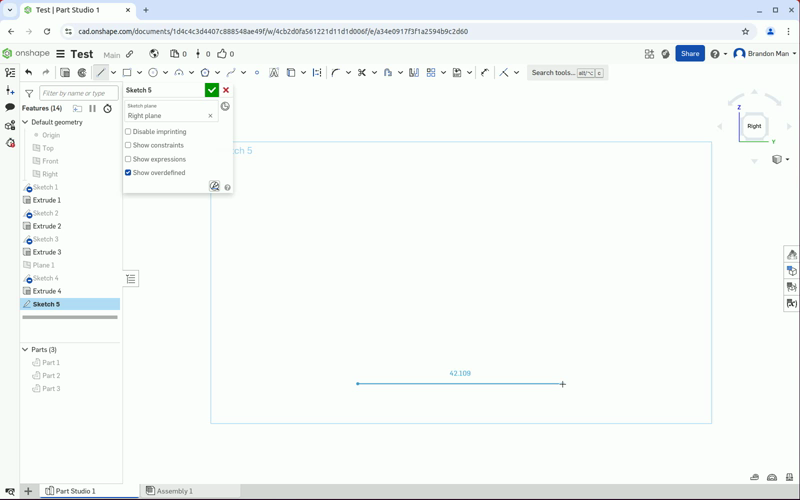
key_up(shift)
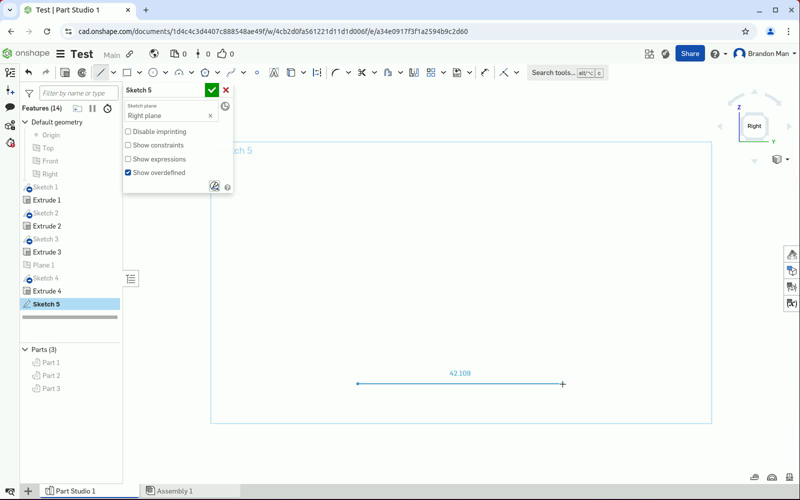
key_down(shift)
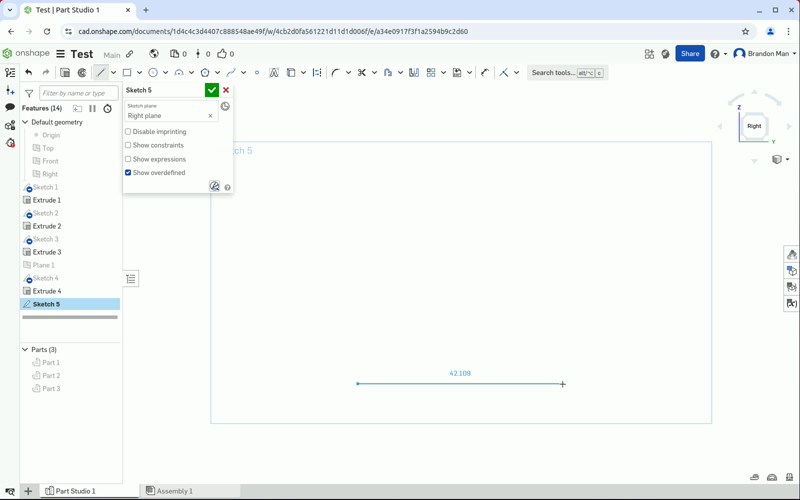
mouse_move(562, 243)
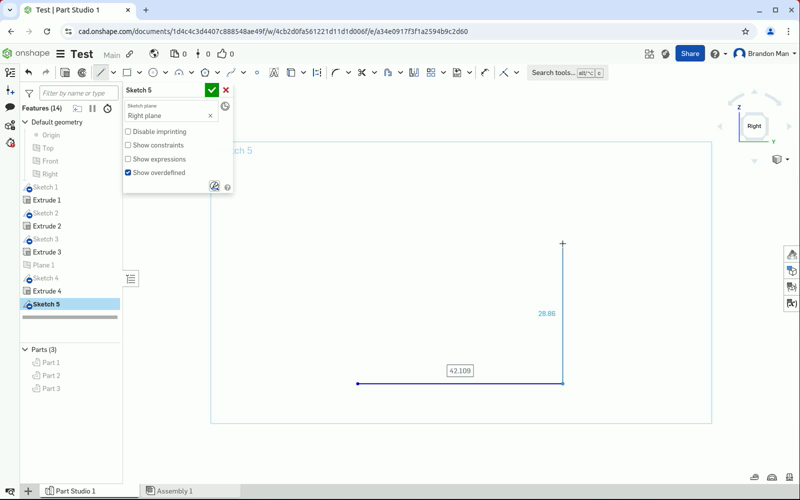
click(562, 243)
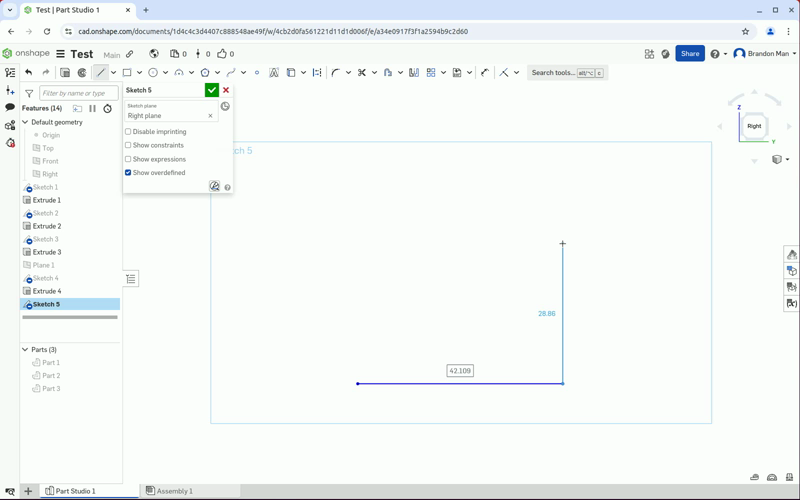
key_up(shift)
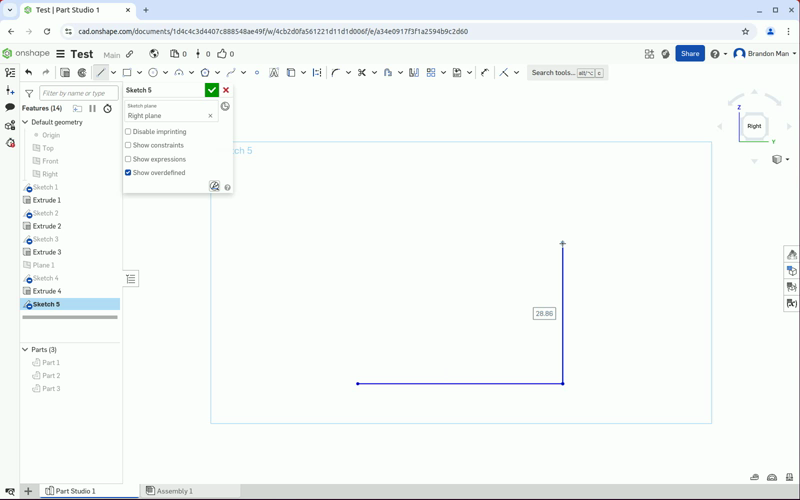
key_down(shift)
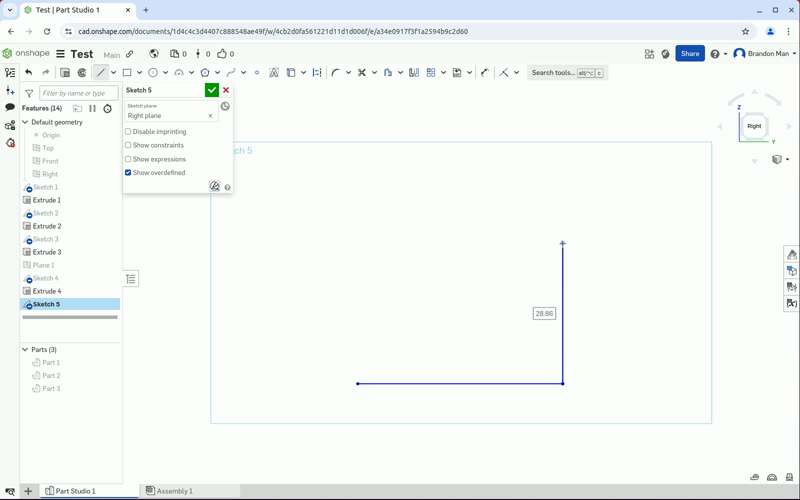
mouse_move(589, 243)
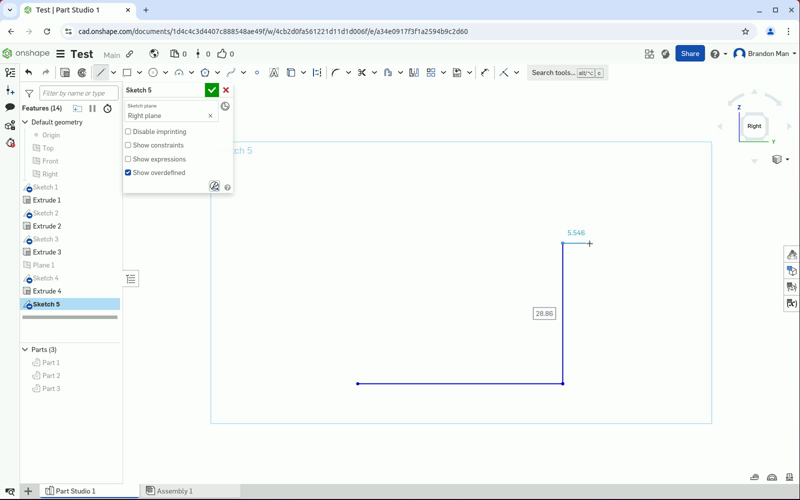
mouse_move(510, 243)
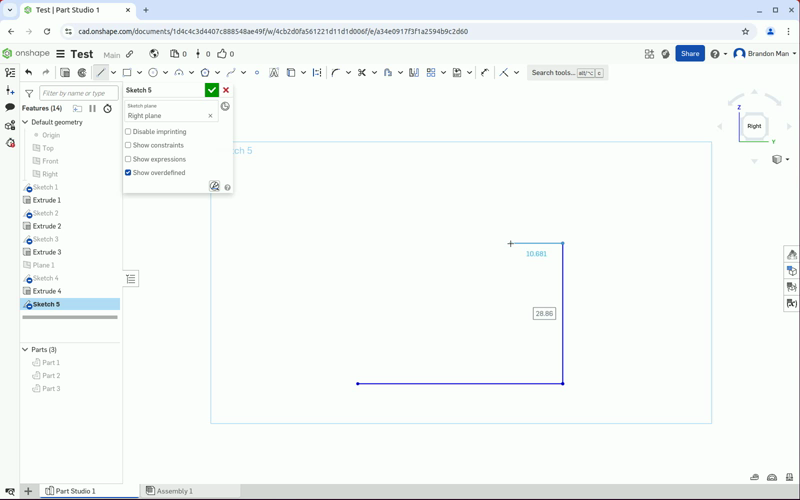
click(510, 243)
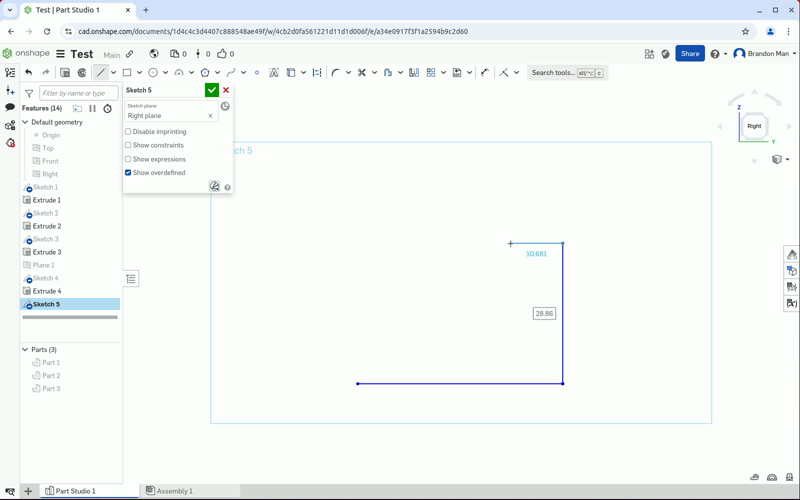
key_up(shift)
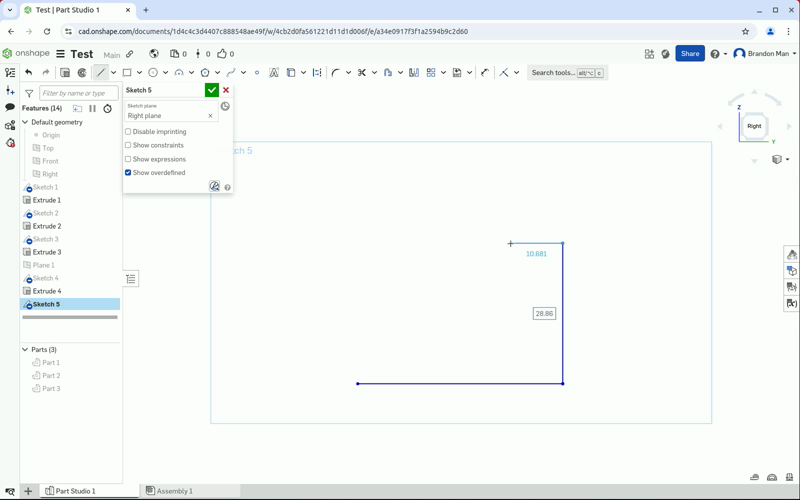
key_down(shift)
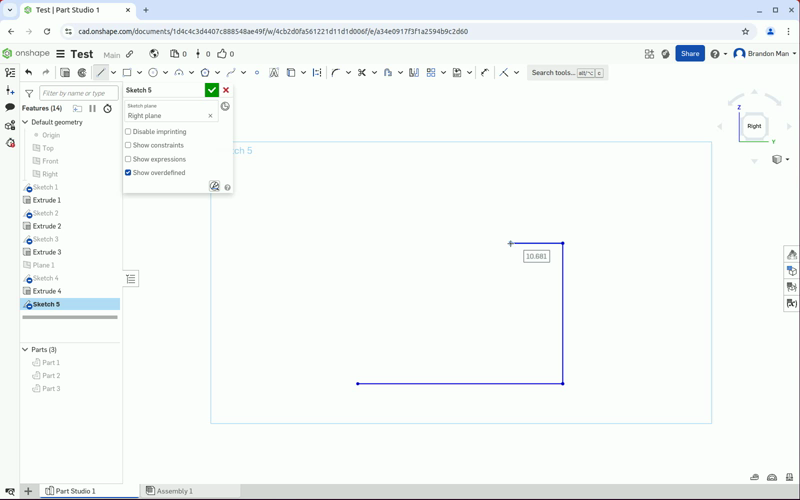
mouse_move(409, 243)
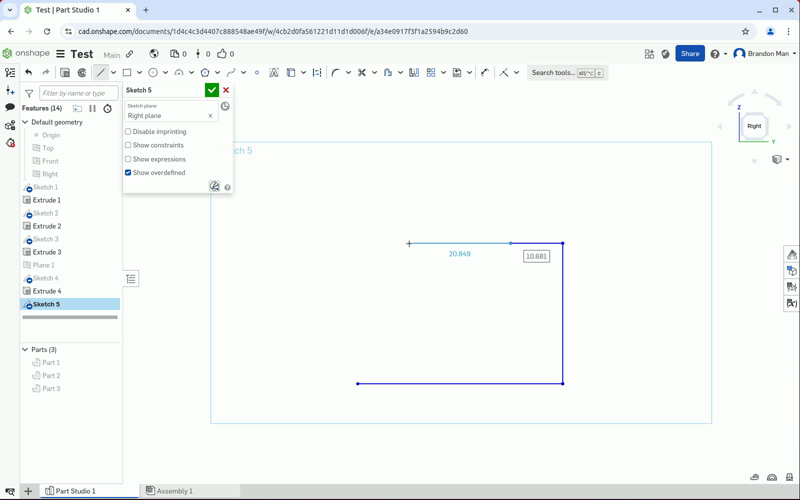
click(409, 243)
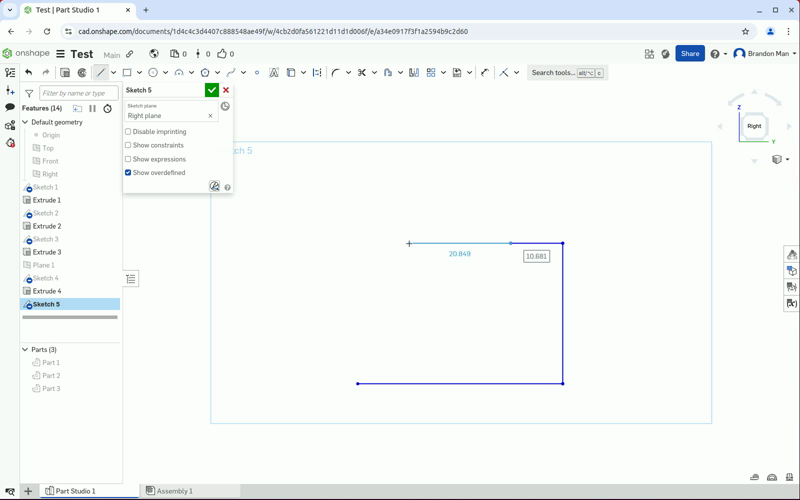
key_up(shift)
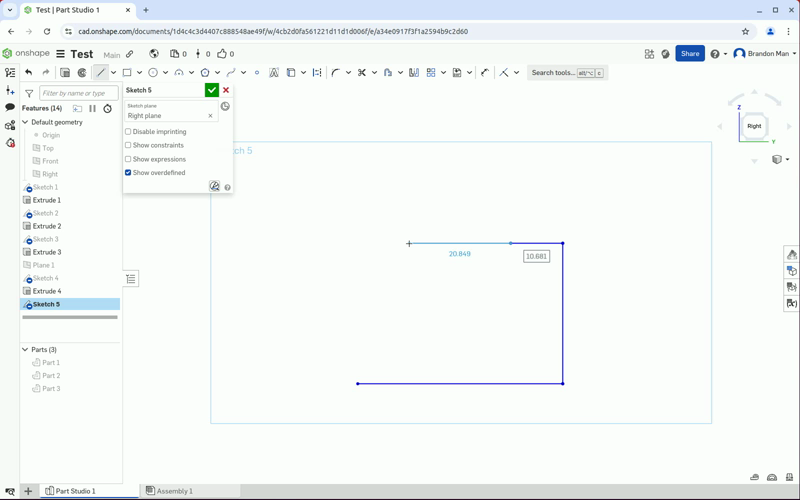
key_down(shift)
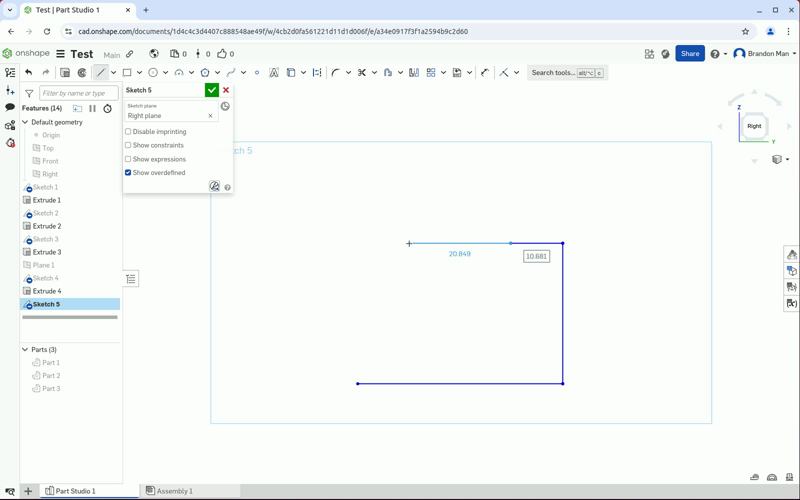
mouse_move(439, 243)
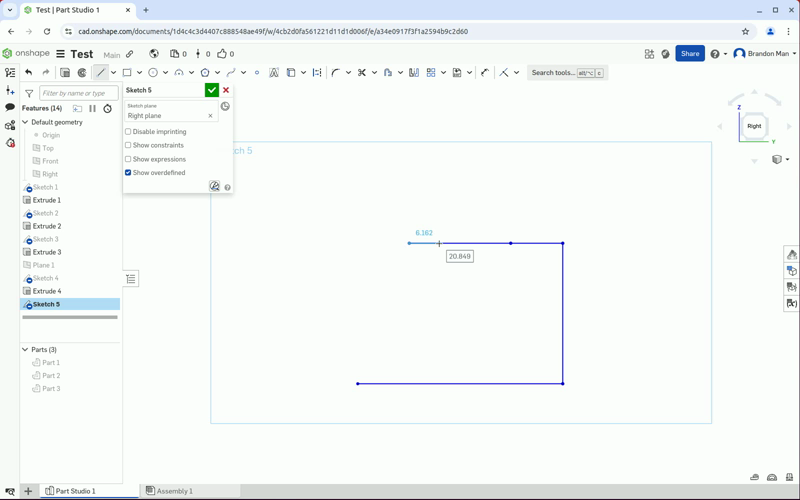
mouse_move(357, 243)
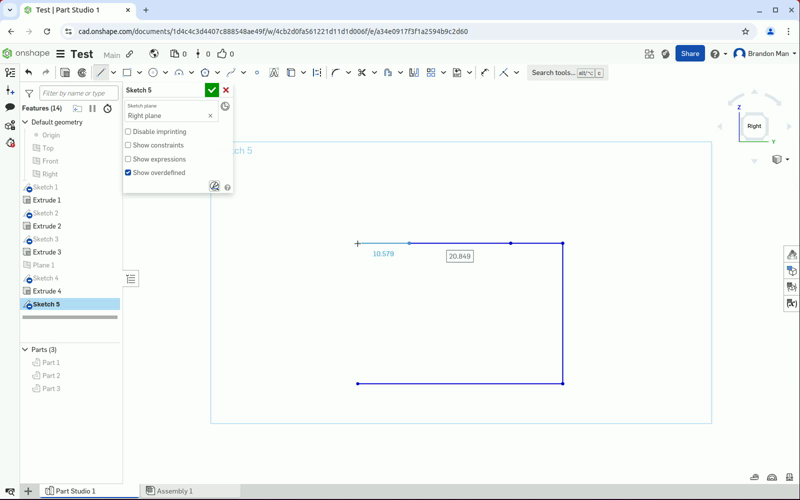
click(357, 243)
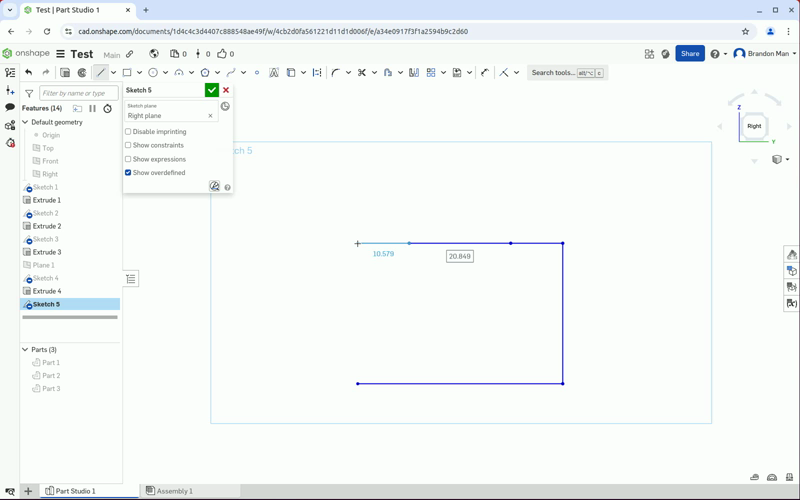
key_up(shift)
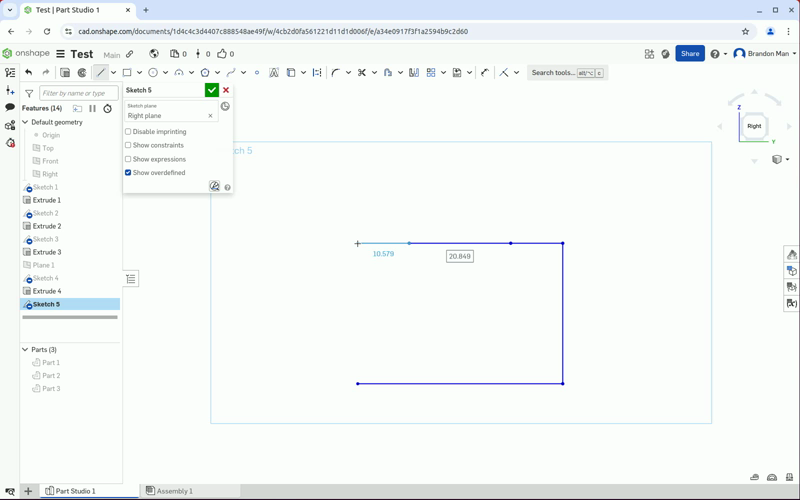
key_down(shift)
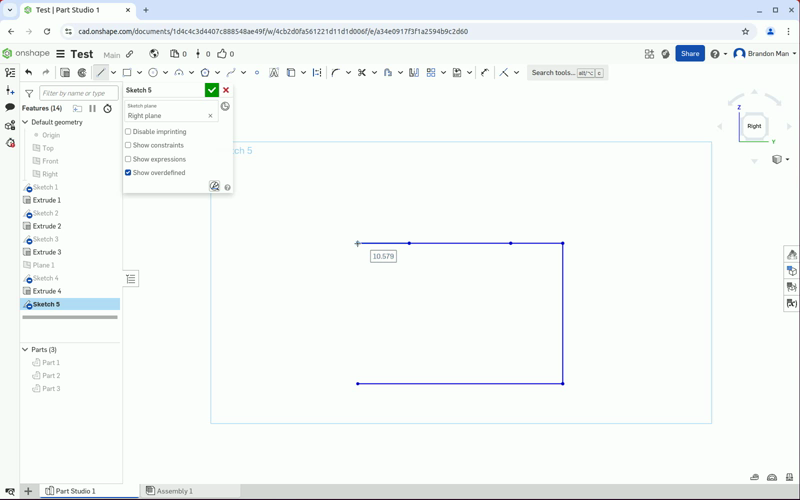
mouse_move(357, 383)
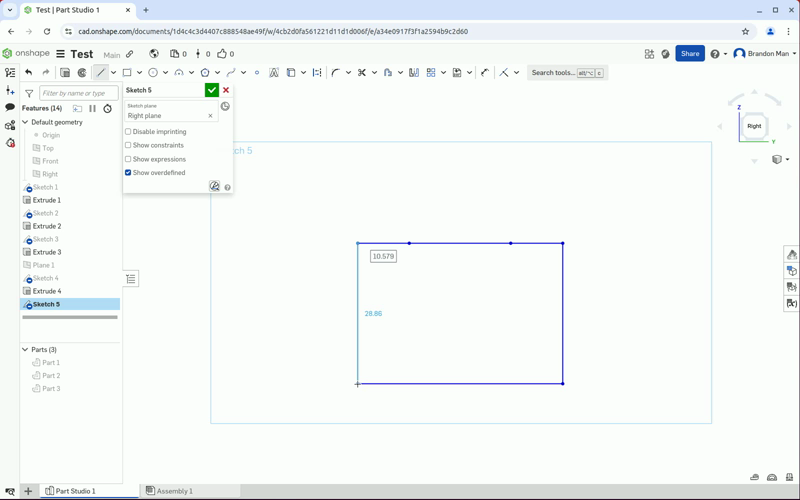
key_up(shift)
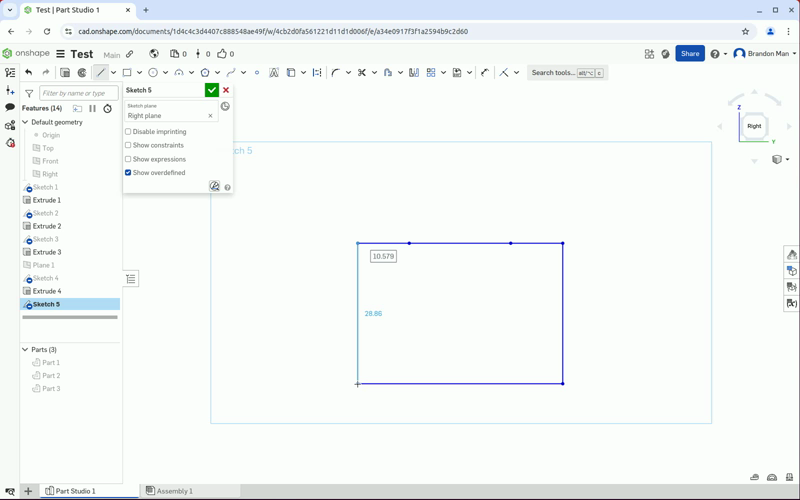
click(357, 383)
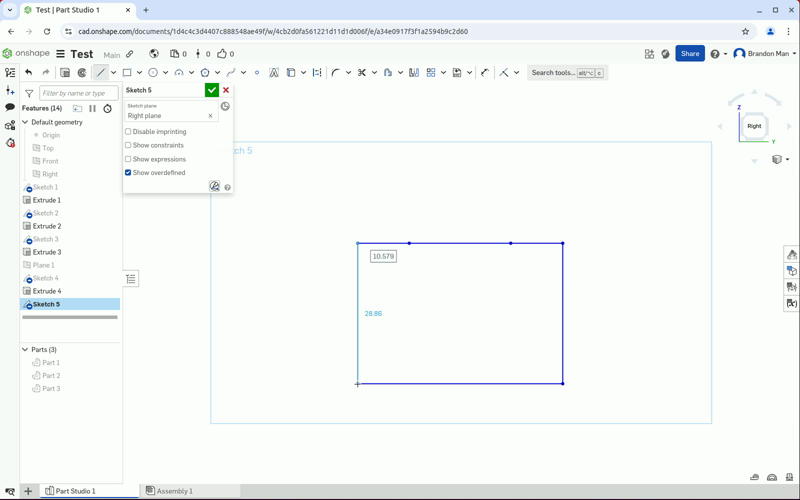
key(esc)
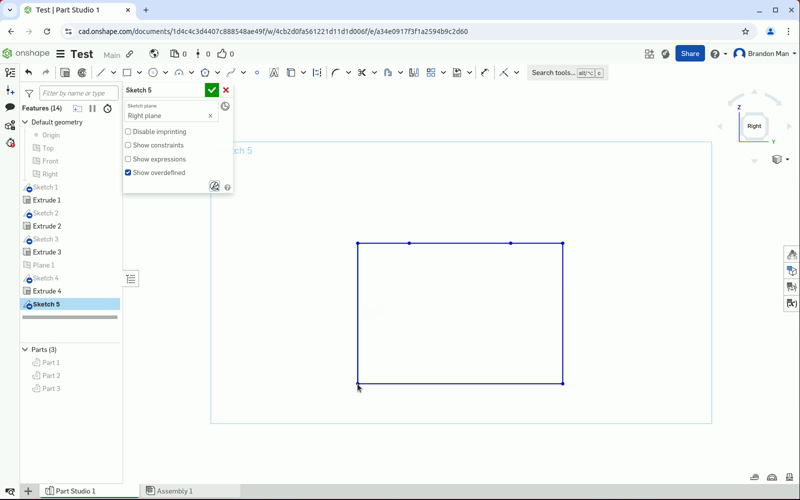
mouse_move(514, 359)
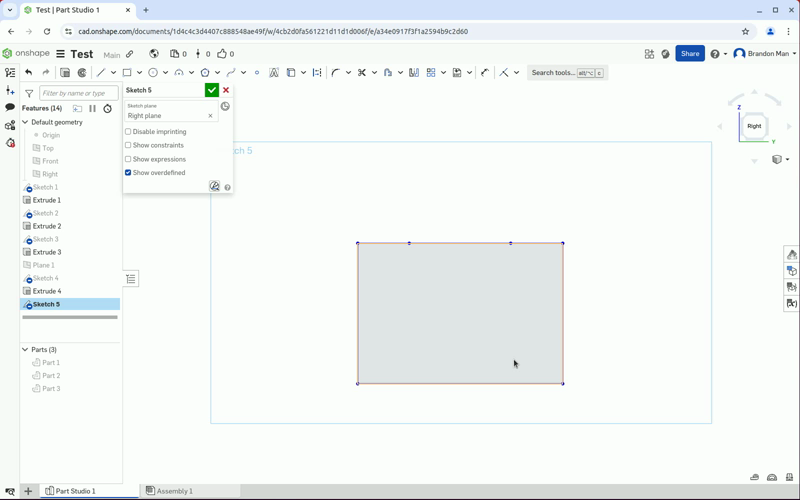
click(514, 359)
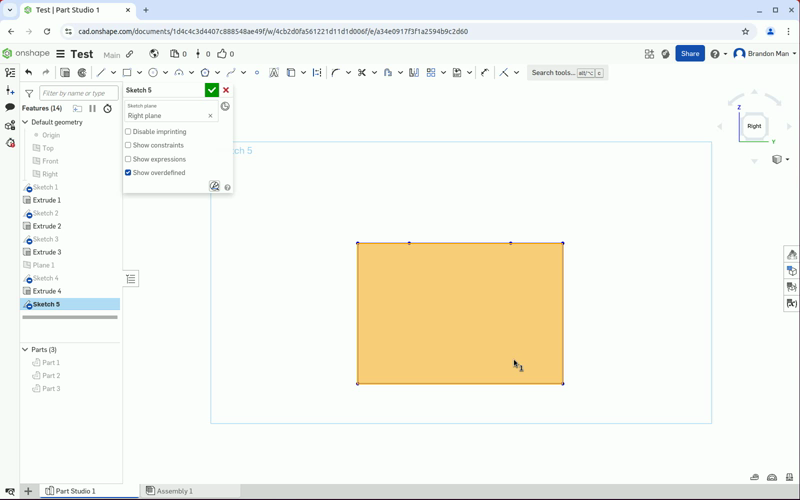
mouse_move(73, 352)
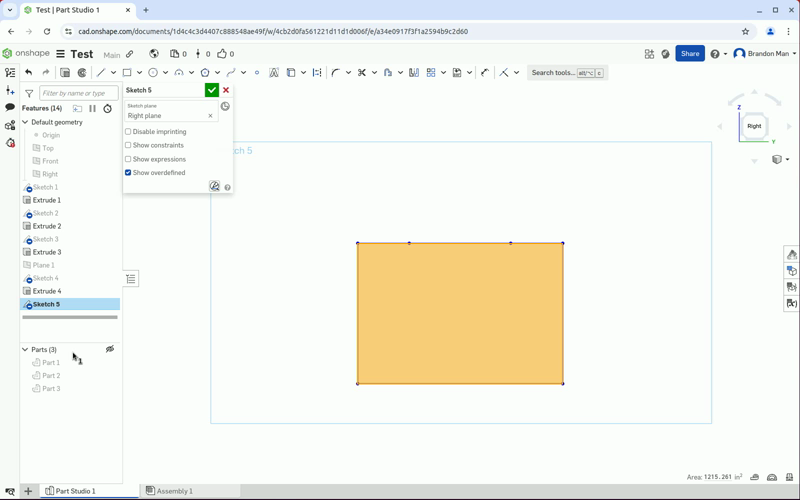
key(shift+y)
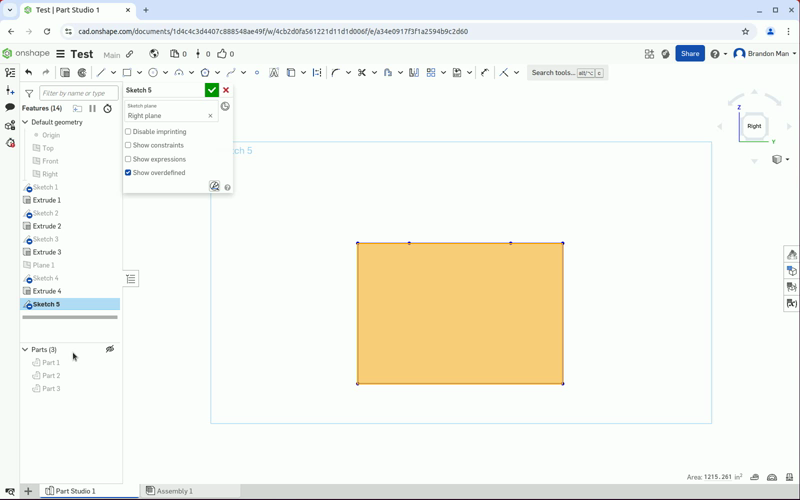
key(shift+e)
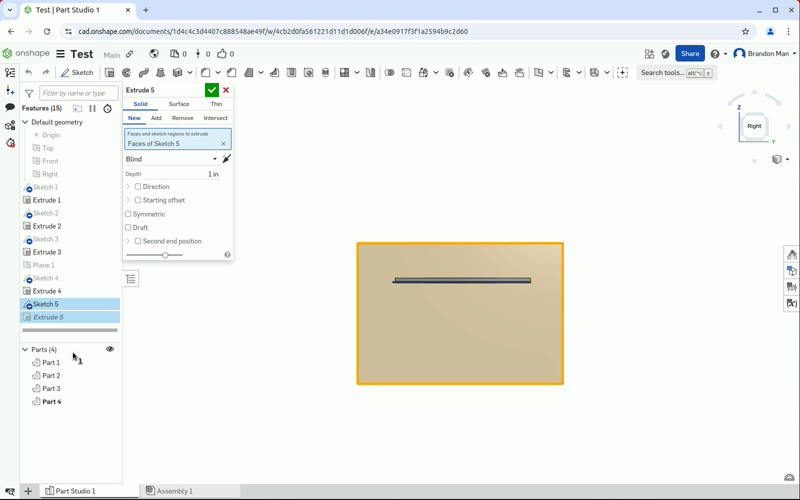
mouse_move(143, 106)
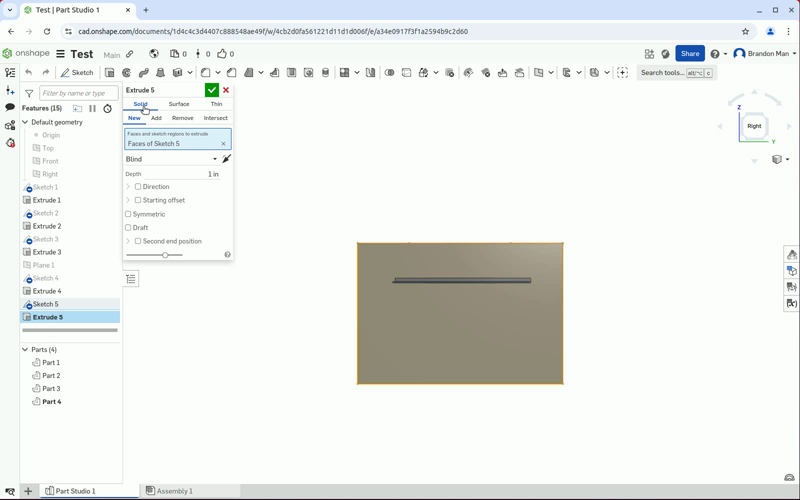
click(143, 106)
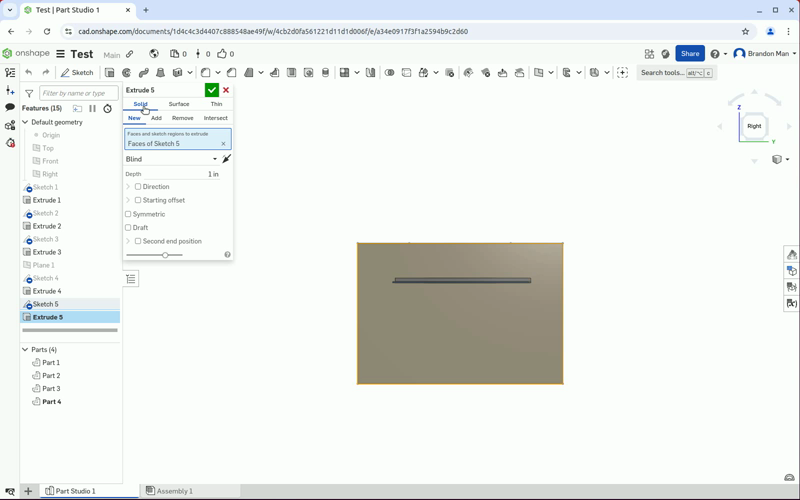
mouse_move(137, 120)
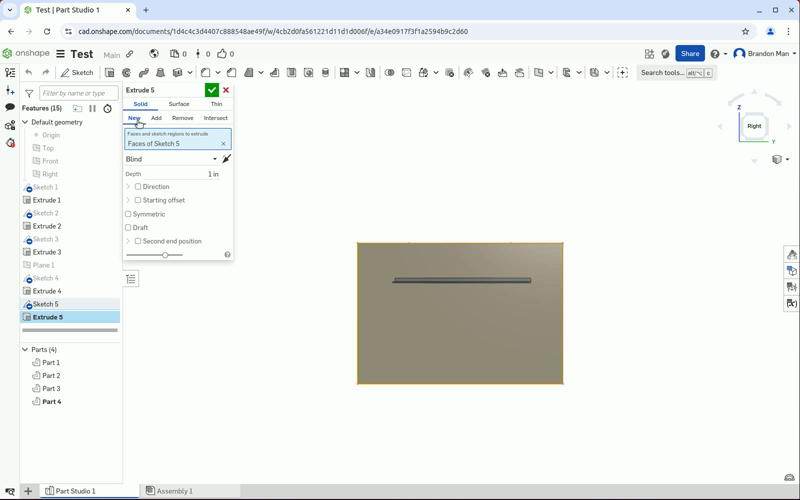
click(137, 120)
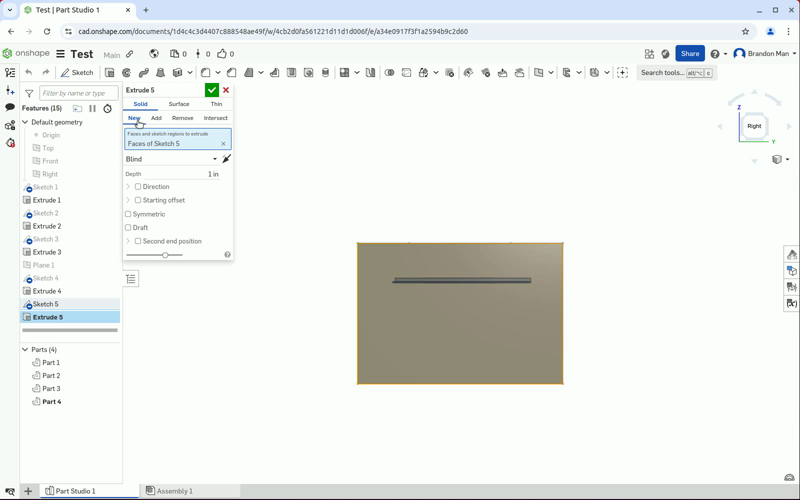
key(tab, 4)
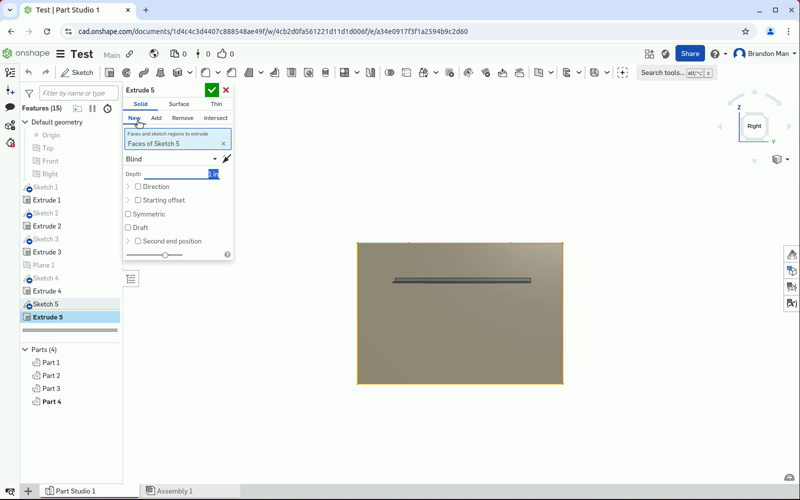
text(-0.963)
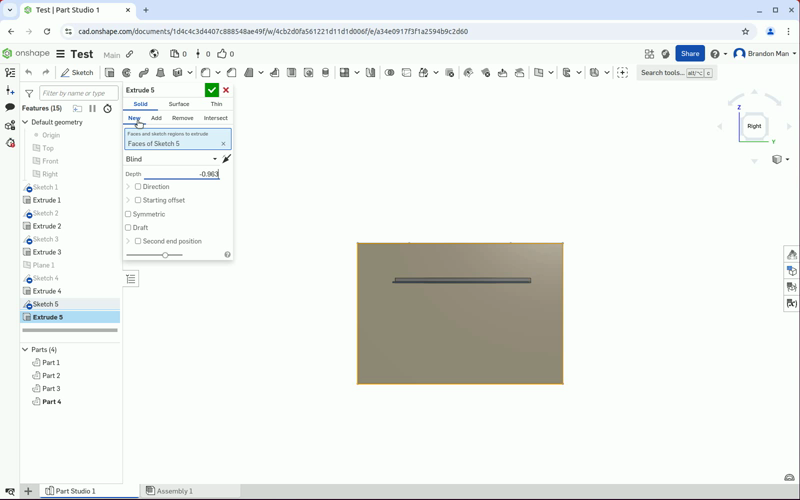
key(enter)
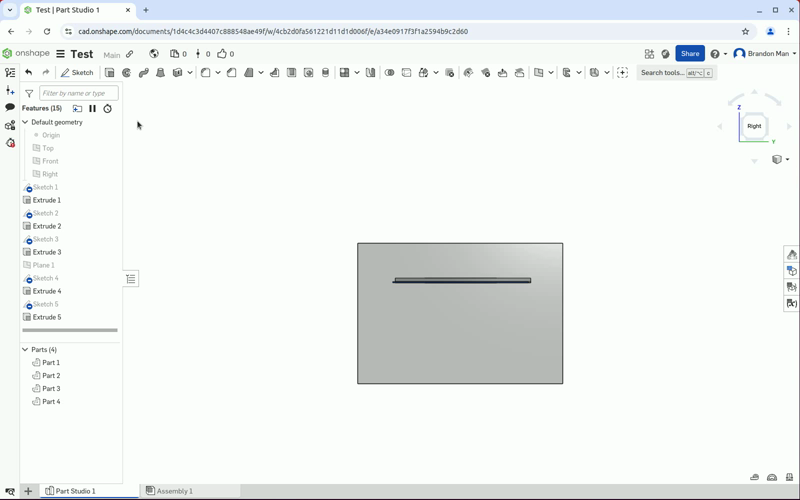
key(shift+h)
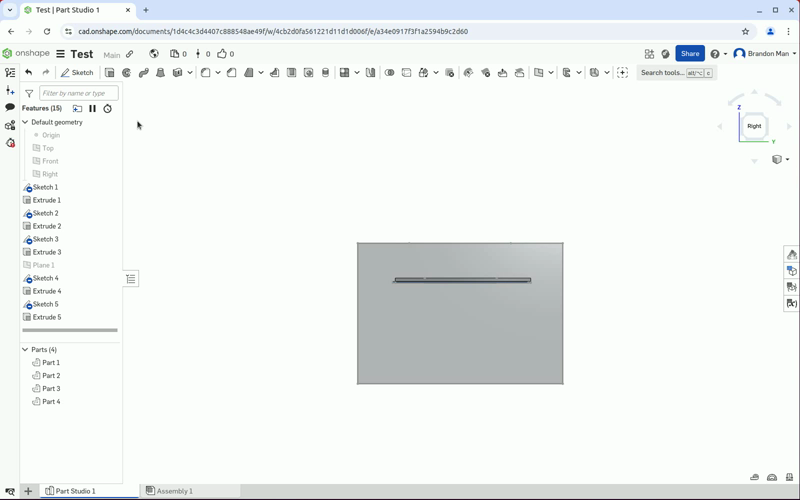
key(shift+h)
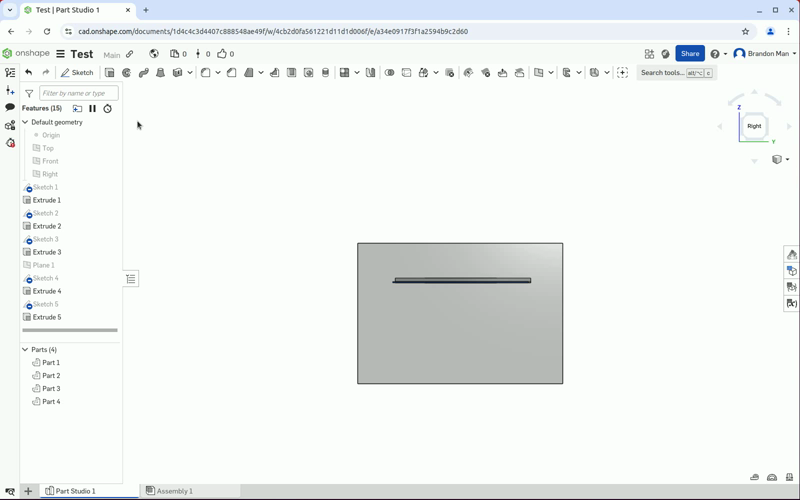
mouse_move(73, 189)
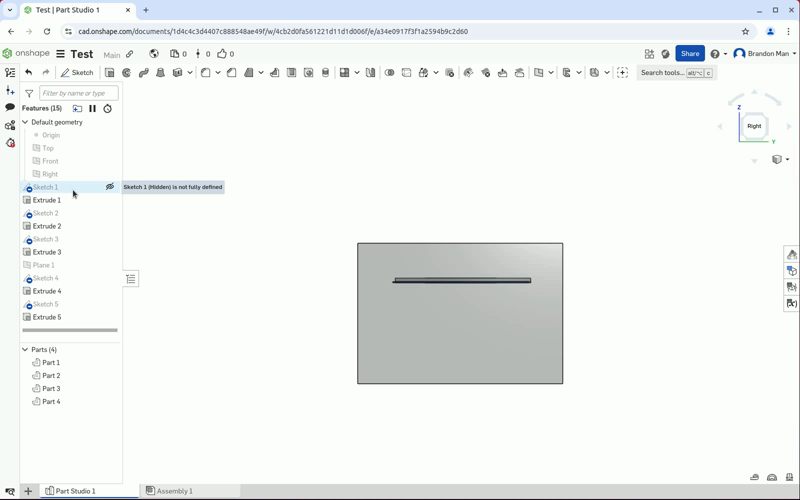
click(73, 189)
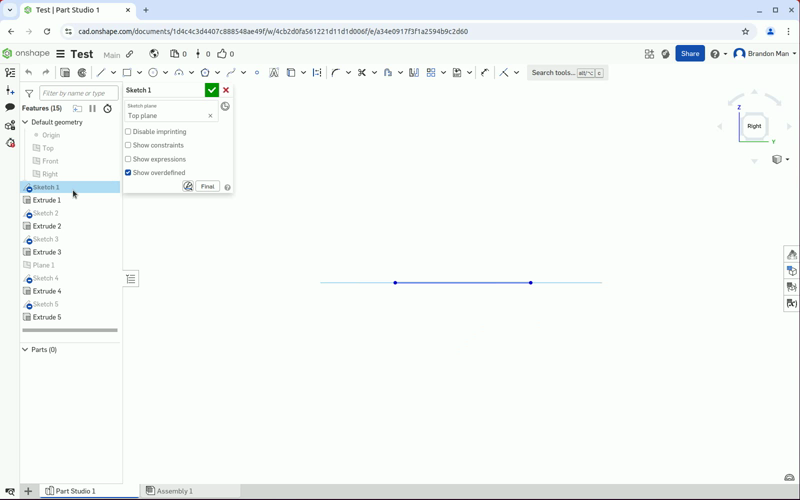
mouse_move(229, 92)
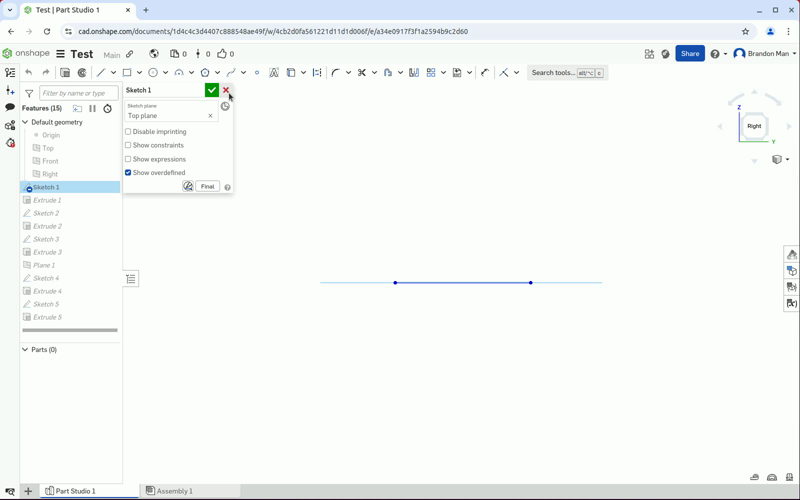
click(229, 92)
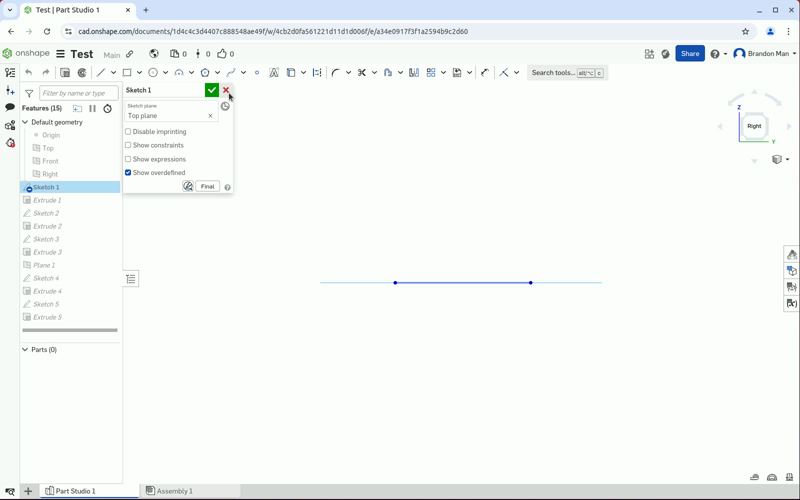
key(shift+s)
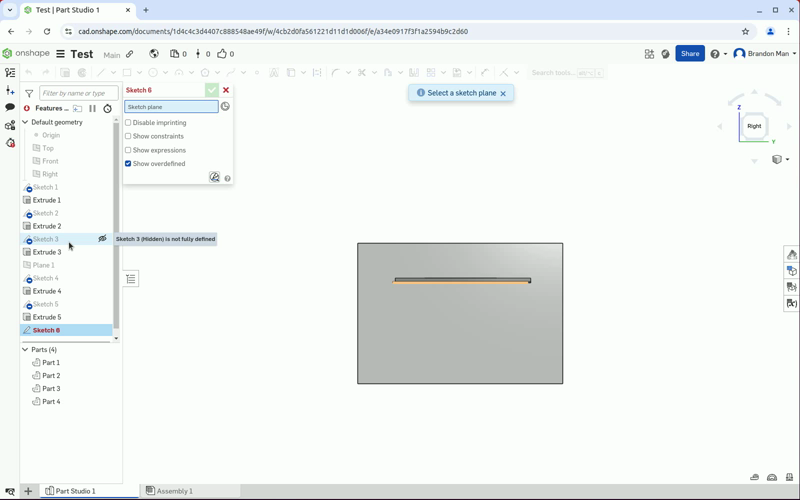
scroll(3)
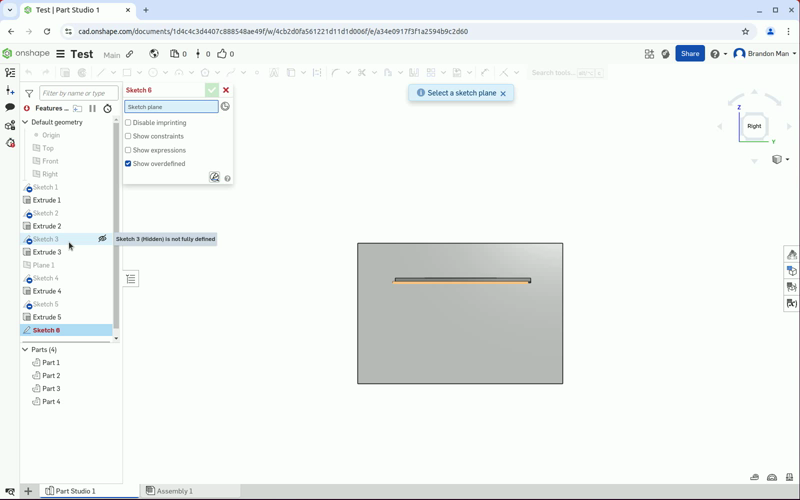
mouse_move(69, 176)
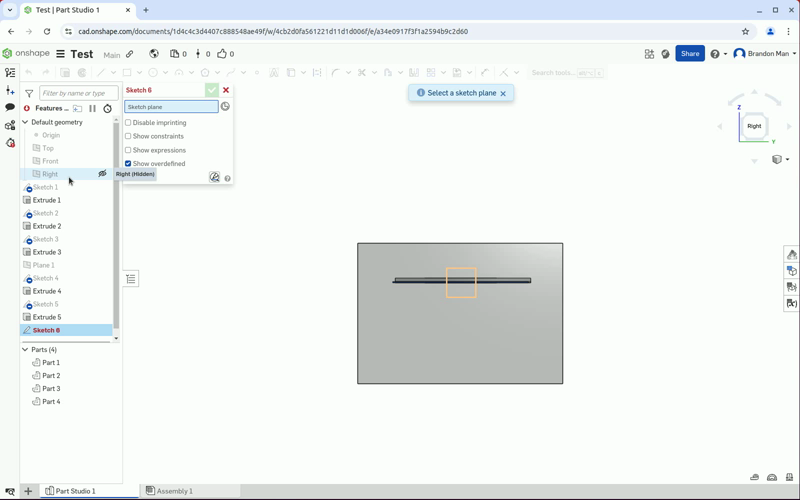
click(69, 176)
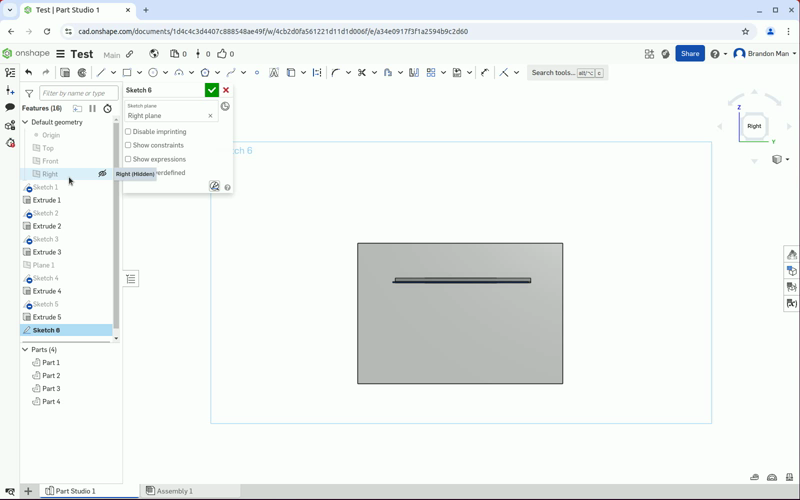
mouse_move(73, 352)
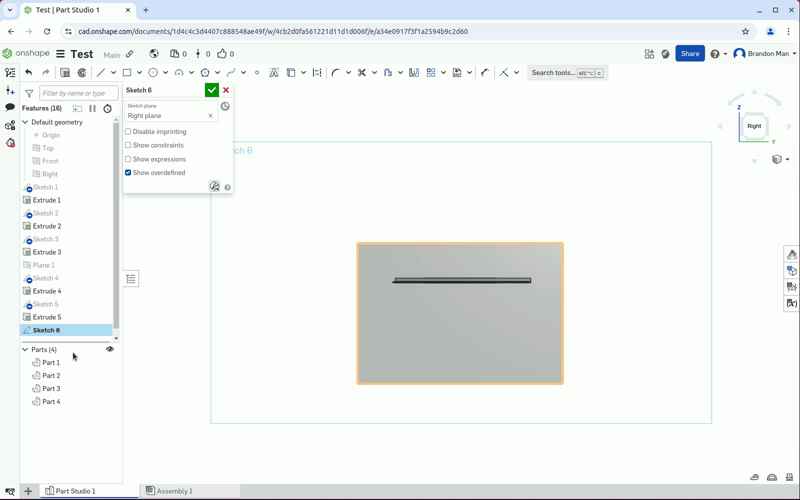
key(y)
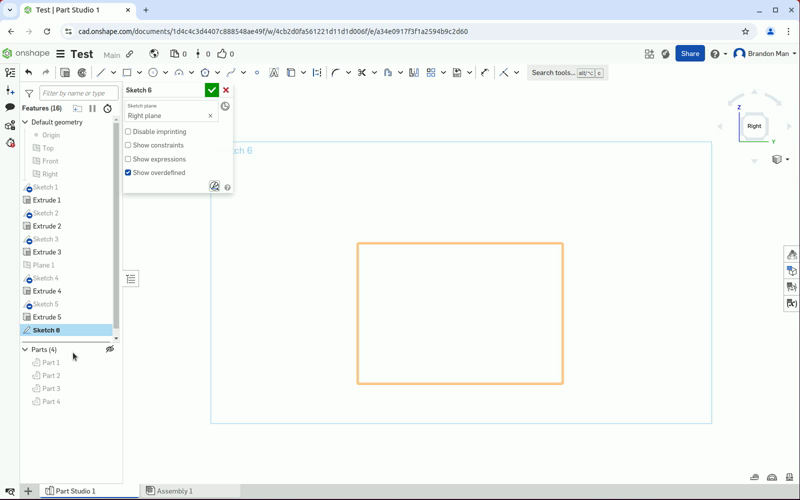
key(l)
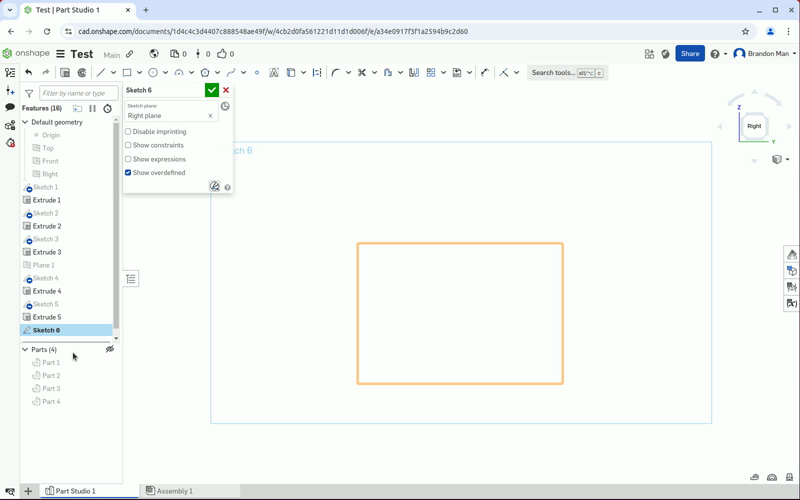
key_down(shift)
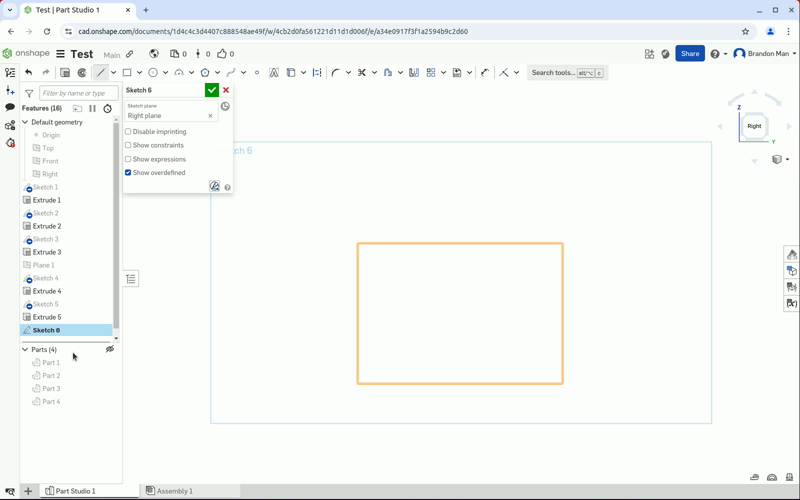
mouse_move(511, 243)
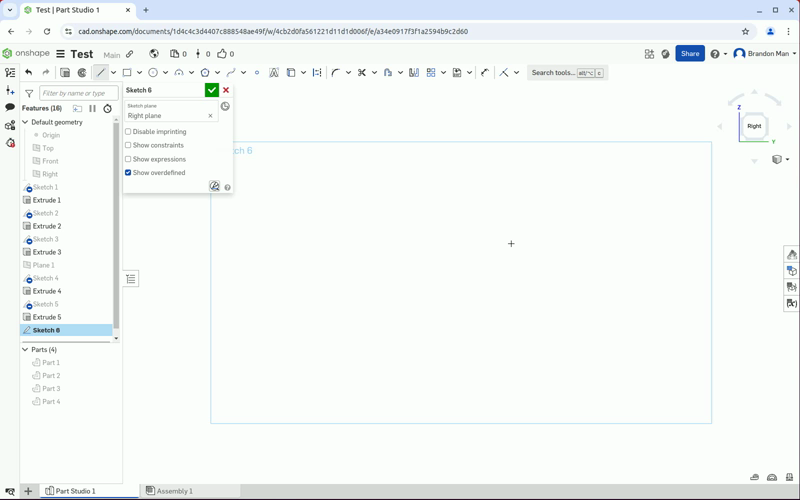
click(511, 243)
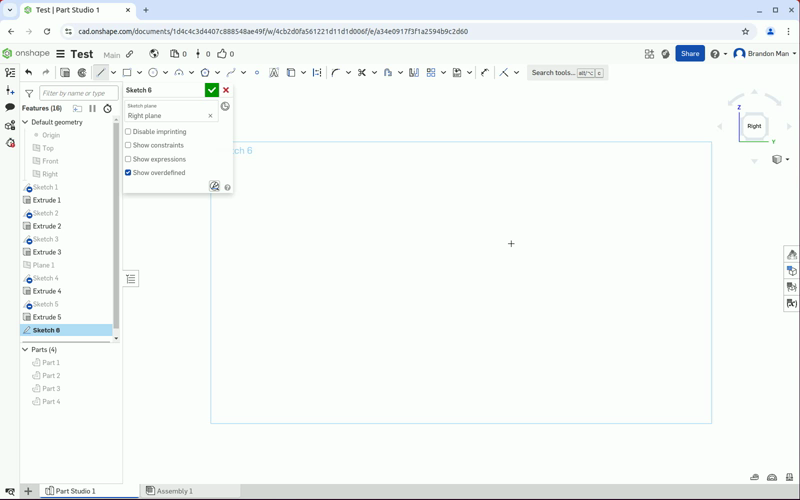
key_up(shift)
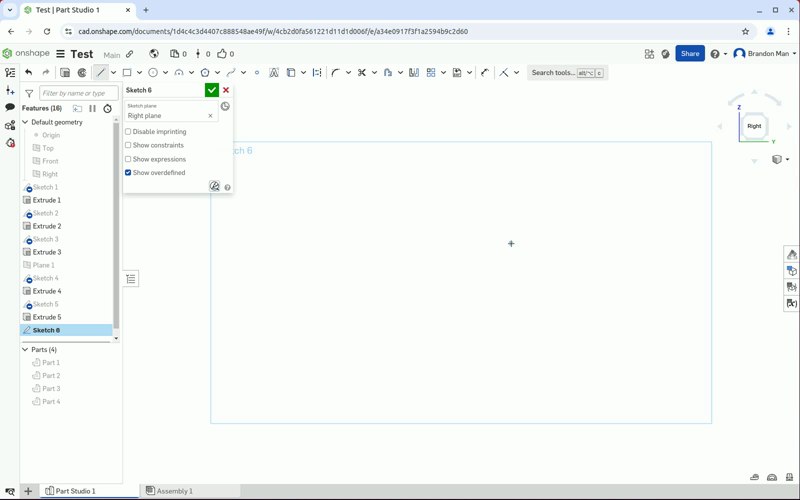
key_down(shift)
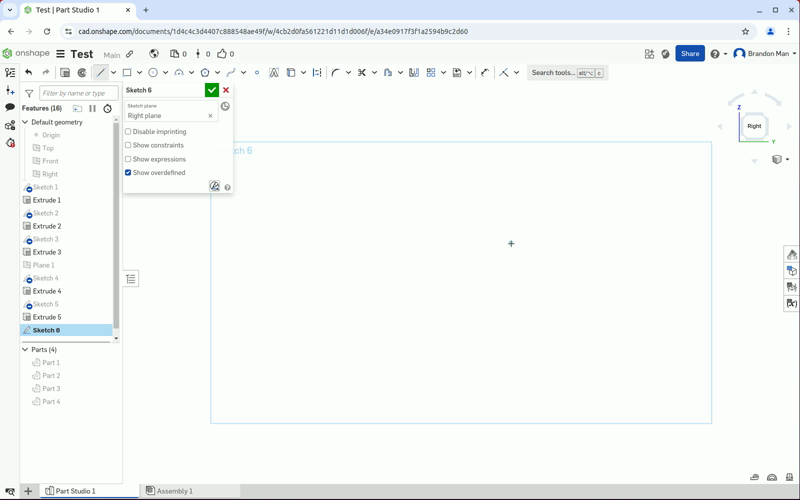
mouse_move(541, 243)
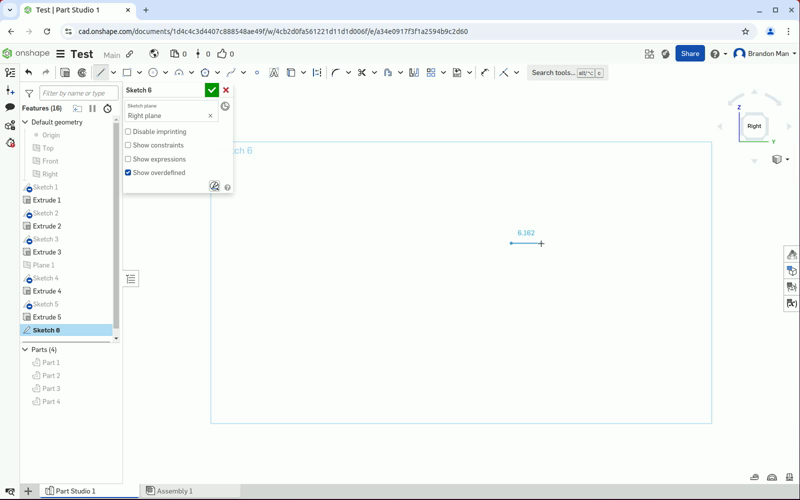
mouse_move(564, 243)
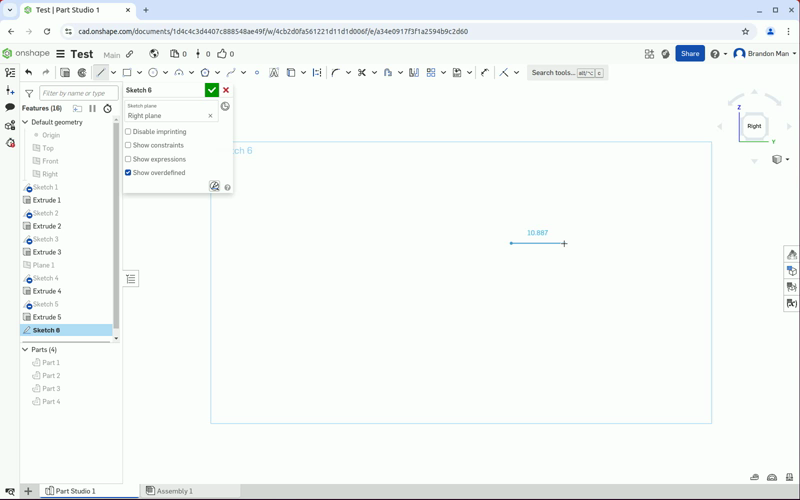
click(564, 243)
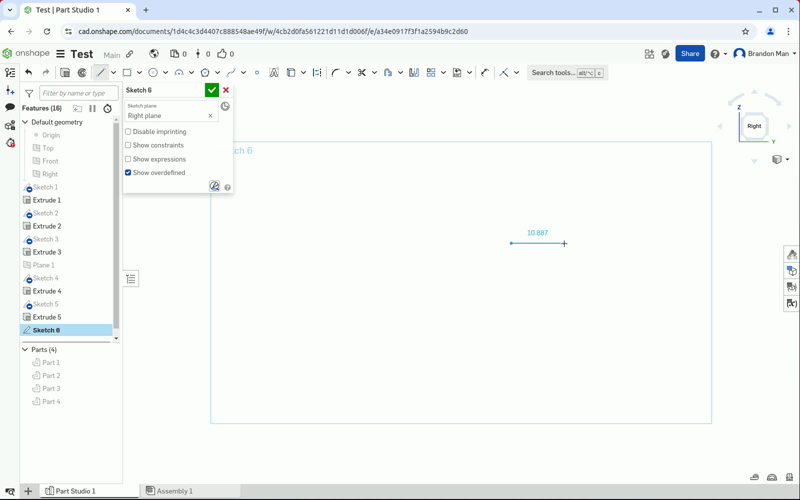
key_up(shift)
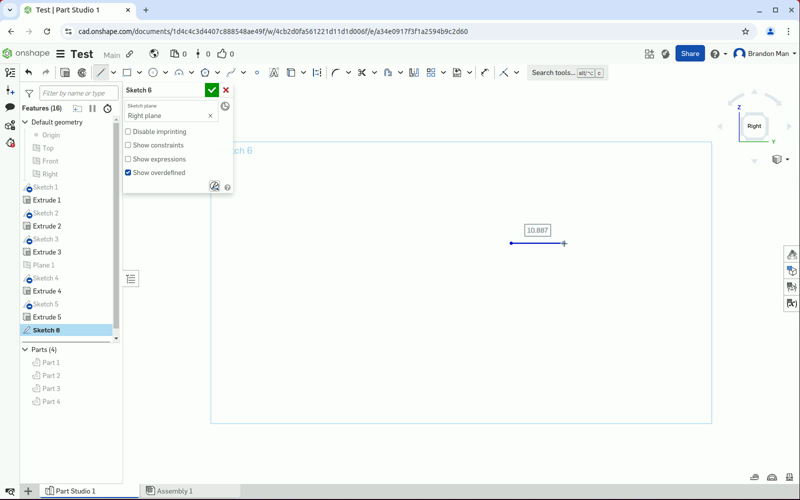
key_down(shift)
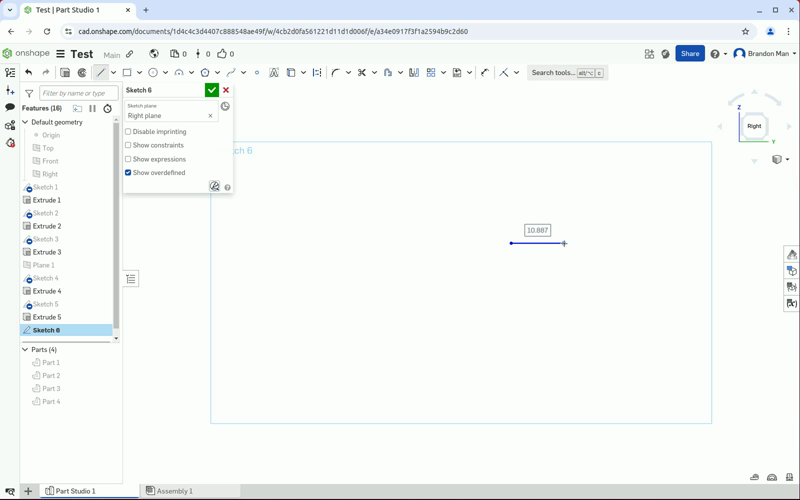
mouse_move(564, 181)
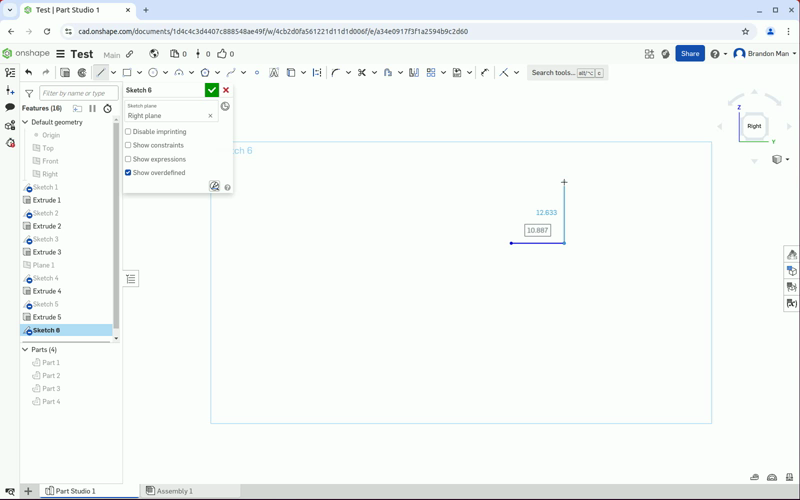
click(564, 181)
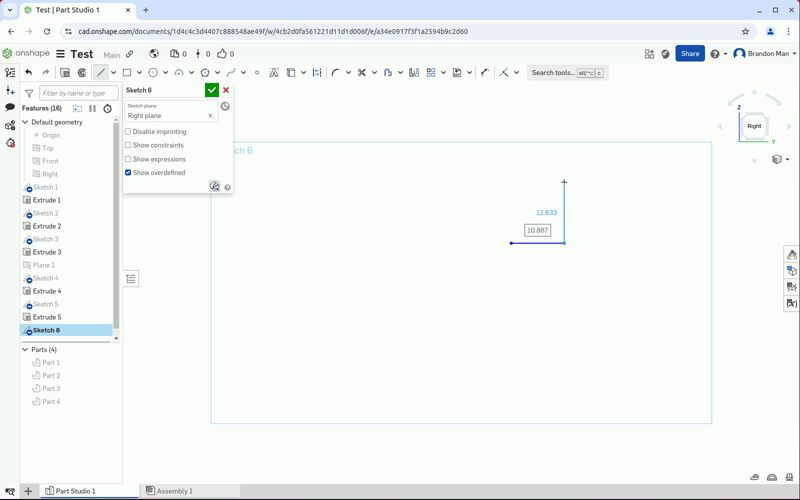
key_up(shift)
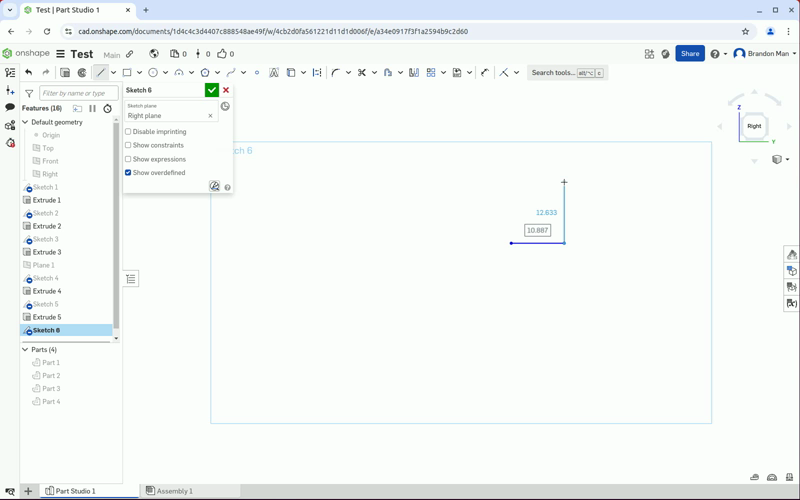
key_down(shift)
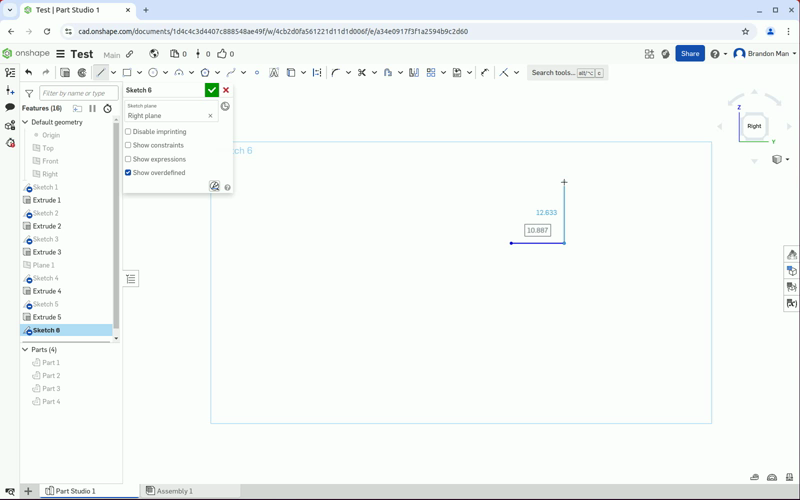
mouse_move(589, 181)
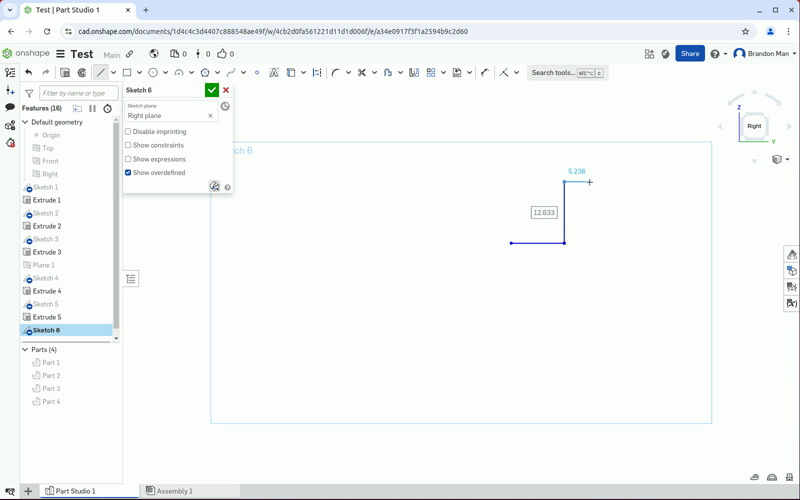
mouse_move(511, 181)
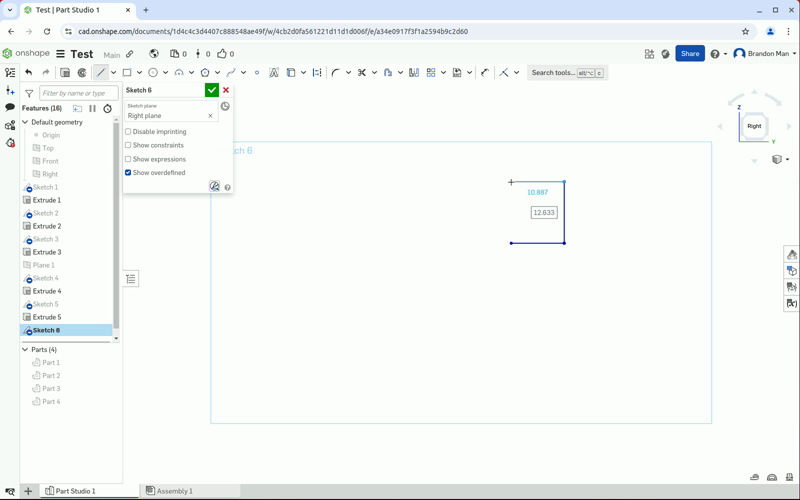
click(511, 181)
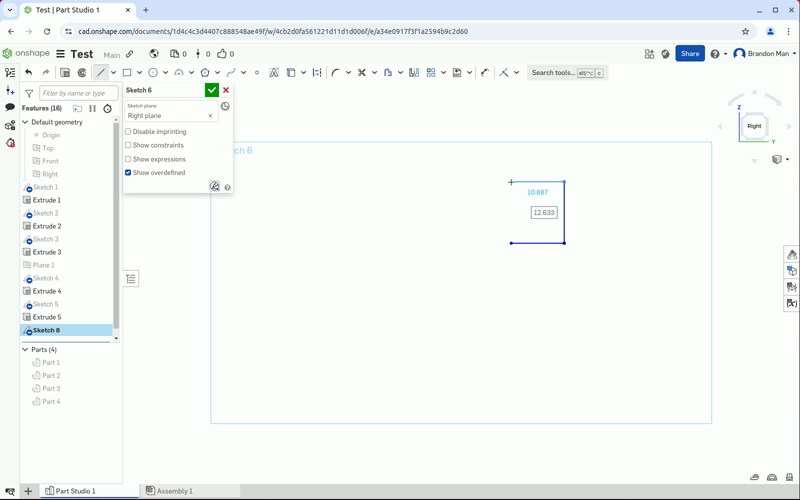
key_up(shift)
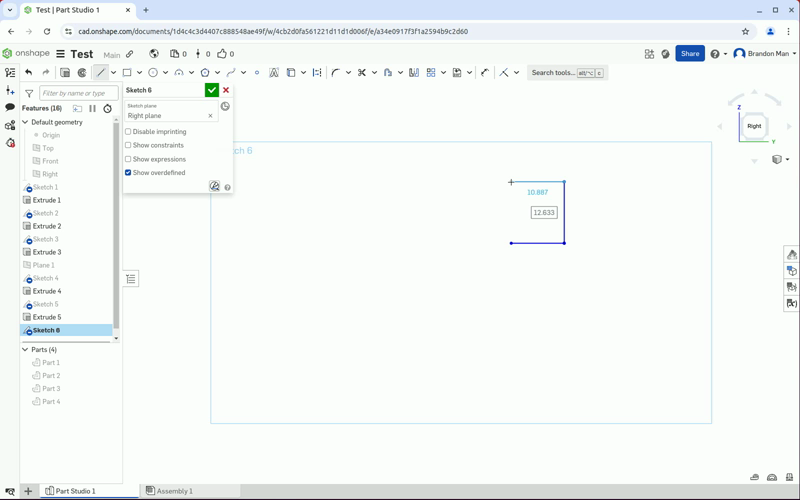
key_down(shift)
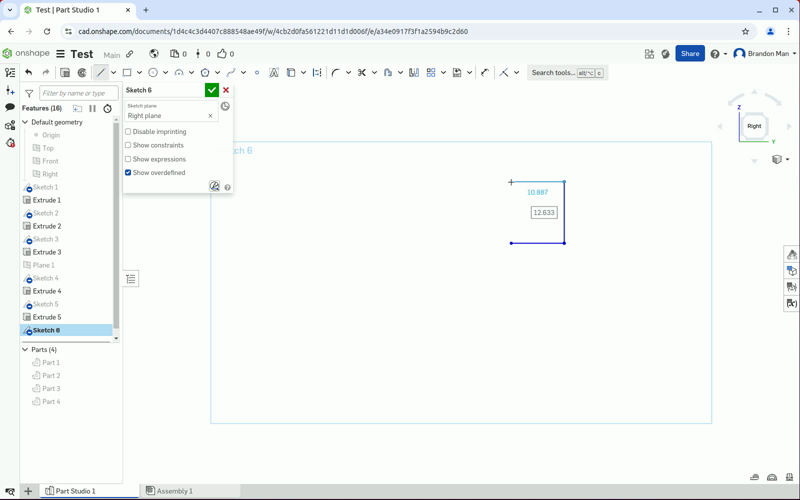
mouse_move(511, 243)
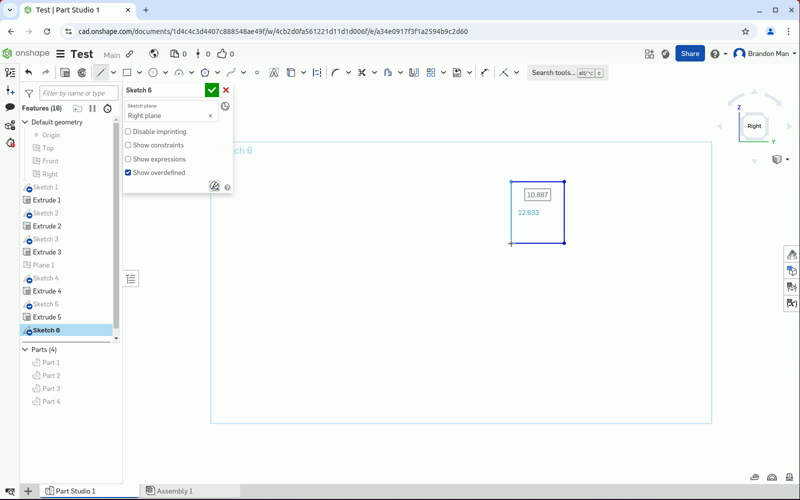
key_up(shift)
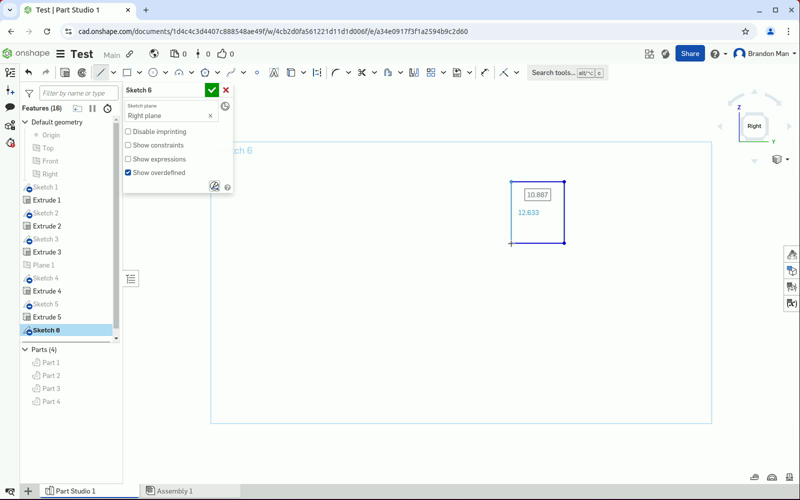
click(511, 243)
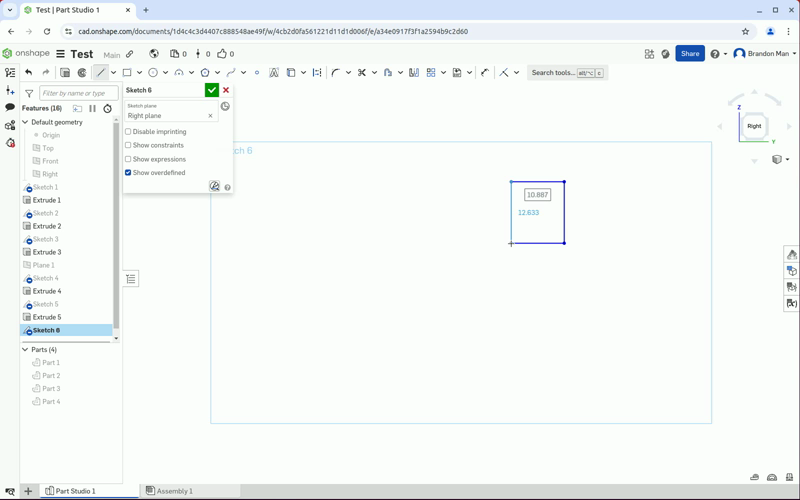
key(esc)
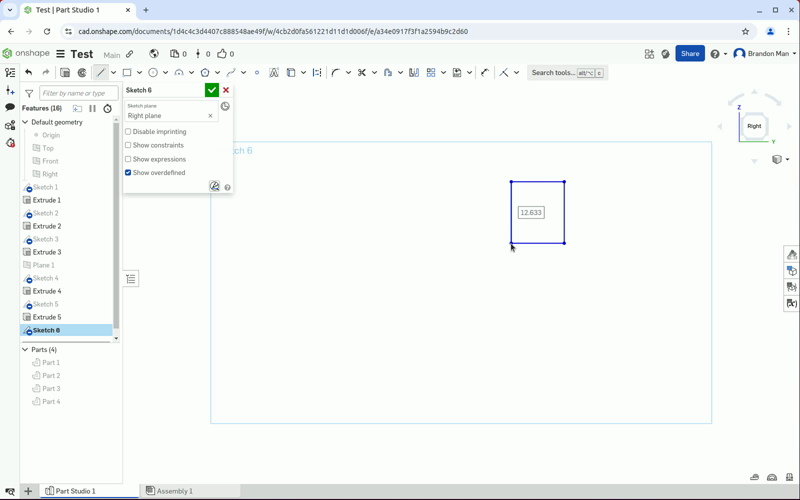
mouse_move(514, 210)
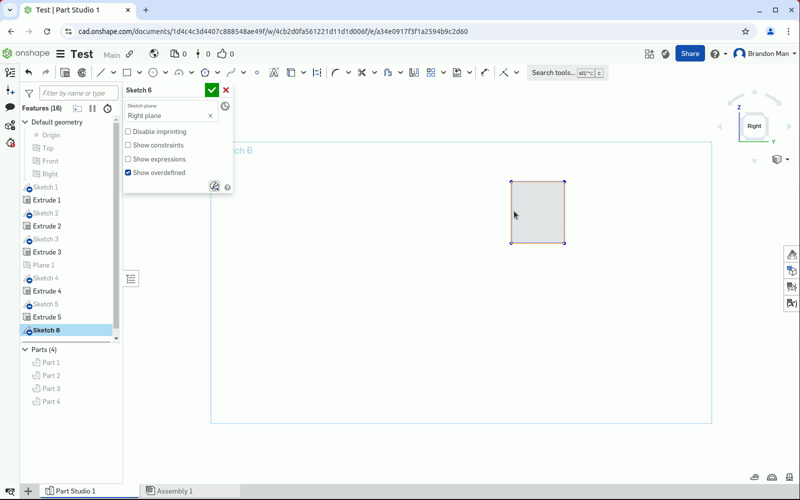
click(514, 210)
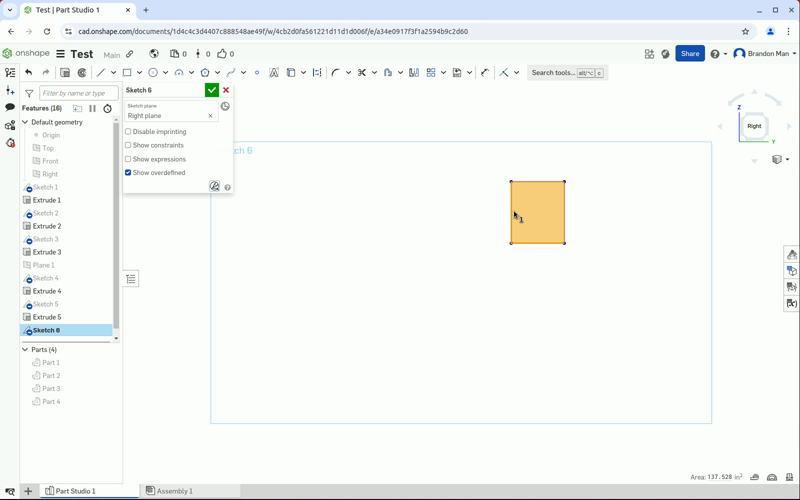
mouse_move(73, 352)
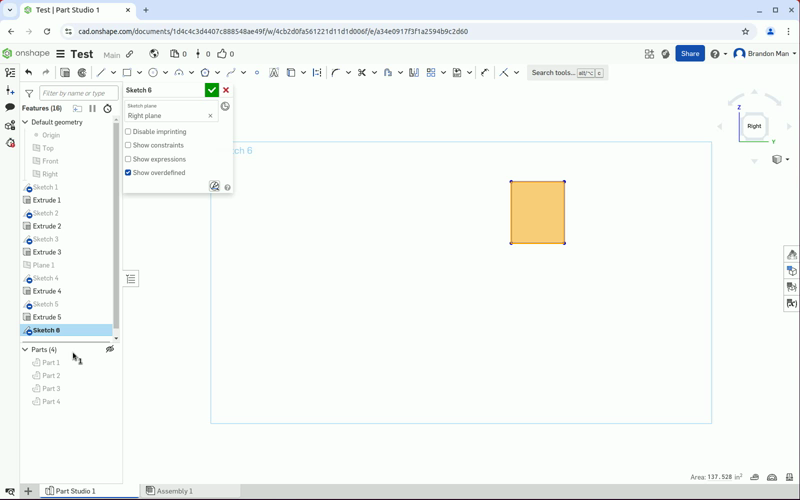
key(shift+y)
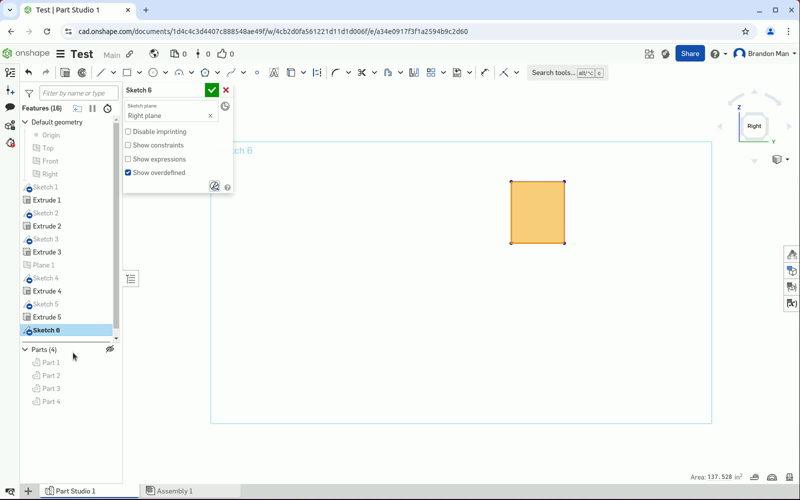
key(shift+e)
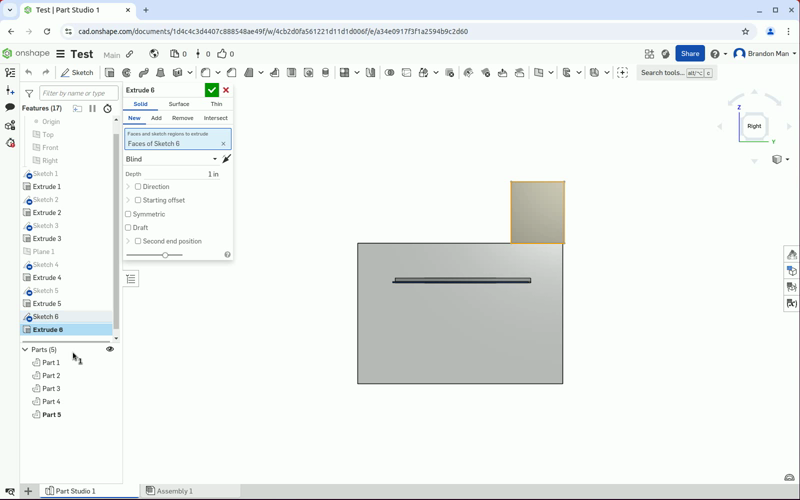
mouse_move(143, 106)
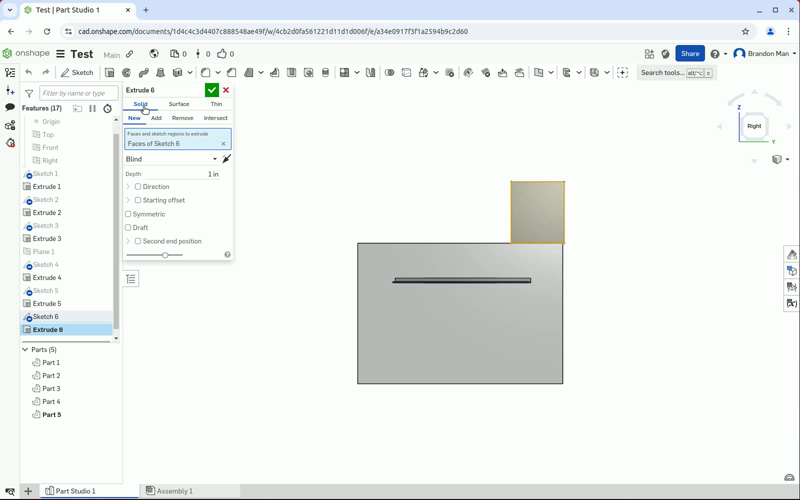
click(143, 106)
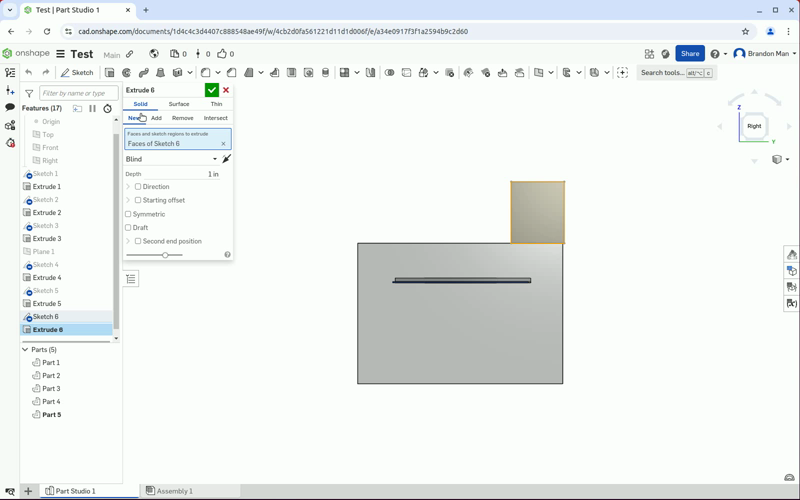
mouse_move(137, 120)
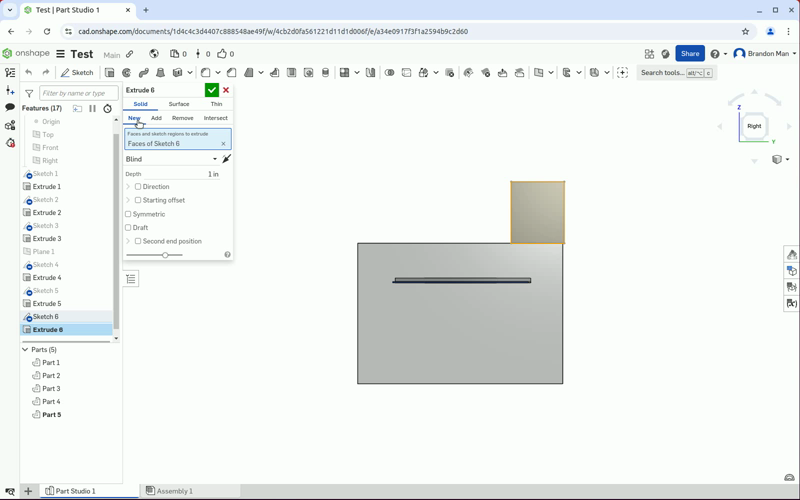
click(137, 120)
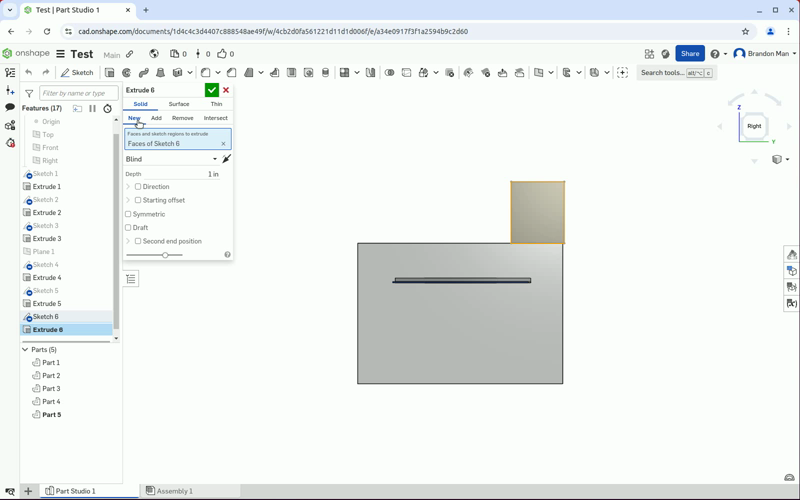
key(tab, 4)
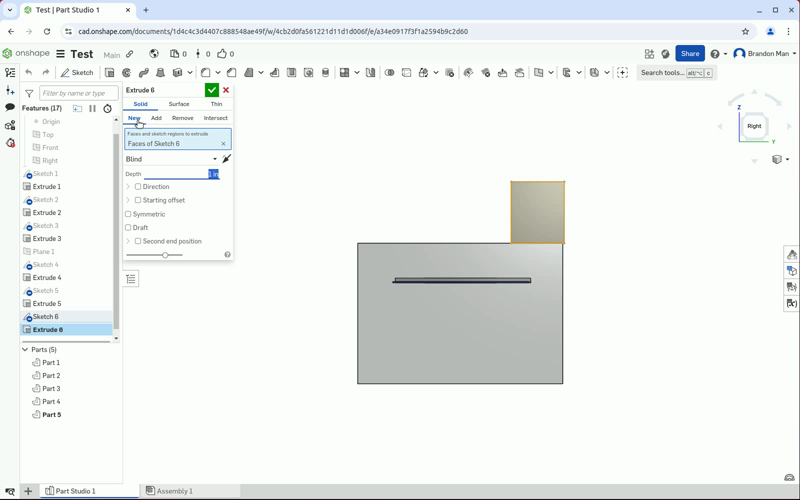
text(-0.963)
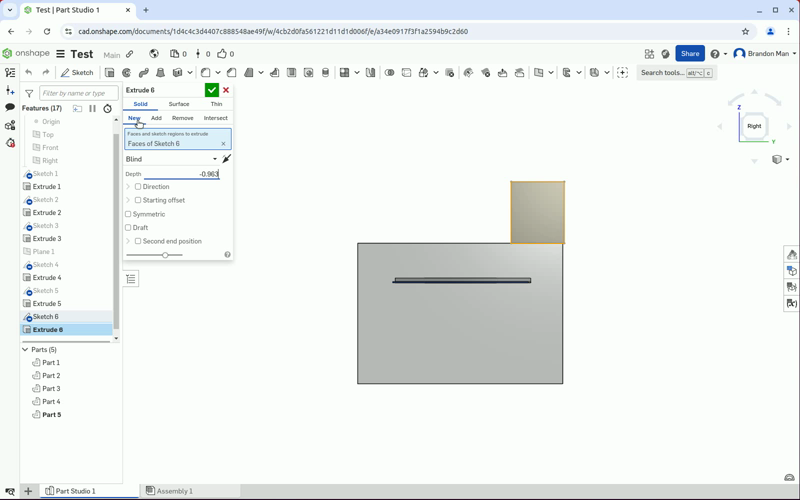
key(enter)
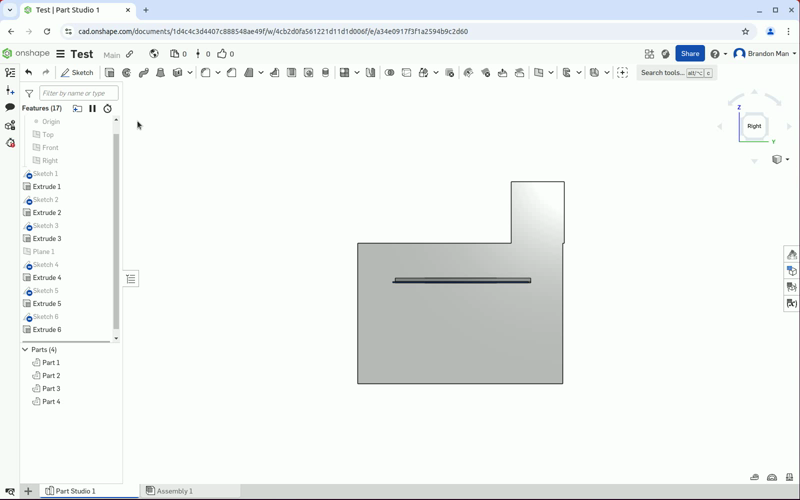
key(shift+h)
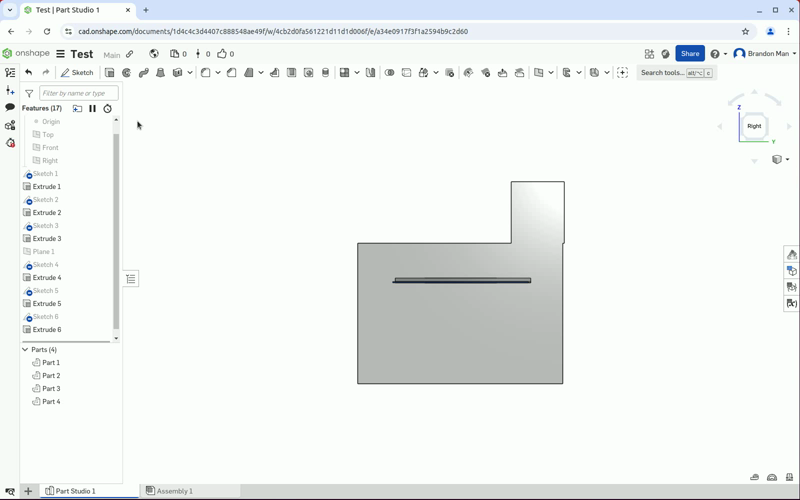
key(shift+h)
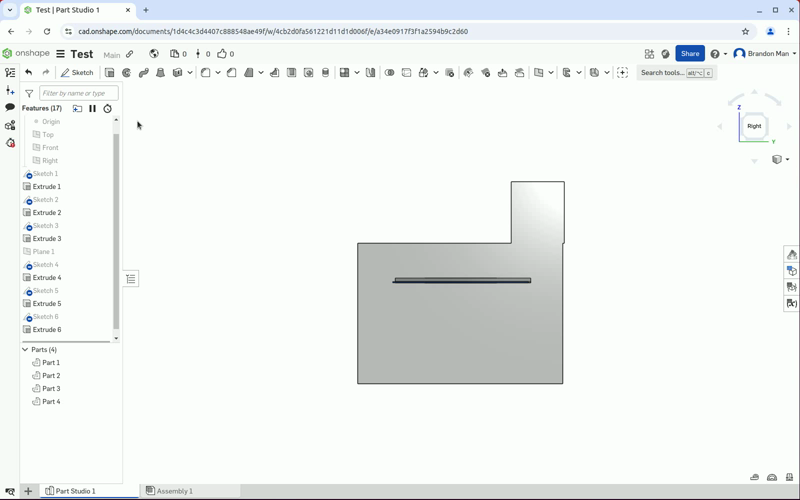
mouse_move(69, 176)
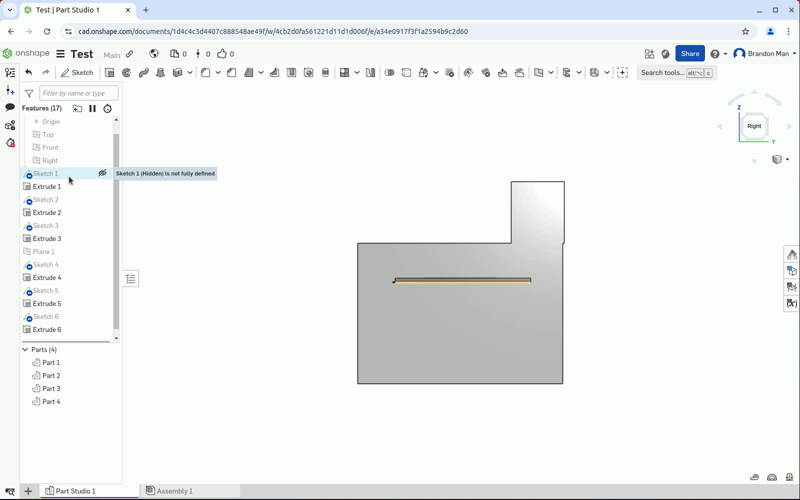
click(69, 176)
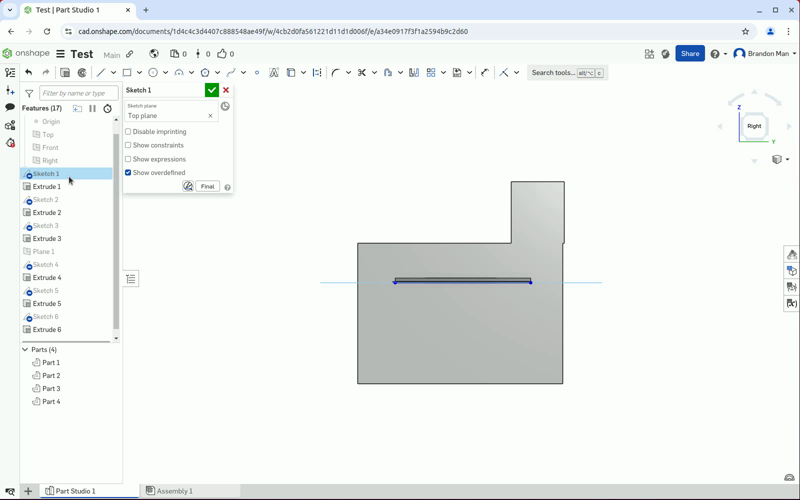
mouse_move(229, 92)
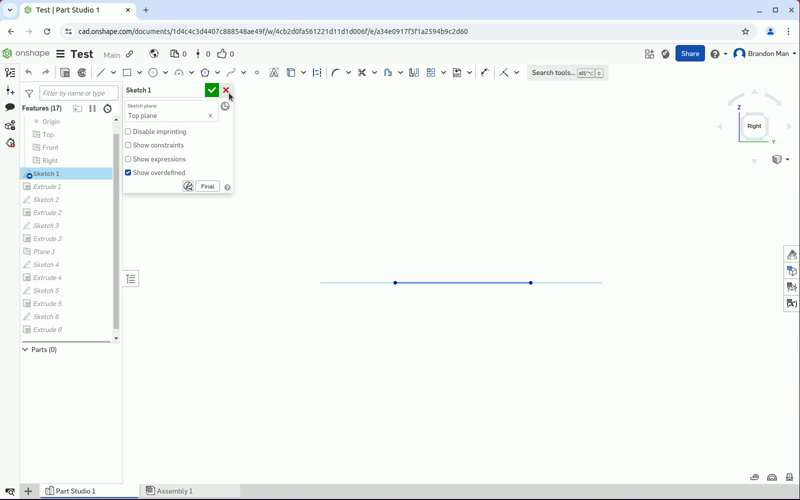
click(229, 92)
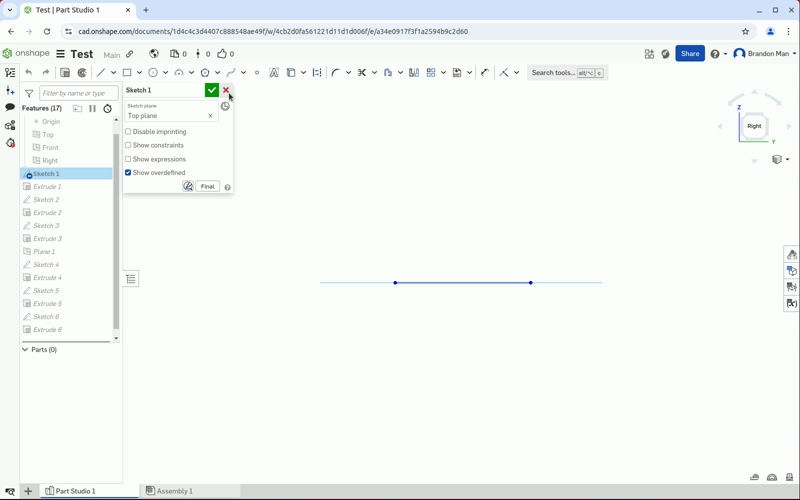
key(shift+s)
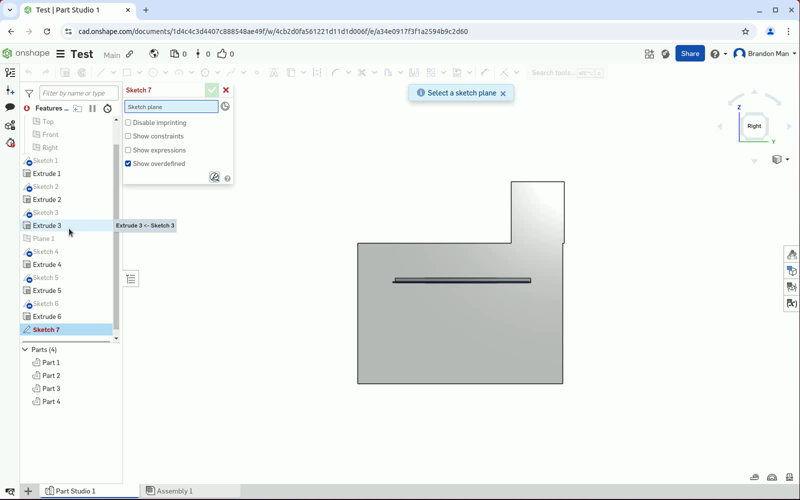
scroll(3)
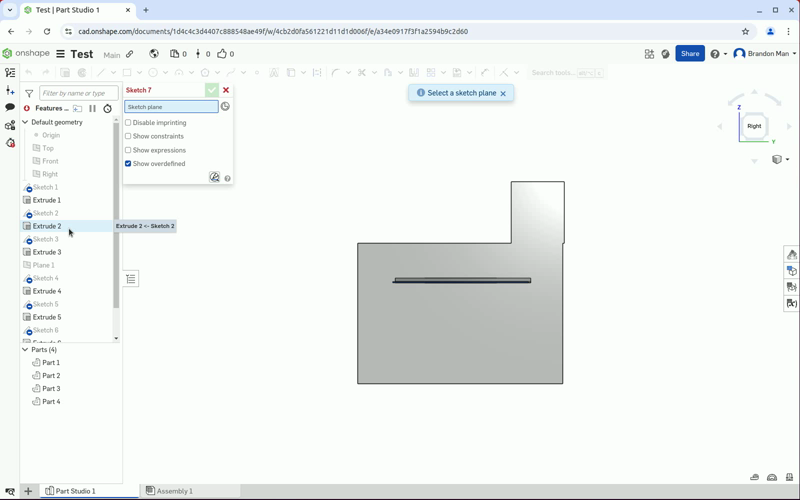
mouse_move(69, 176)
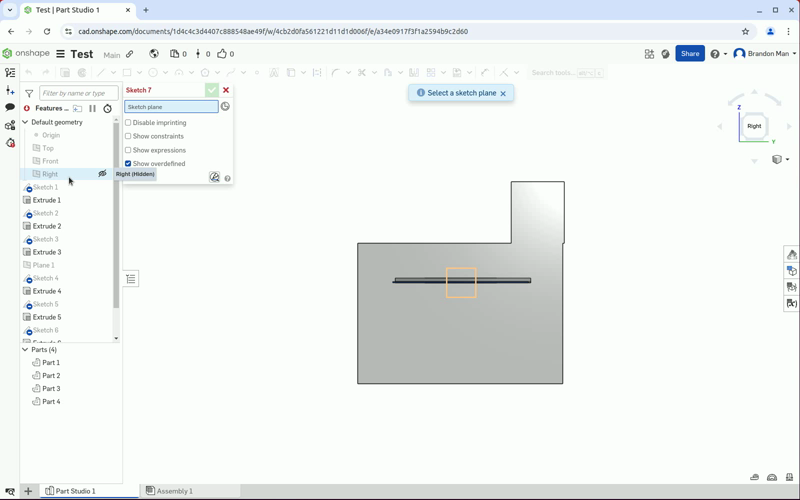
click(69, 176)
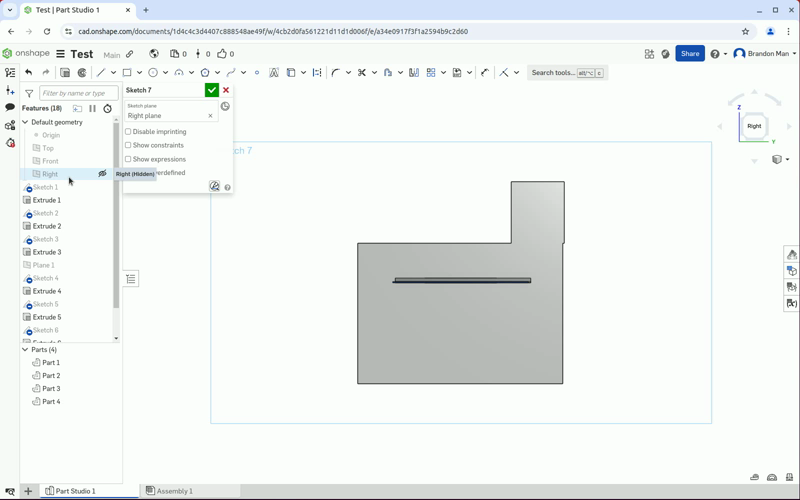
mouse_move(73, 352)
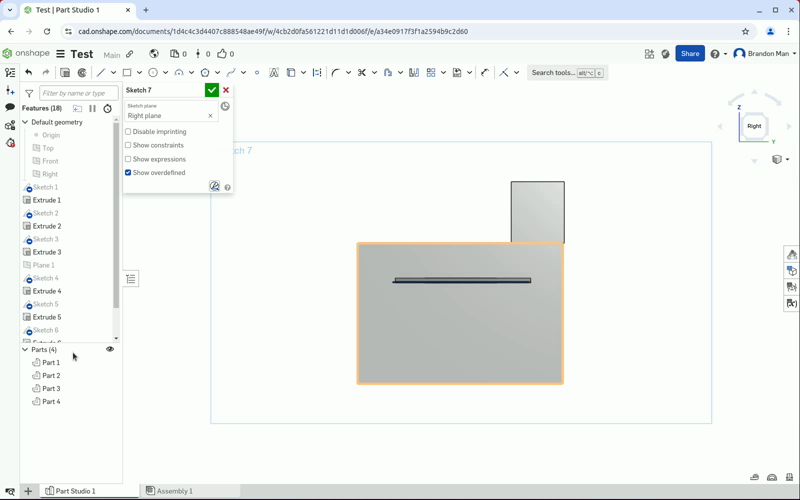
key(y)
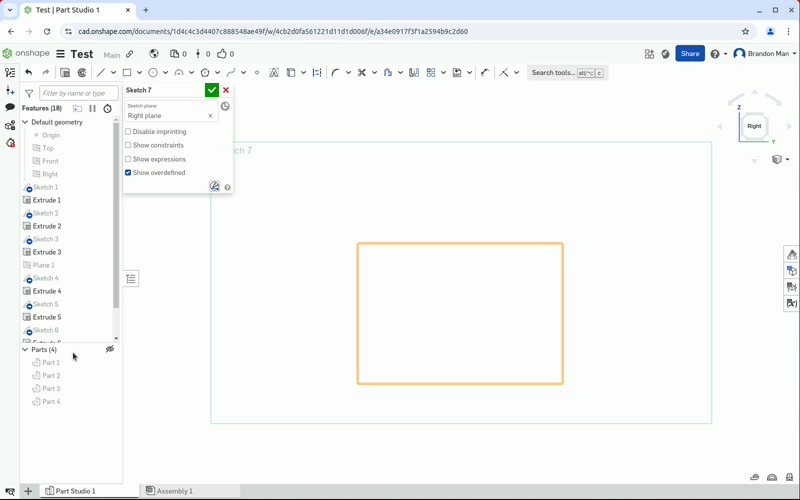
key(l)
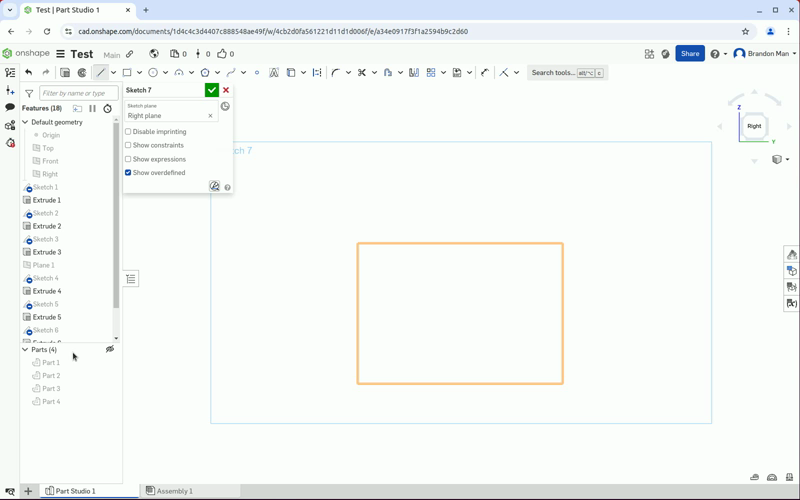
key_down(shift)
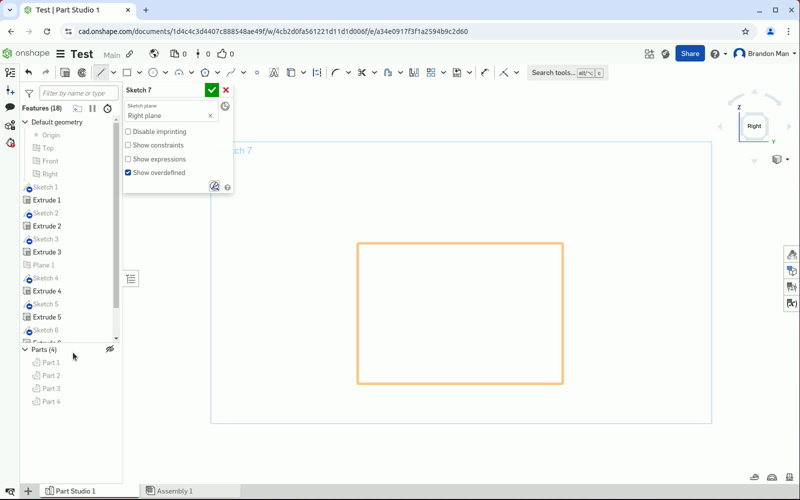
mouse_move(357, 243)
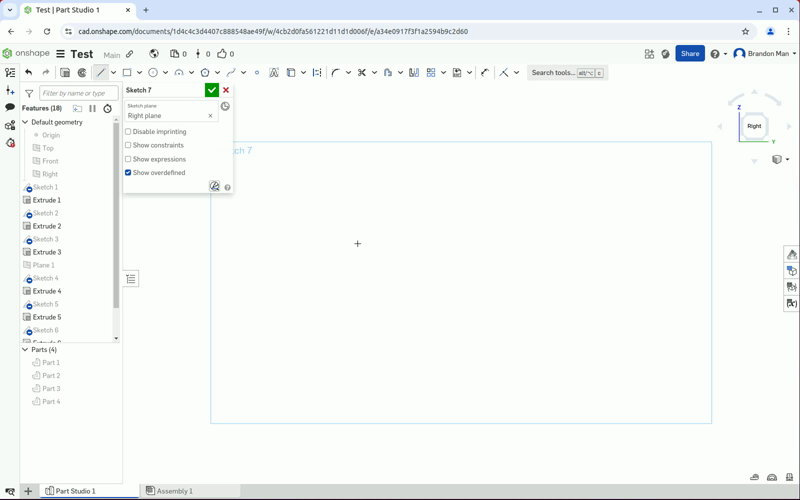
click(357, 243)
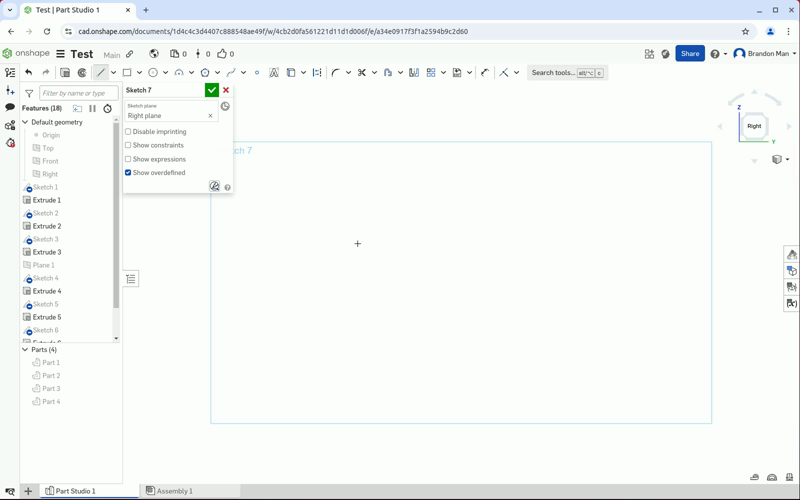
key_up(shift)
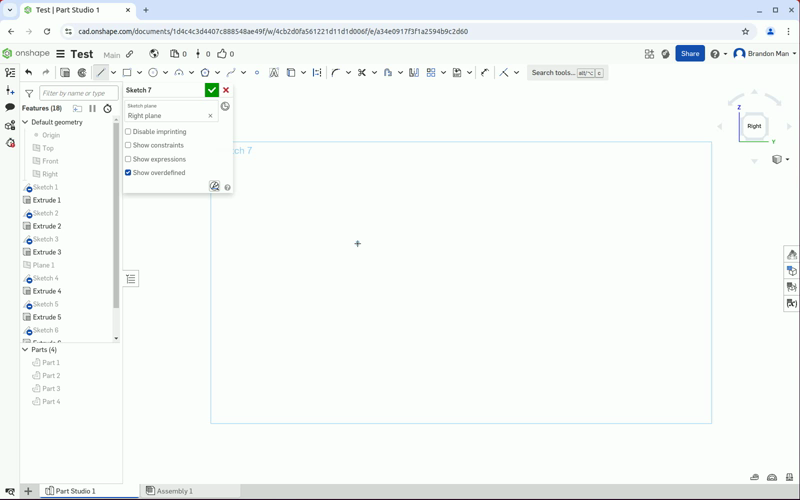
key_down(shift)
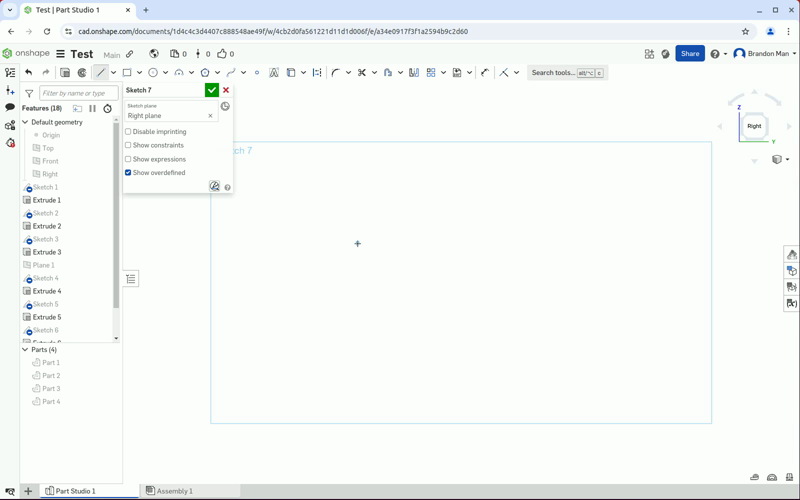
mouse_move(387, 243)
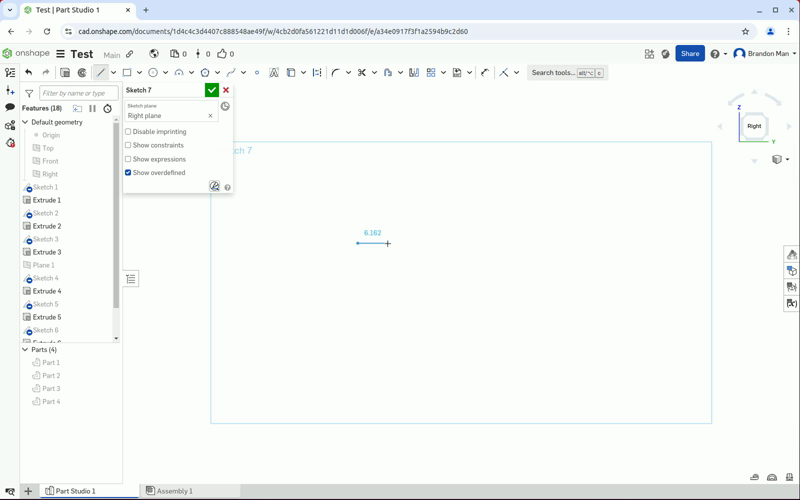
mouse_move(410, 243)
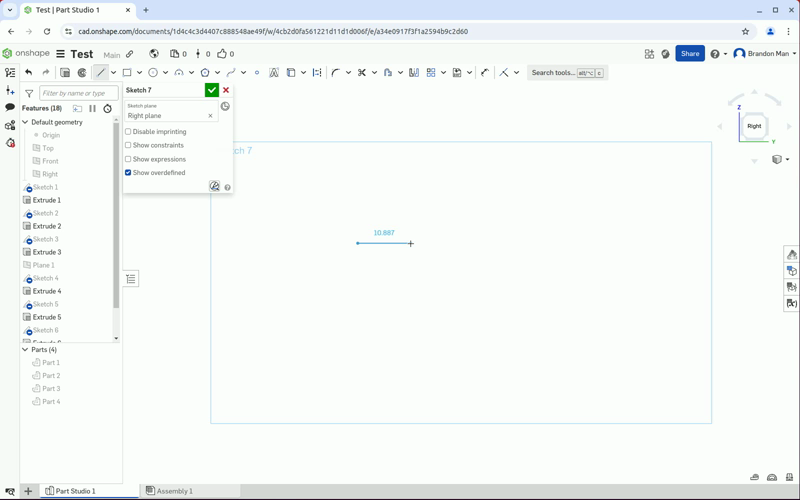
click(410, 243)
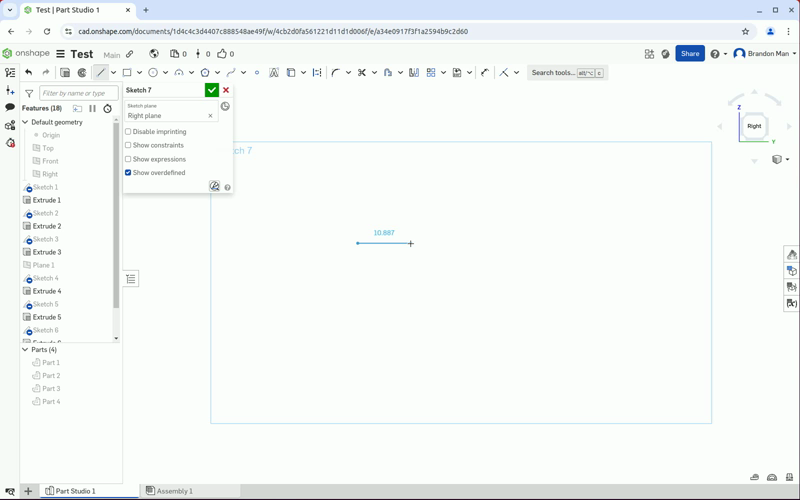
key_up(shift)
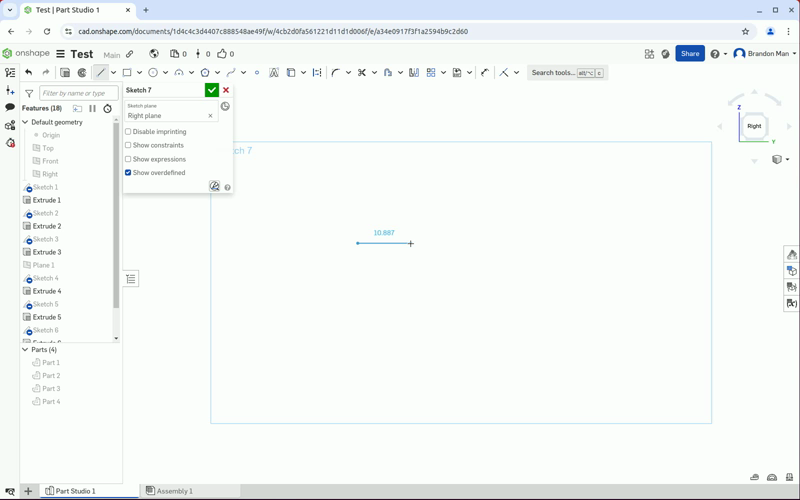
key_down(shift)
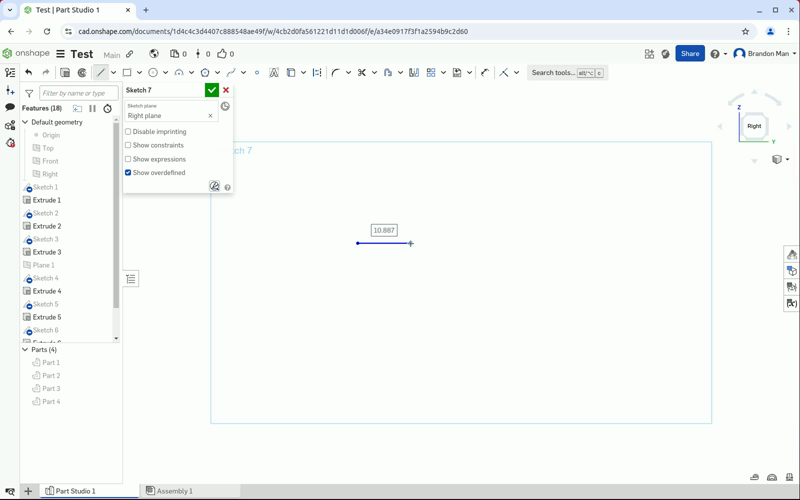
mouse_move(410, 181)
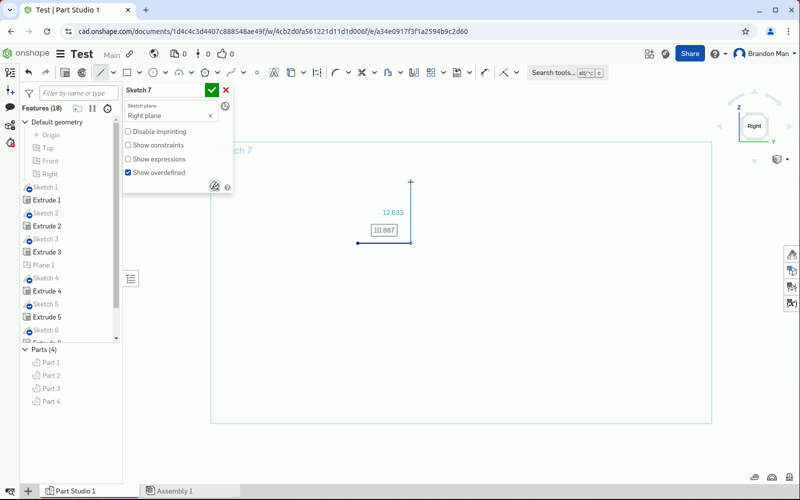
click(410, 181)
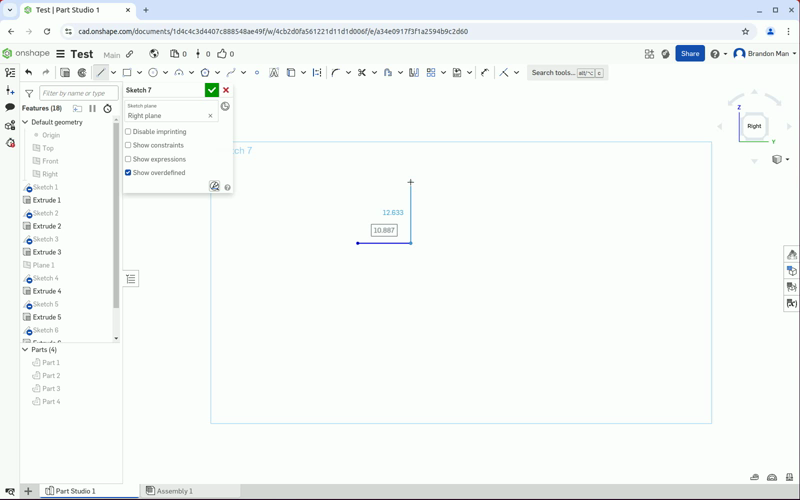
key_up(shift)
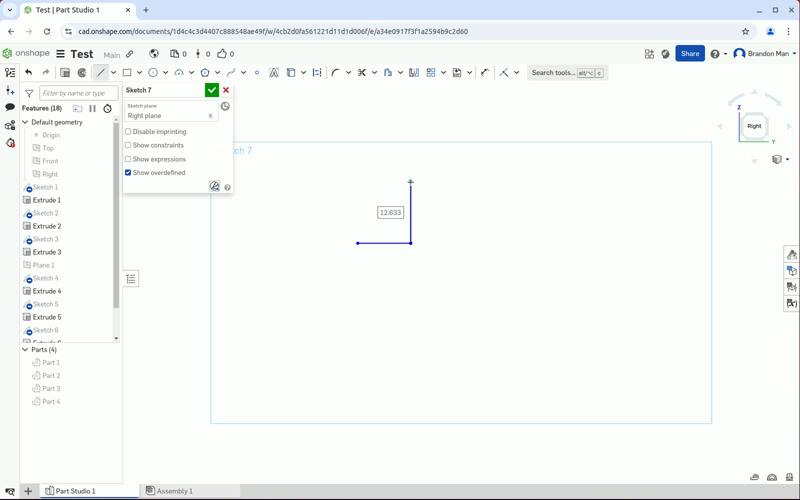
key_down(shift)
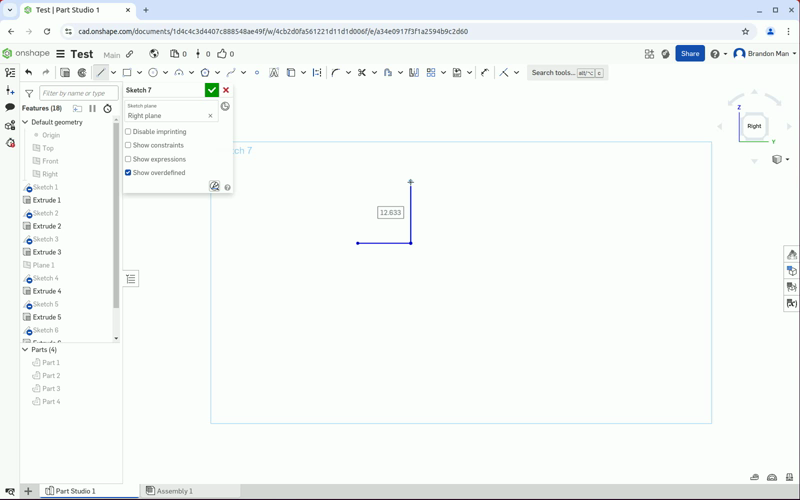
mouse_move(440, 181)
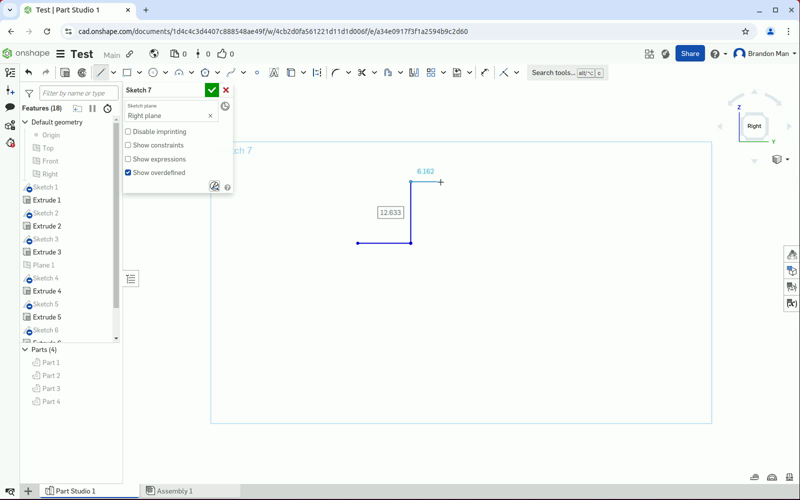
mouse_move(357, 181)
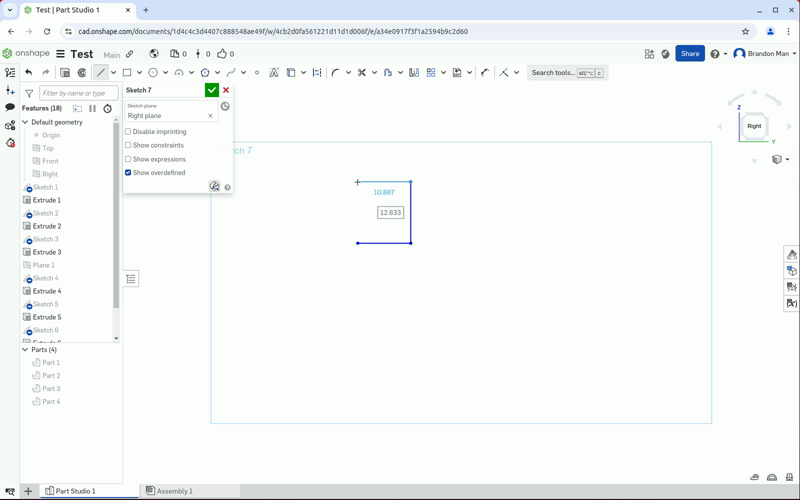
click(357, 181)
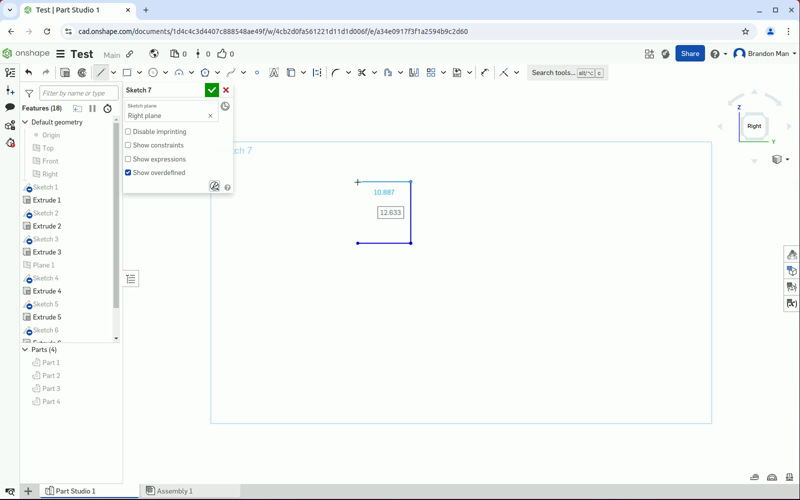
key_up(shift)
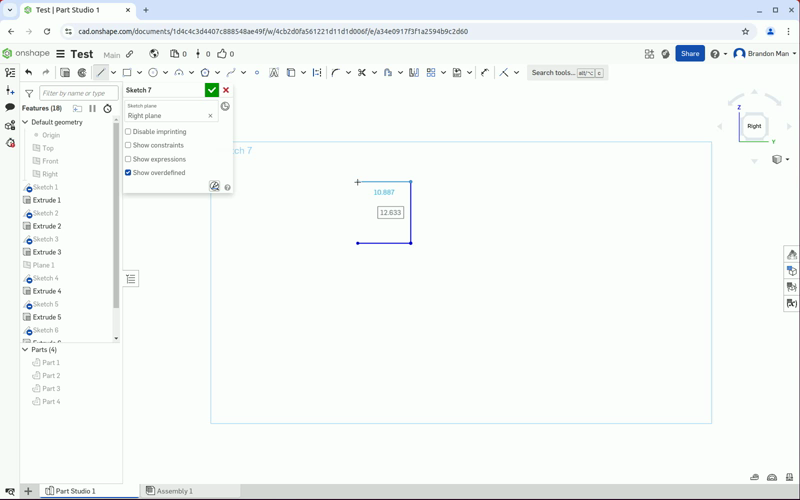
key_down(shift)
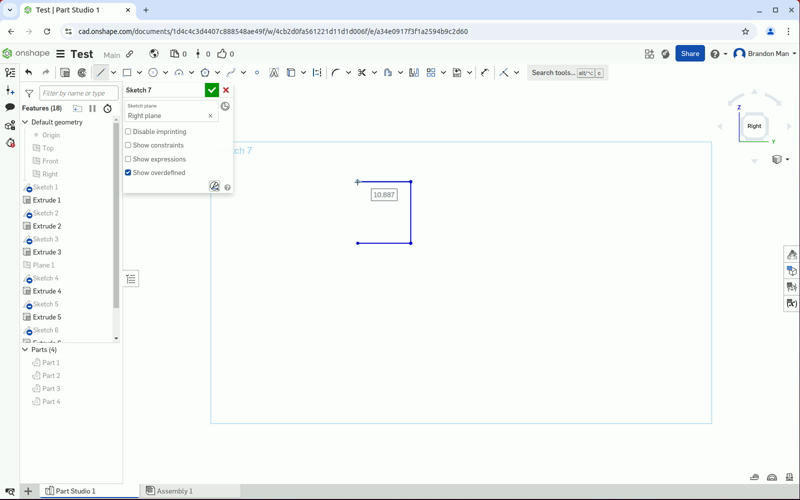
mouse_move(357, 243)
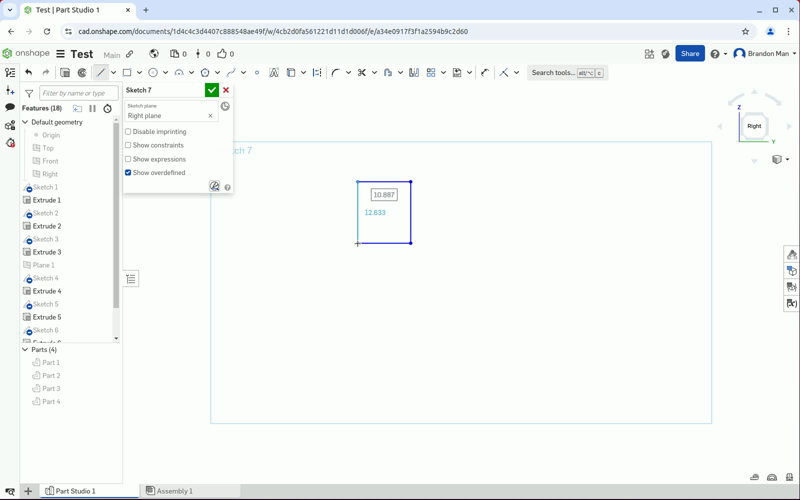
key_up(shift)
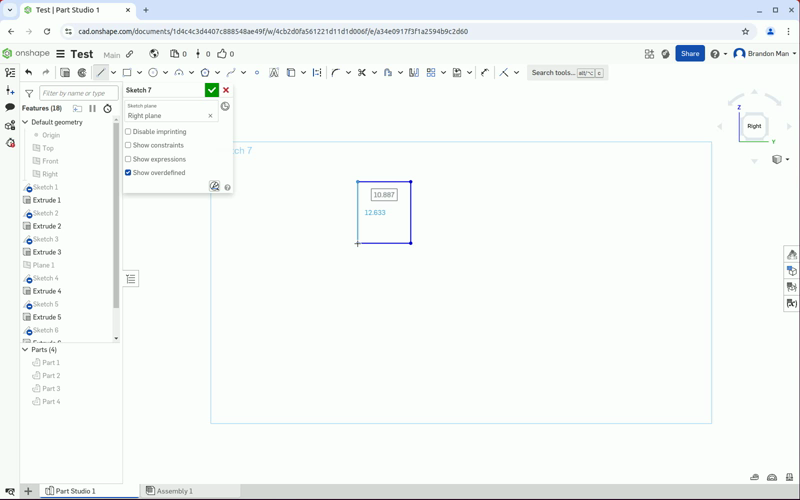
click(357, 243)
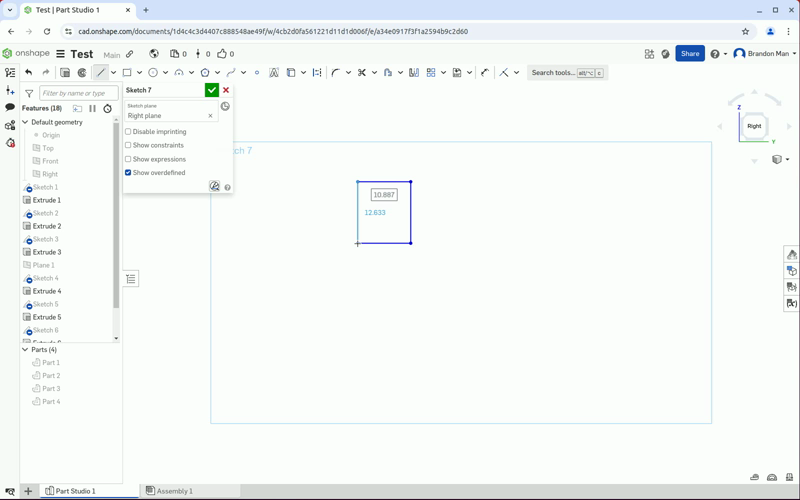
key(esc)
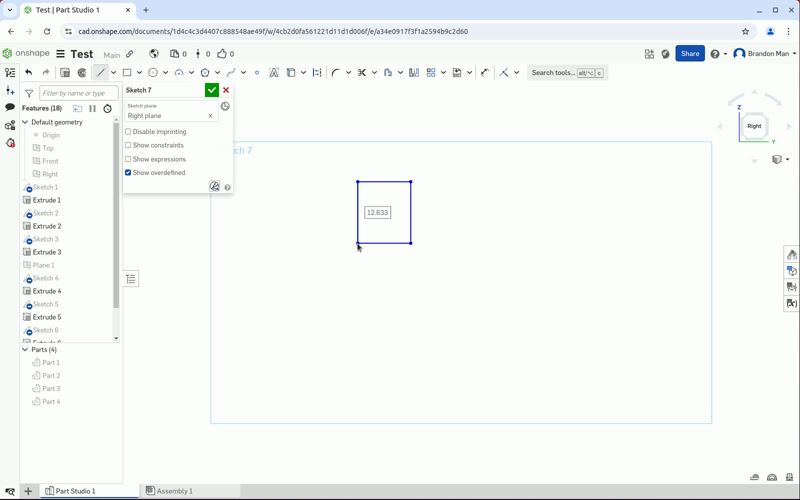
mouse_move(391, 238)
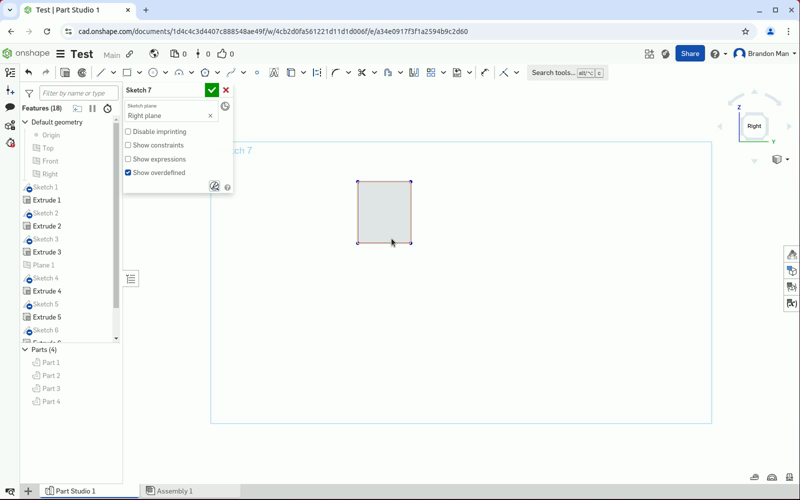
click(391, 238)
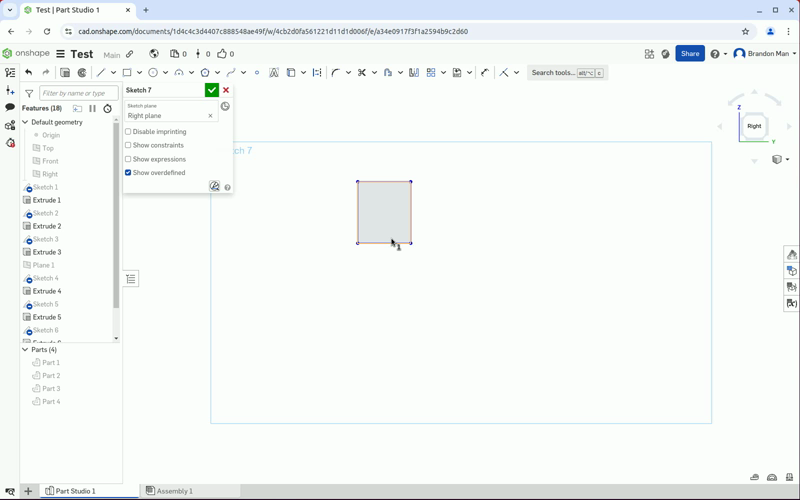
mouse_move(73, 352)
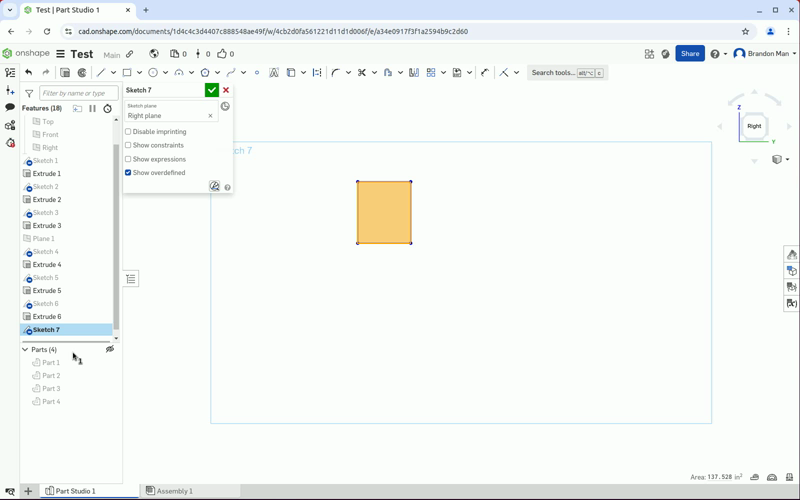
key(shift+y)
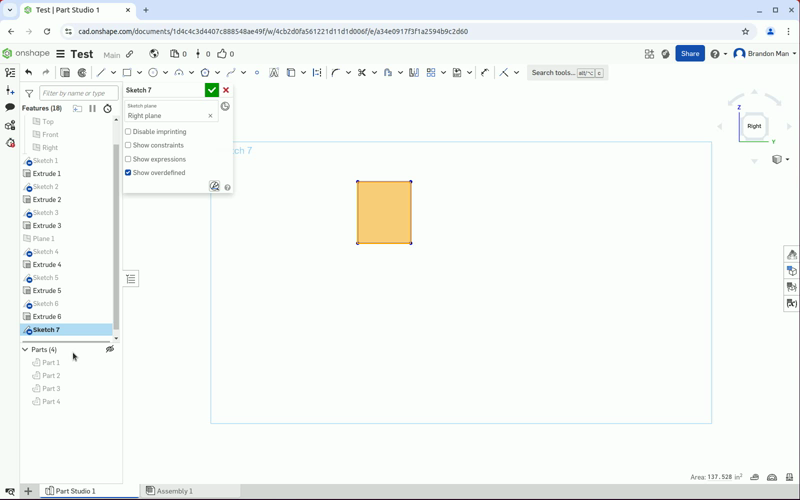
key(shift+e)
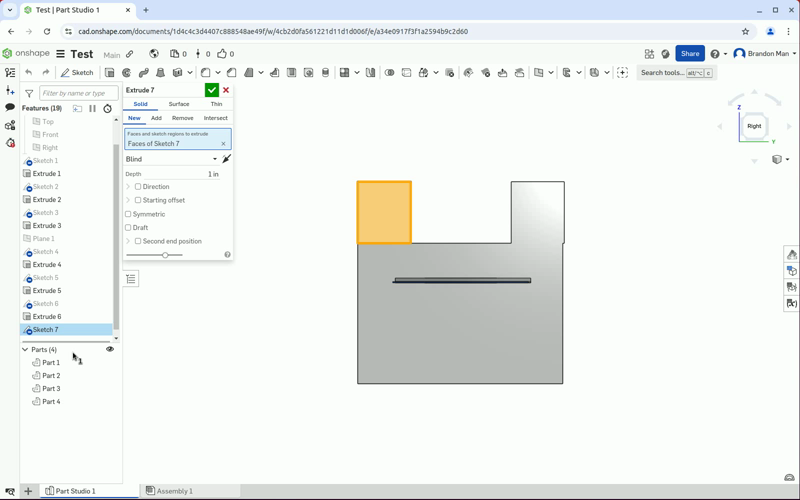
mouse_move(143, 106)
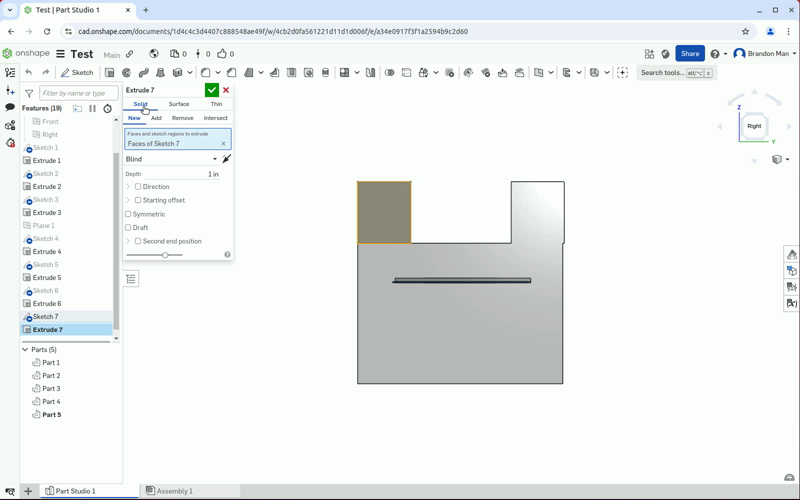
click(143, 106)
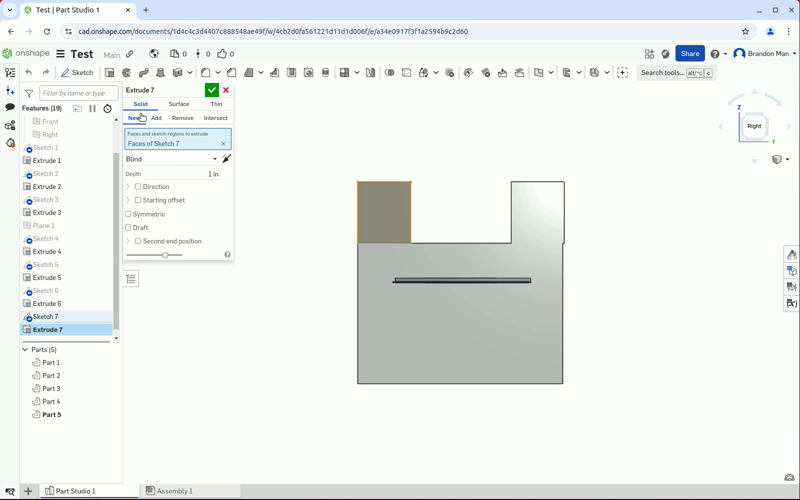
mouse_move(137, 120)
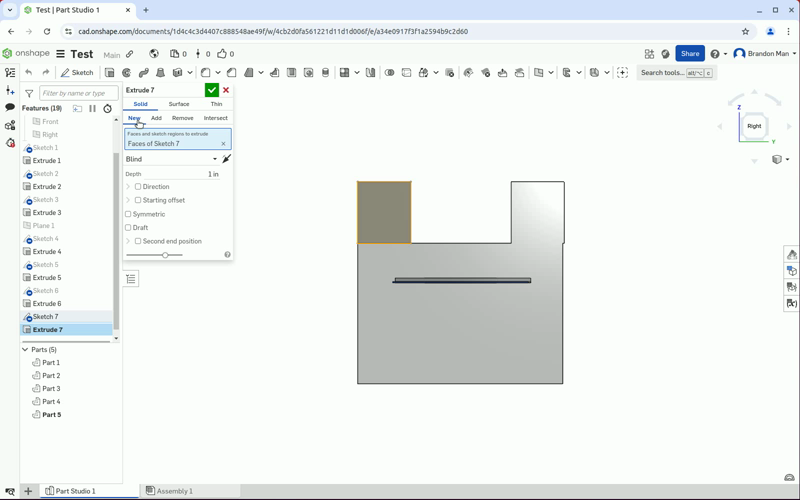
click(137, 120)
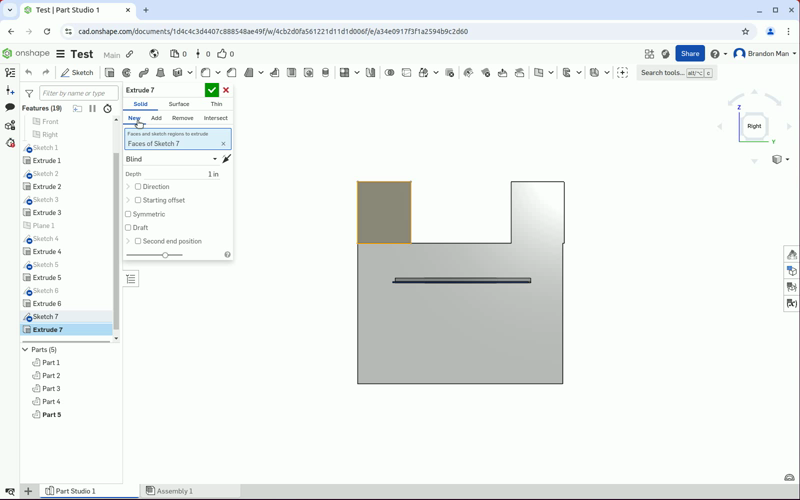
key(tab, 4)
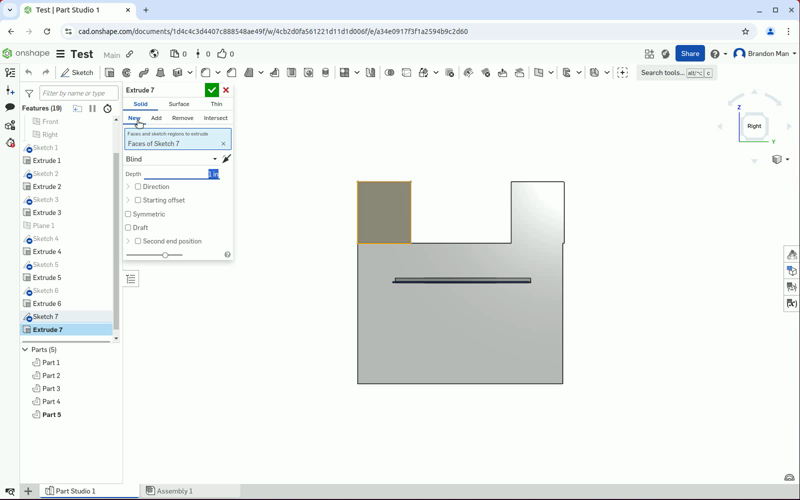
text(-0.963)
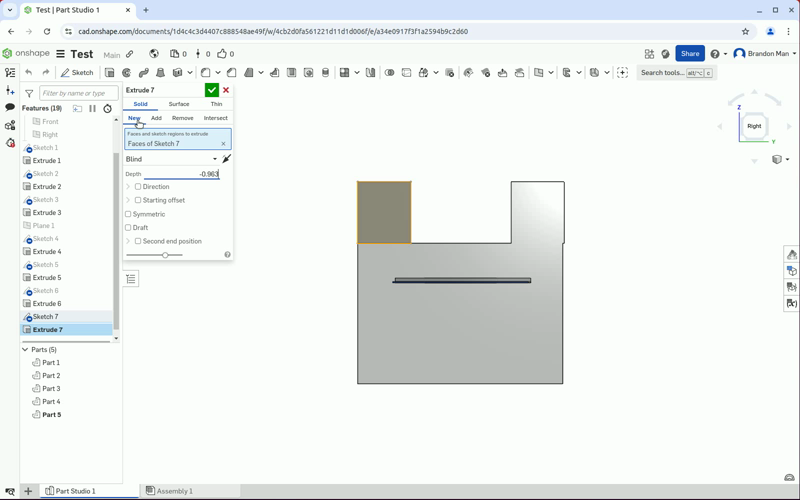
key(enter)
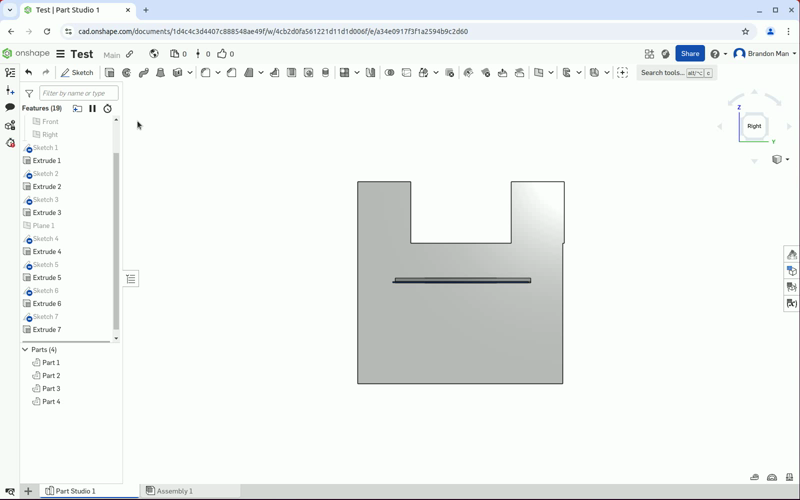
key(shift+h)
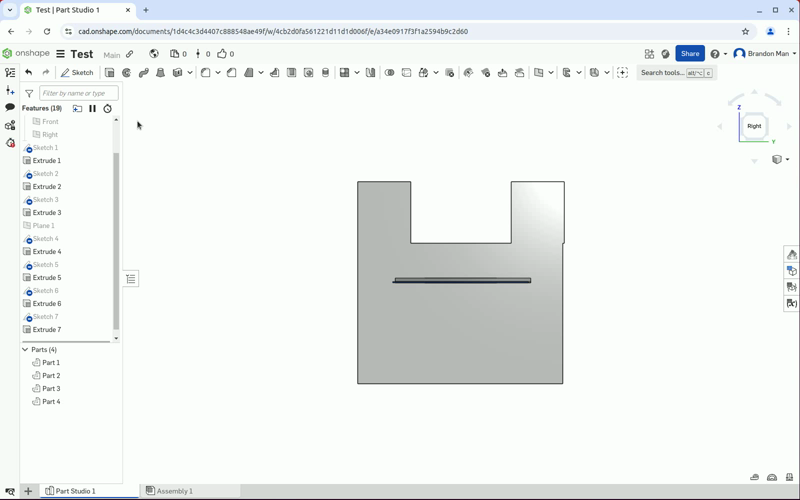
key(shift+h)
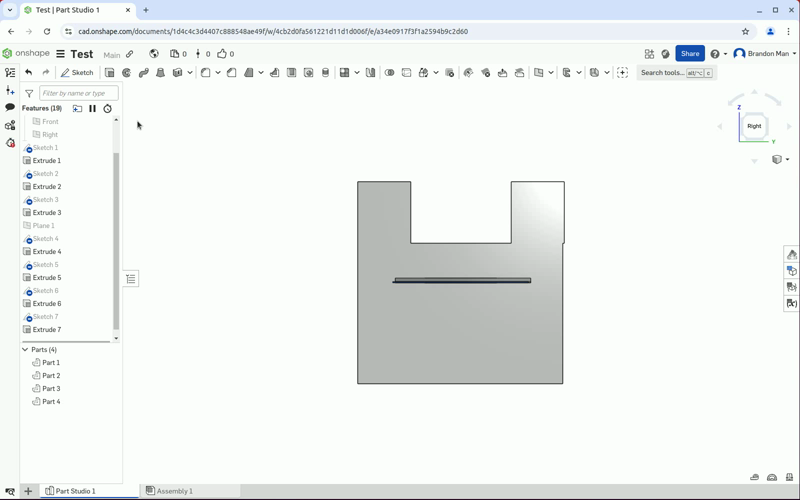
mouse_move(69, 150)
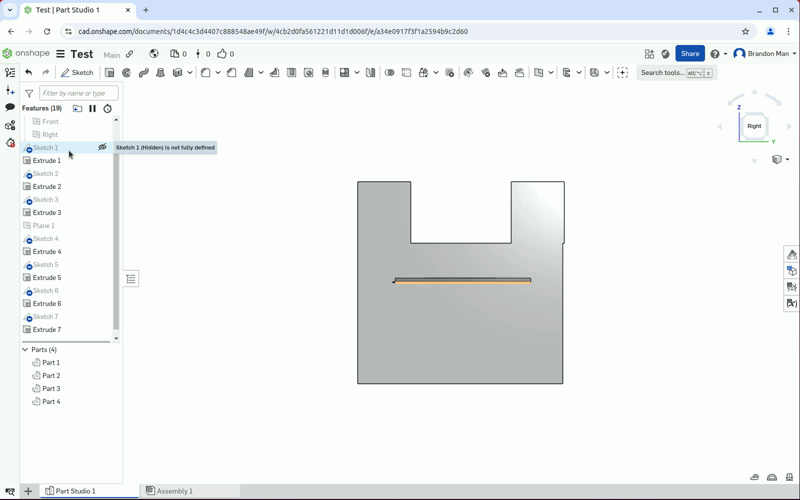
click(69, 150)
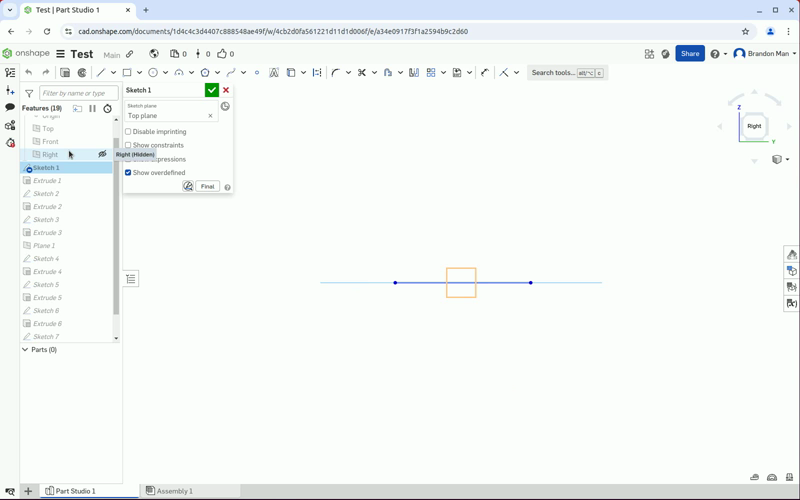
mouse_move(229, 92)
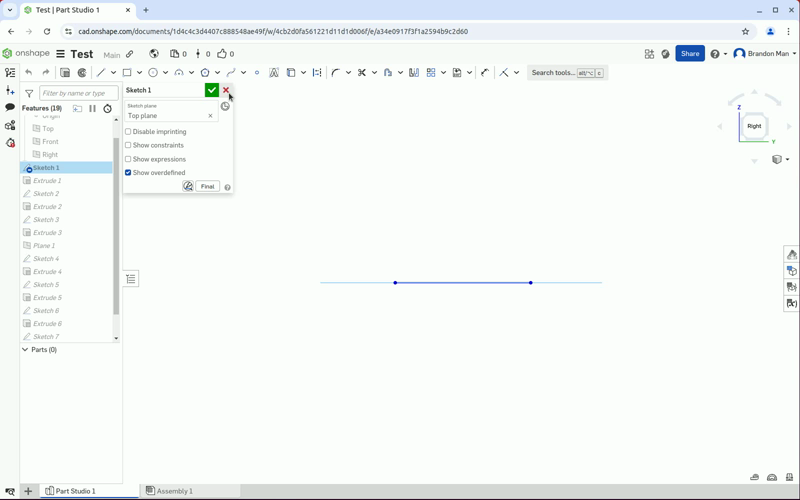
click(229, 92)
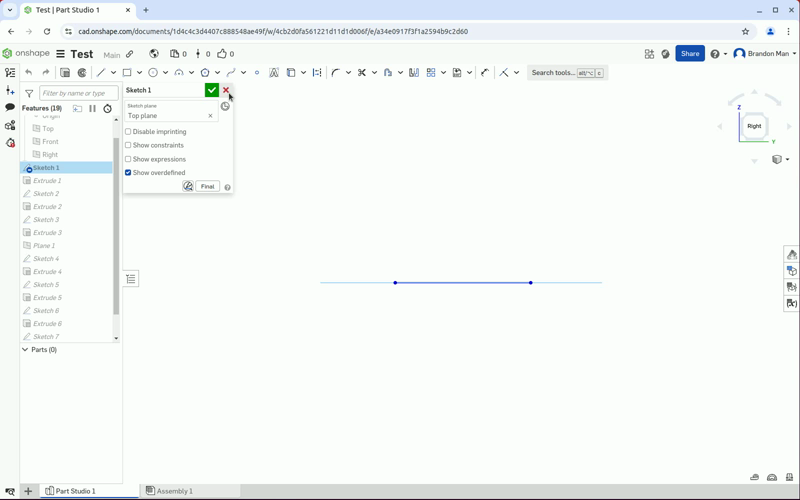
key(shift+s)
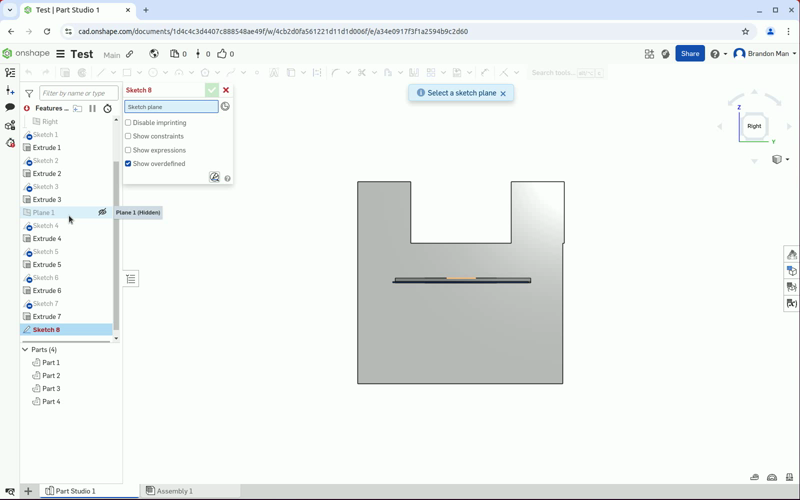
scroll(3)
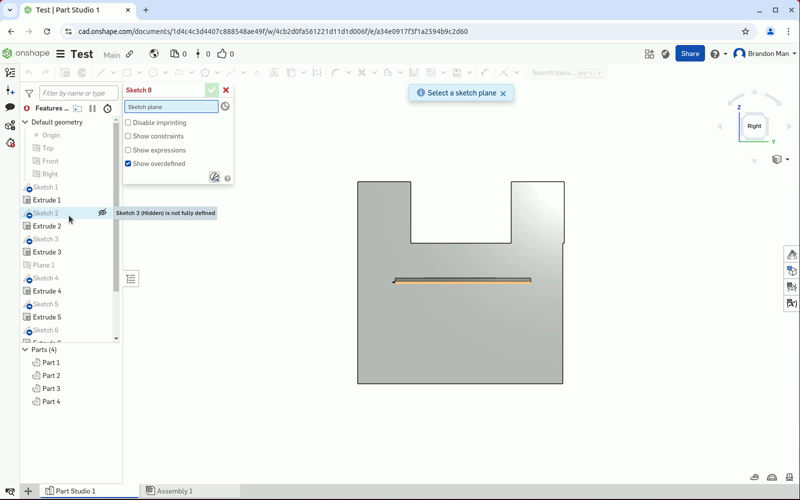
mouse_move(69, 176)
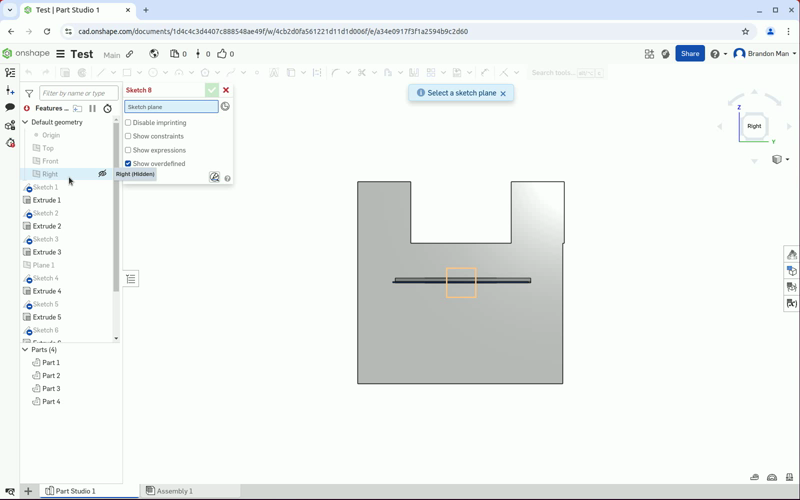
click(69, 176)
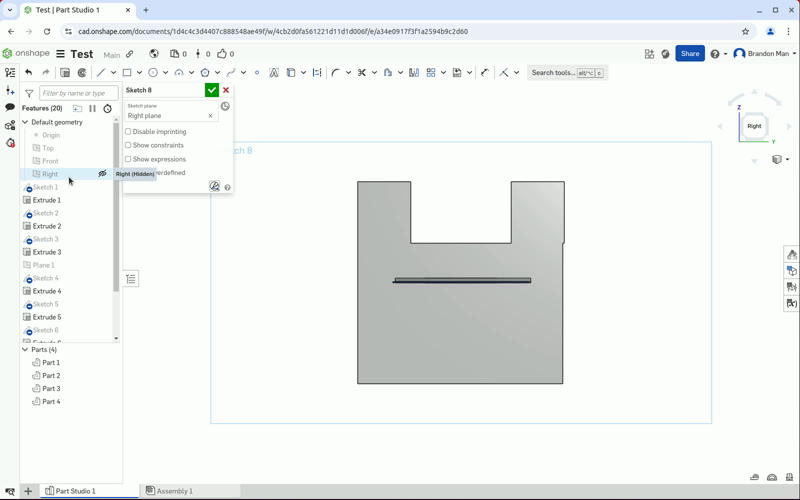
mouse_move(73, 352)
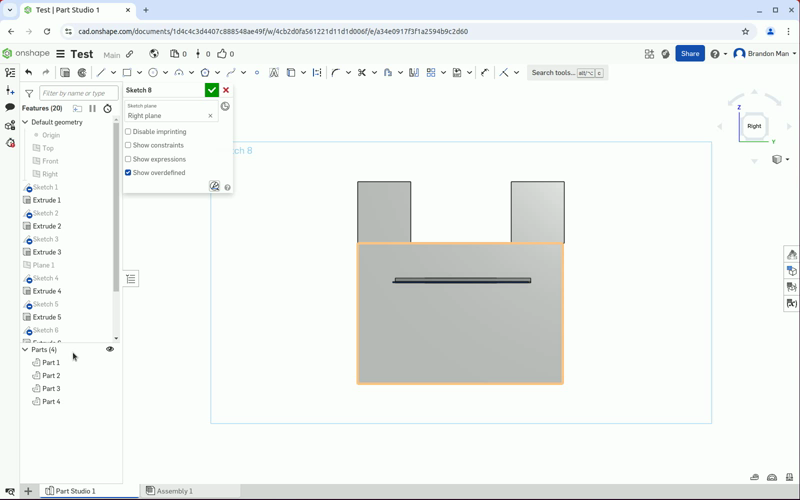
key(y)
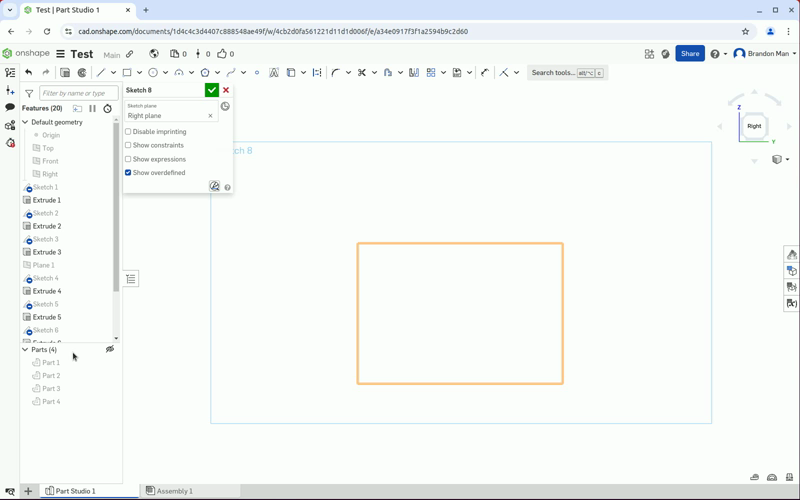
key(l)
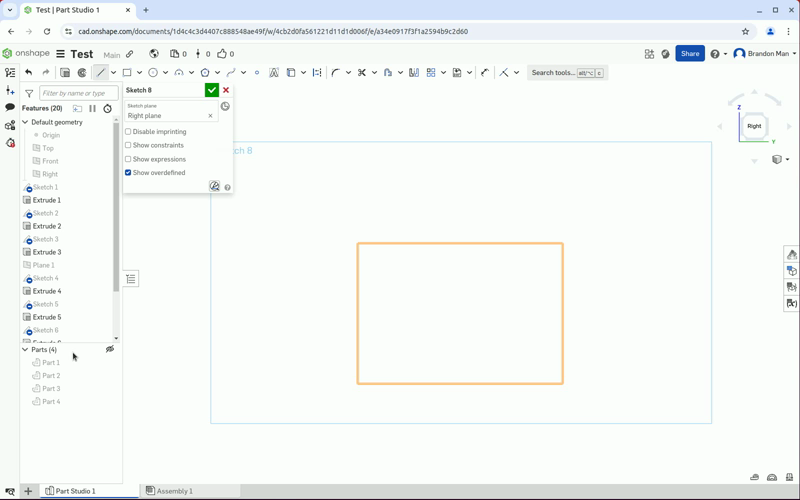
key_down(shift)
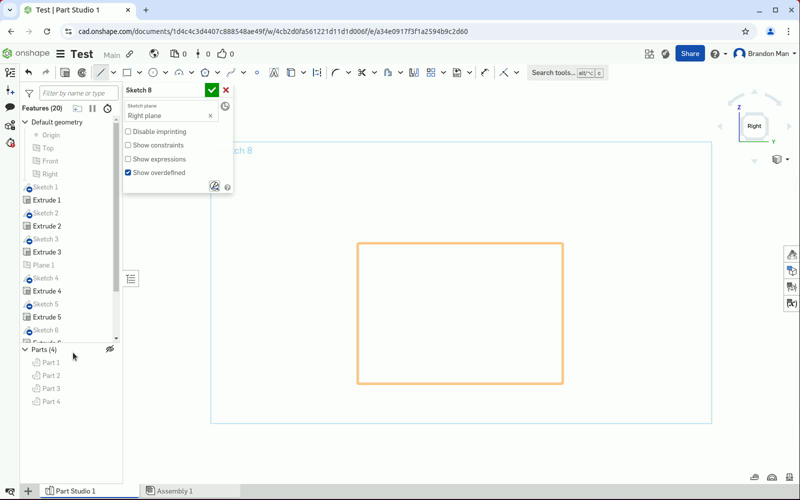
mouse_move(438, 313)
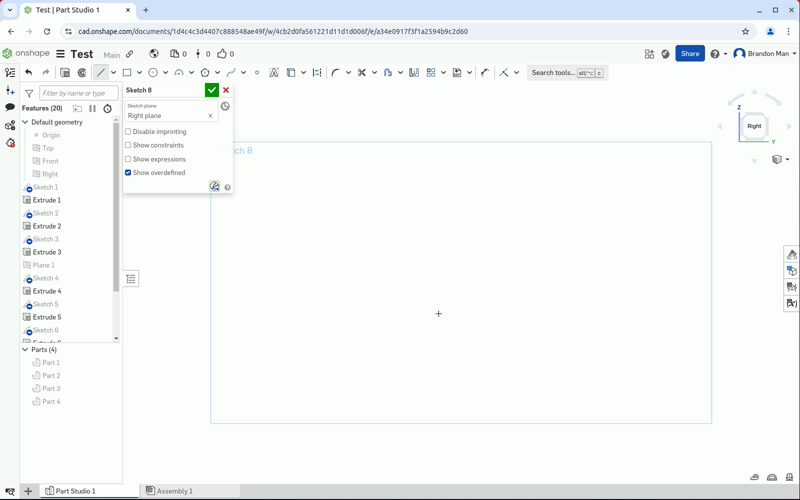
click(438, 313)
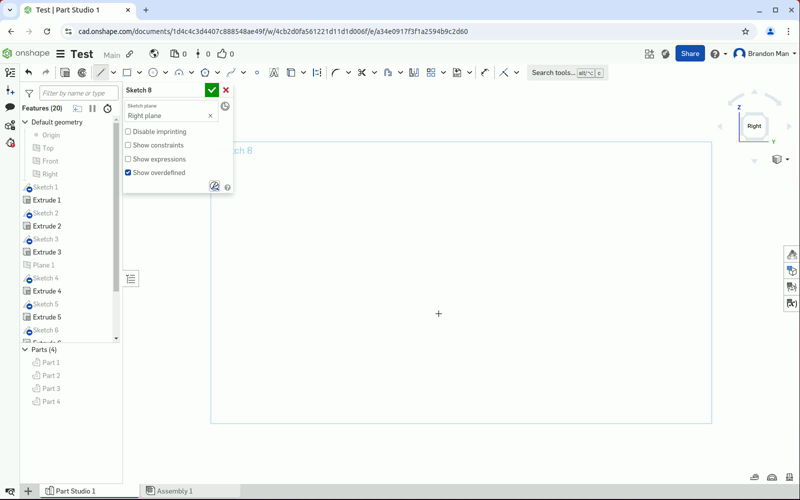
key_up(shift)
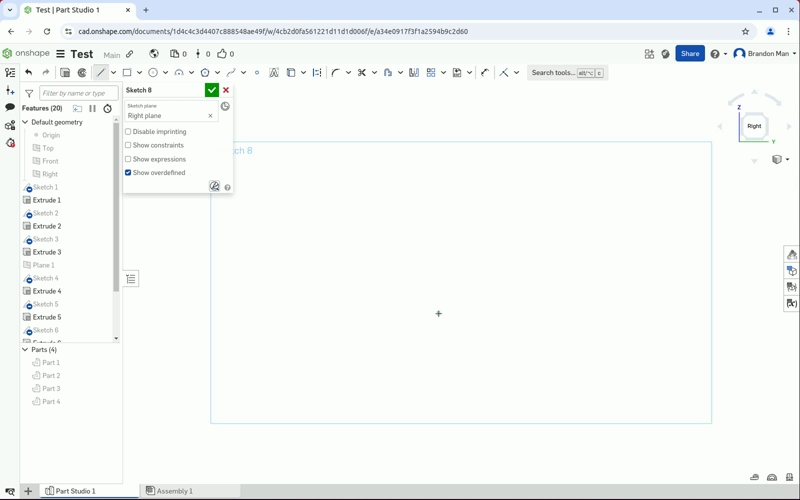
key_down(shift)
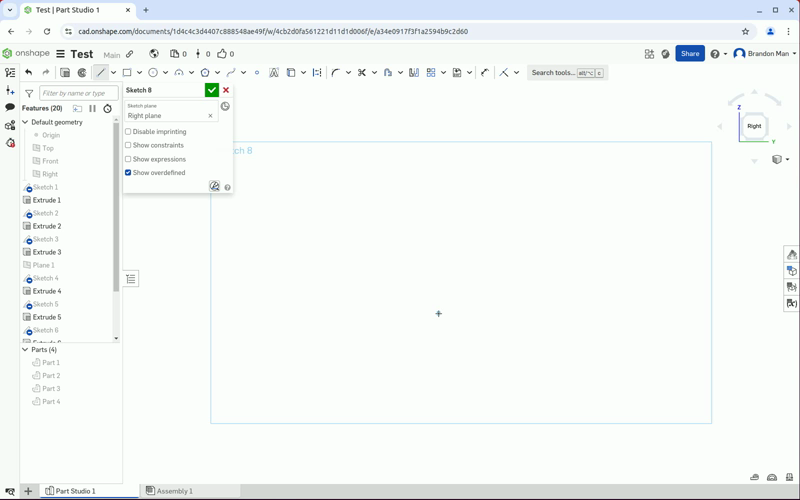
mouse_move(468, 313)
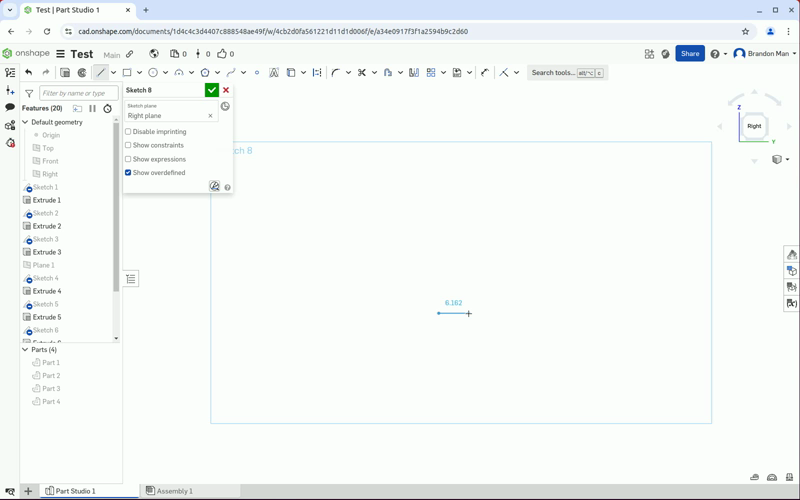
mouse_move(483, 313)
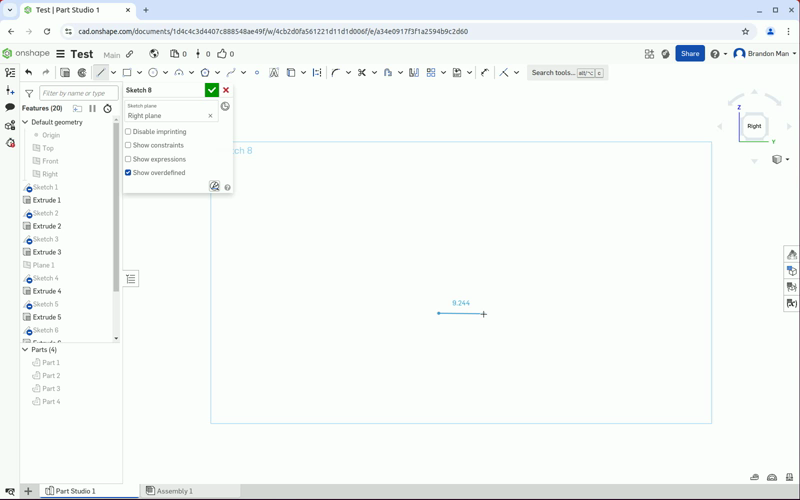
click(483, 313)
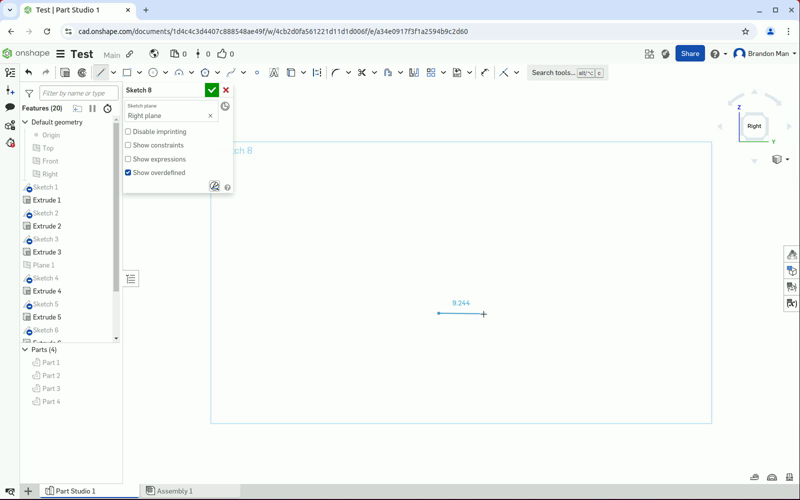
key_up(shift)
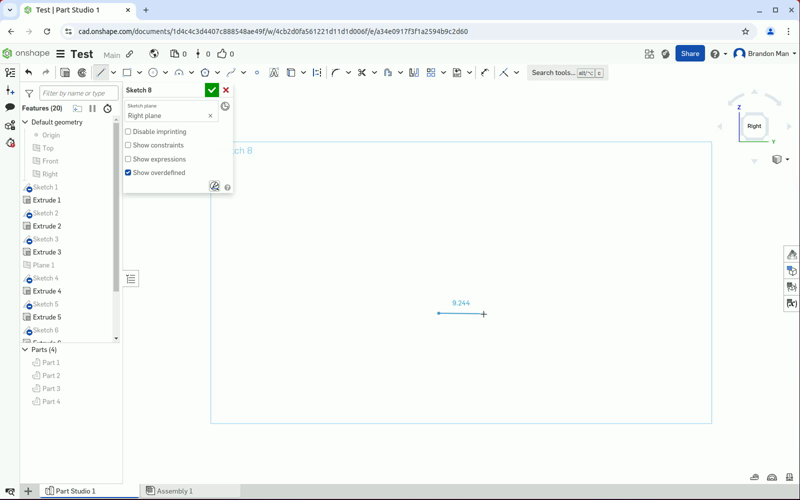
key_down(shift)
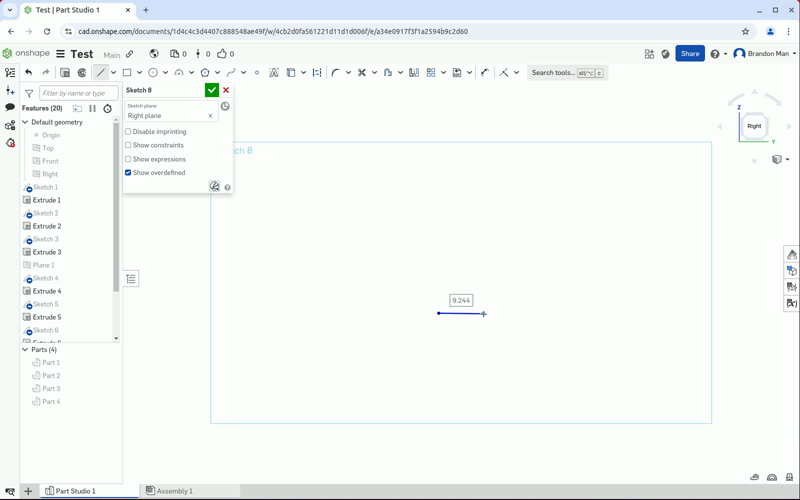
mouse_move(513, 313)
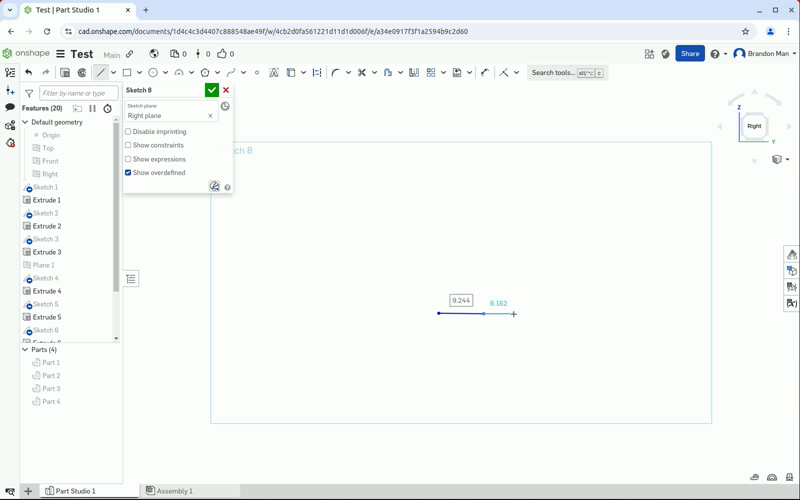
mouse_move(483, 272)
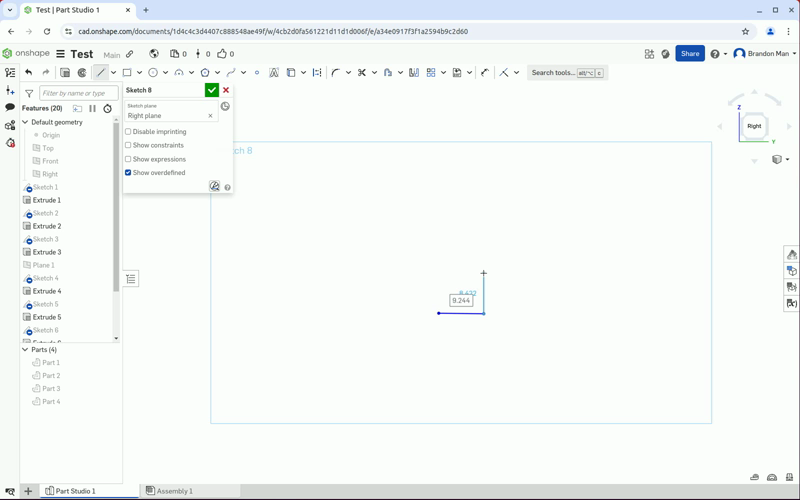
click(483, 272)
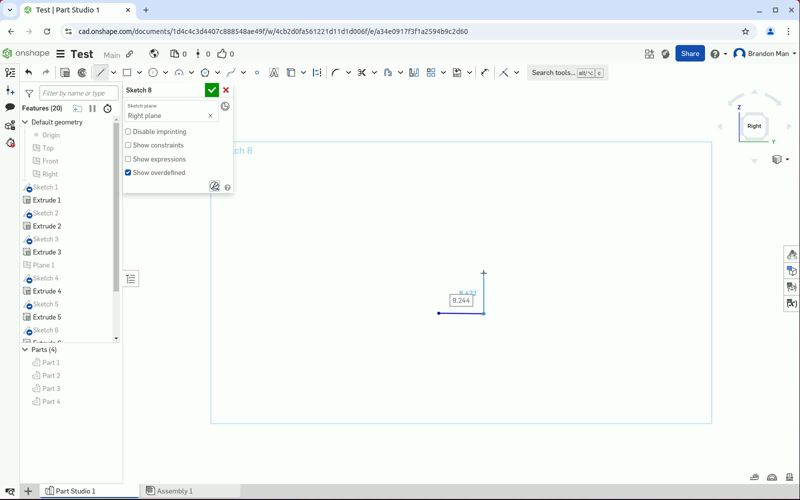
key_up(shift)
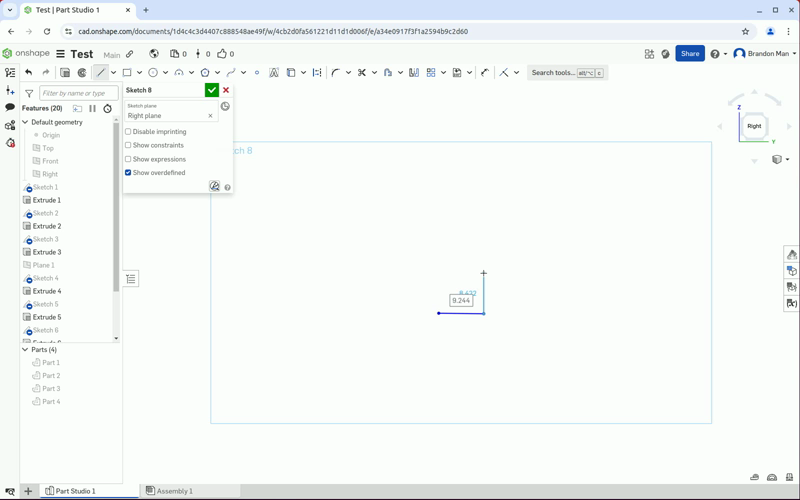
key_down(shift)
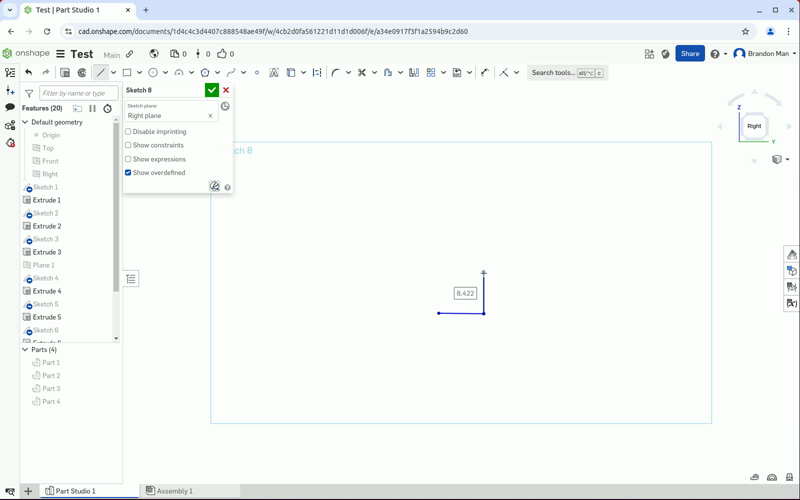
mouse_move(513, 272)
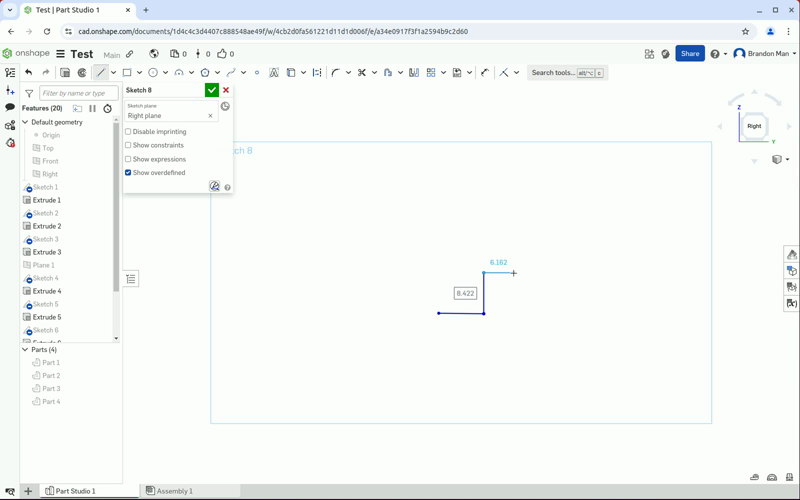
mouse_move(459, 272)
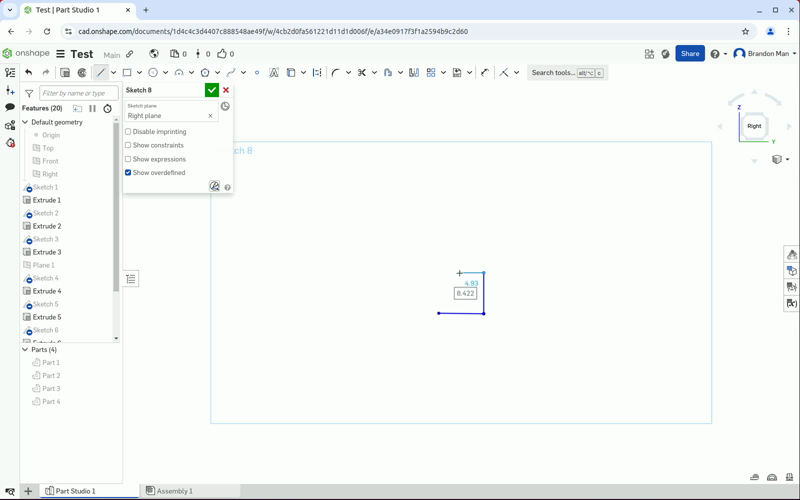
click(459, 272)
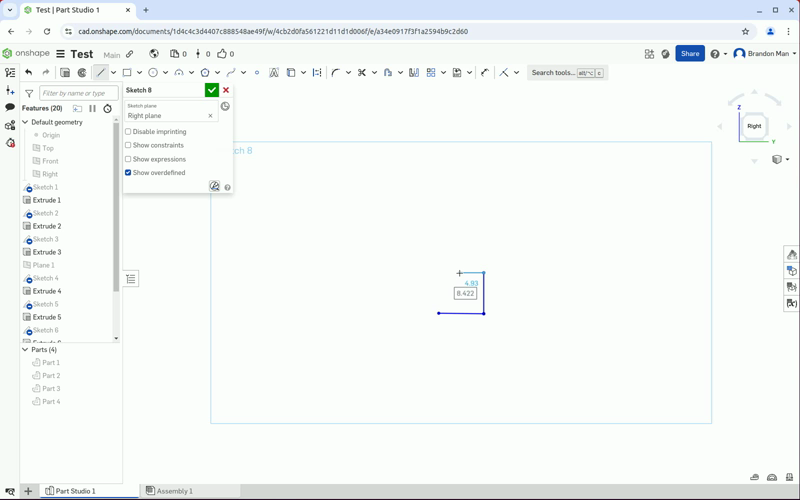
key_up(shift)
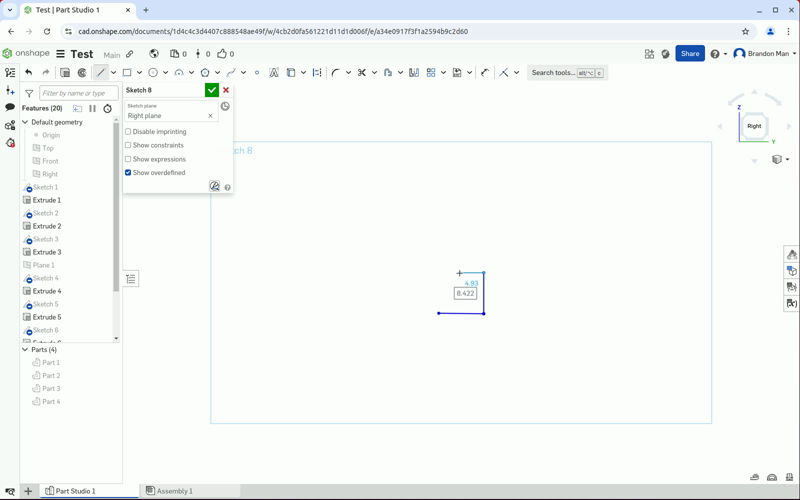
key(esc)
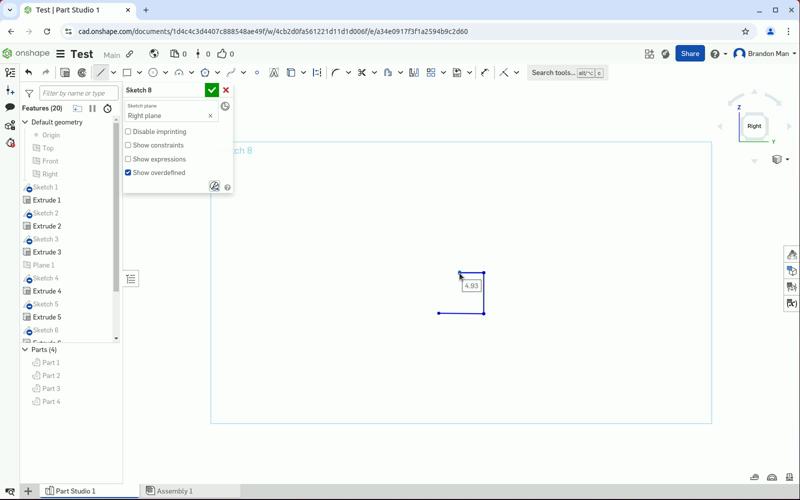
key(a)
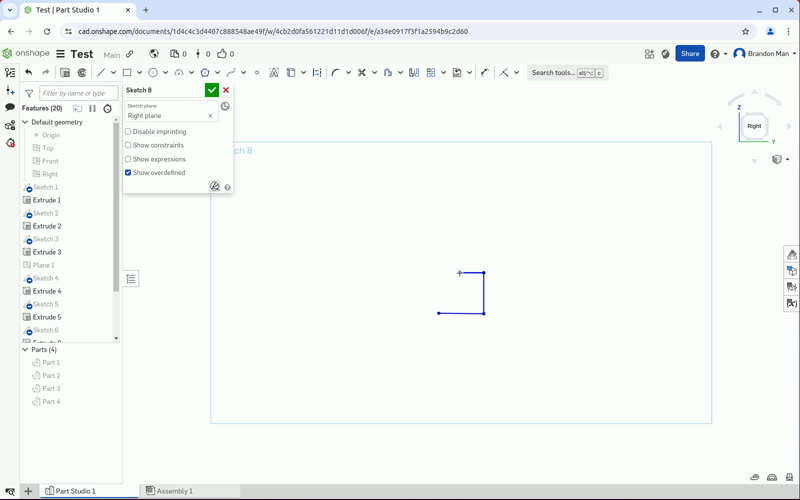
mouse_move(459, 272)
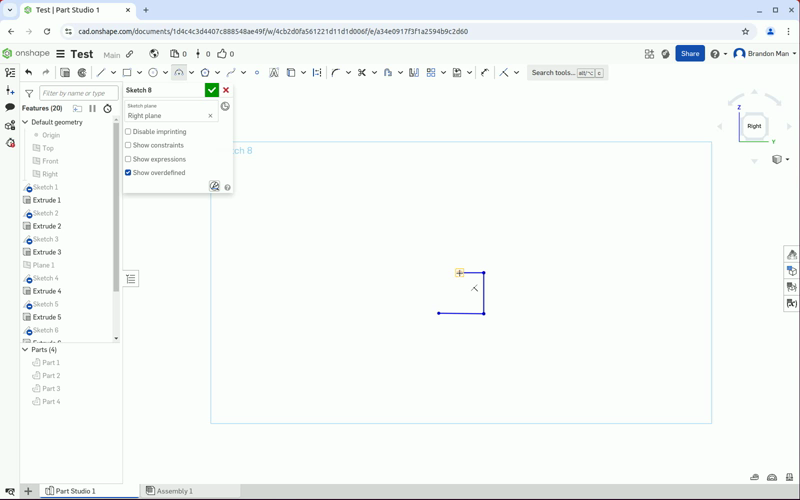
click(459, 272)
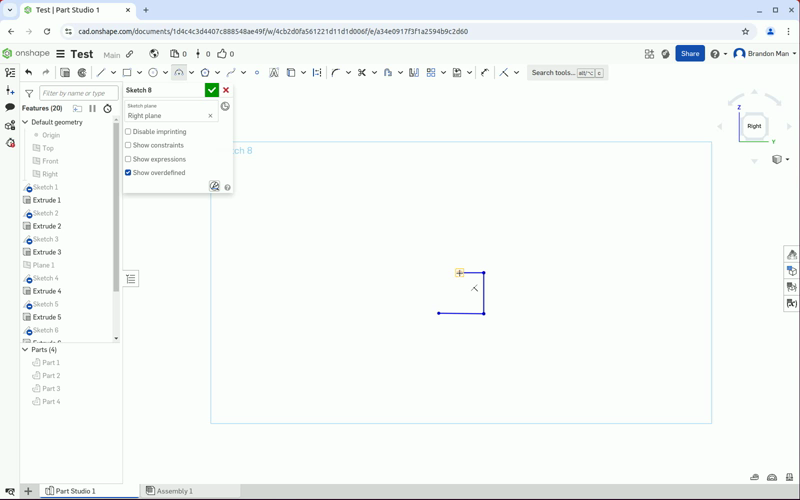
key_down(shift)
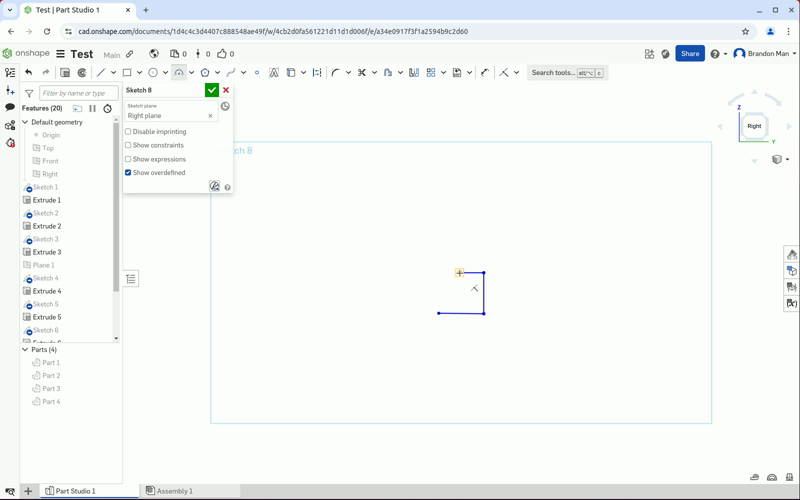
mouse_move(454, 267)
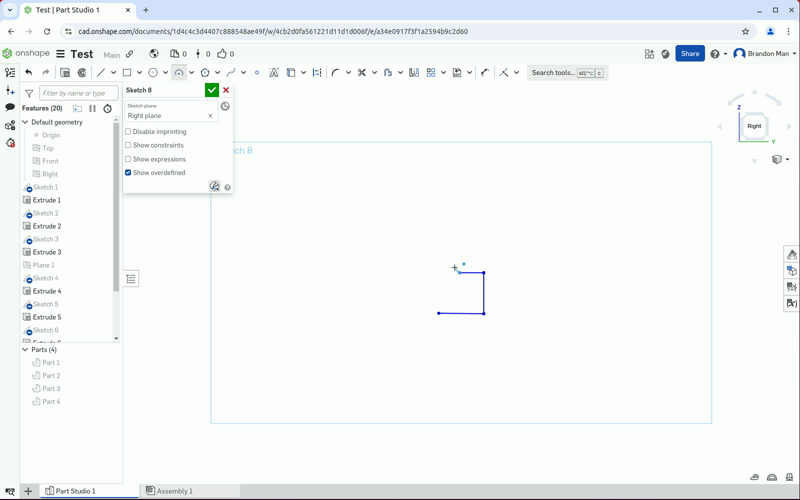
scroll(6)
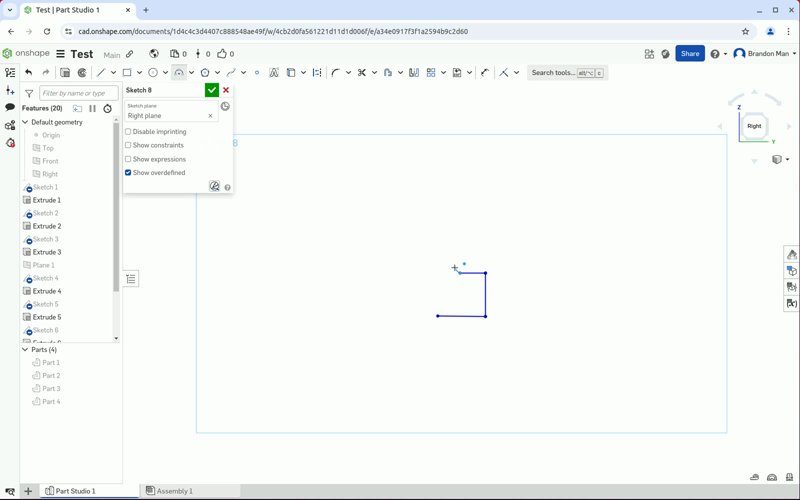
scroll(6)
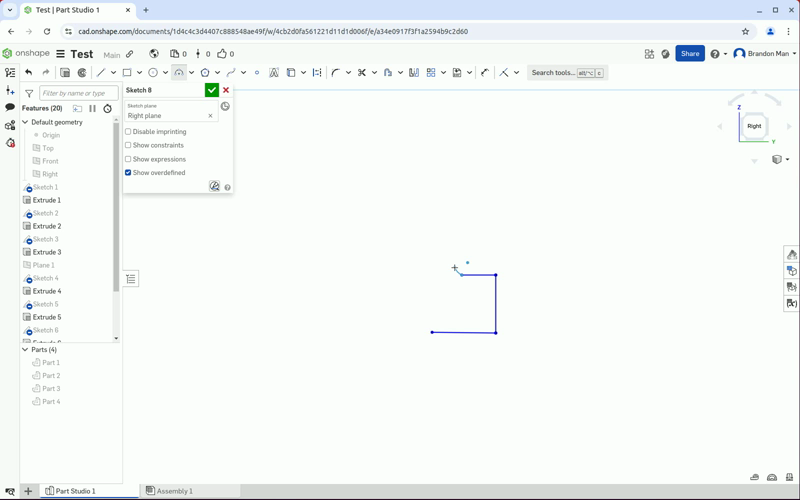
scroll(6)
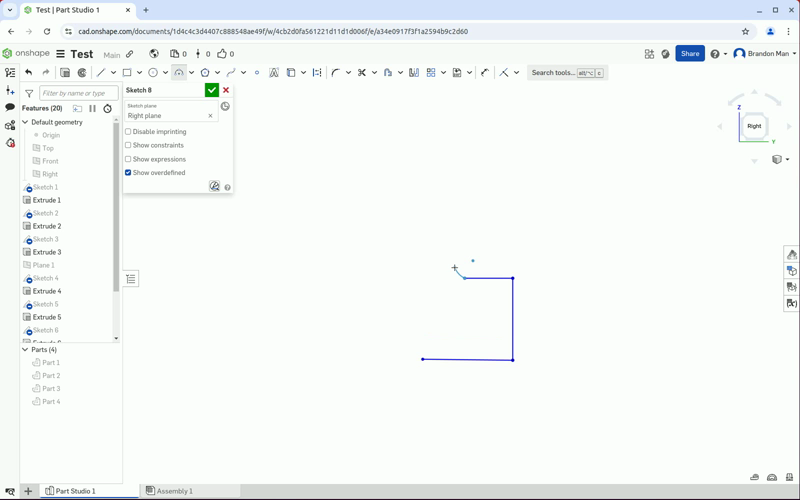
scroll(6)
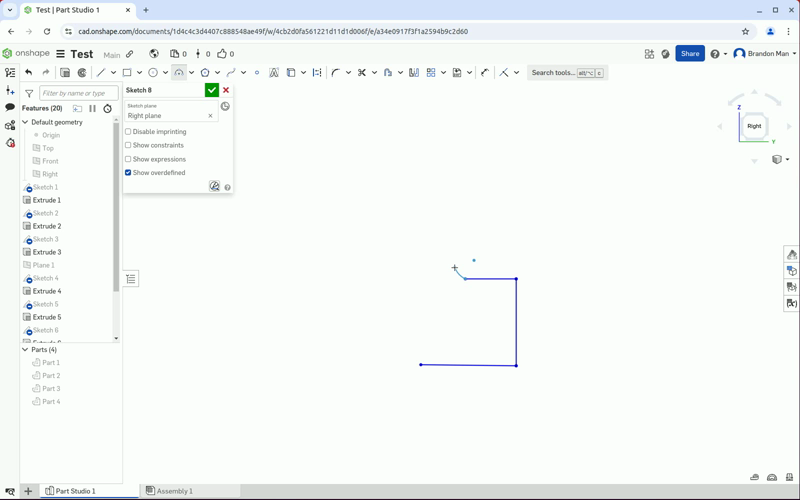
scroll(6)
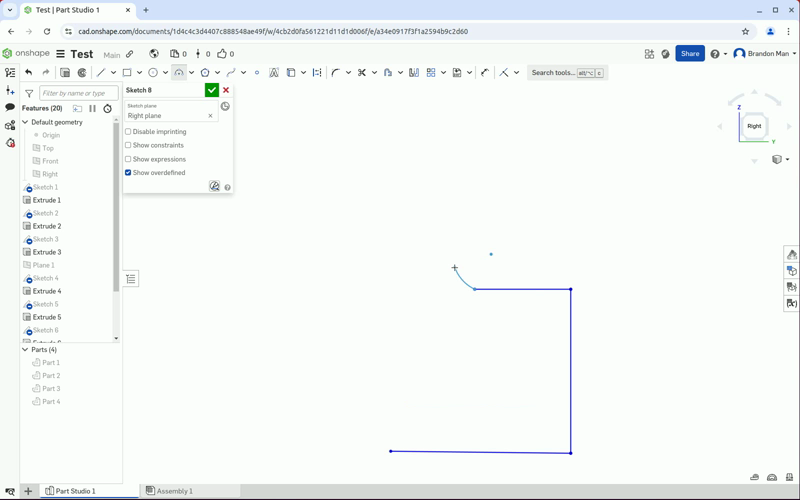
scroll(6)
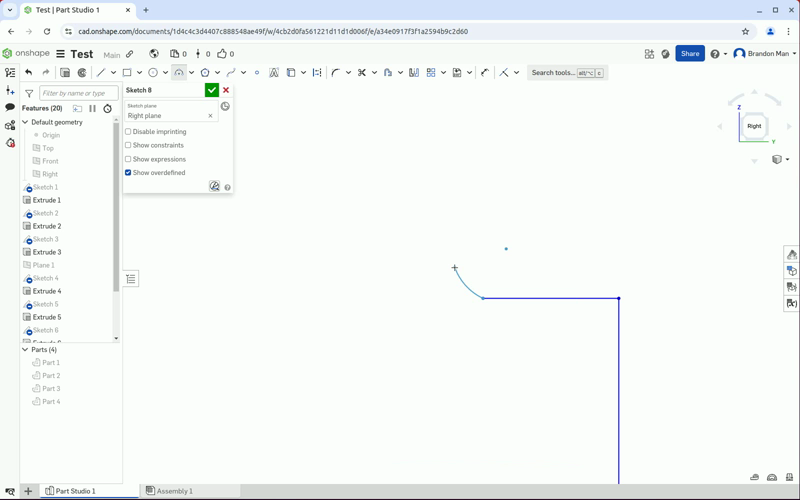
scroll(6)
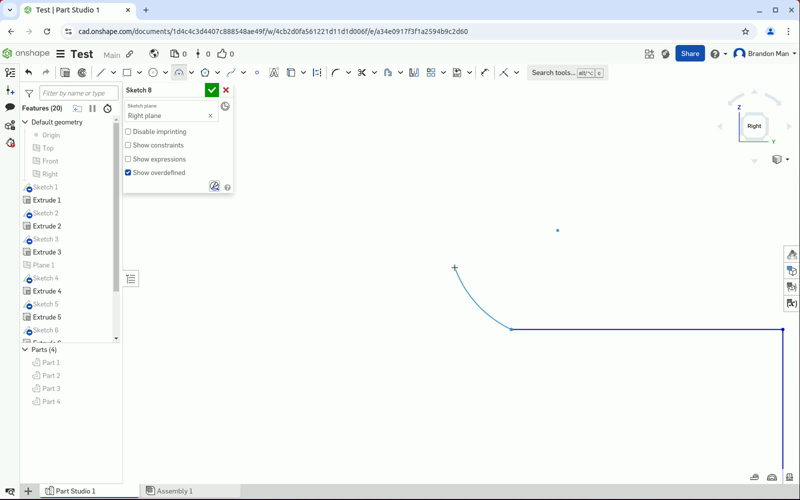
click(454, 267)
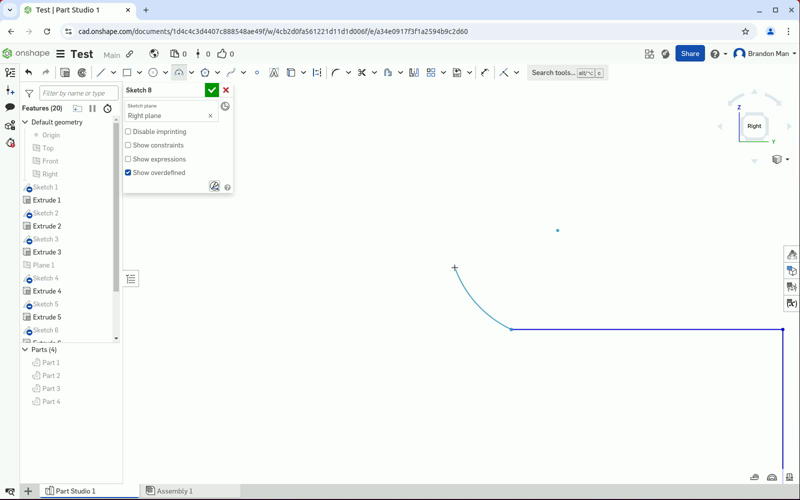
scroll(-6)
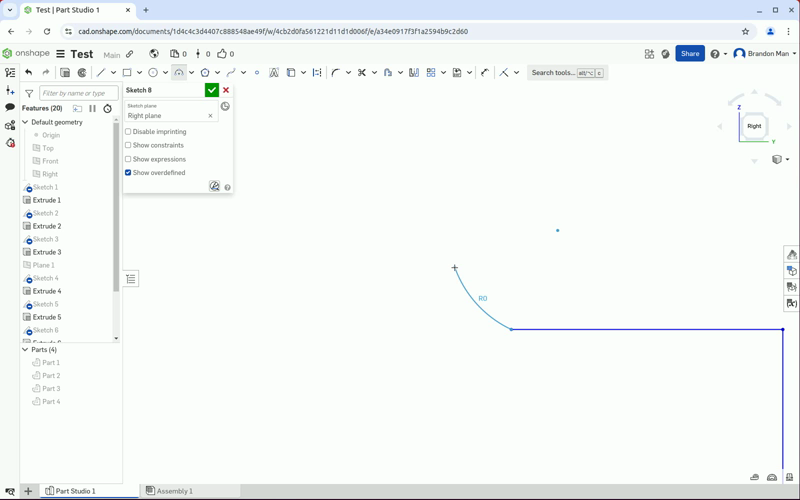
scroll(-6)
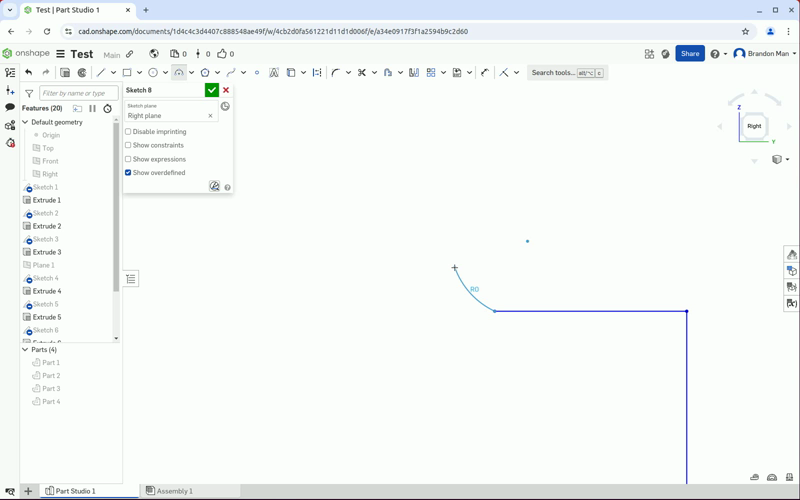
scroll(-6)
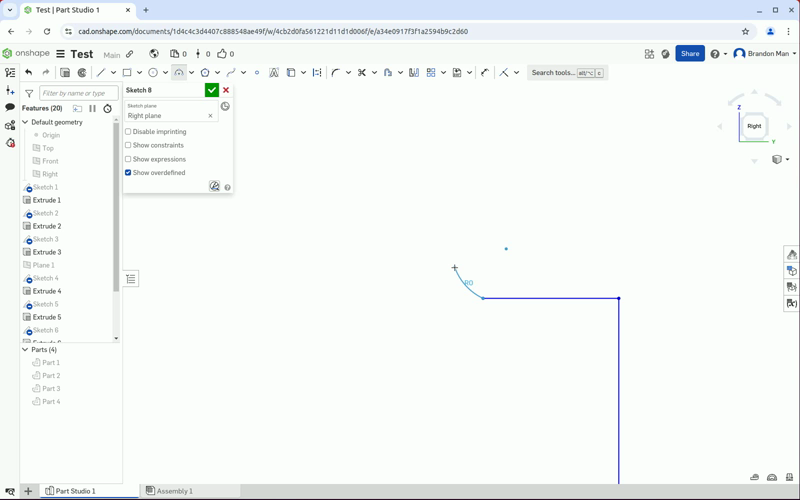
scroll(-6)
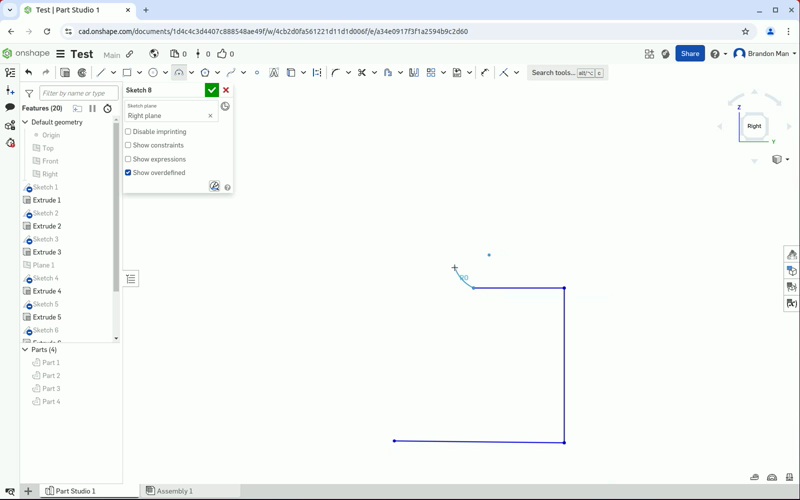
scroll(-6)
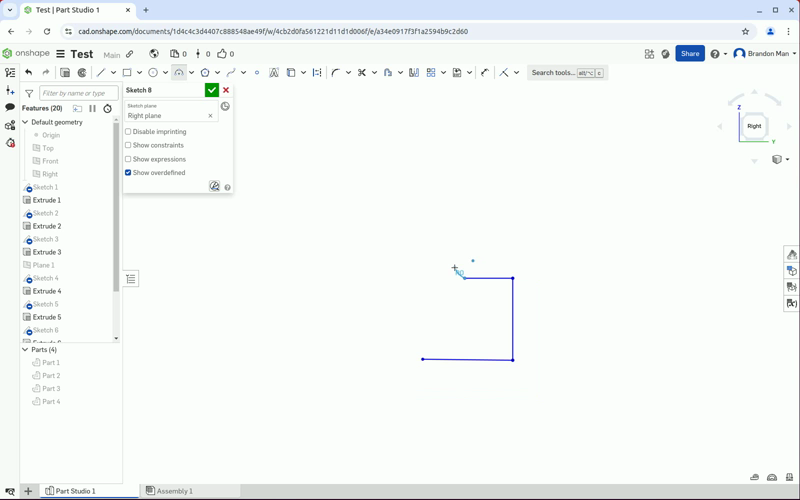
scroll(-6)
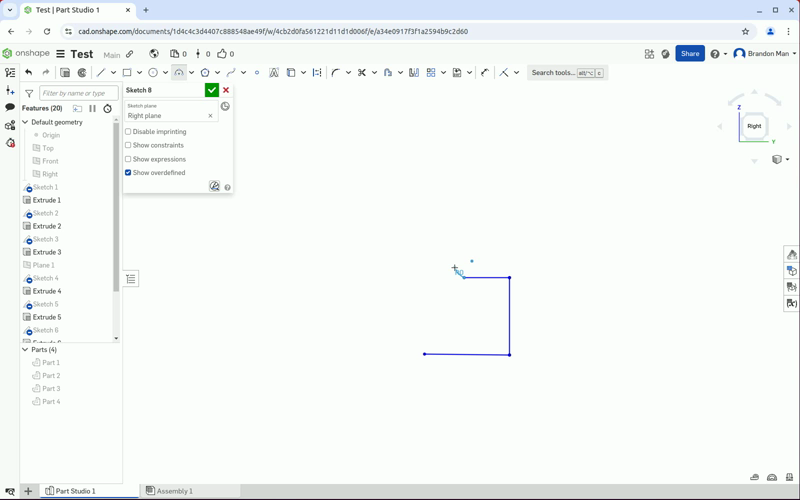
scroll(-6)
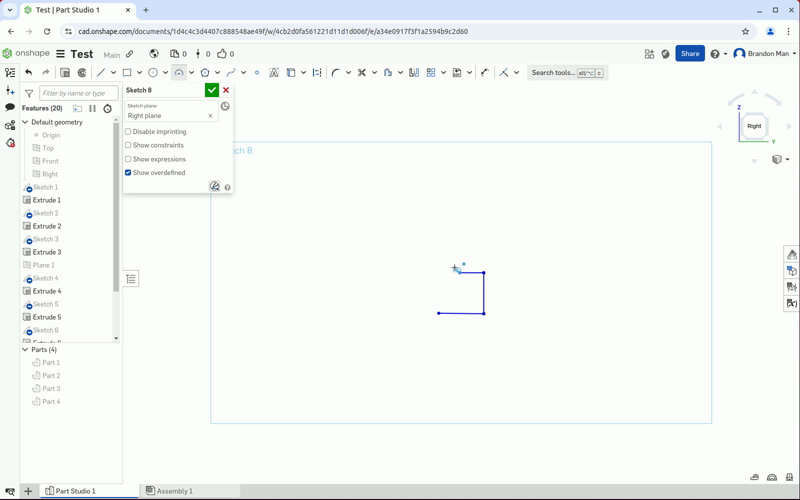
mouse_move(456, 271)
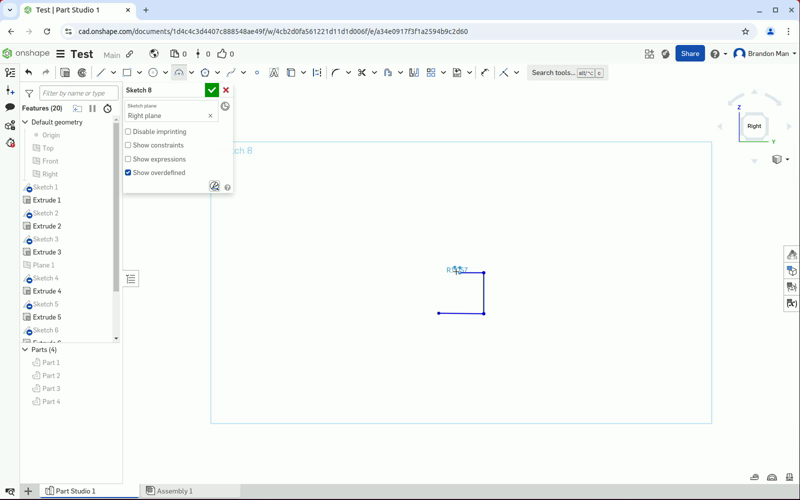
scroll(6)
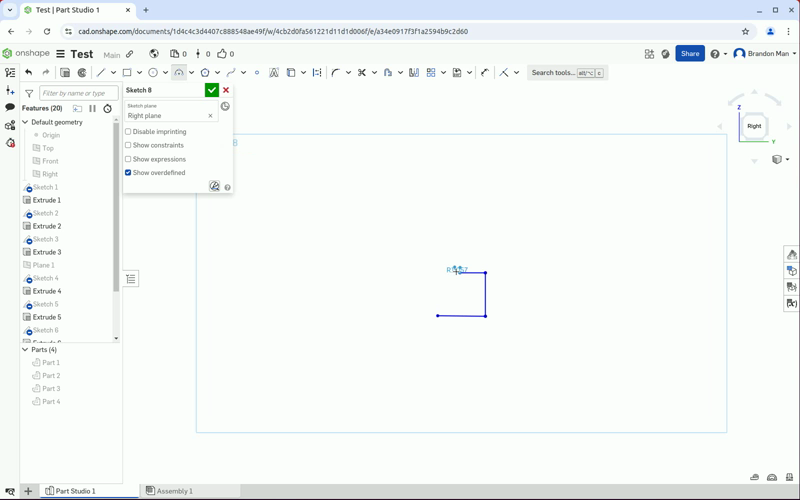
scroll(6)
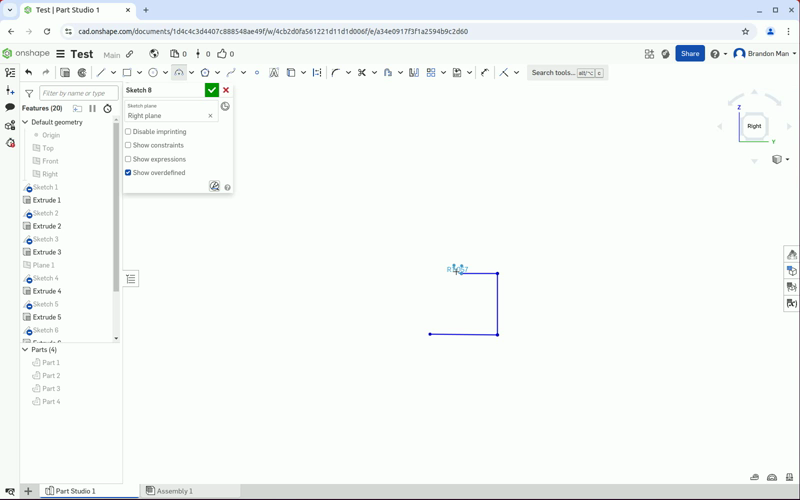
scroll(6)
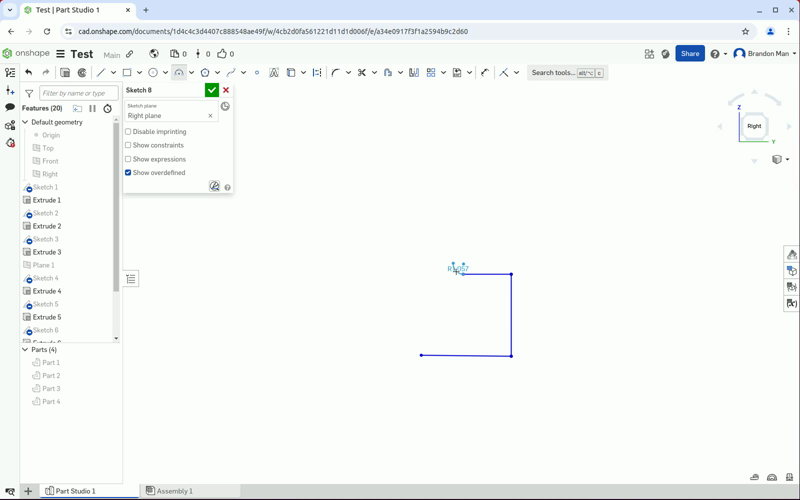
scroll(6)
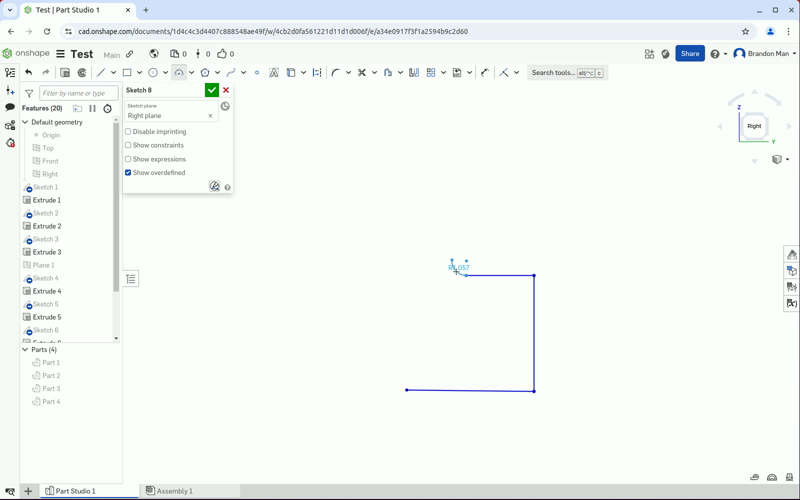
scroll(6)
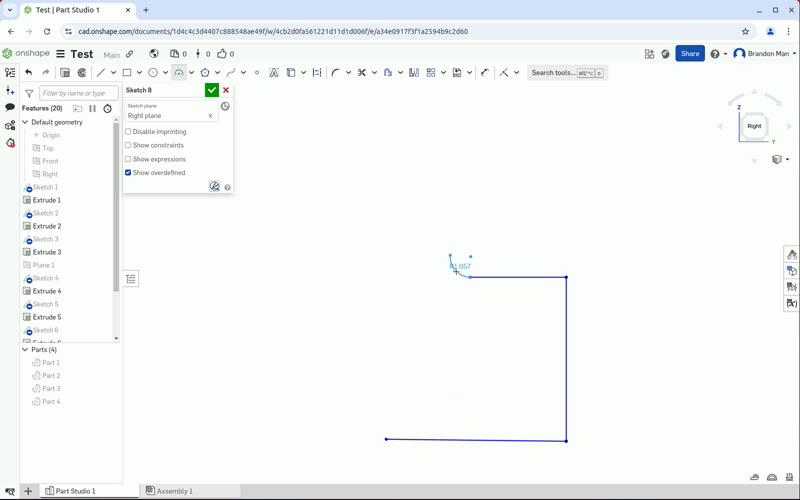
scroll(6)
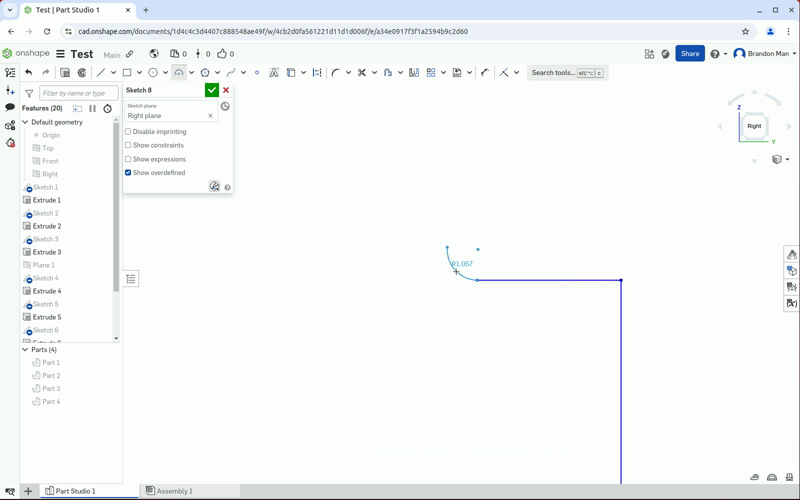
scroll(6)
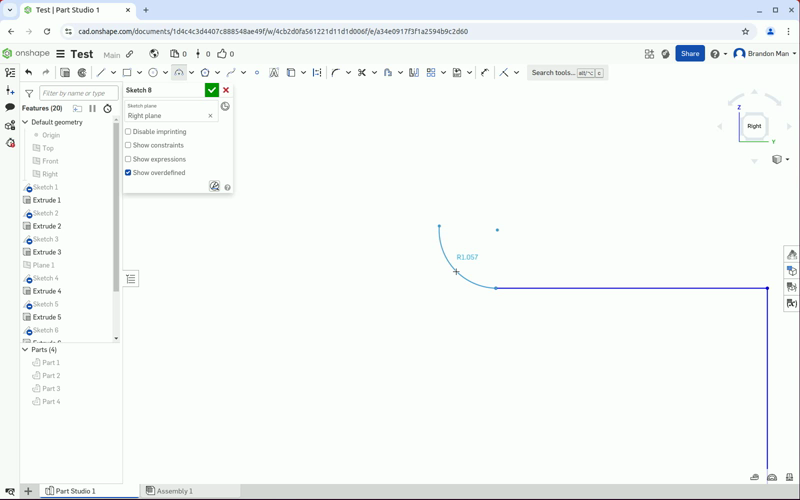
click(456, 271)
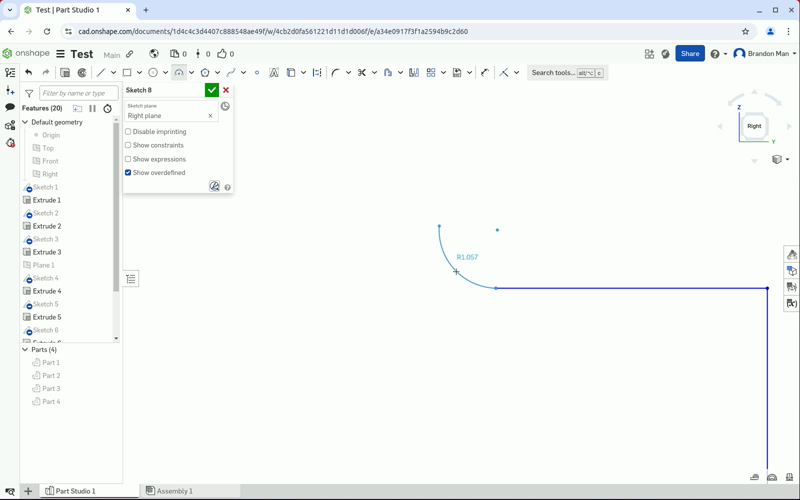
scroll(-6)
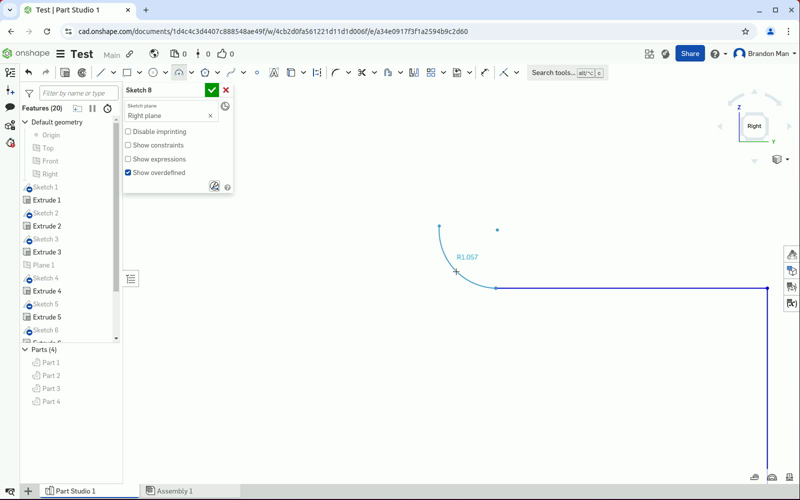
scroll(-6)
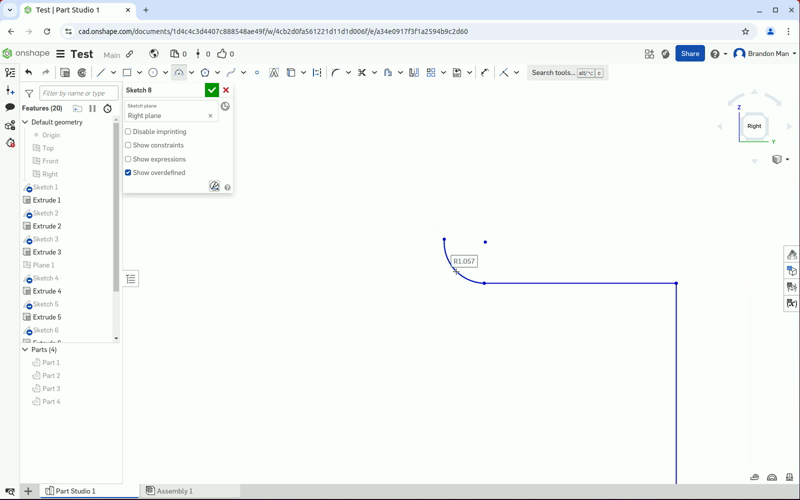
scroll(-6)
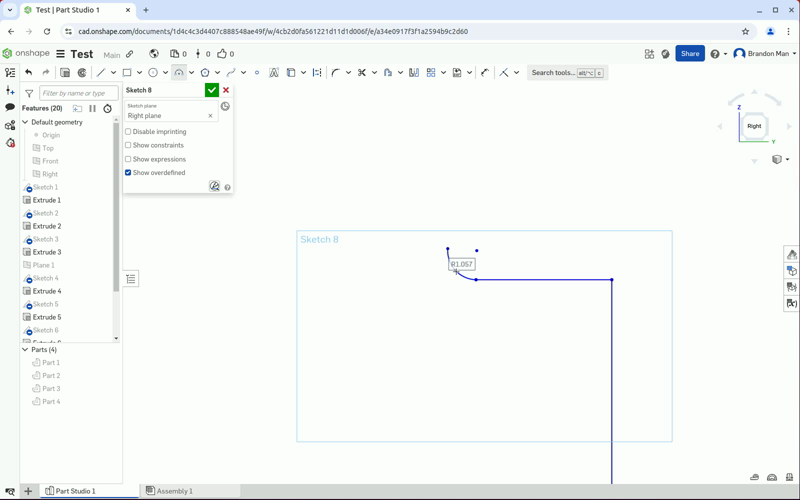
scroll(-6)
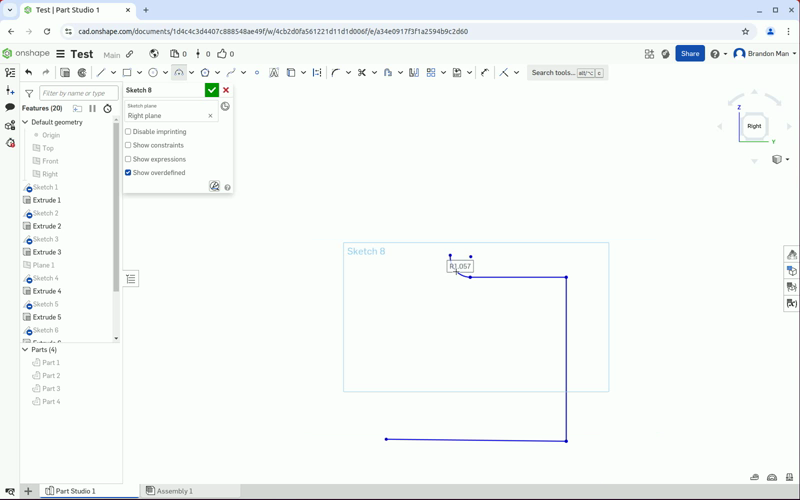
scroll(-6)
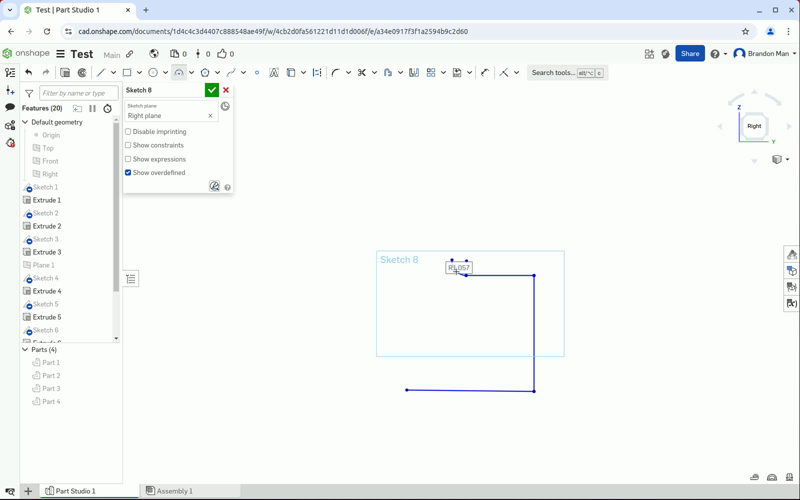
scroll(-6)
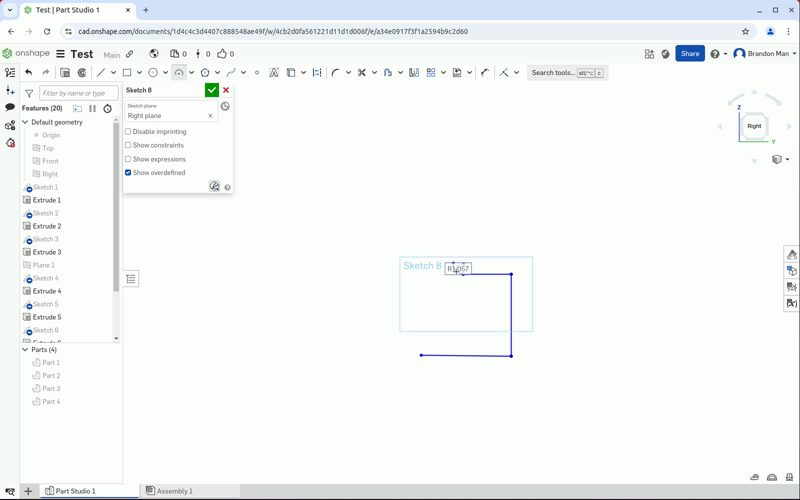
scroll(-6)
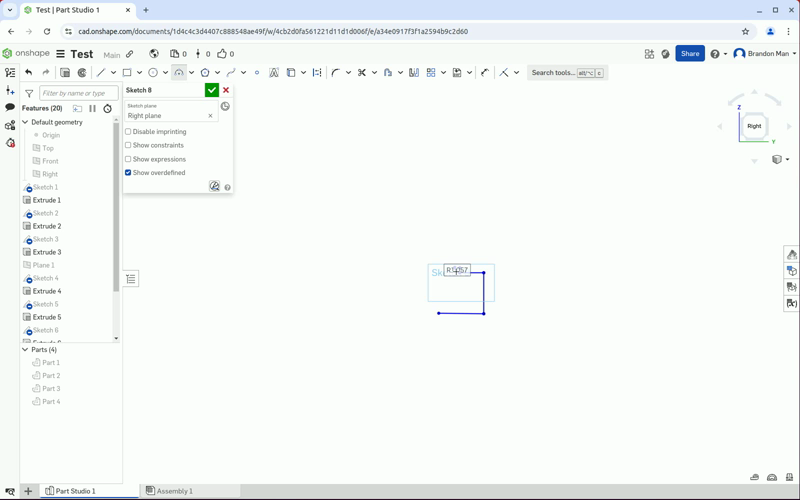
key_up(shift)
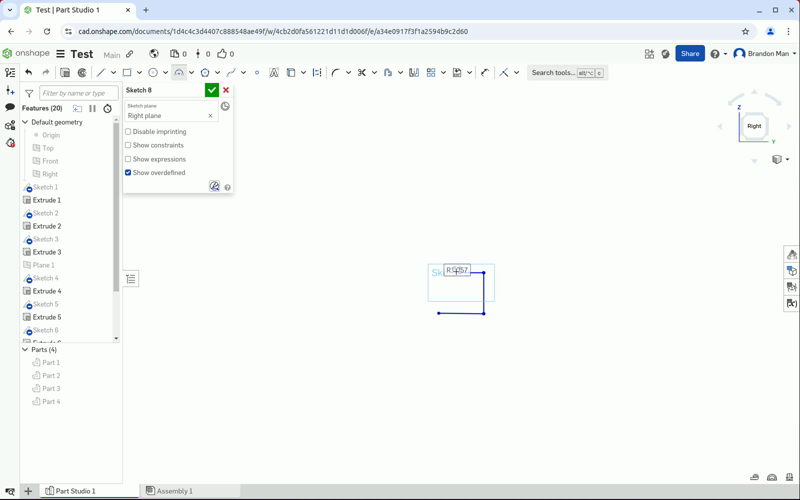
key(esc)
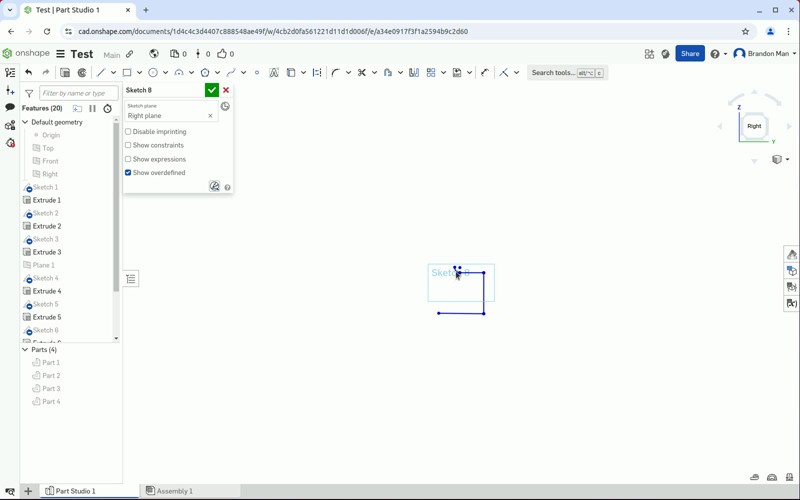
key(l)
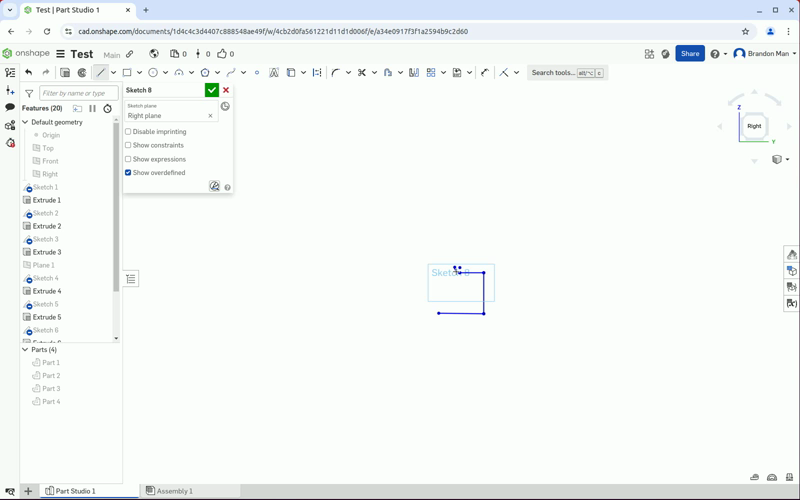
mouse_move(454, 267)
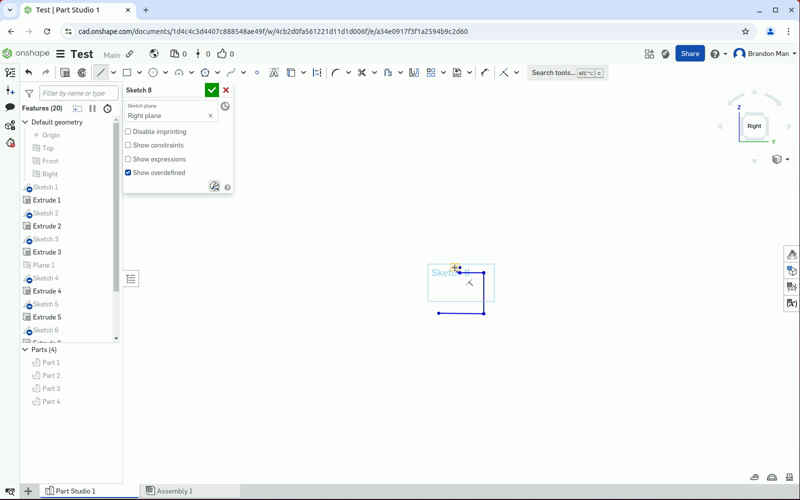
scroll(6)
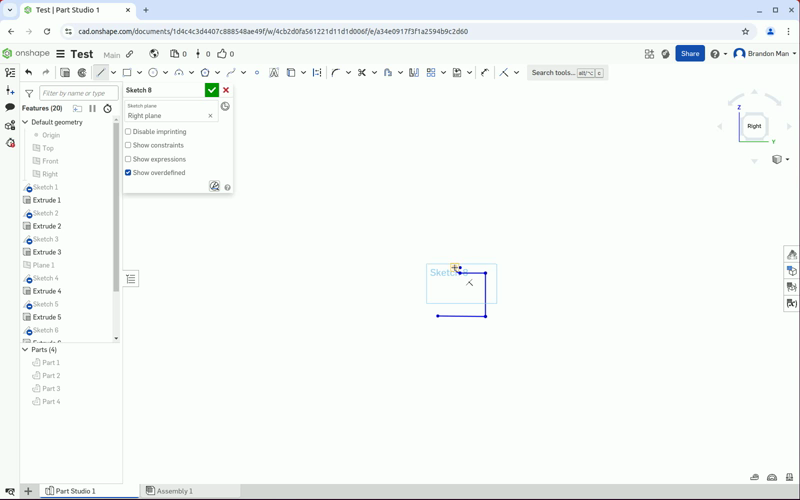
scroll(6)
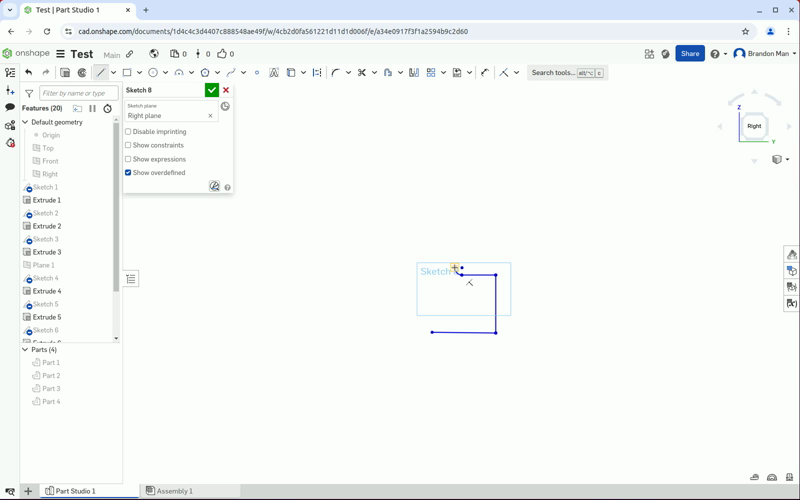
scroll(6)
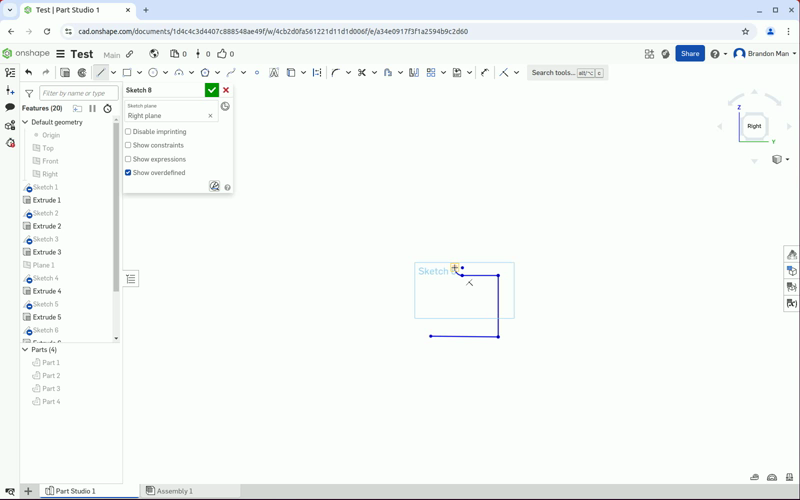
scroll(6)
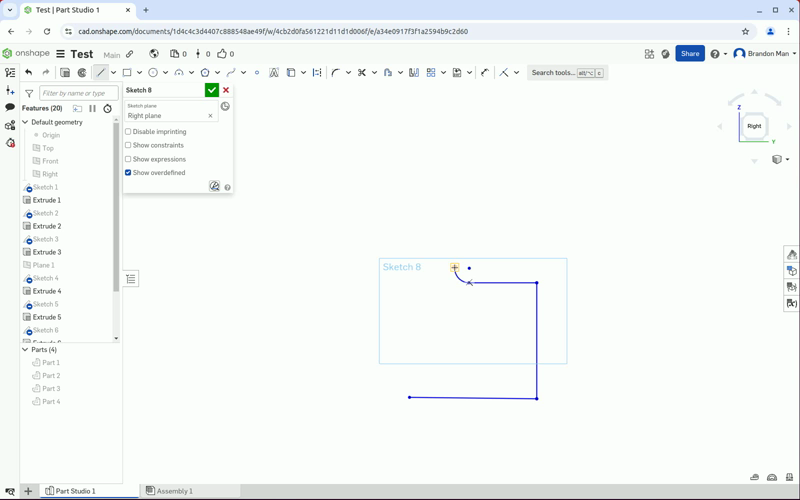
scroll(6)
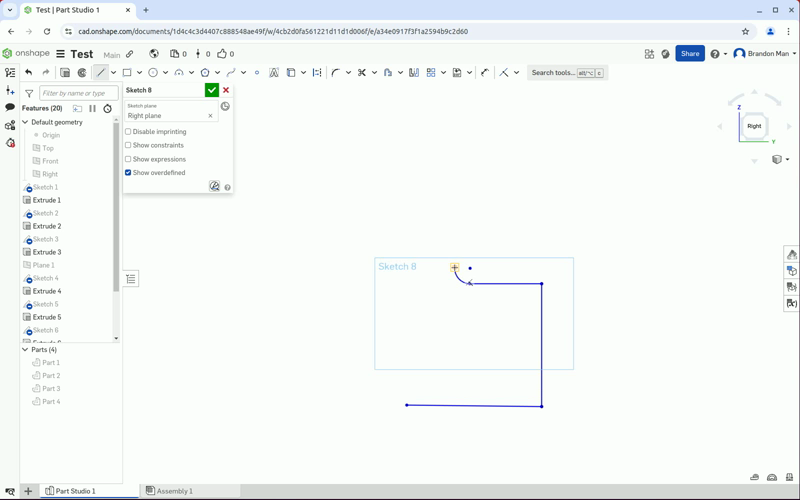
scroll(6)
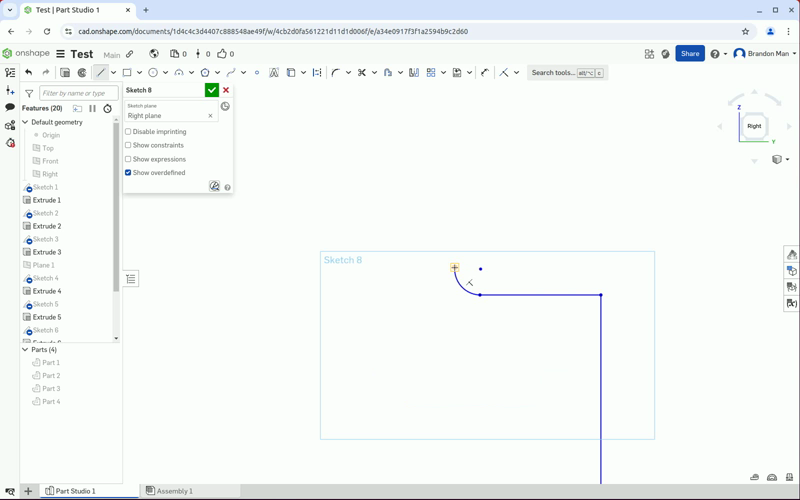
scroll(6)
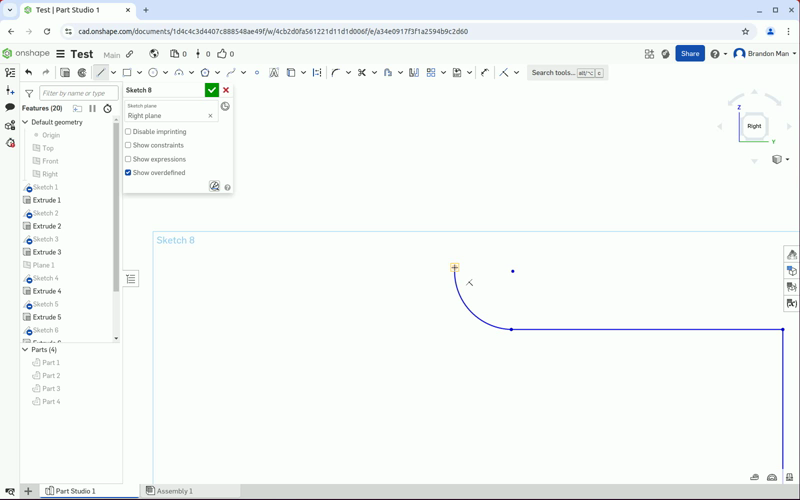
click(454, 267)
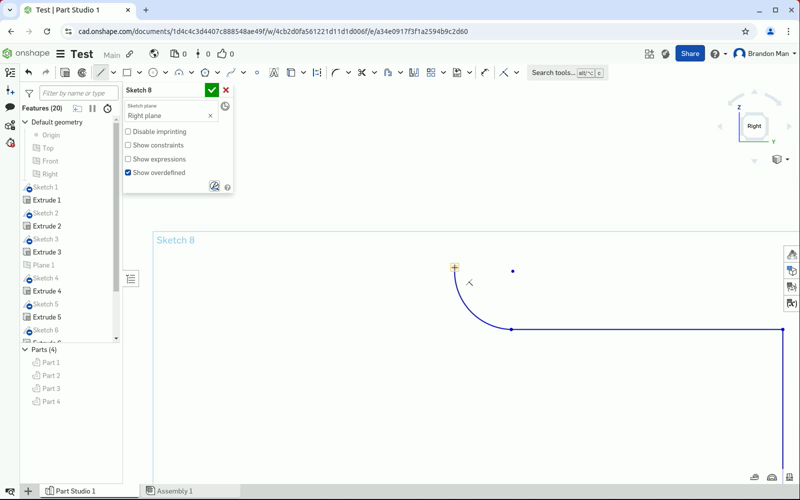
scroll(-6)
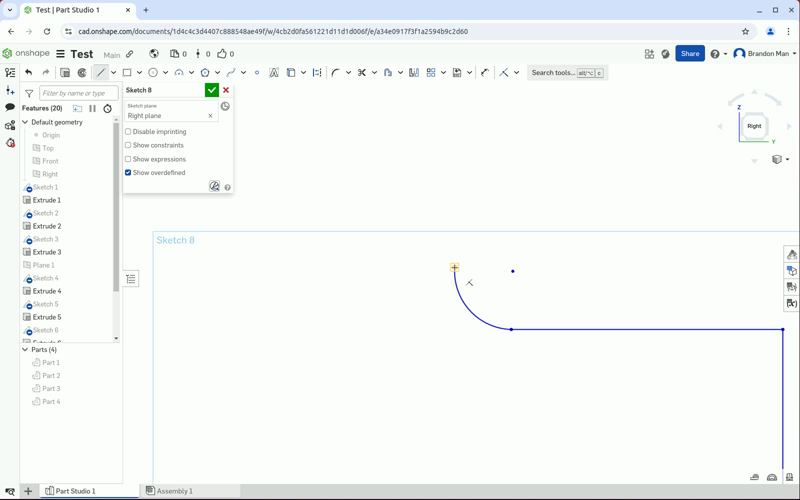
scroll(-6)
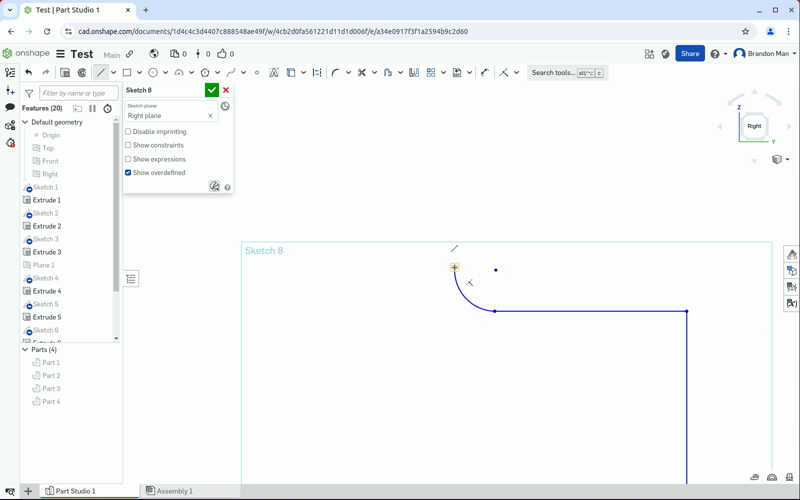
scroll(-6)
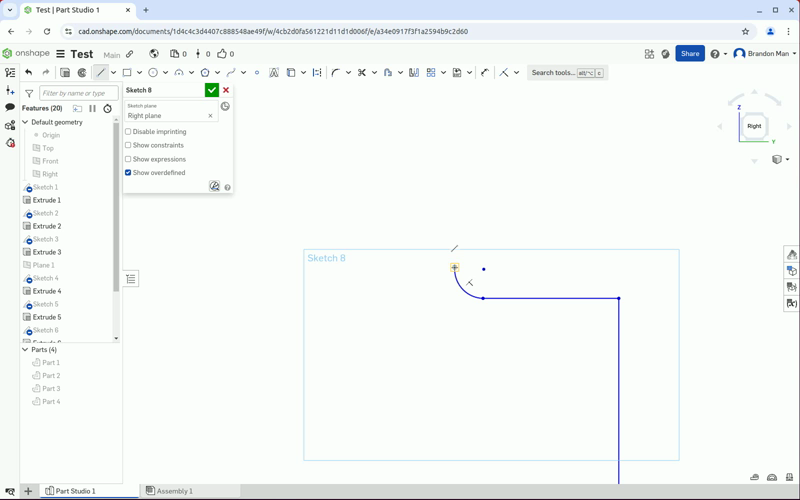
scroll(-6)
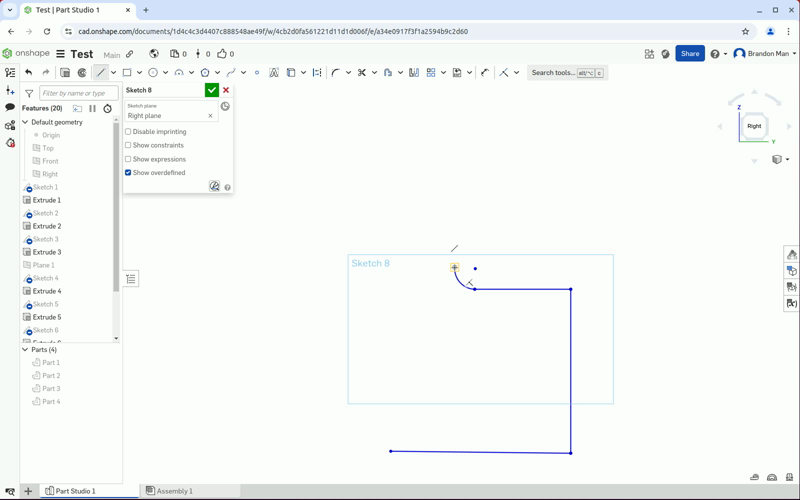
scroll(-6)
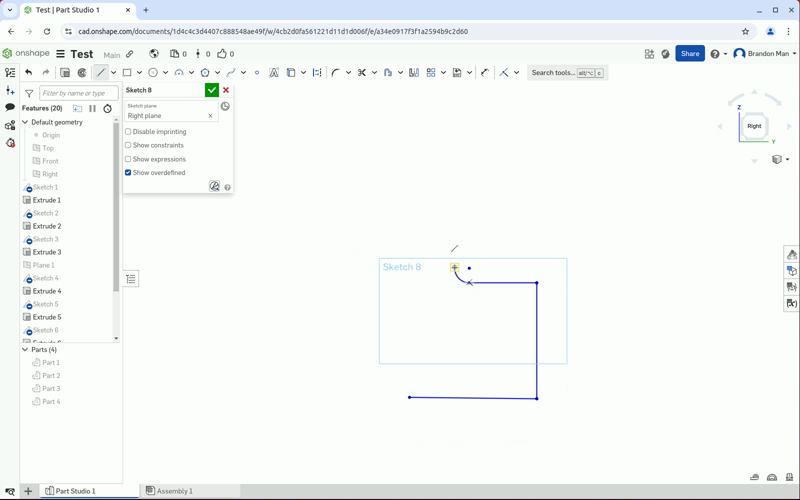
scroll(-6)
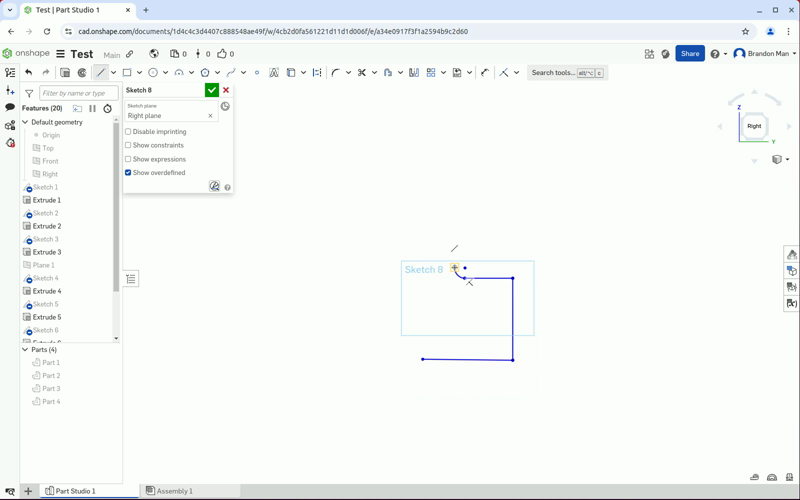
scroll(-6)
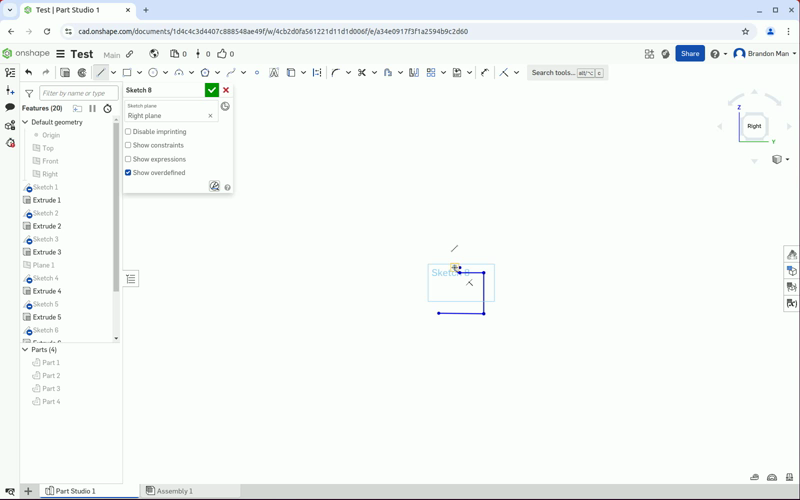
key_down(shift)
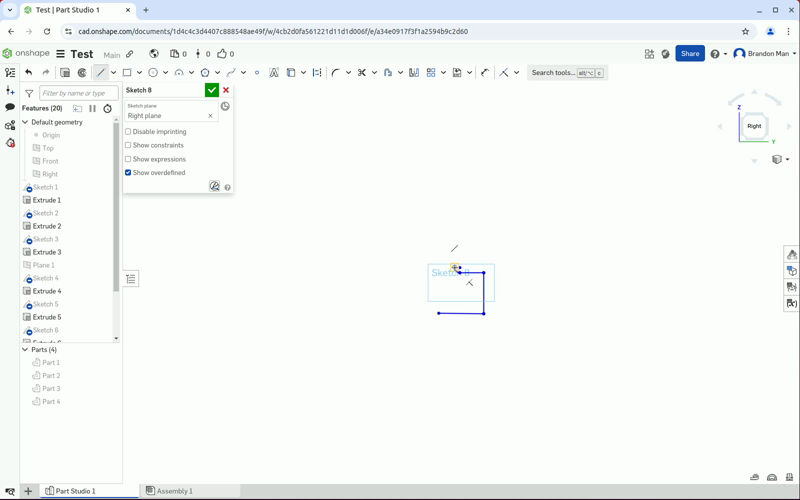
mouse_move(484, 267)
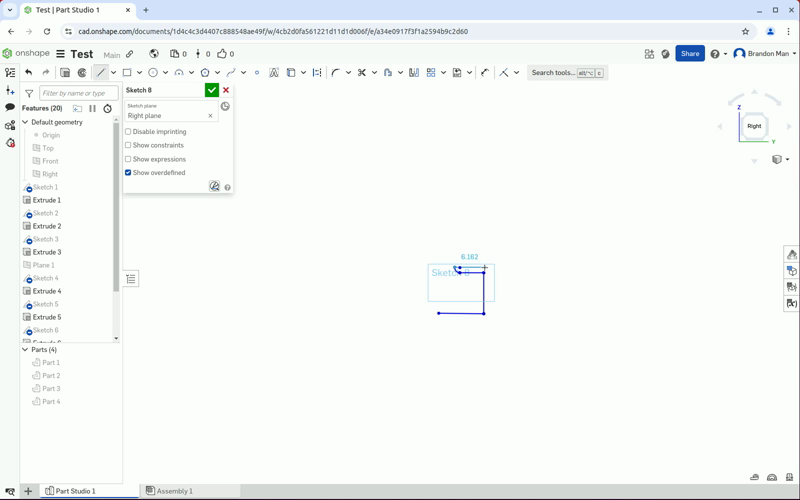
mouse_move(454, 254)
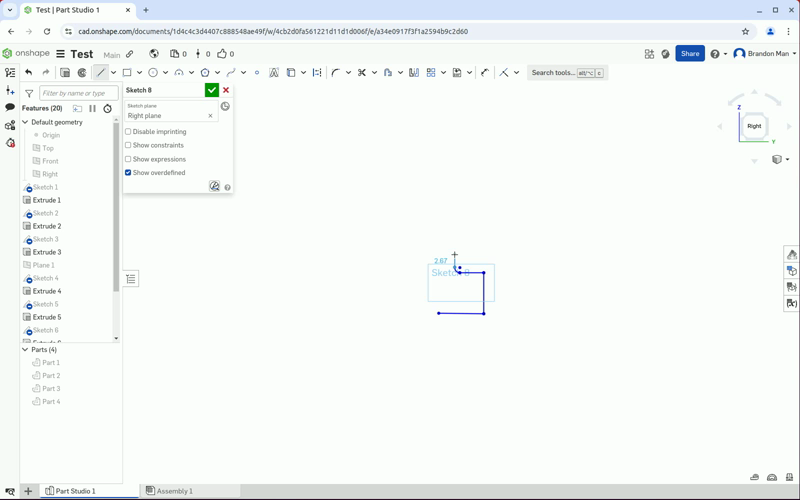
click(454, 254)
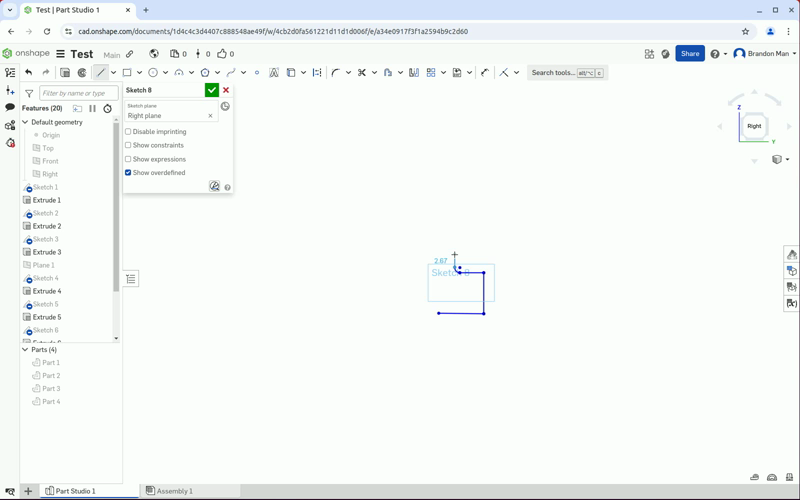
key_up(shift)
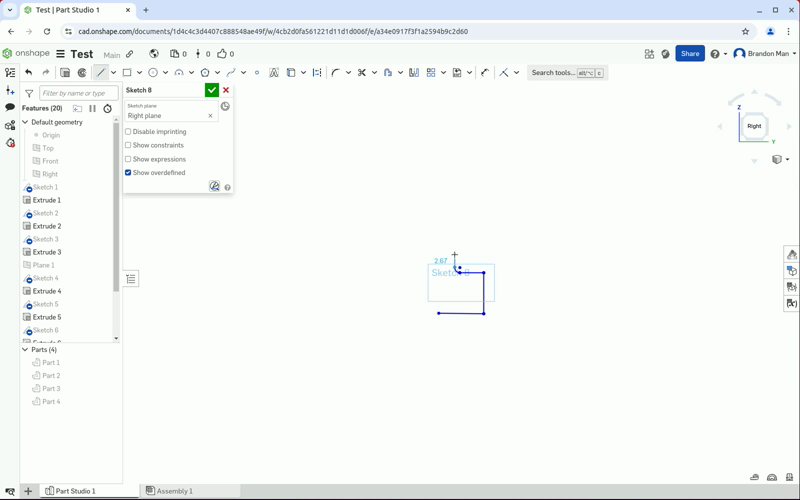
key(esc)
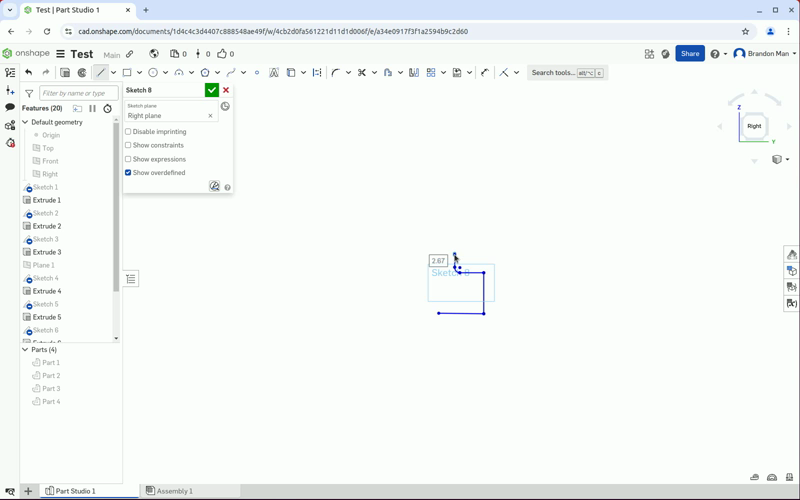
key(a)
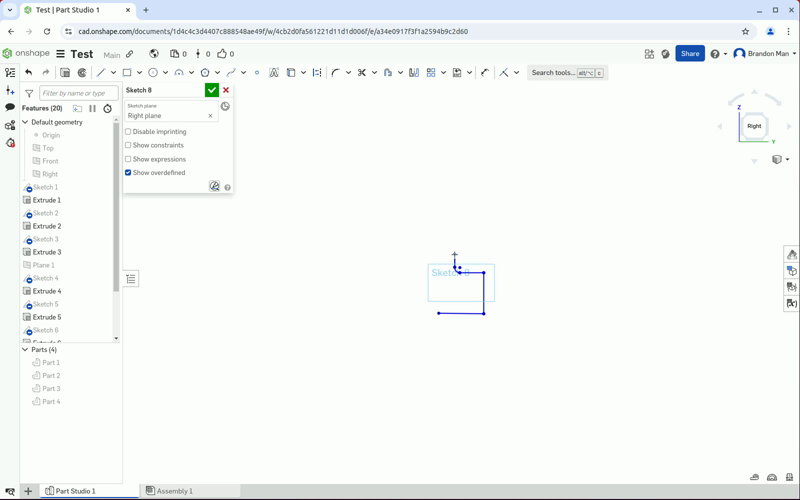
mouse_move(454, 254)
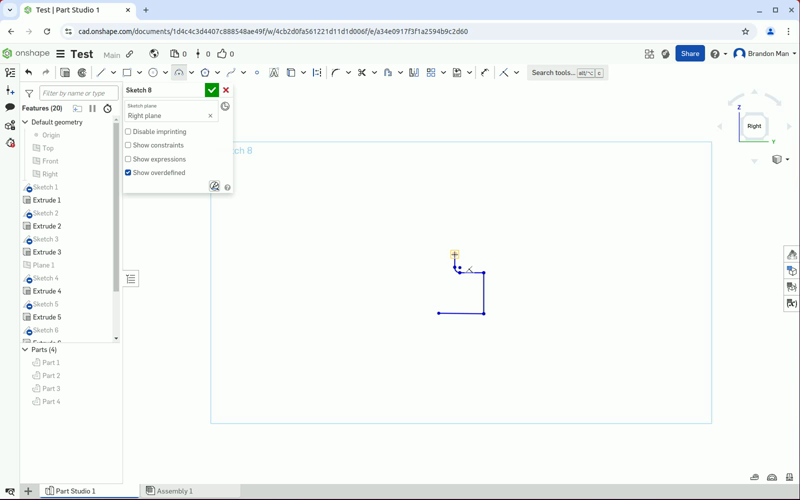
click(454, 254)
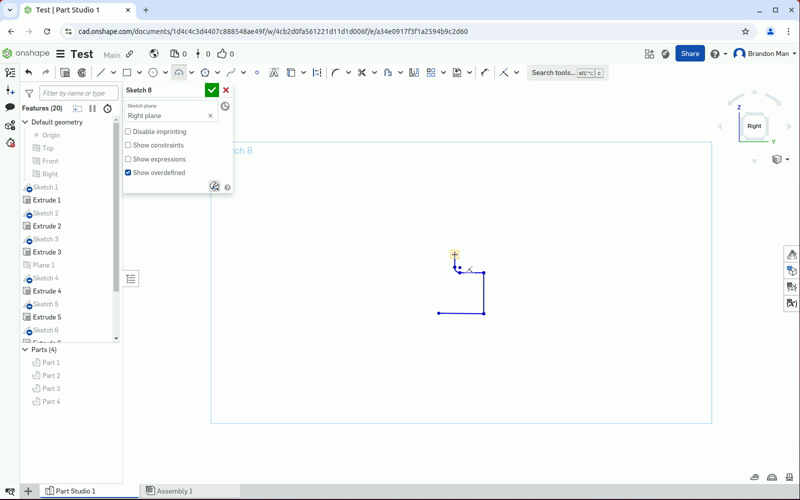
key_down(shift)
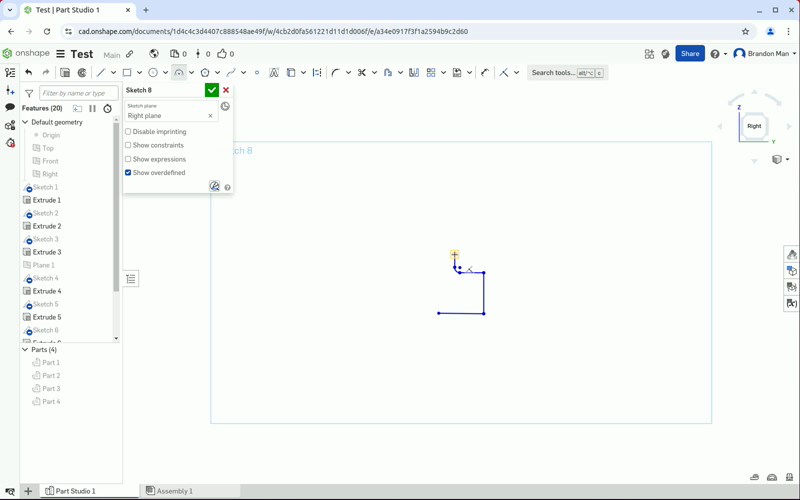
mouse_move(452, 252)
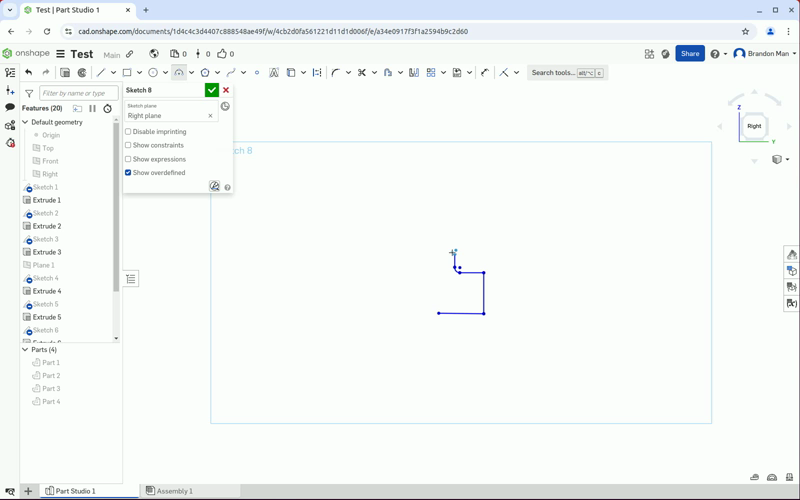
scroll(6)
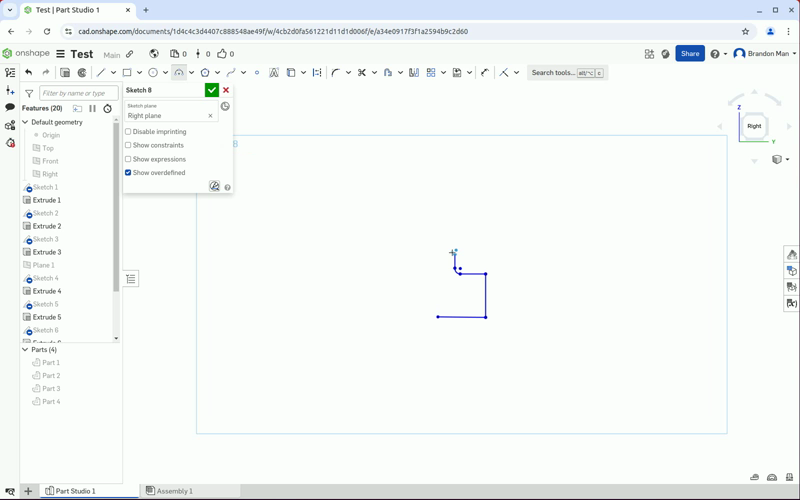
scroll(6)
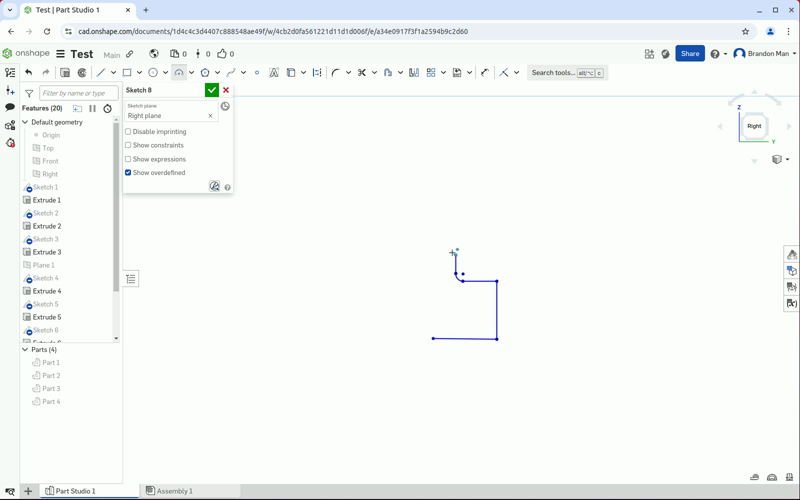
scroll(6)
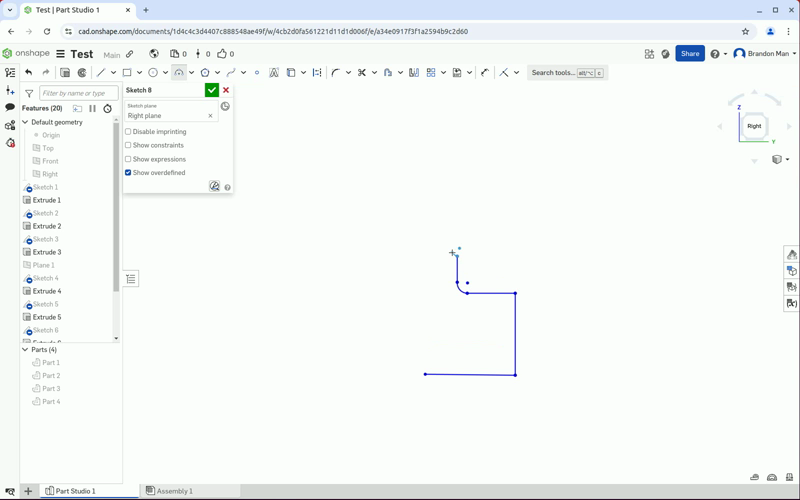
scroll(6)
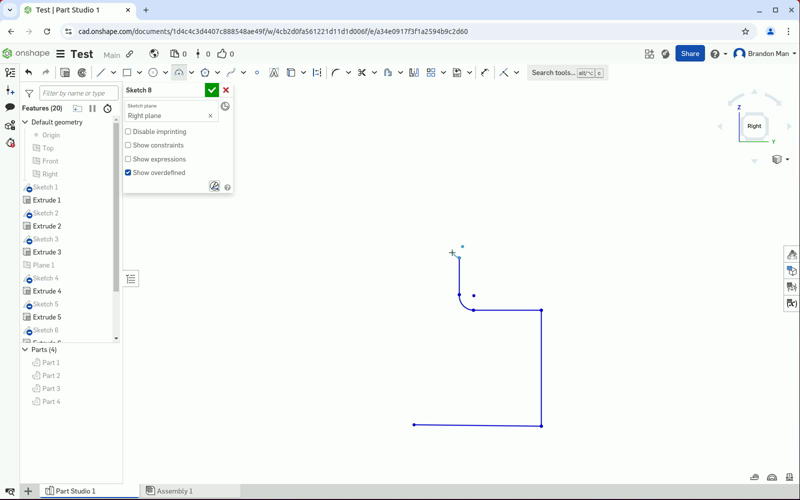
scroll(6)
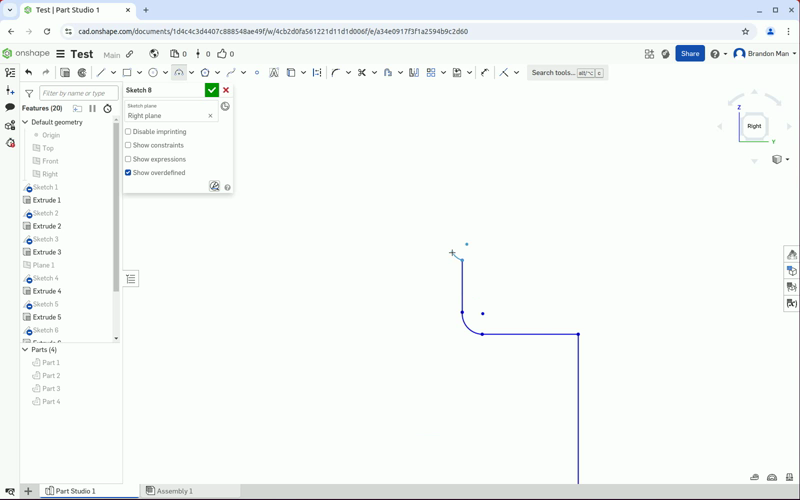
scroll(6)
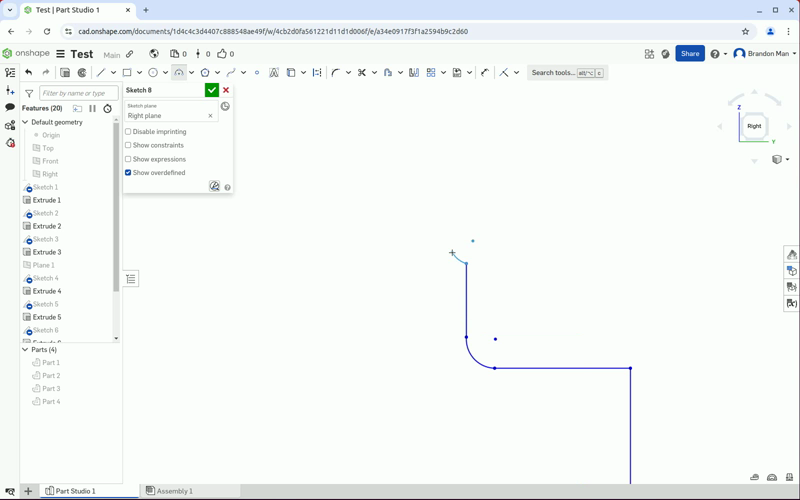
scroll(6)
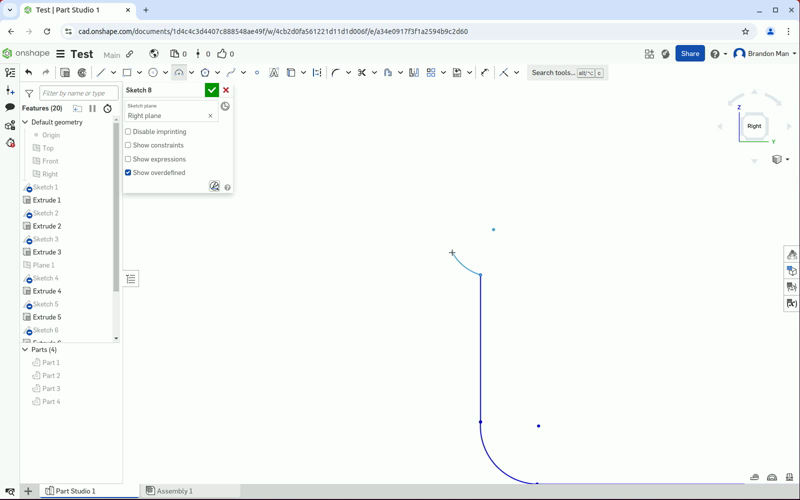
click(452, 252)
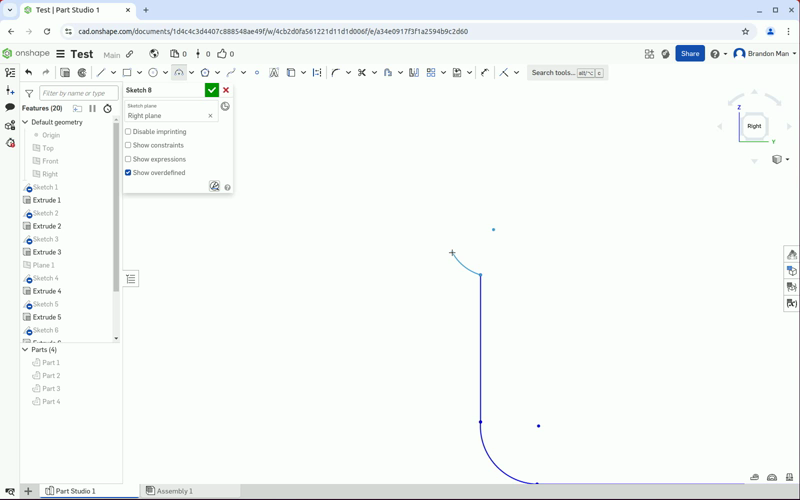
scroll(-6)
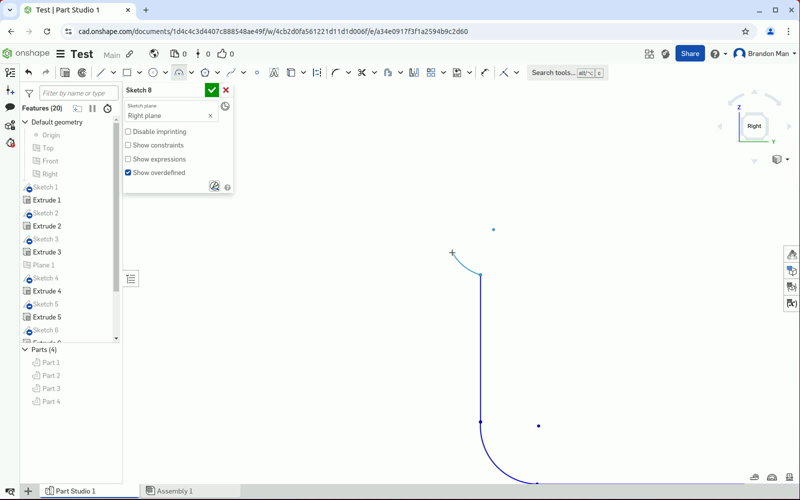
scroll(-6)
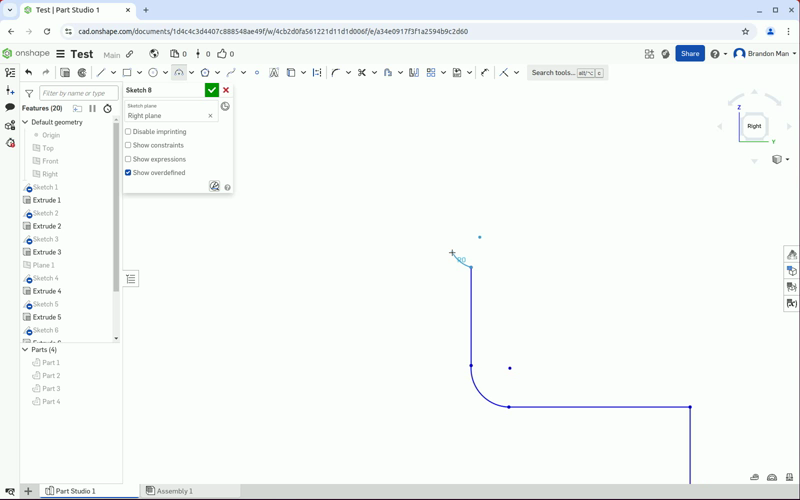
scroll(-6)
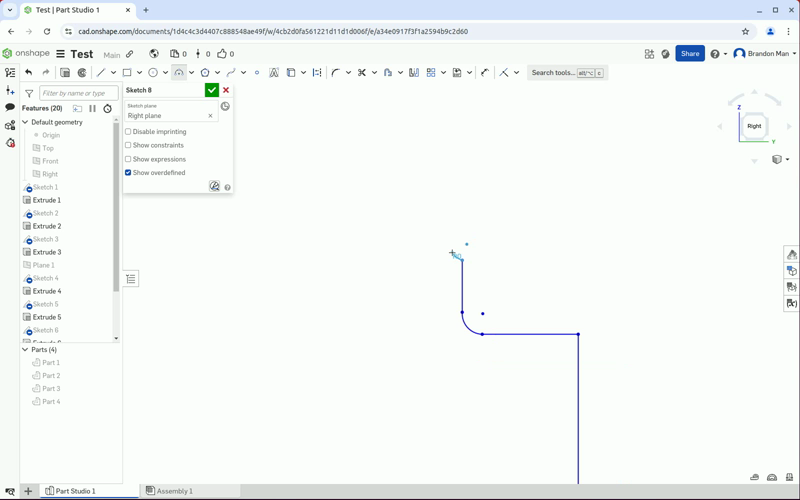
scroll(-6)
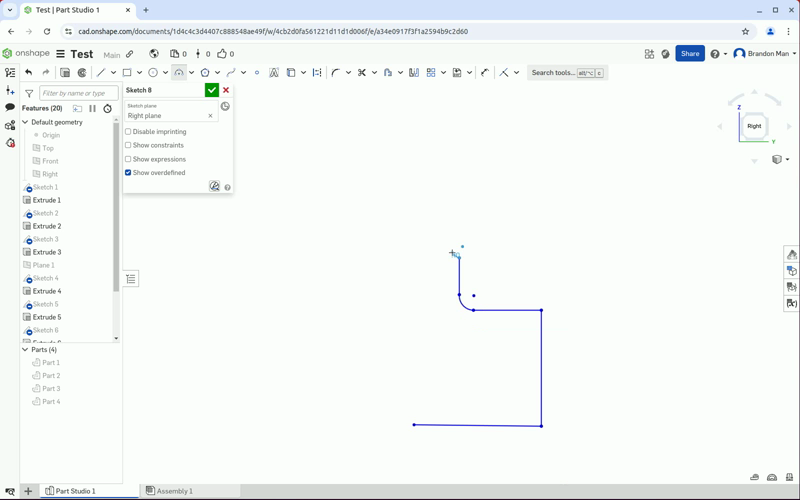
scroll(-6)
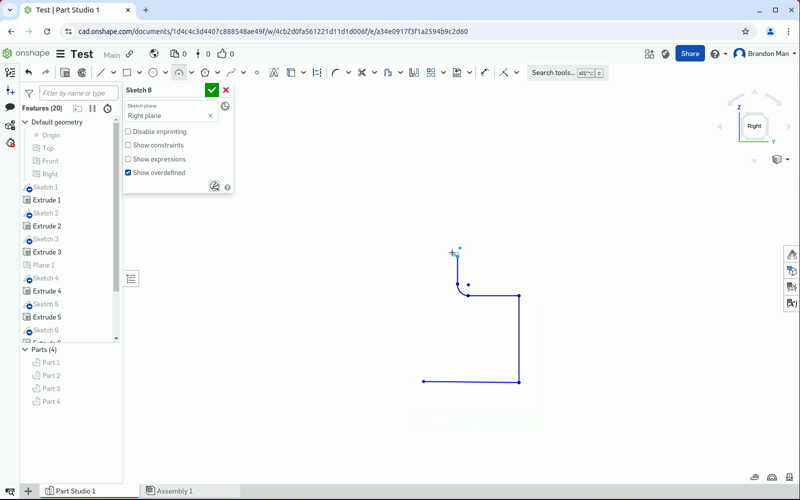
scroll(-6)
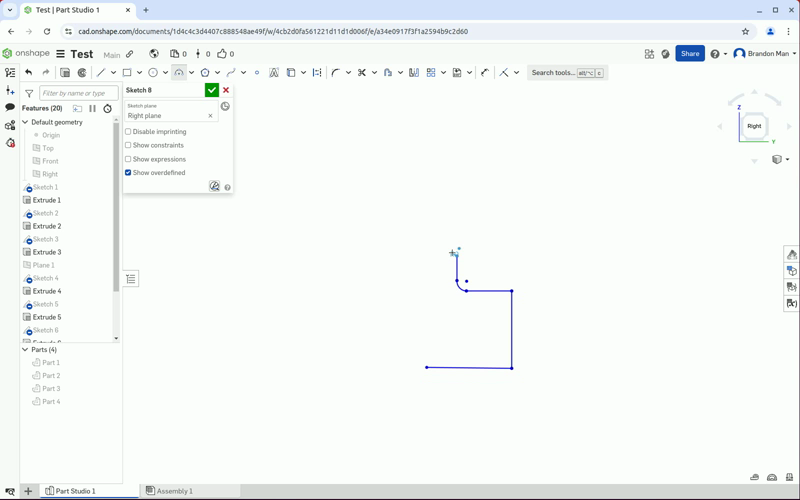
scroll(-6)
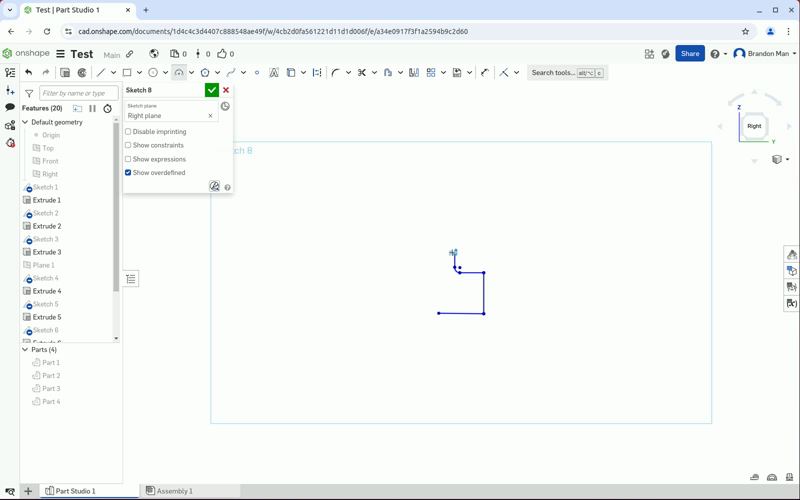
mouse_move(453, 252)
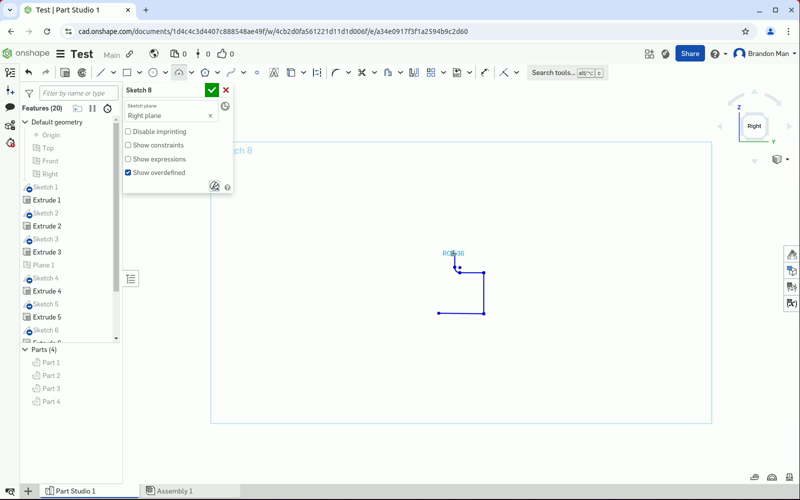
scroll(6)
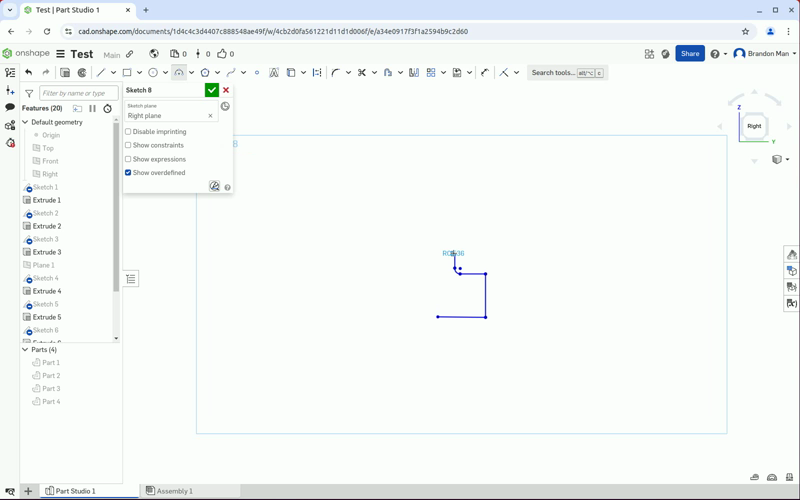
scroll(6)
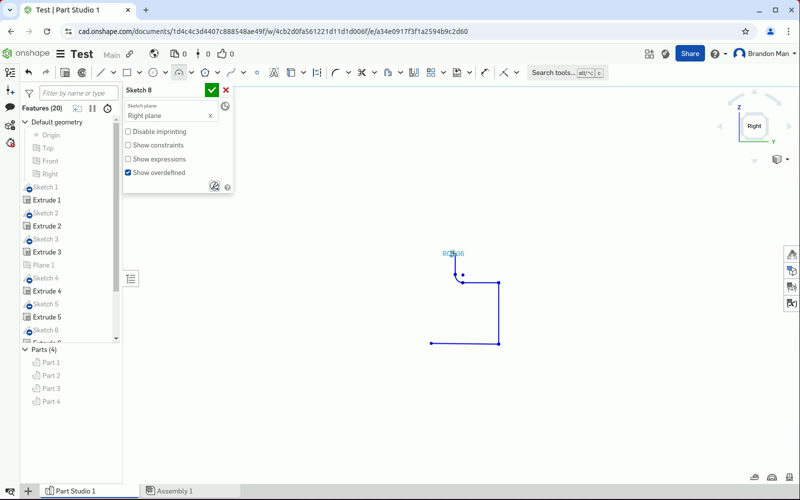
scroll(6)
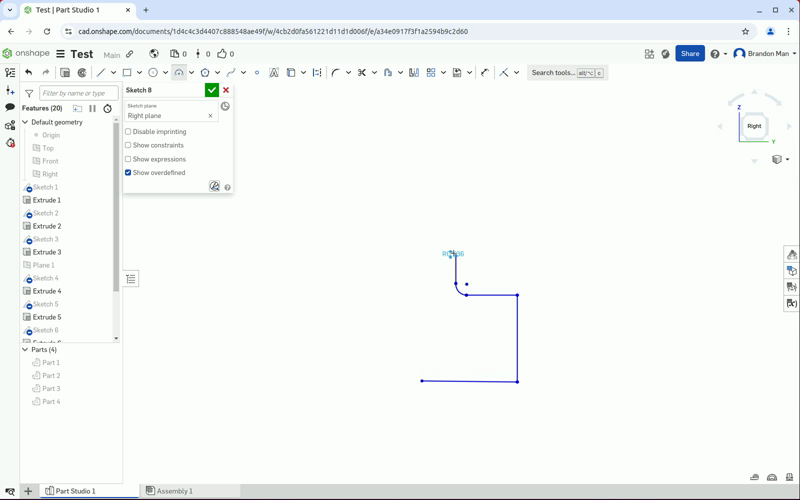
scroll(6)
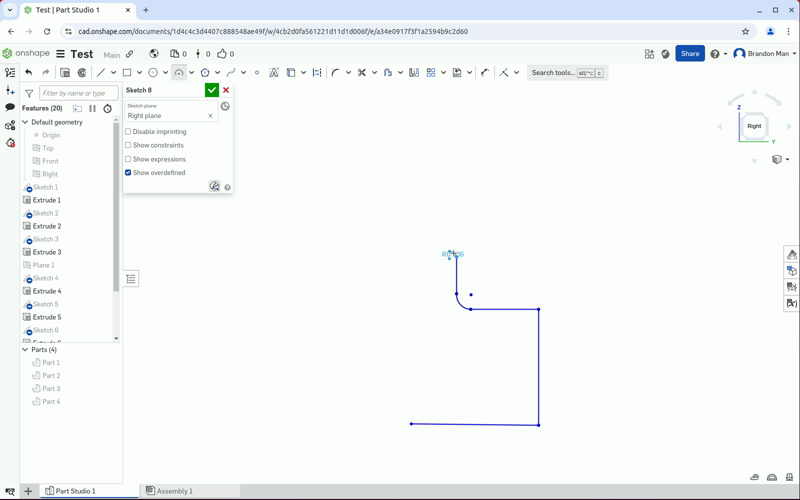
scroll(6)
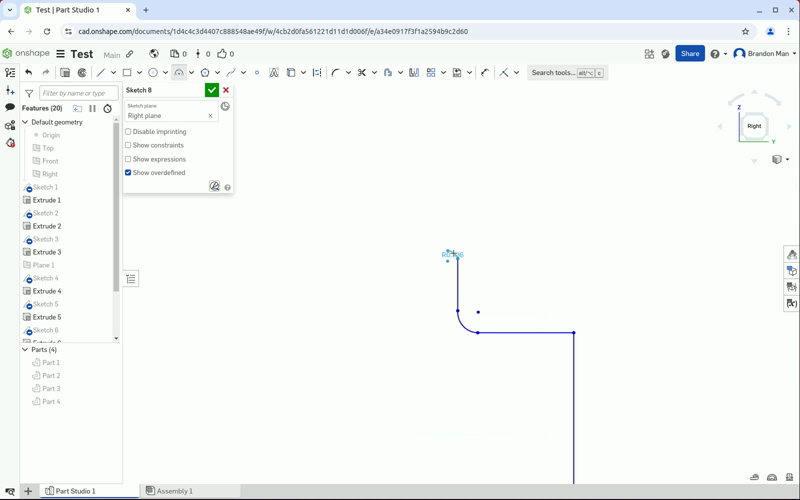
scroll(6)
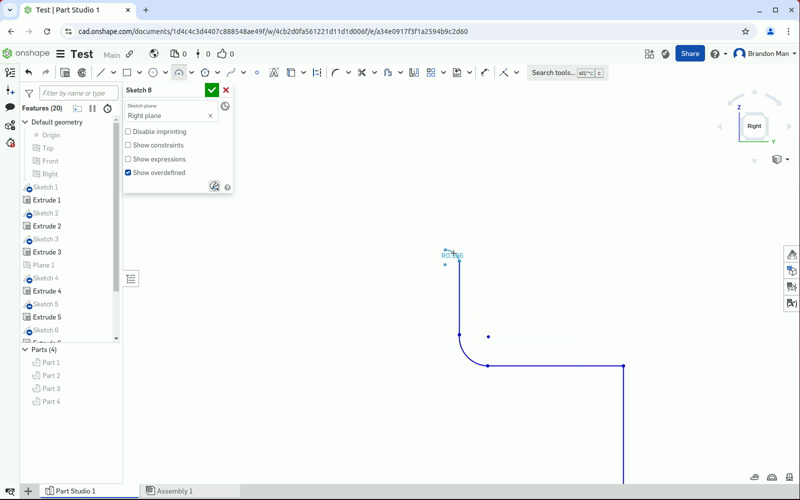
scroll(6)
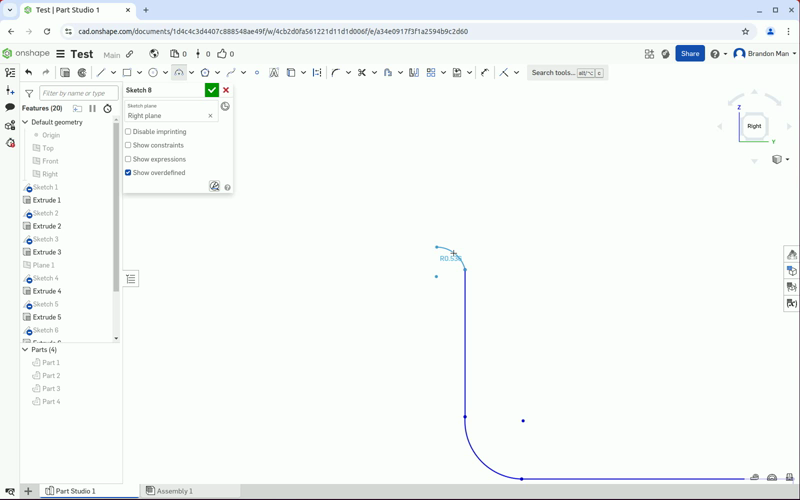
click(453, 252)
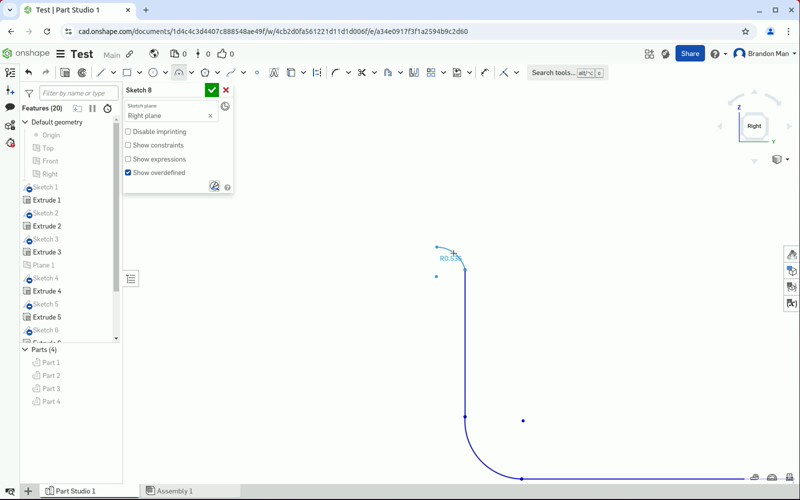
scroll(-6)
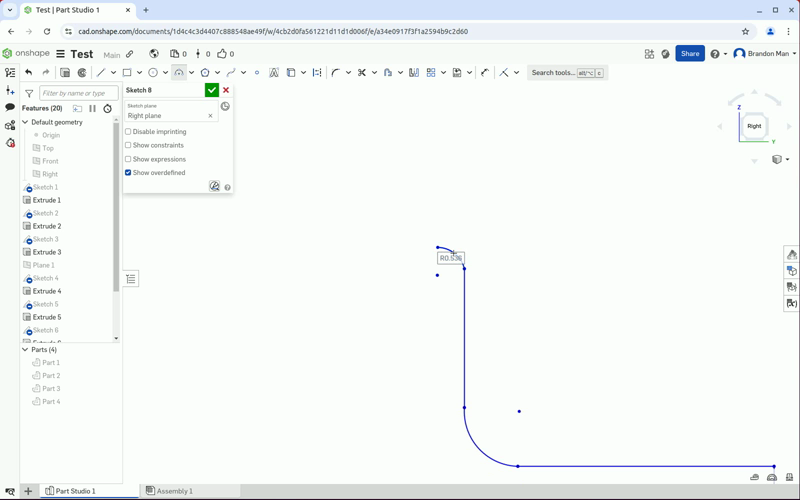
scroll(-6)
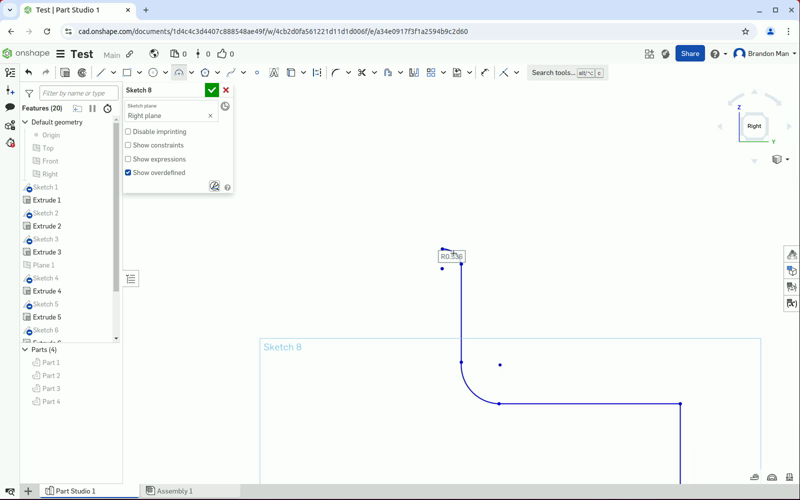
scroll(-6)
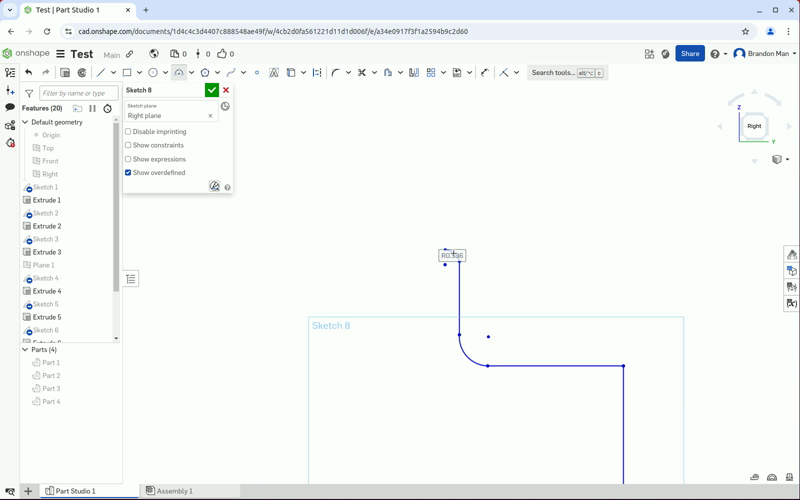
scroll(-6)
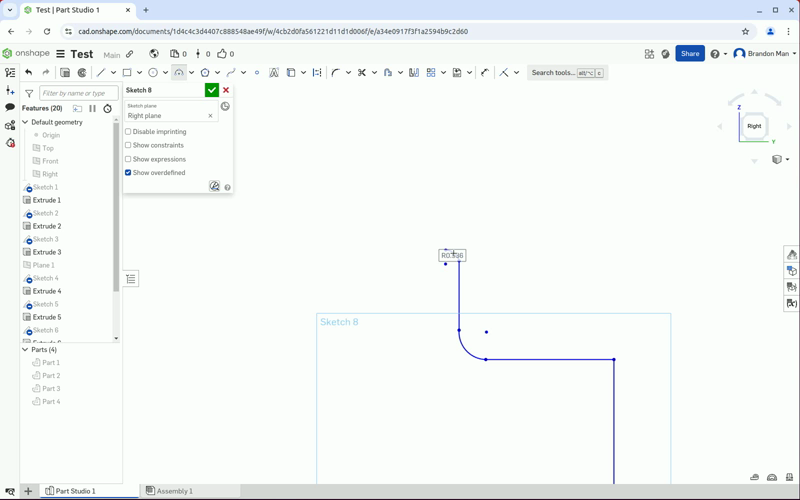
scroll(-6)
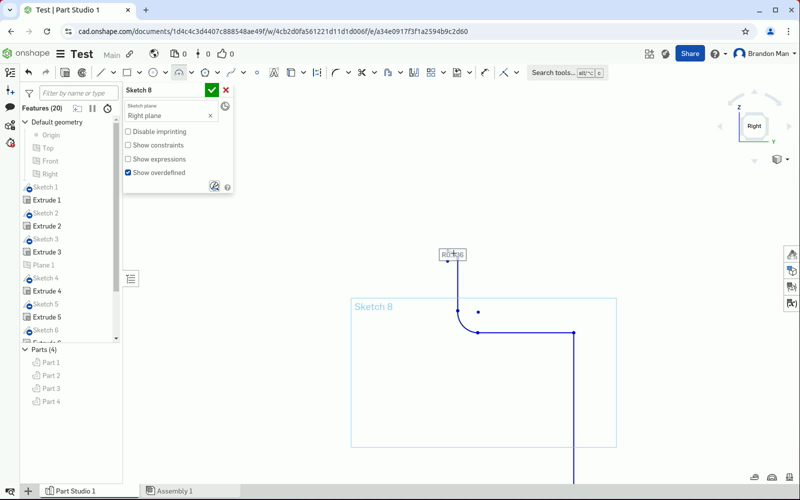
scroll(-6)
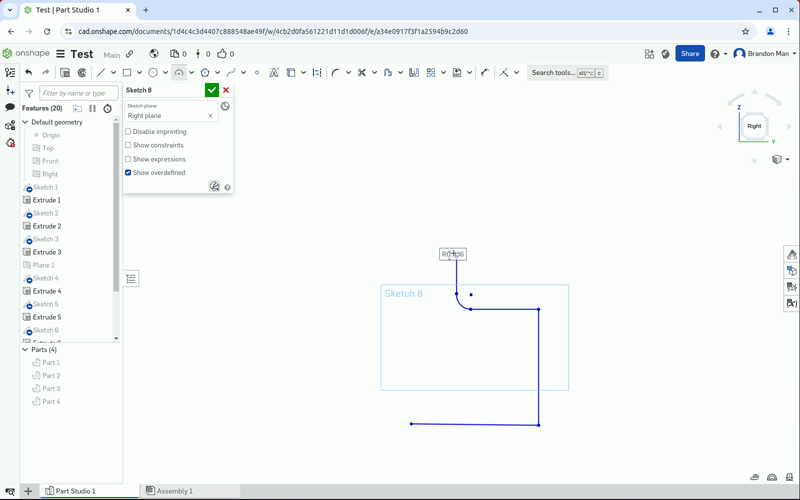
scroll(-6)
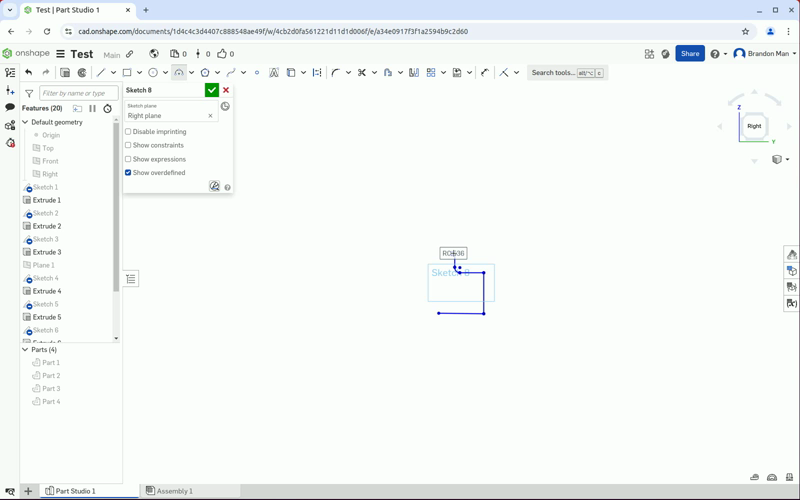
key_up(shift)
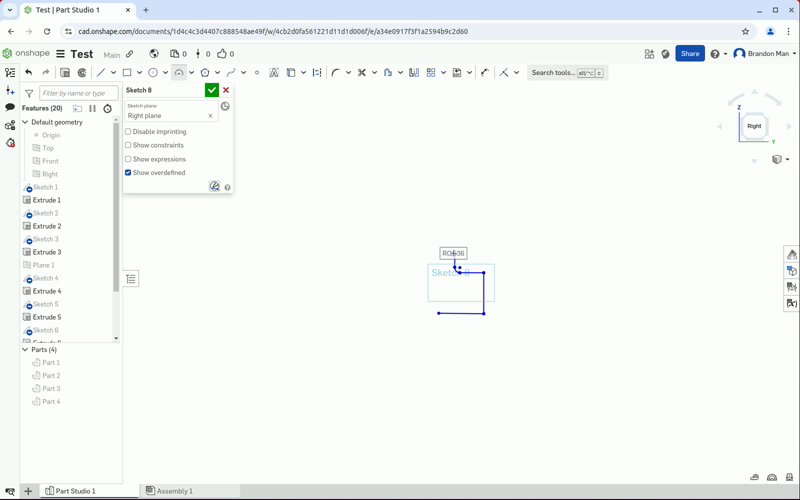
key(esc)
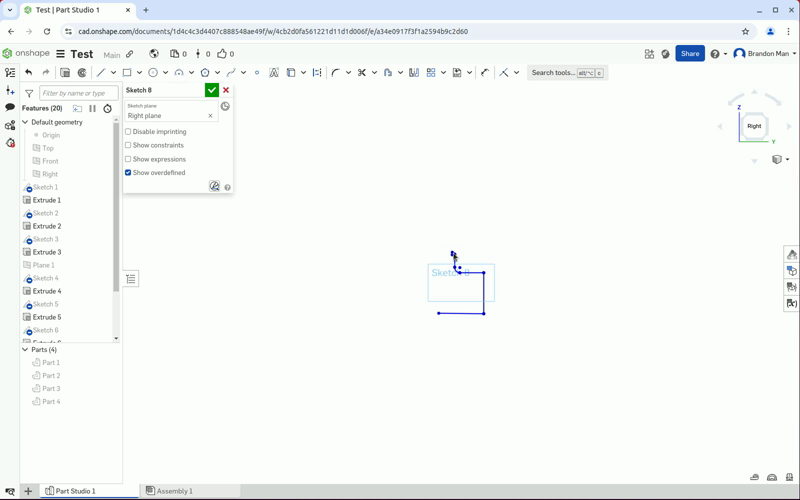
key(l)
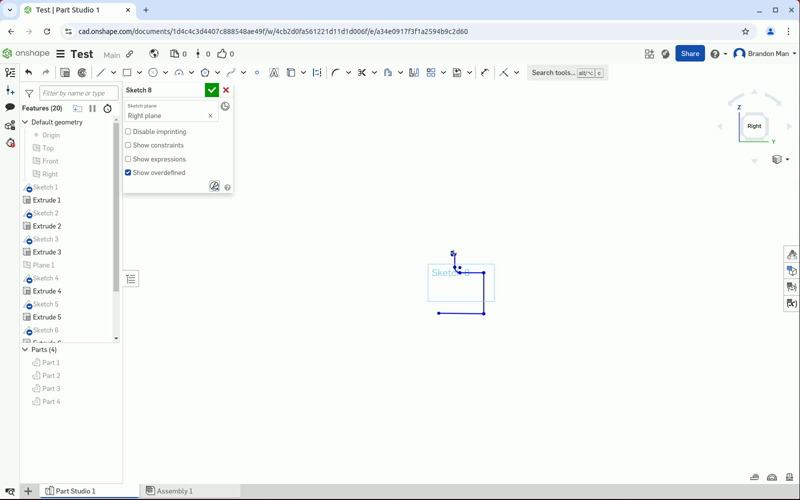
mouse_move(452, 252)
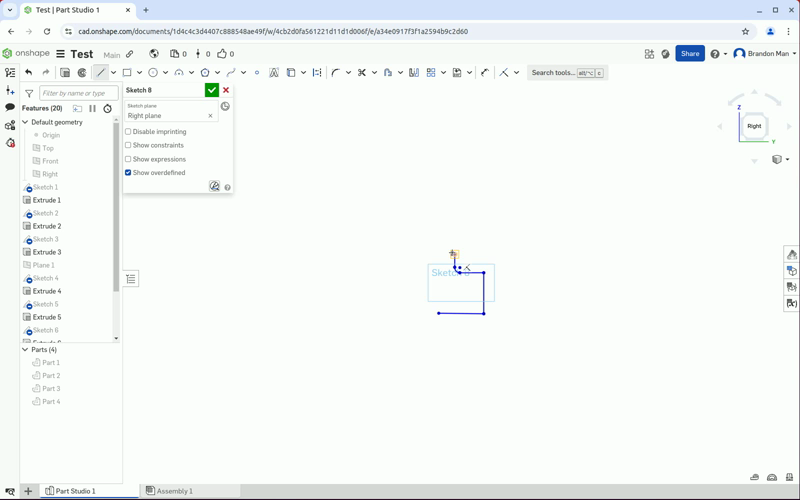
scroll(6)
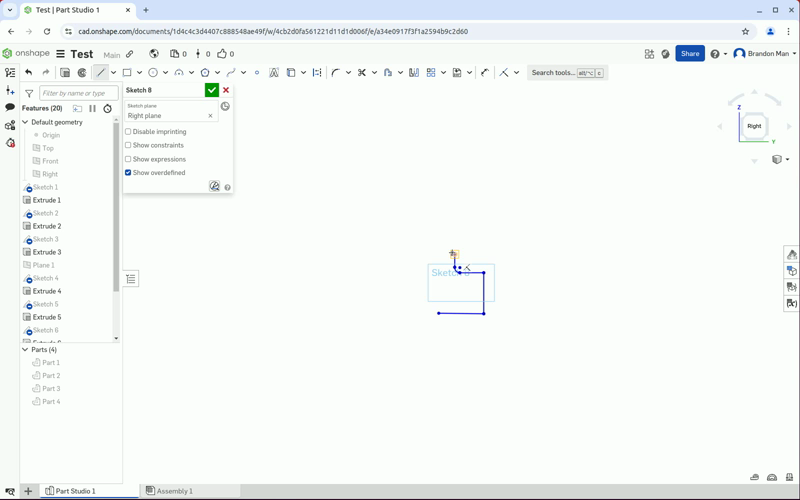
scroll(6)
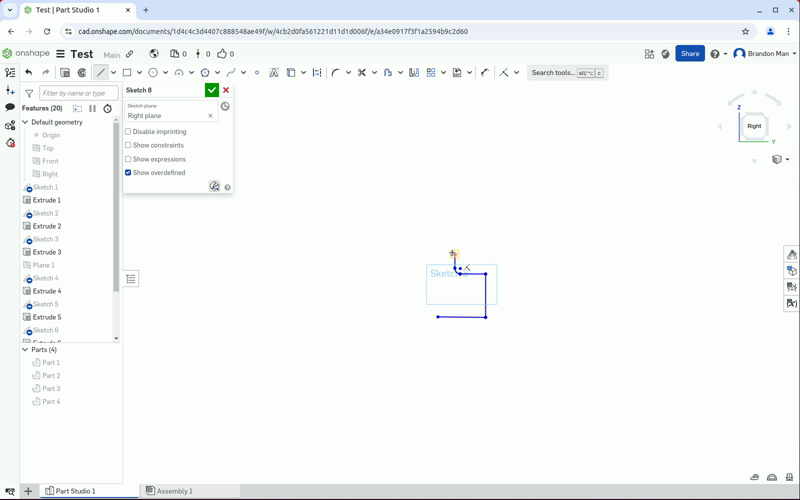
scroll(6)
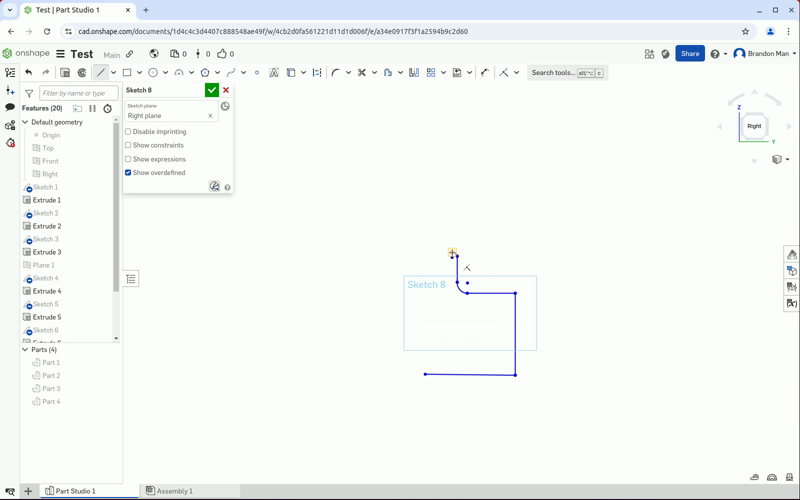
scroll(6)
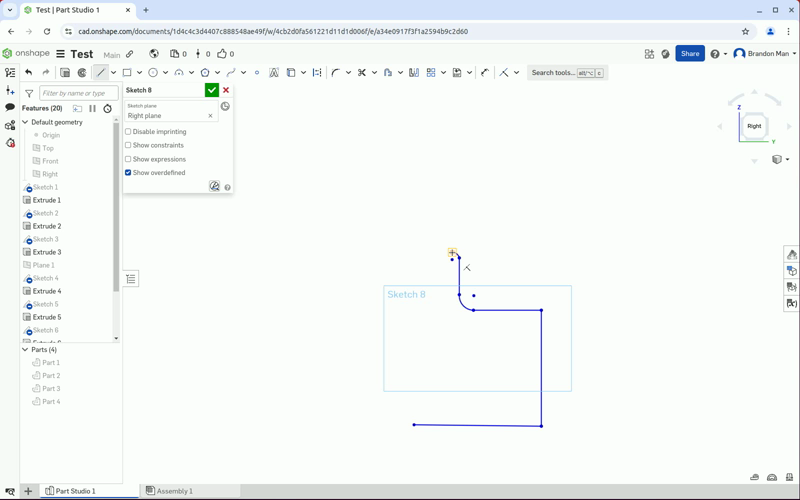
scroll(6)
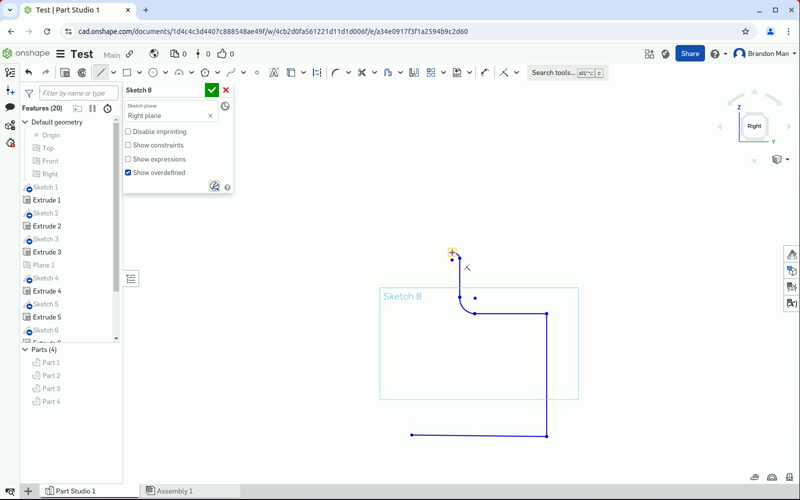
scroll(6)
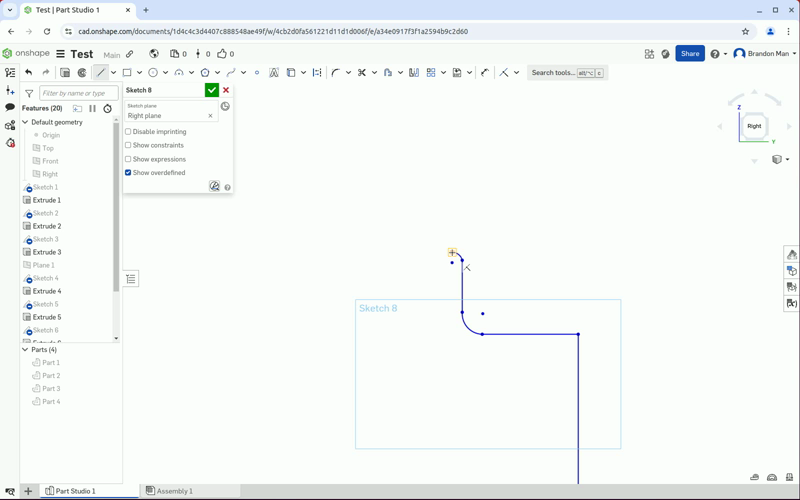
scroll(6)
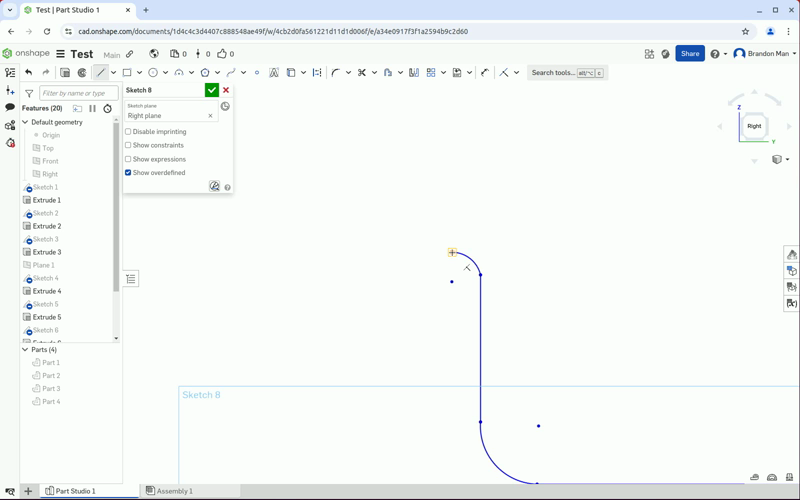
click(452, 252)
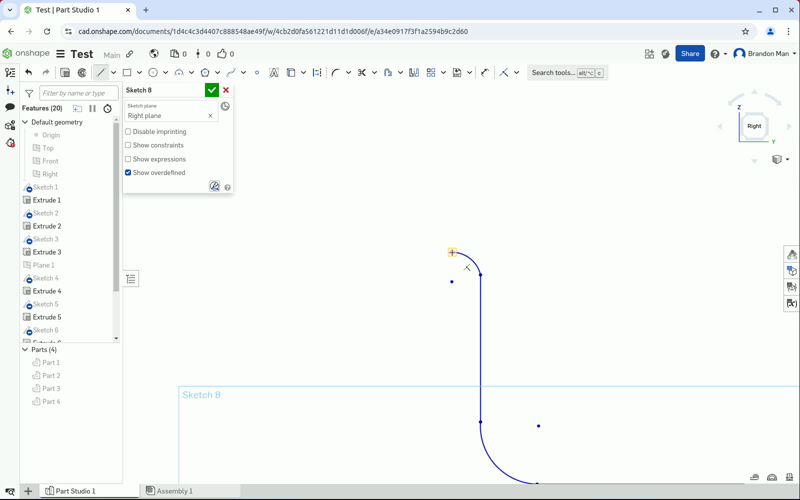
scroll(-6)
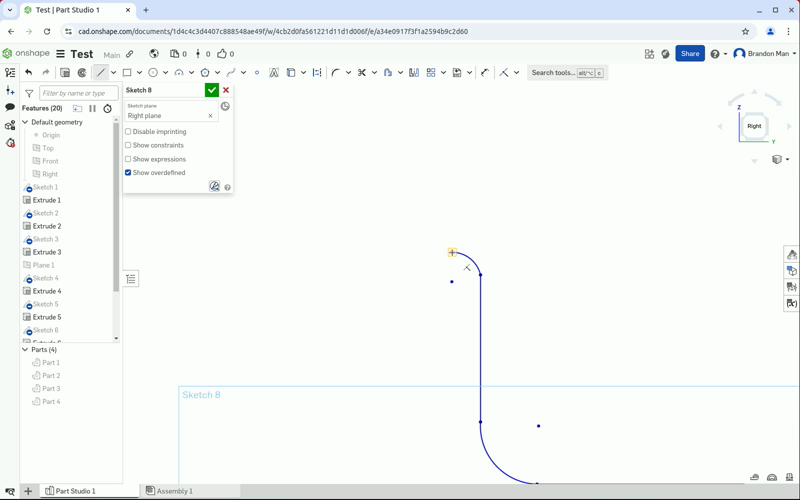
scroll(-6)
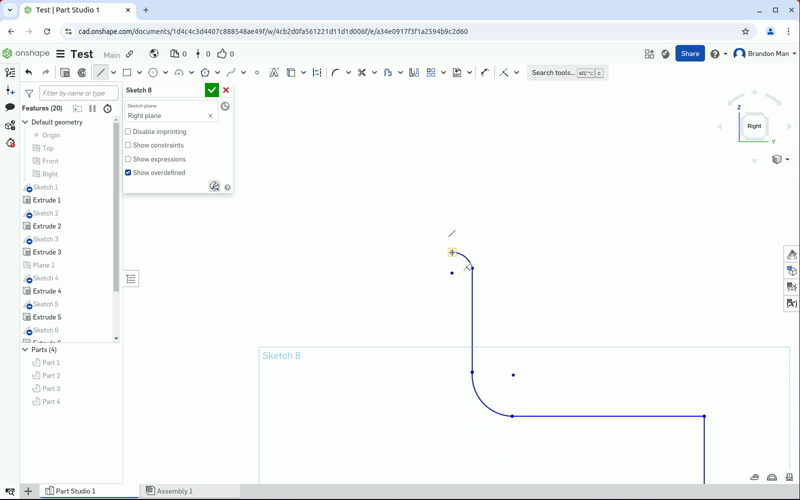
scroll(-6)
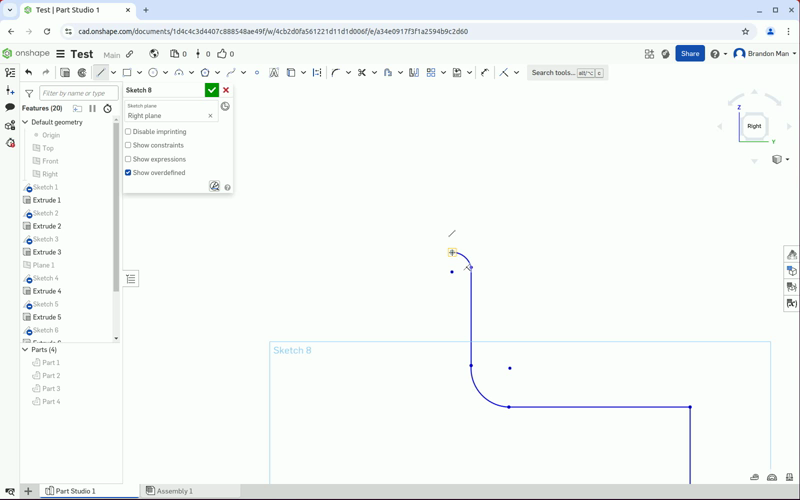
scroll(-6)
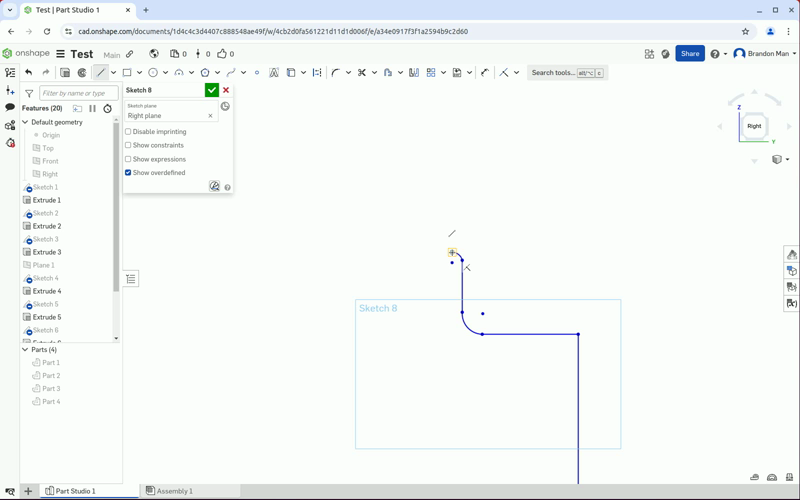
scroll(-6)
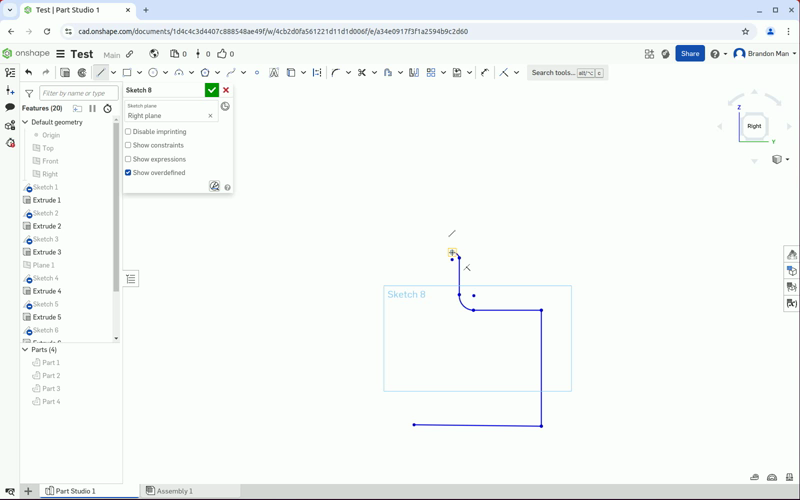
scroll(-6)
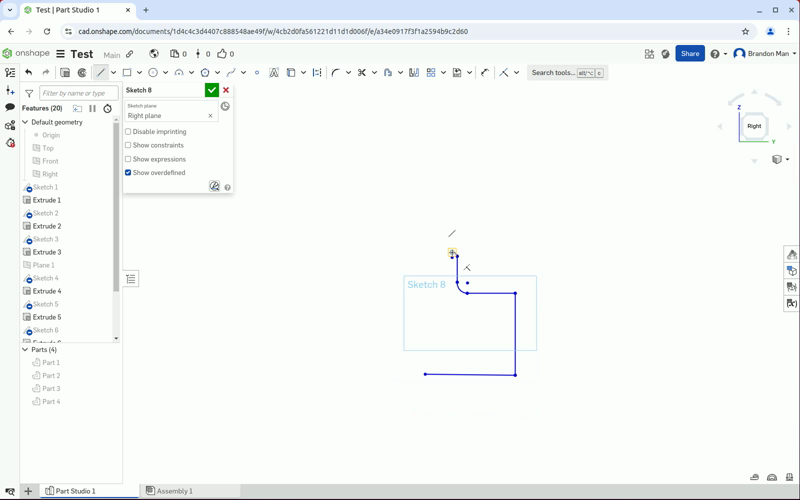
scroll(-6)
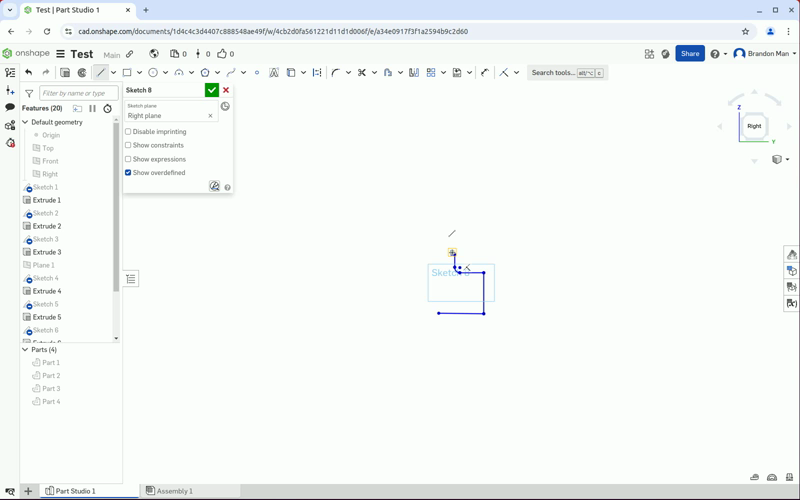
key_down(shift)
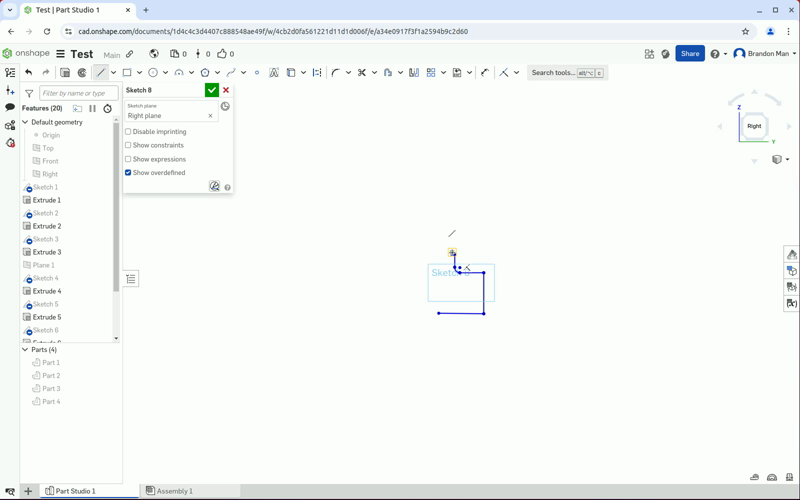
mouse_move(482, 252)
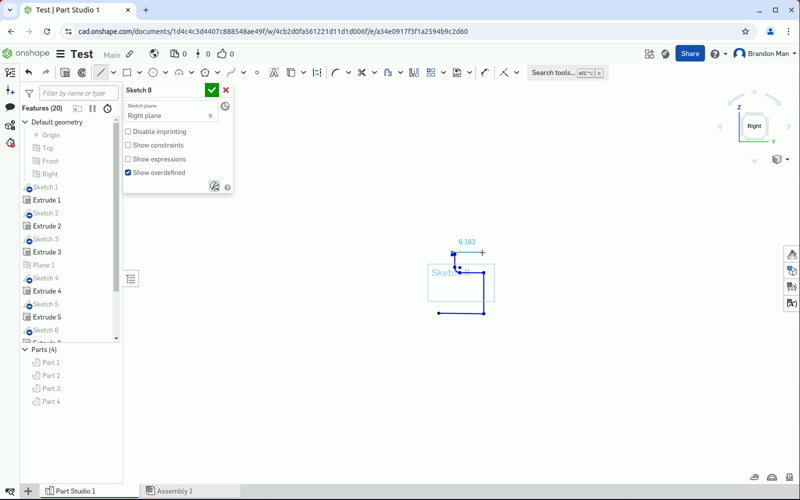
mouse_move(438, 252)
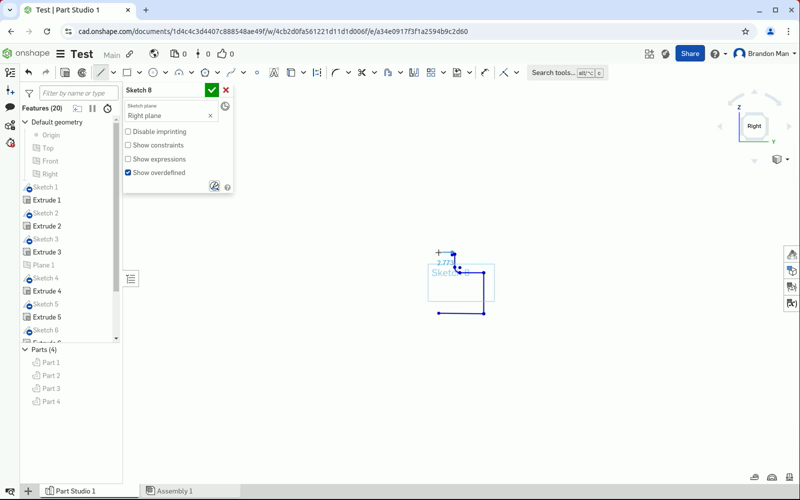
click(438, 252)
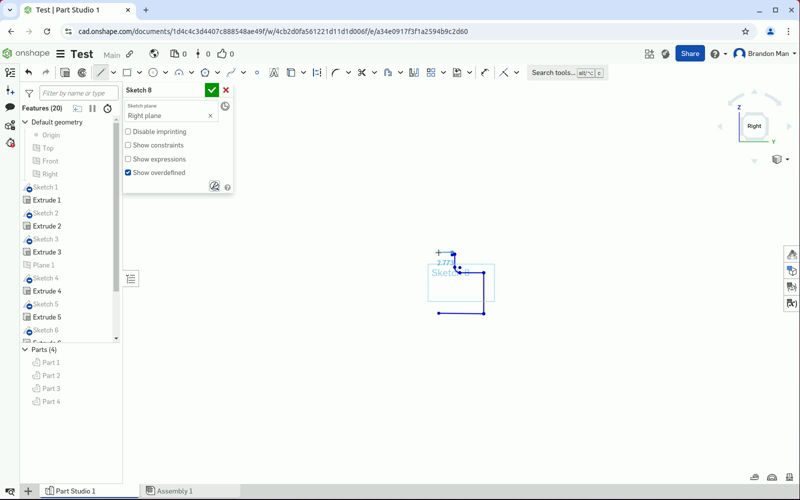
key_up(shift)
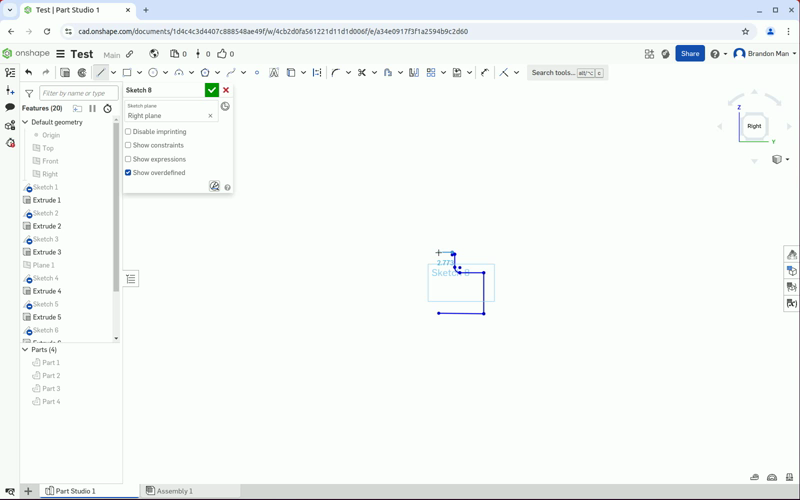
key_down(shift)
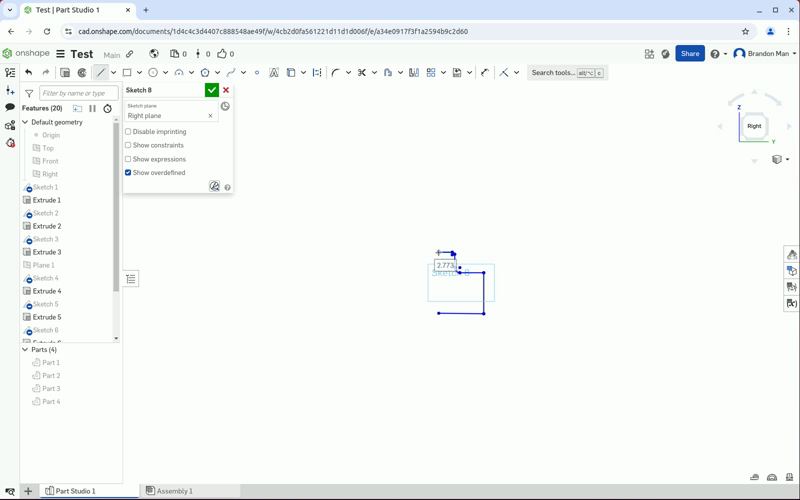
mouse_move(468, 252)
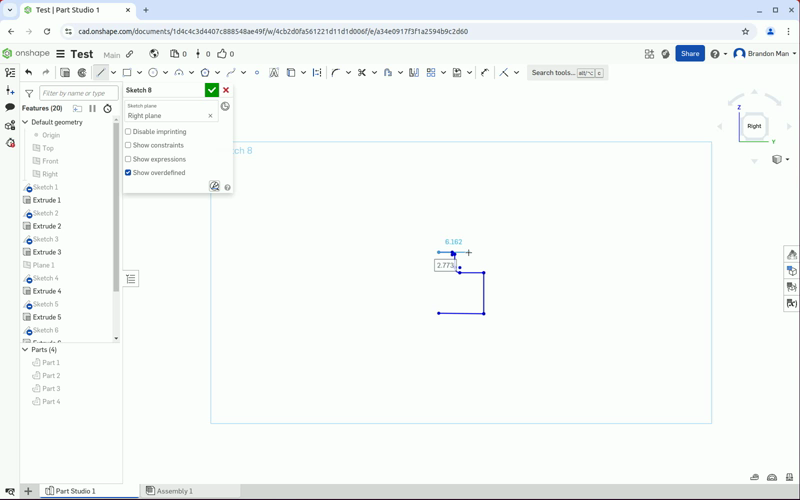
mouse_move(438, 272)
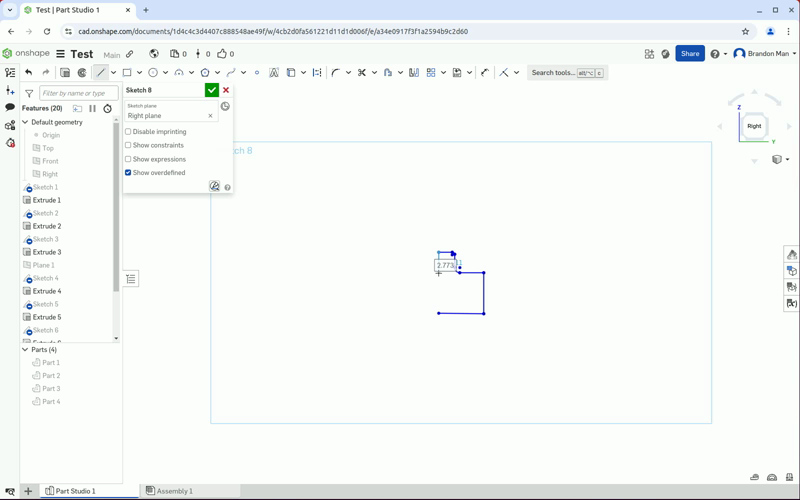
click(438, 272)
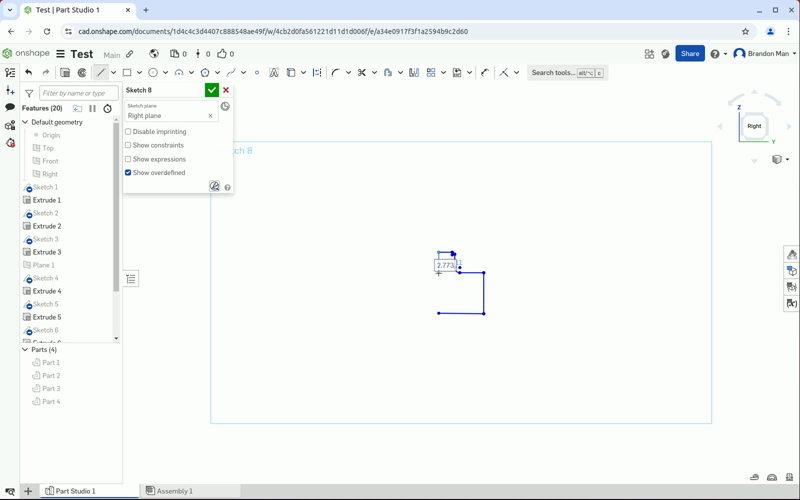
key_up(shift)
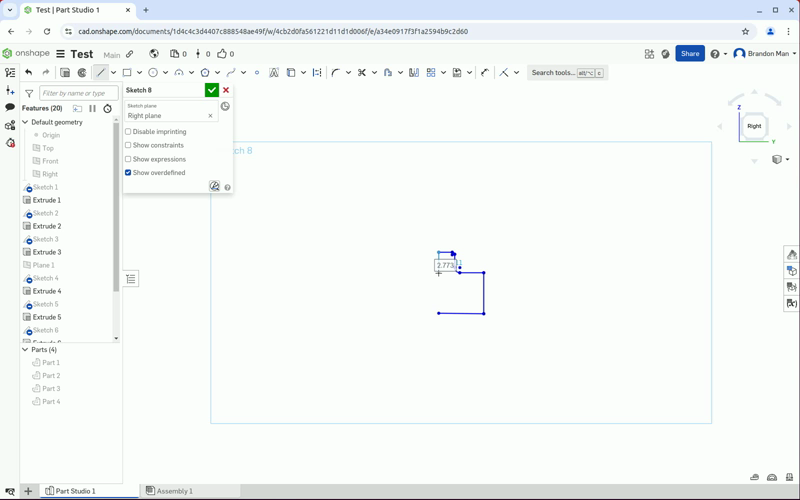
mouse_move(468, 272)
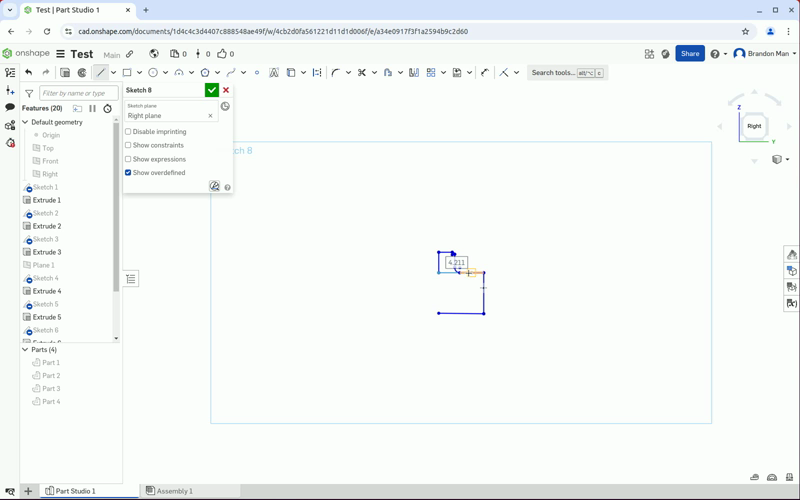
key_down(shift)
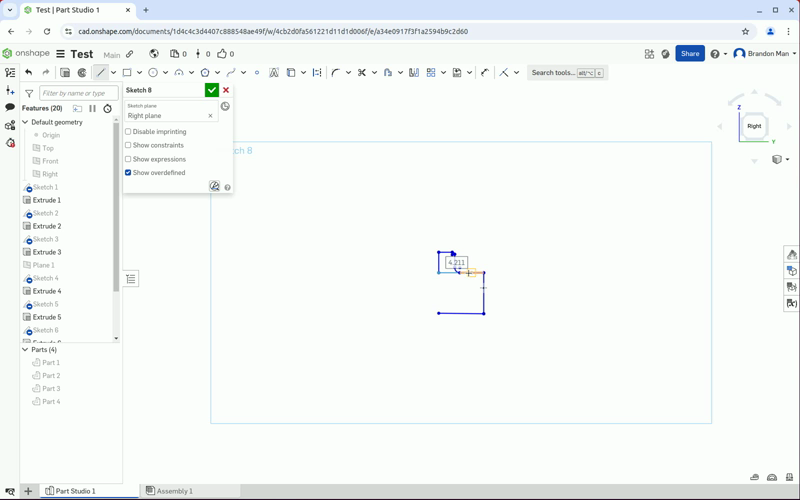
mouse_move(438, 313)
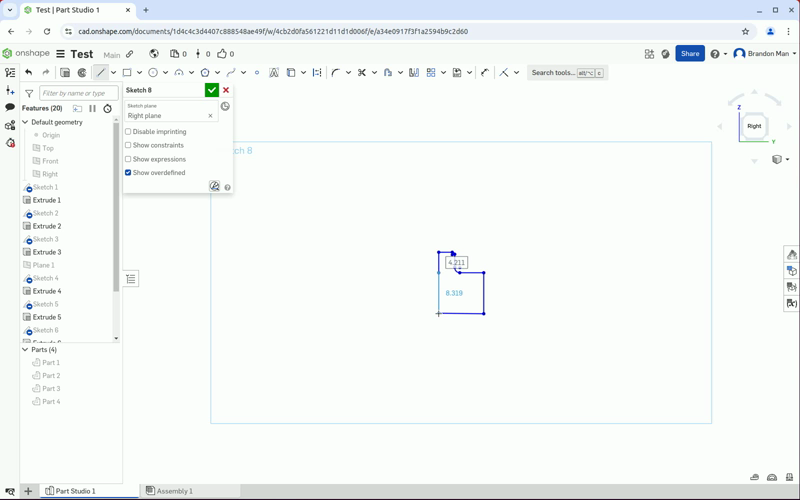
key_up(shift)
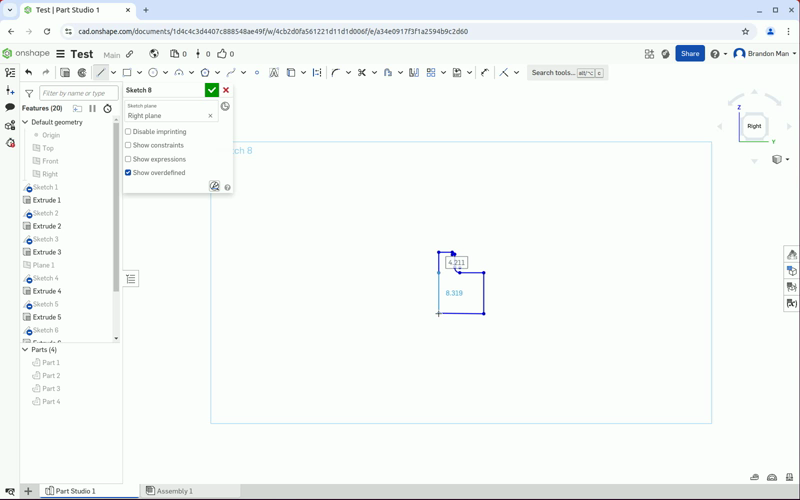
click(438, 313)
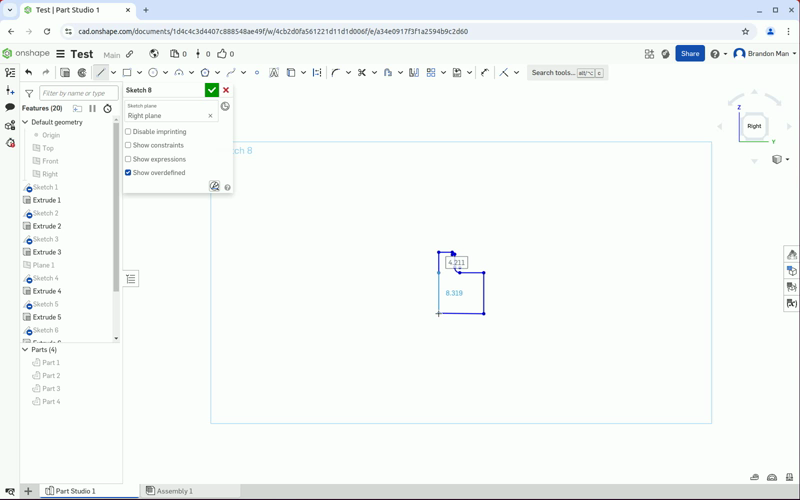
key(esc)
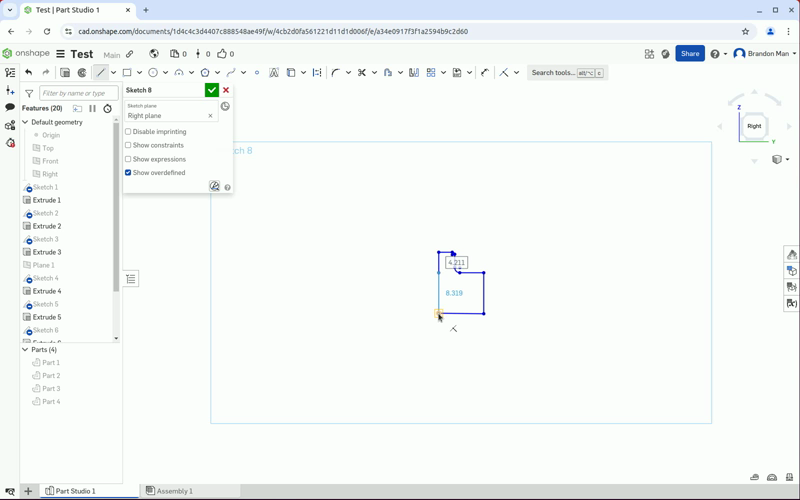
mouse_move(472, 287)
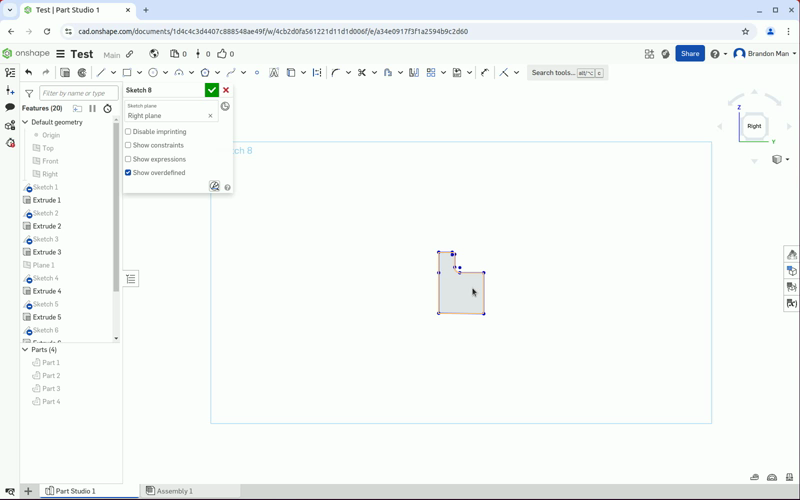
click(472, 287)
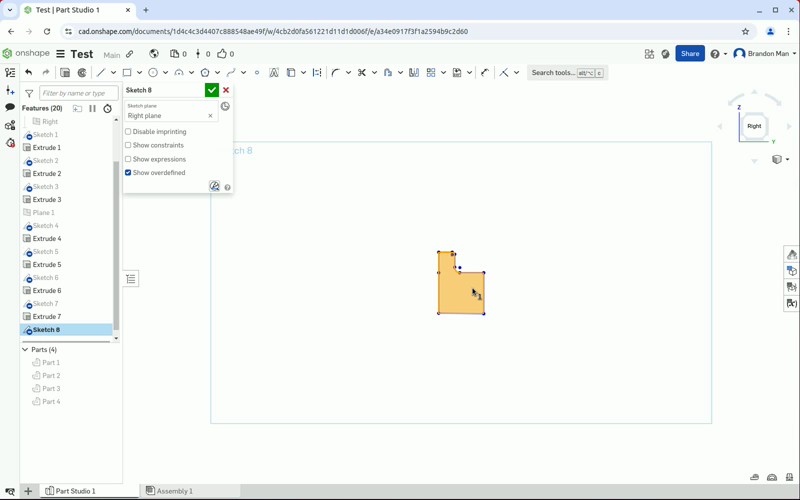
mouse_move(73, 352)
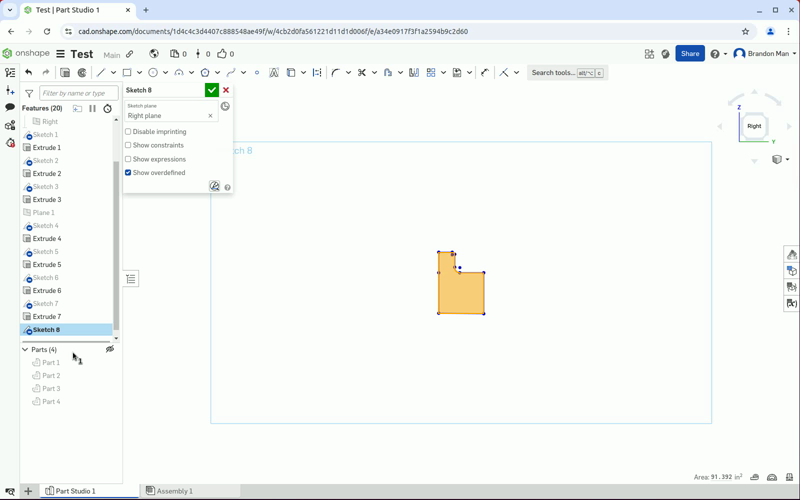
key(shift+y)
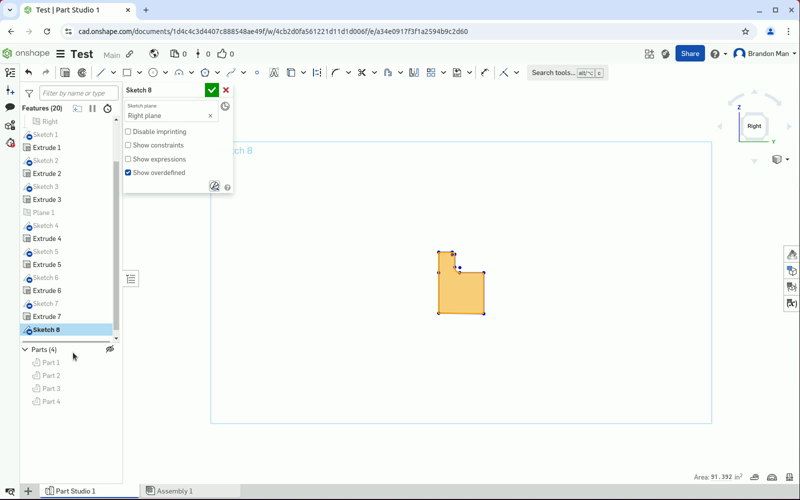
key(shift+e)
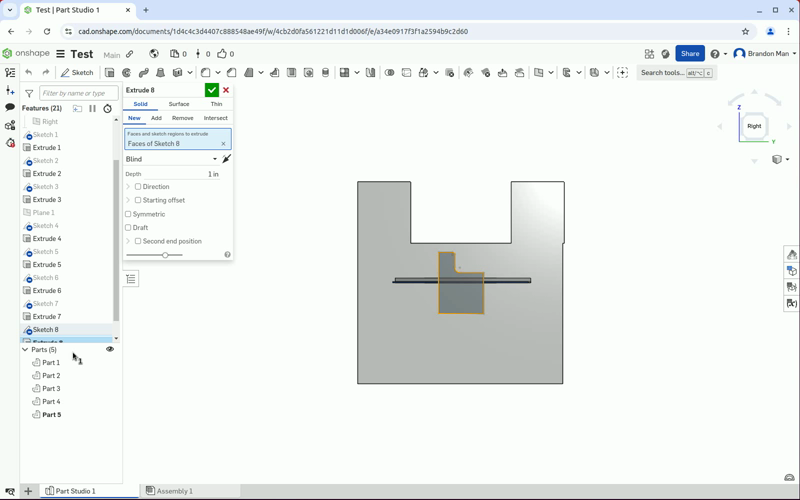
mouse_move(143, 106)
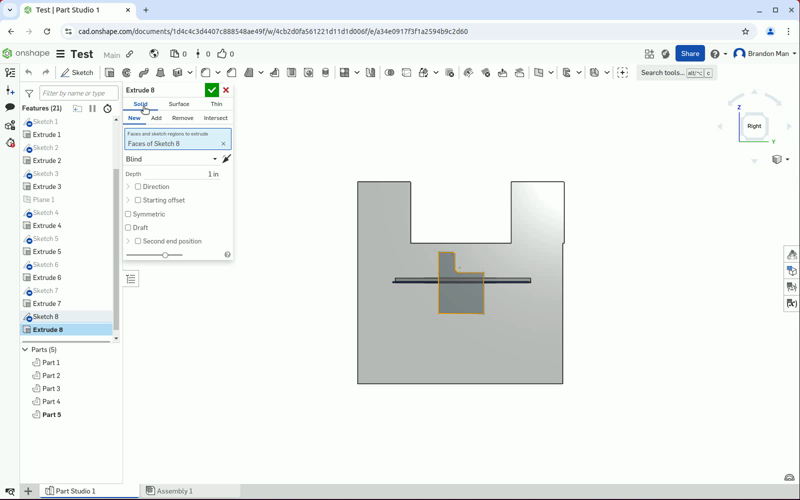
click(143, 106)
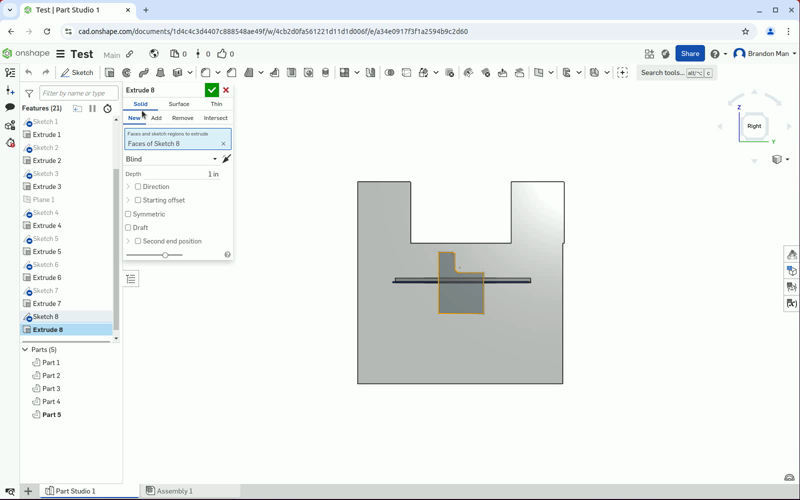
mouse_move(137, 120)
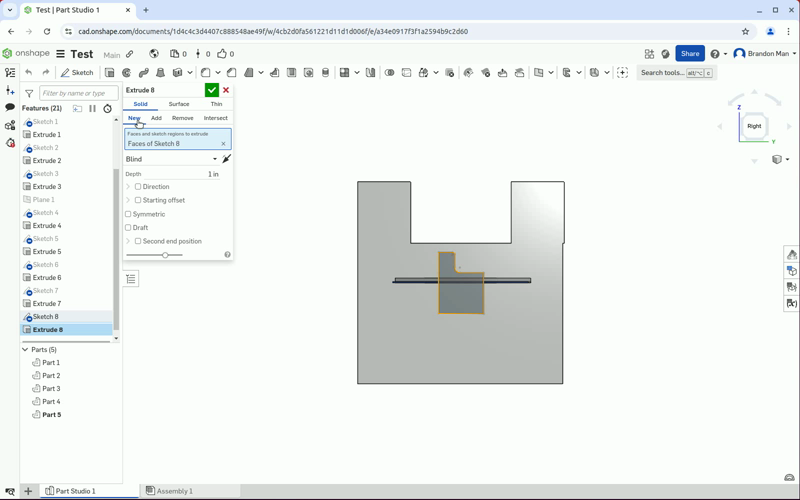
click(137, 120)
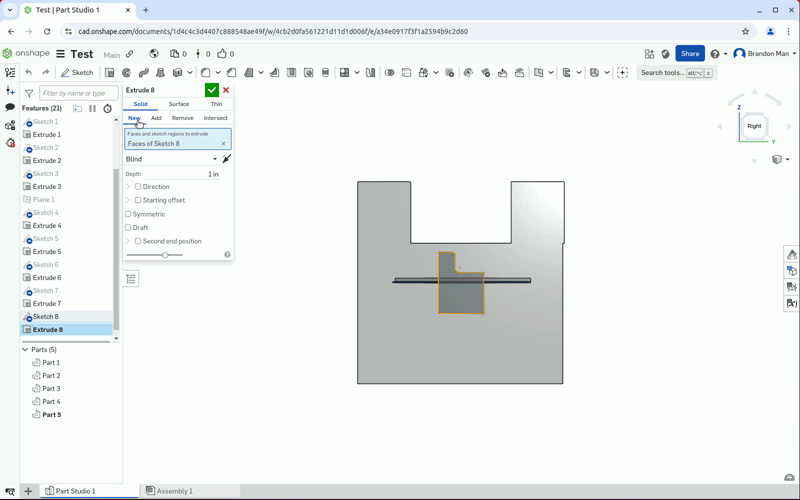
key(tab, 4)
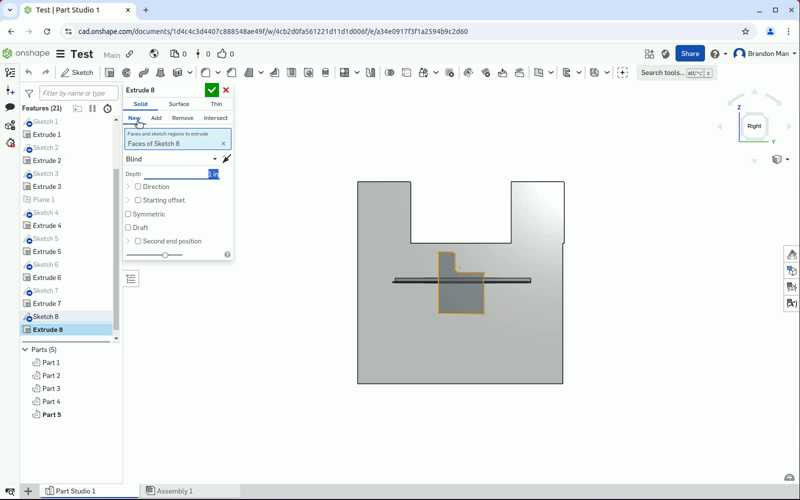
text(0.963)
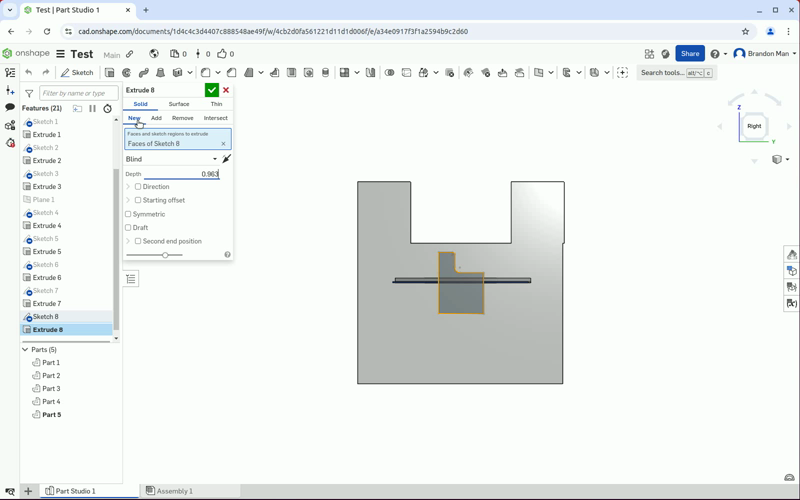
key(enter)
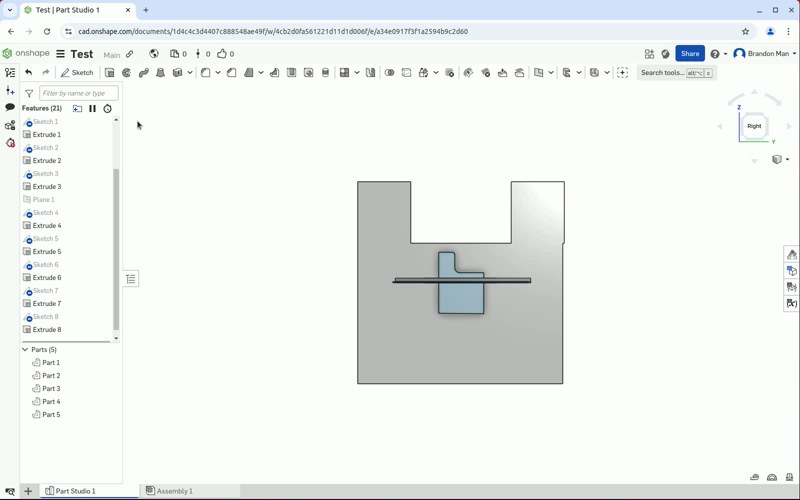
key(shift+h)
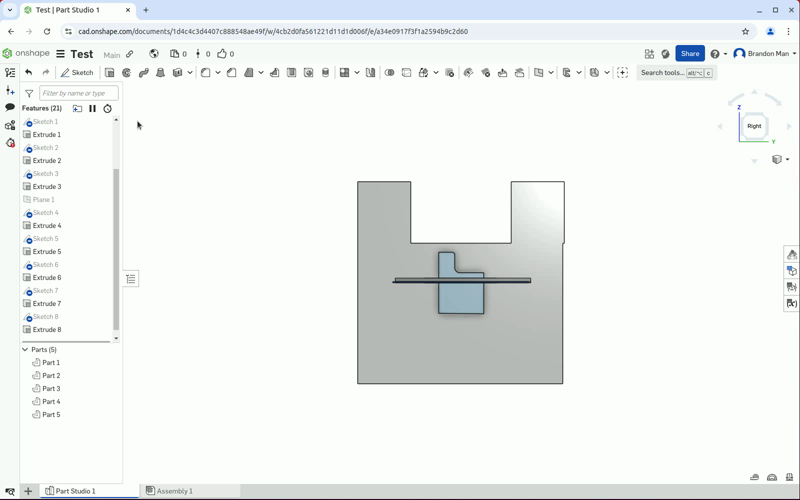
key(shift+h)
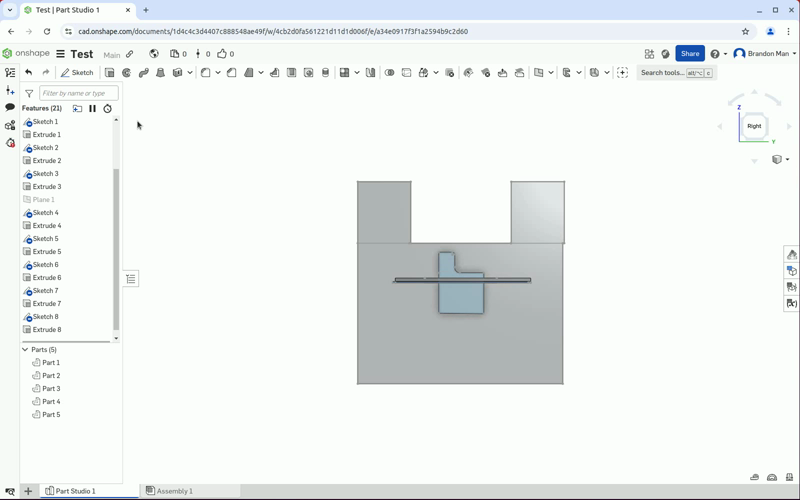
key(shift+7)
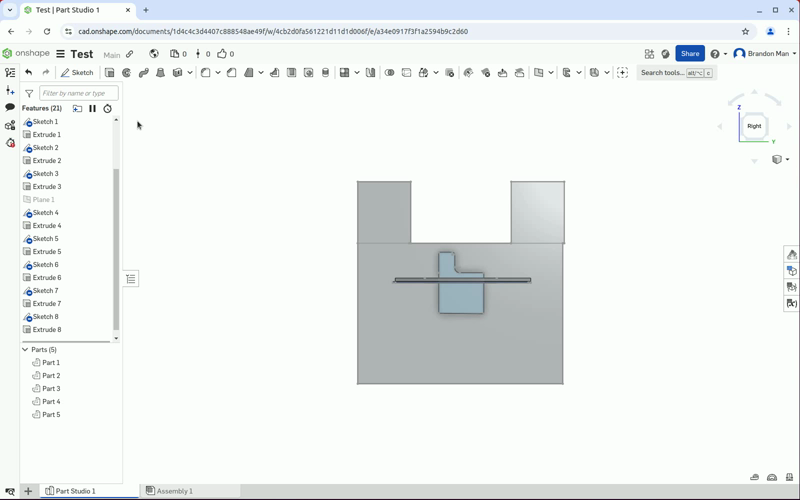
key(right, 2)
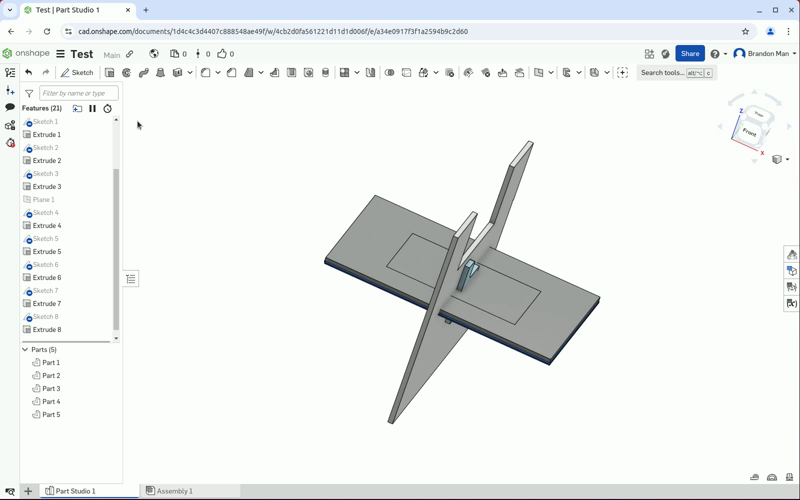
key(down, 2)
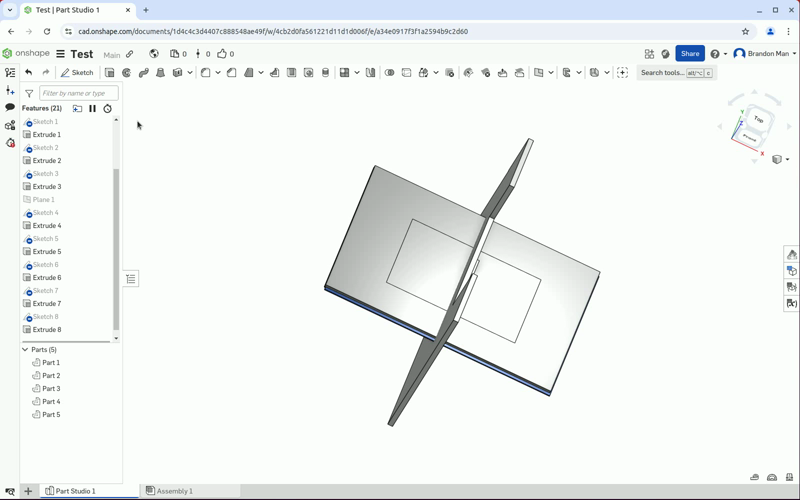
key(up, 2)
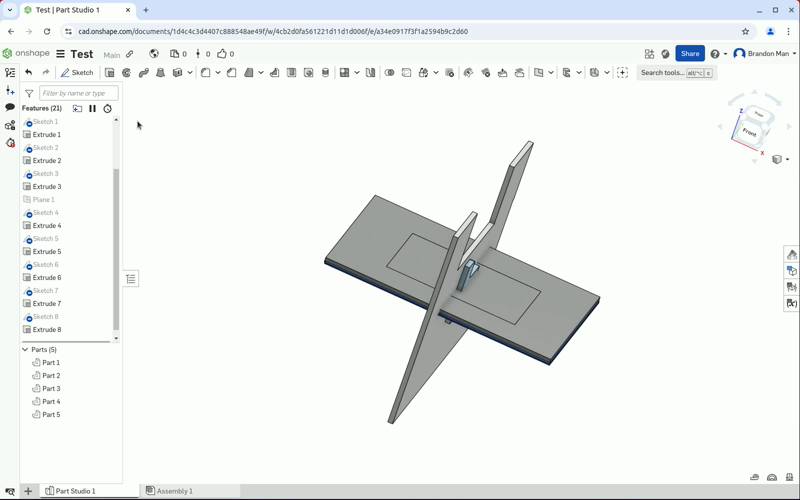
key(left, 2)
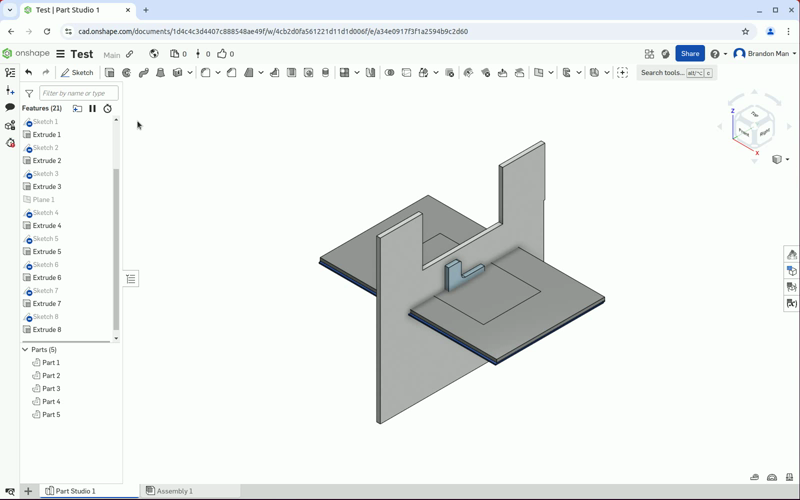
mouse_move(69, 124)
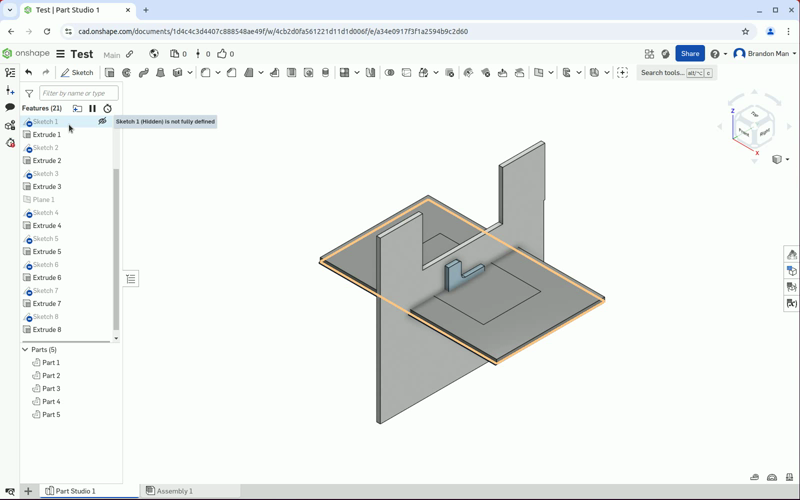
click(69, 124)